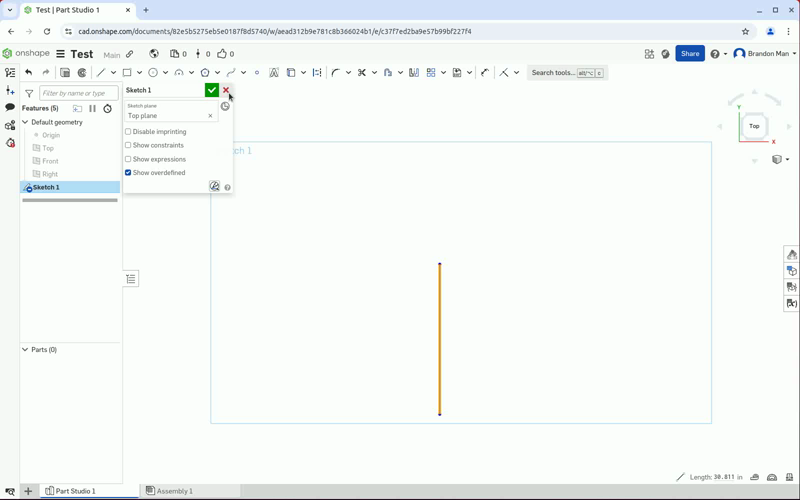
key(shift+h)
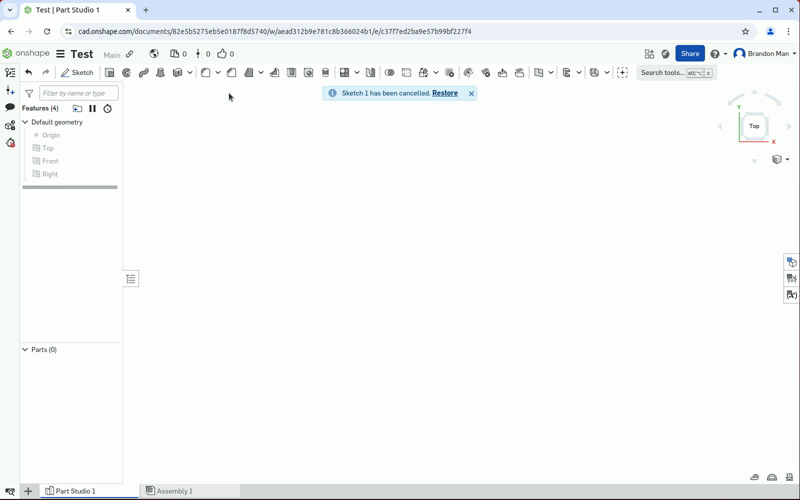
mouse_move(73, 352)
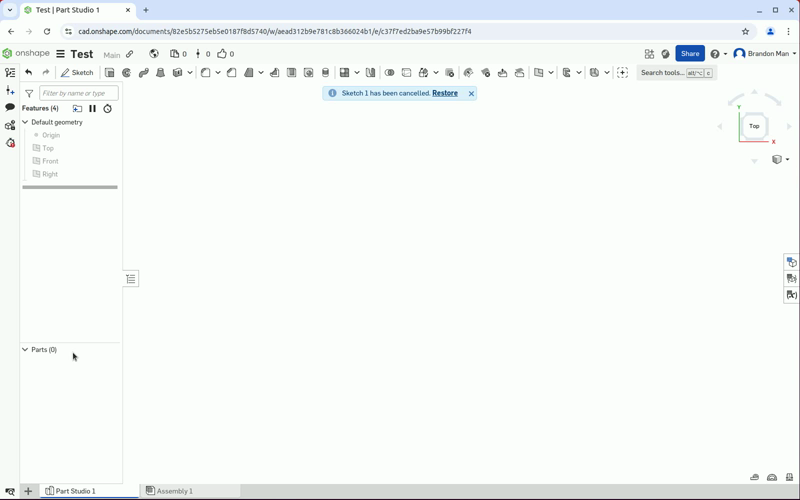
key(y)
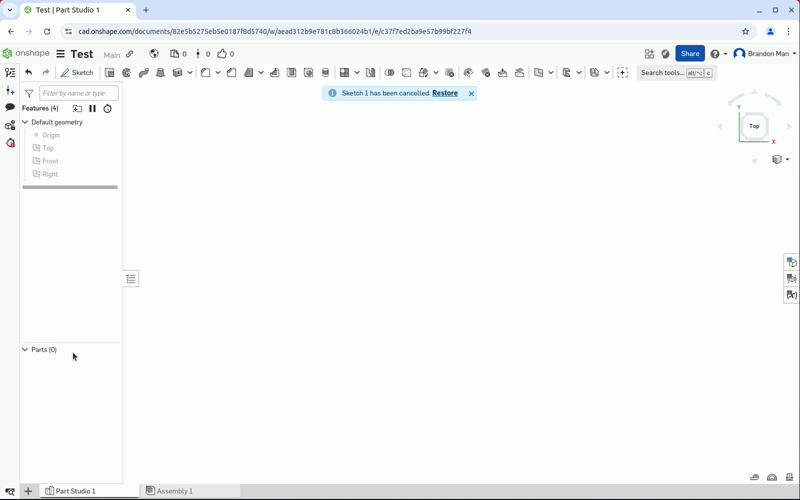
key(shift+p)
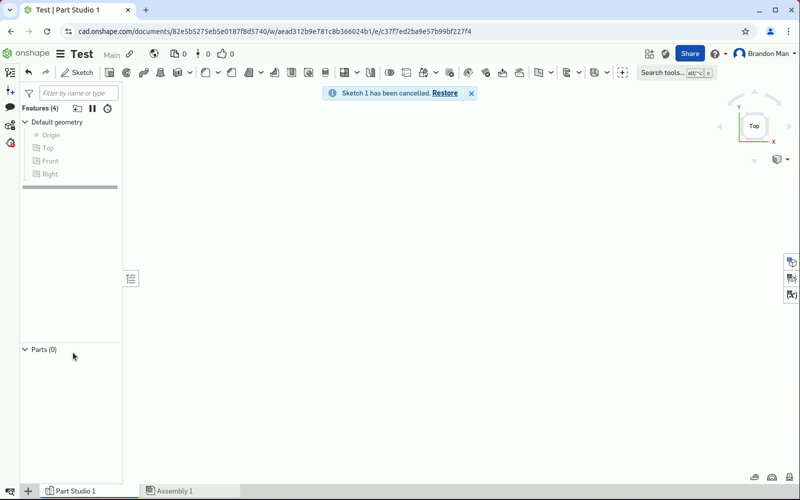
key(space)
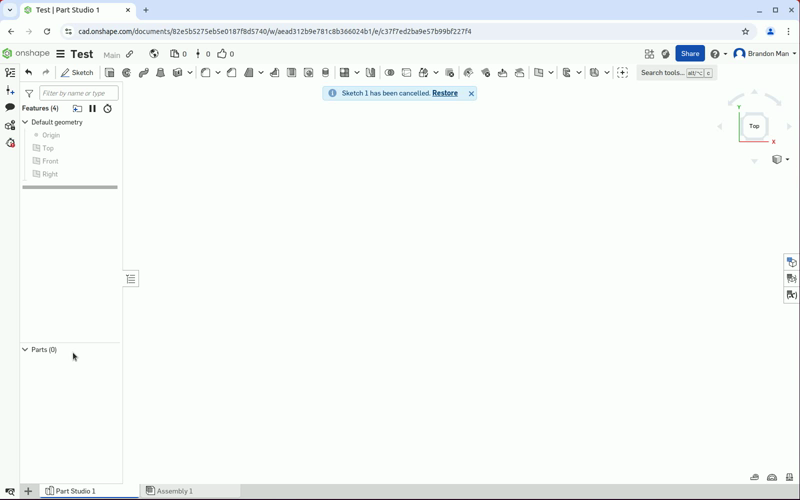
key_down(shift)
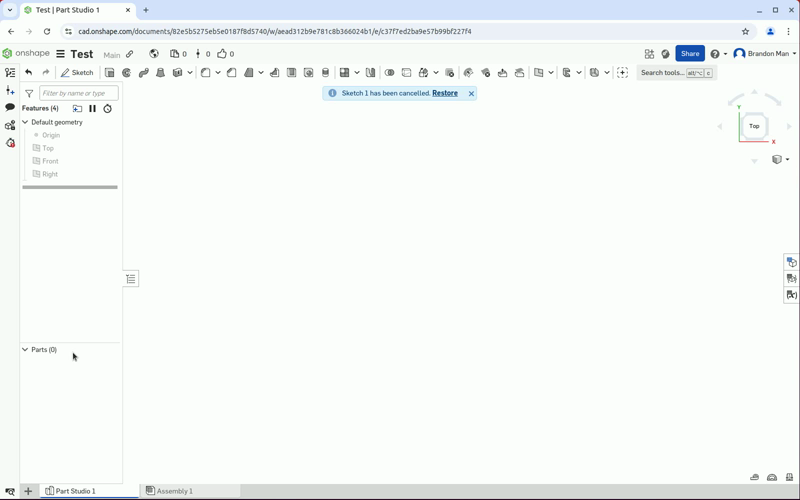
key(up)
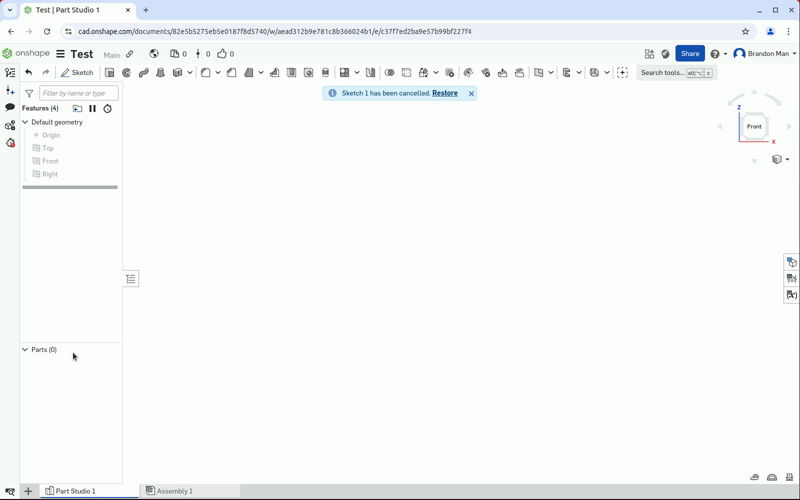
key_up(shift)
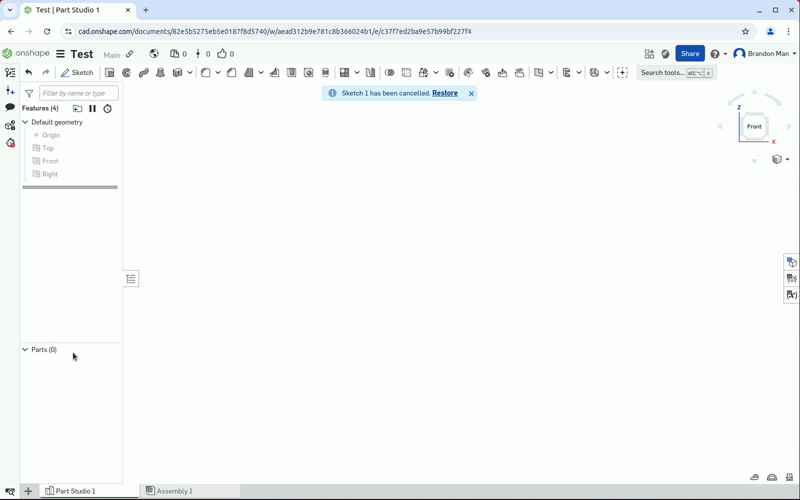
mouse_move(73, 352)
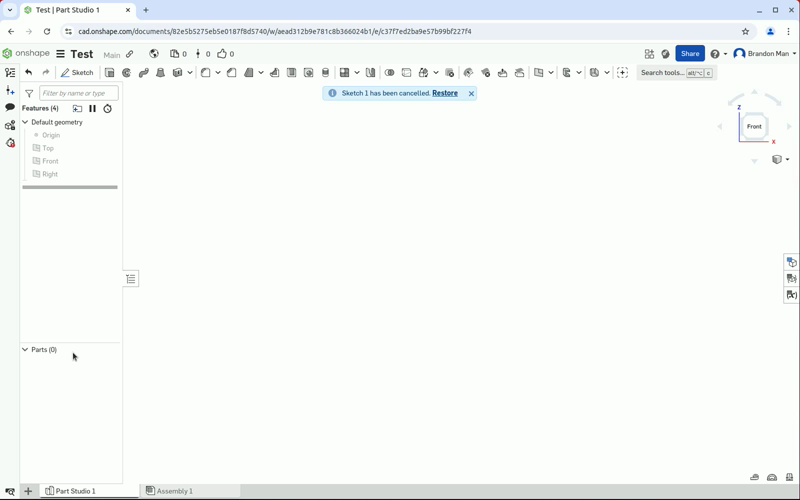
key(shift+y)
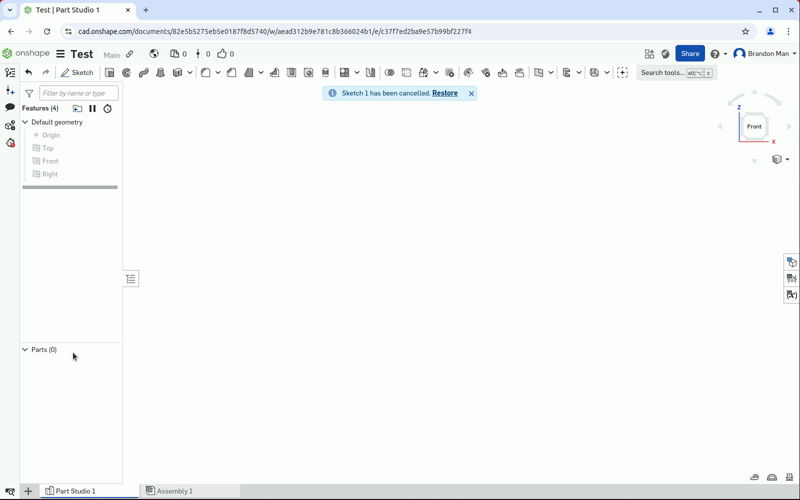
key(shift+s)
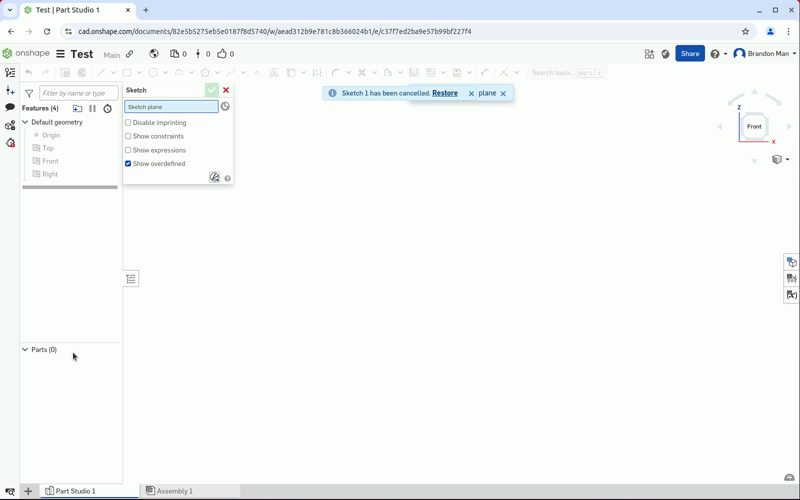
mouse_move(73, 163)
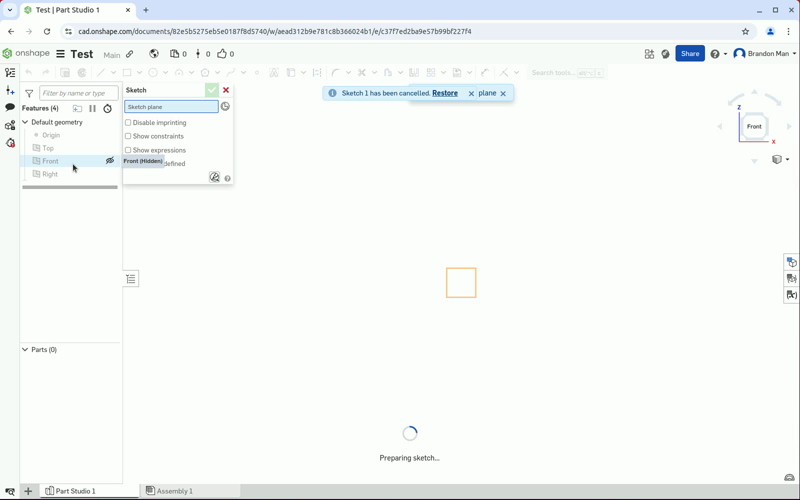
click(73, 163)
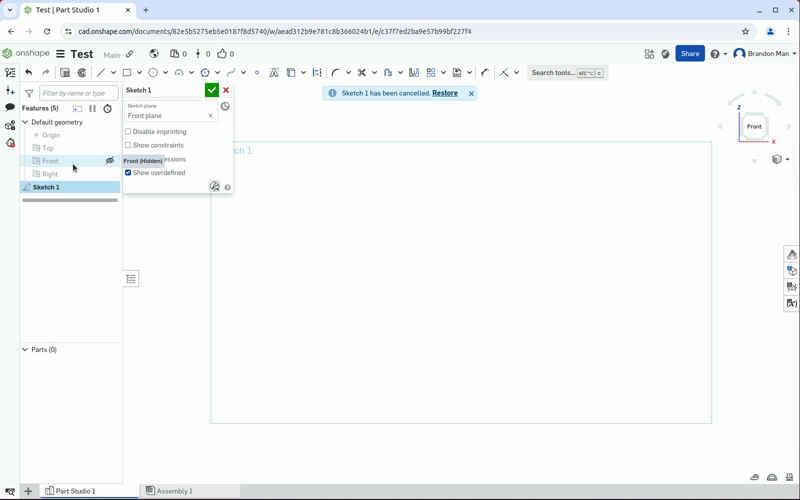
mouse_move(73, 352)
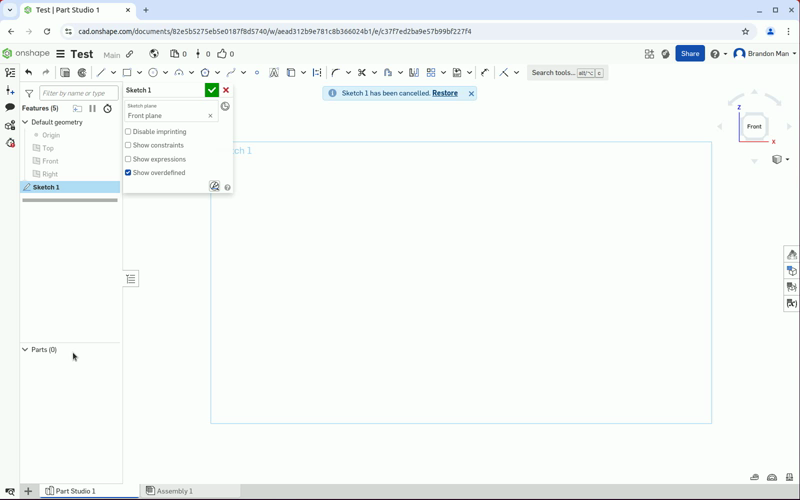
key(y)
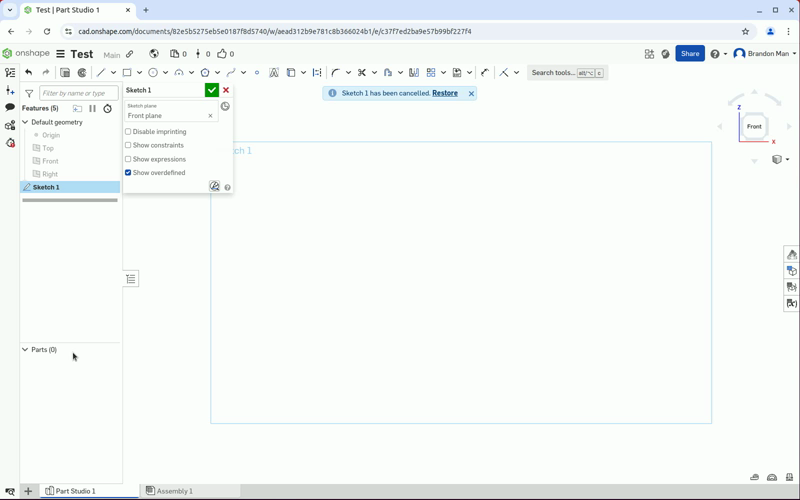
key(a)
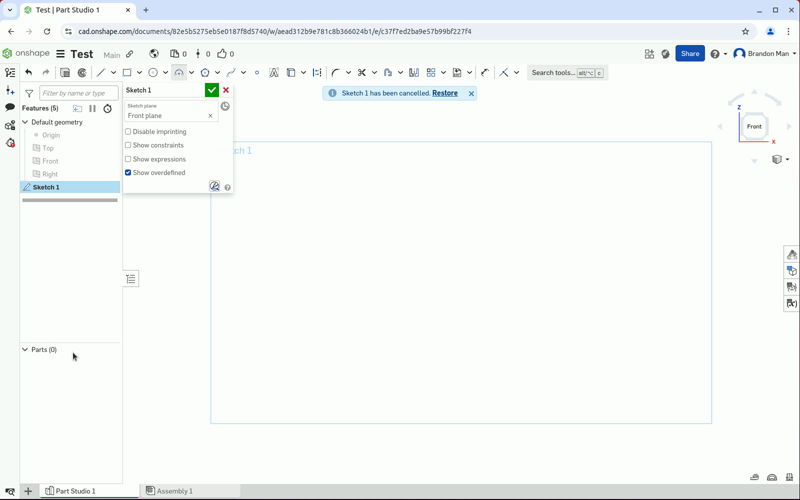
key_down(shift)
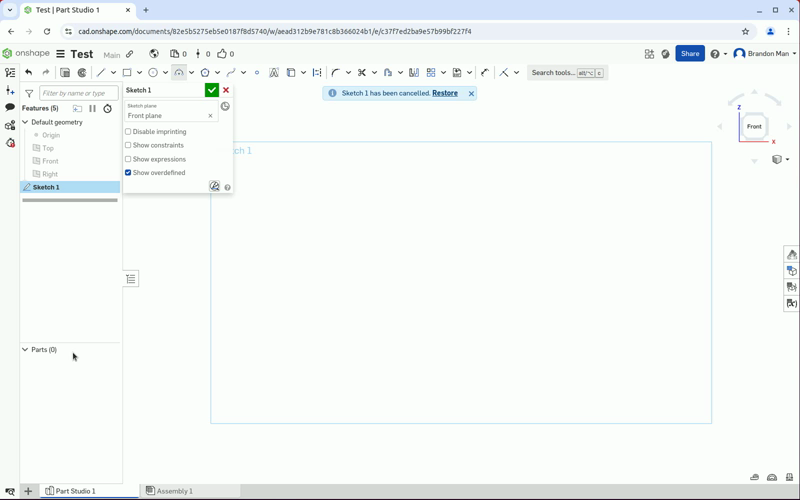
mouse_move(452, 282)
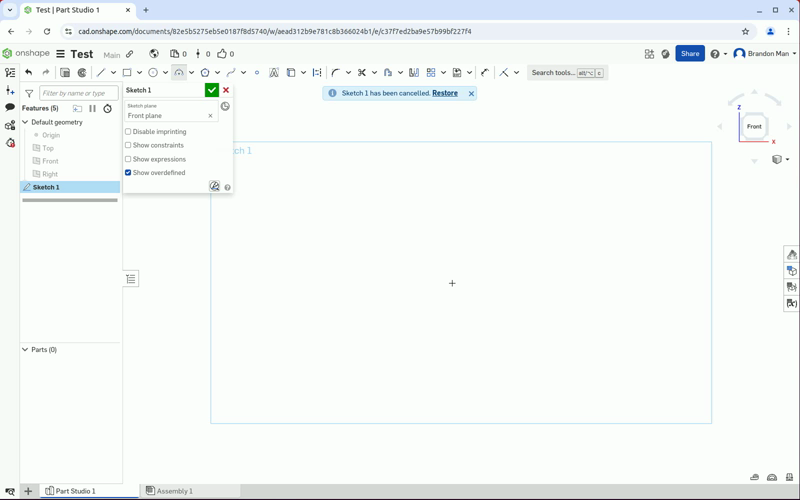
click(452, 282)
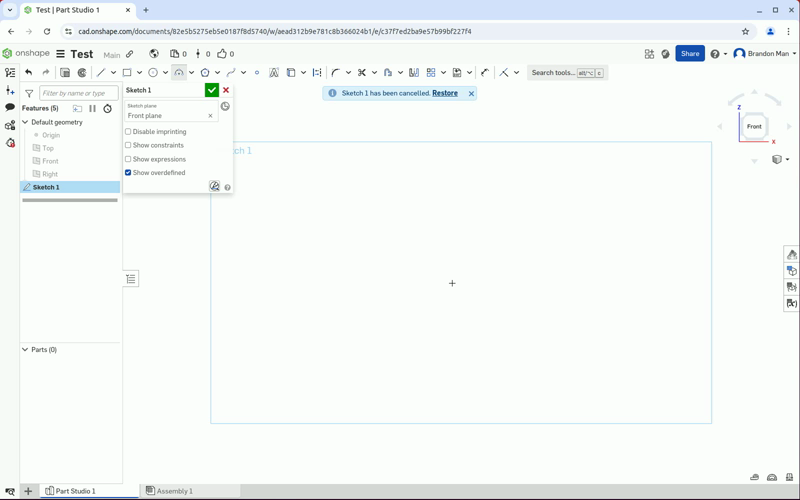
key_up(shift)
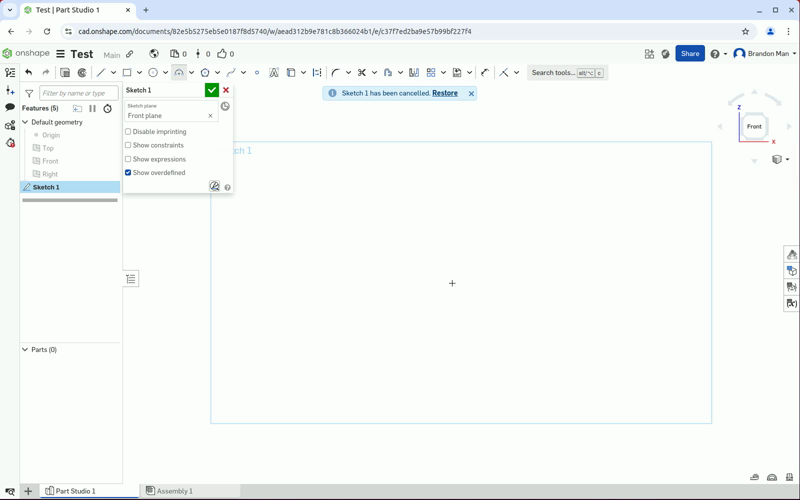
key_down(shift)
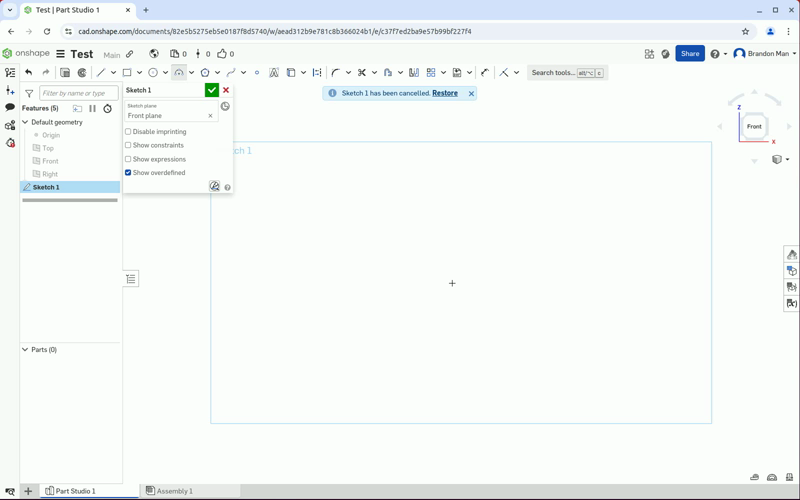
mouse_move(452, 280)
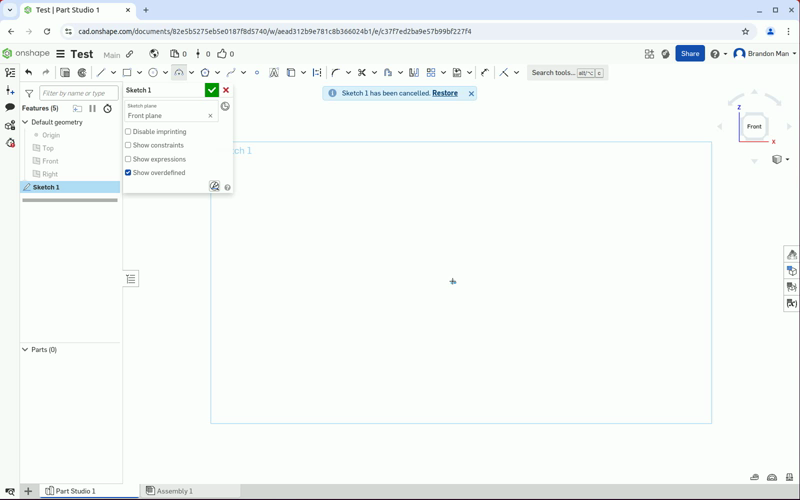
scroll(6)
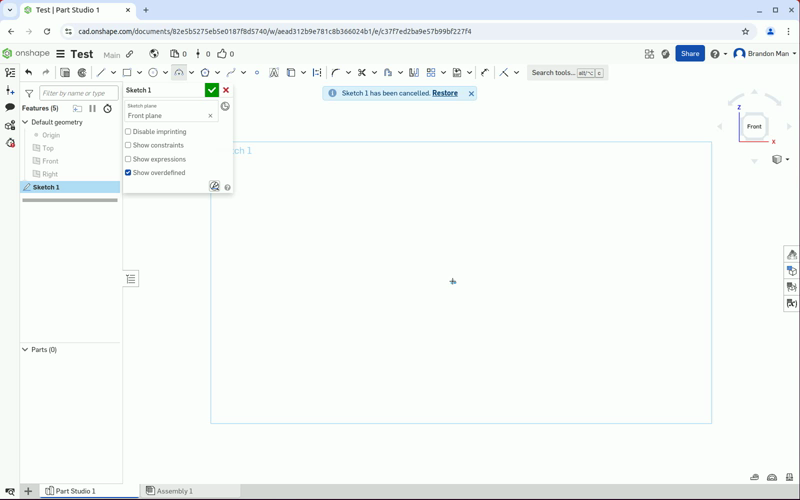
scroll(6)
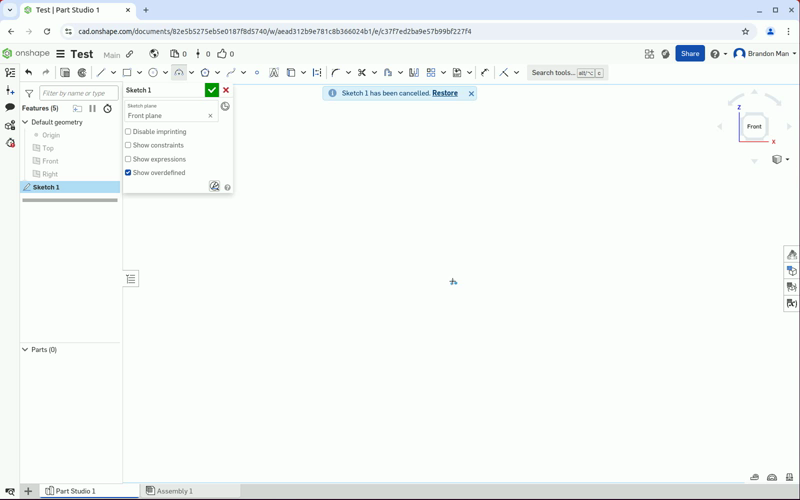
scroll(6)
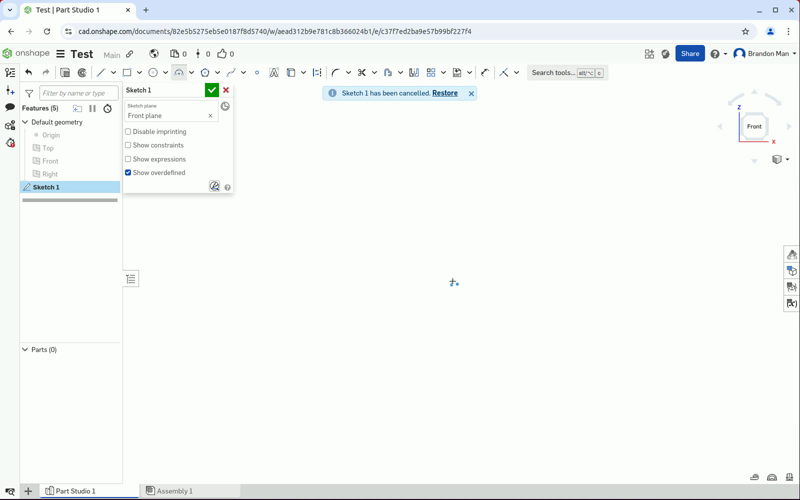
scroll(6)
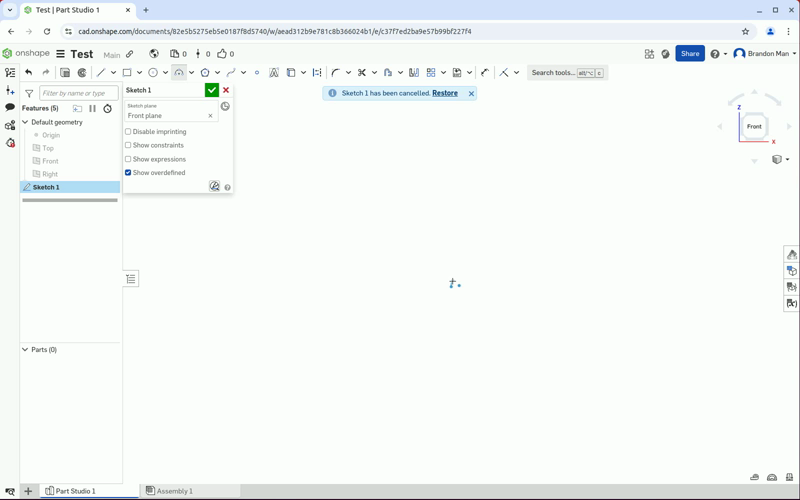
scroll(6)
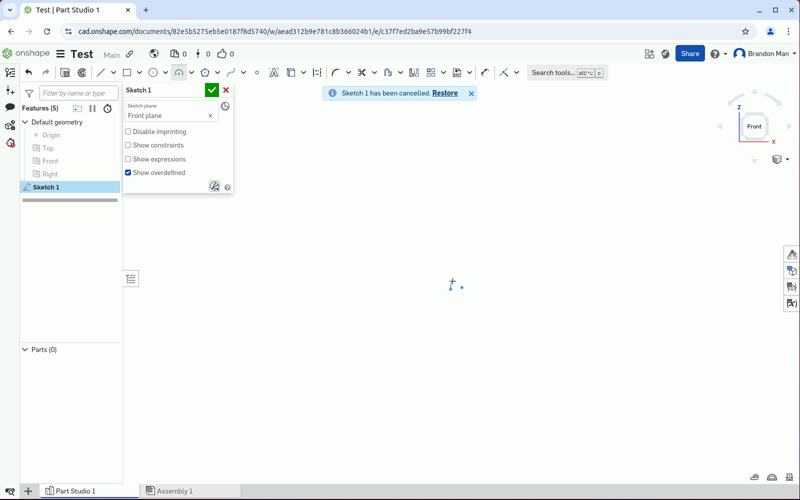
scroll(6)
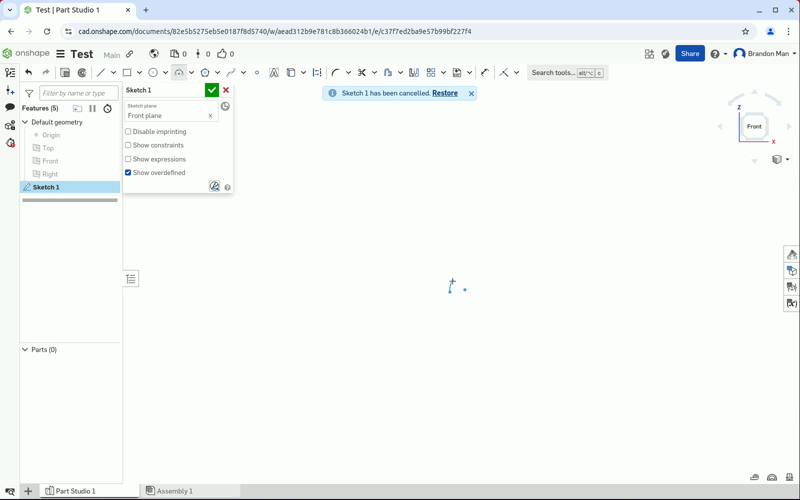
scroll(6)
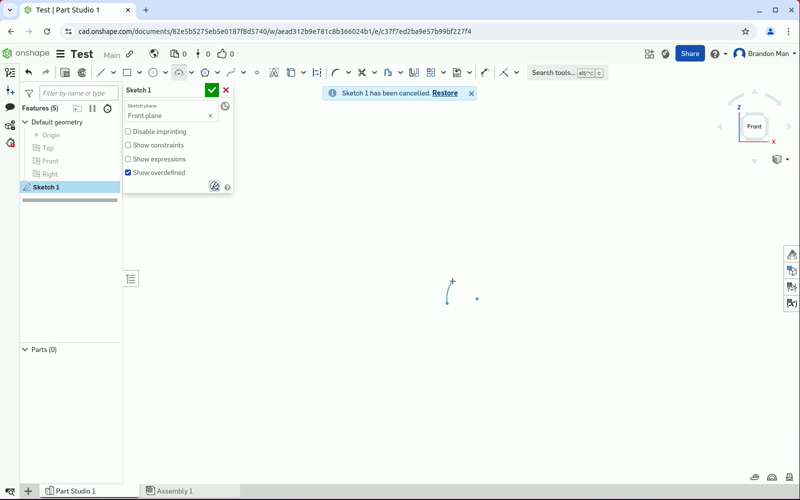
click(452, 280)
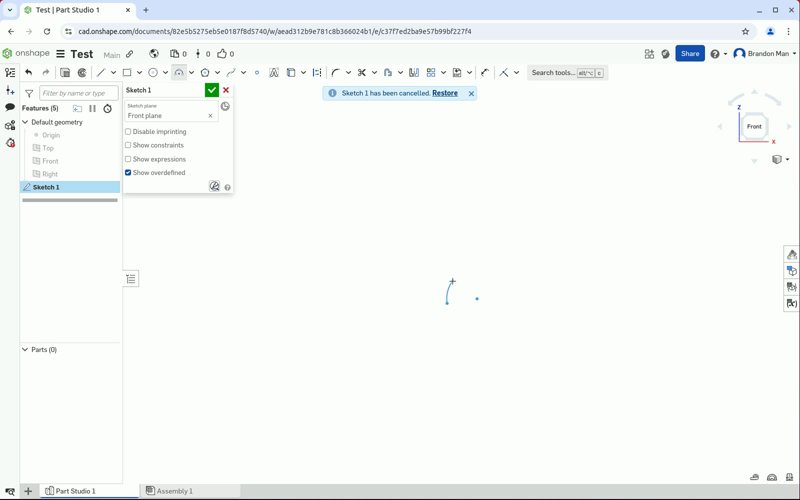
scroll(-6)
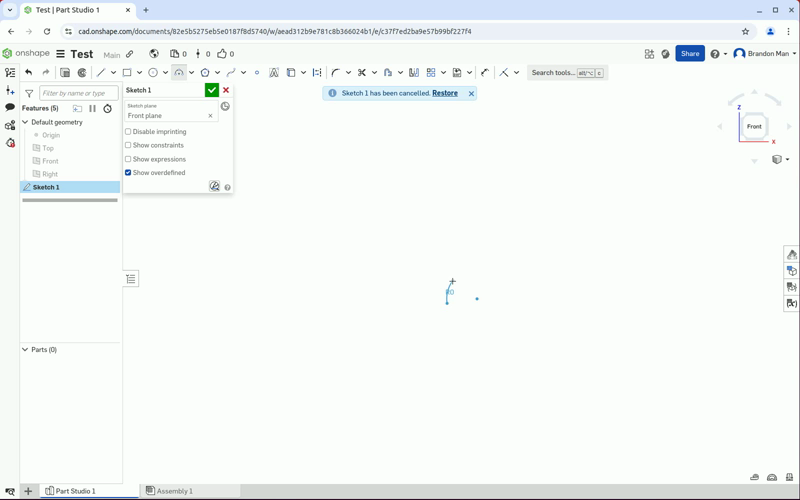
scroll(-6)
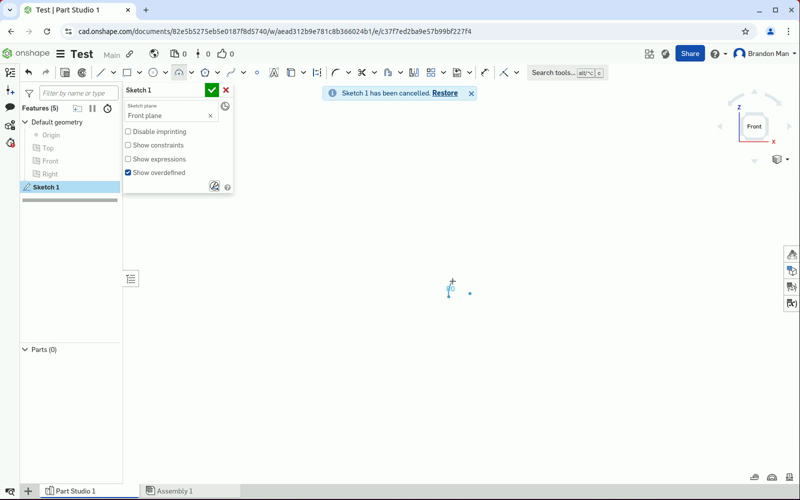
scroll(-6)
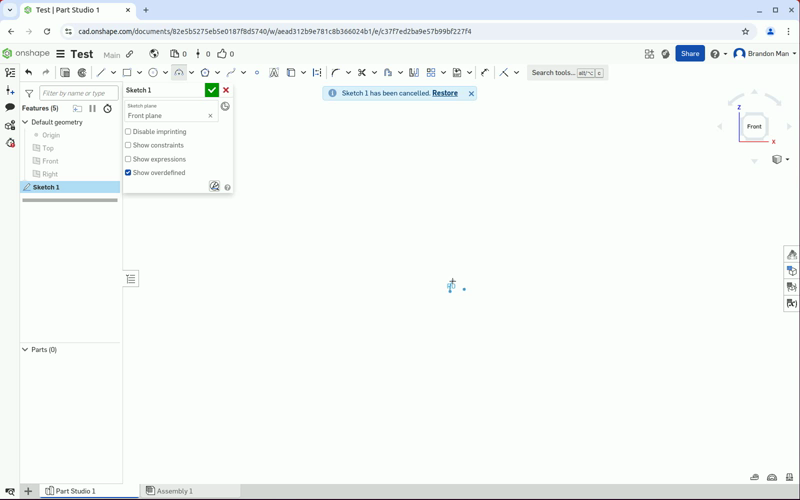
scroll(-6)
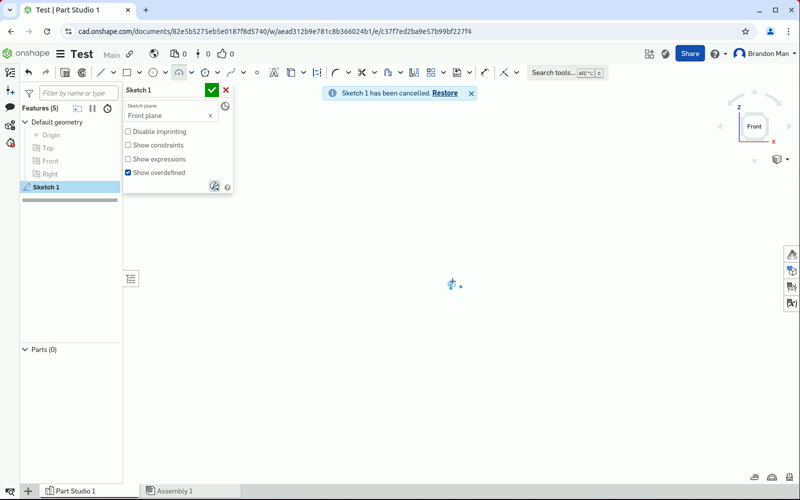
scroll(-6)
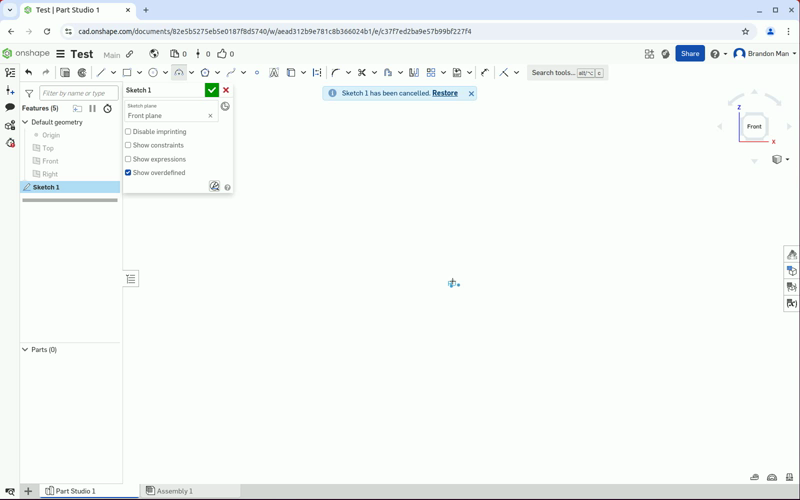
scroll(-6)
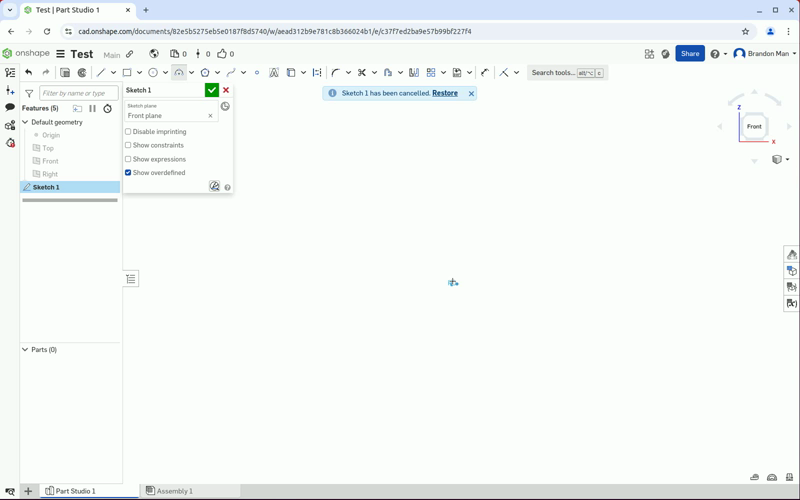
scroll(-6)
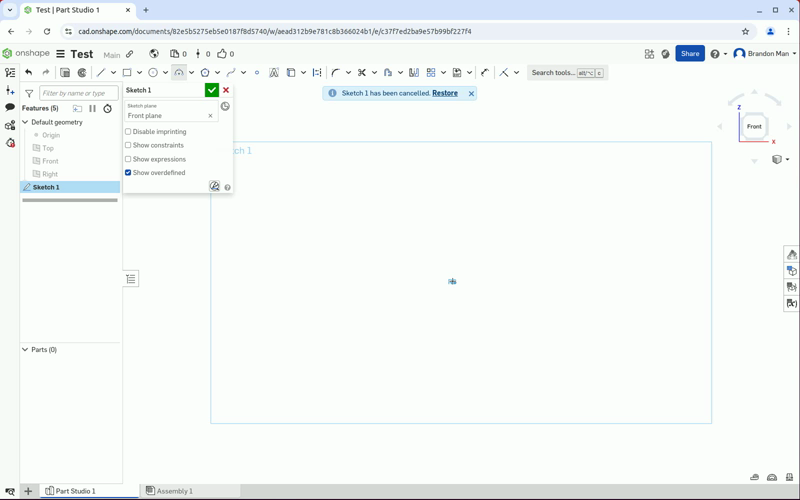
mouse_move(452, 281)
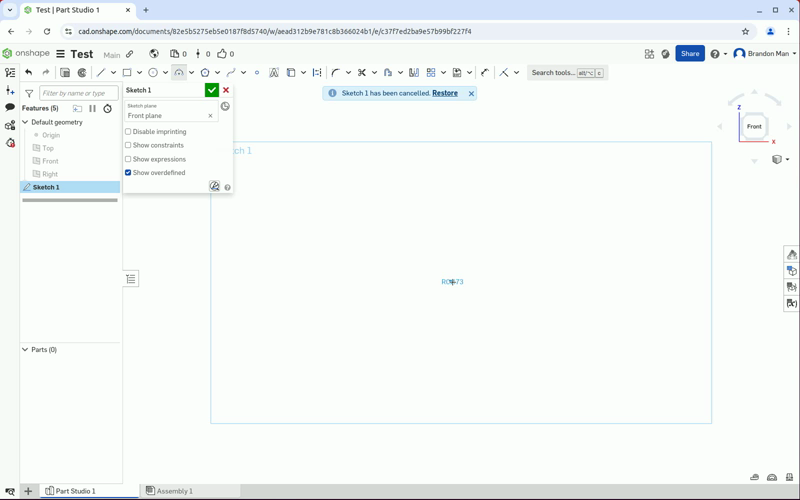
scroll(6)
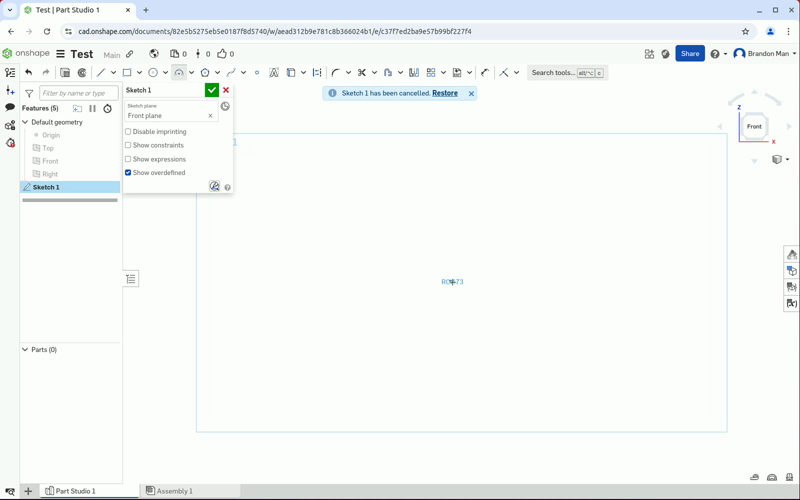
scroll(6)
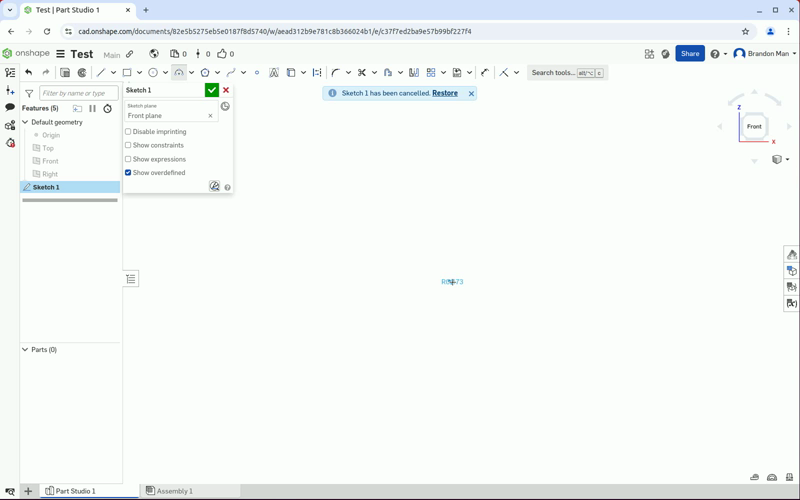
scroll(6)
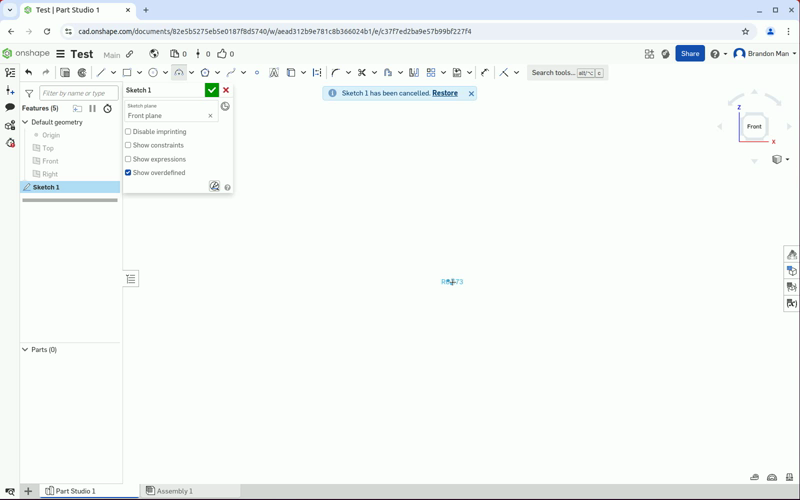
scroll(6)
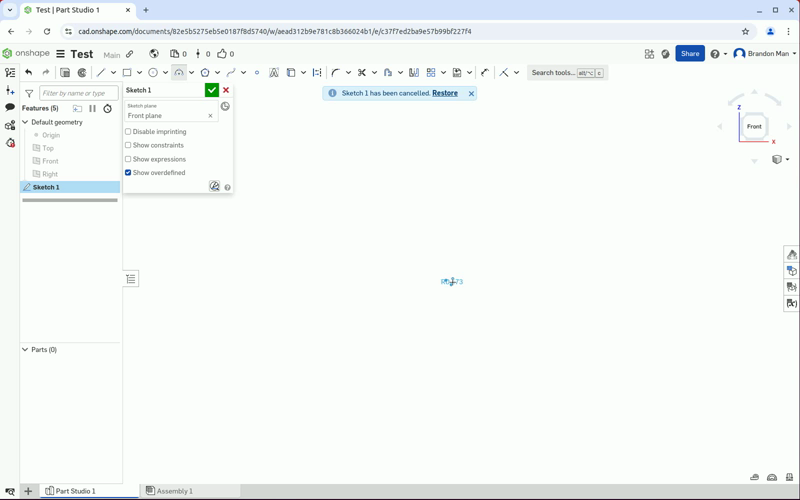
scroll(6)
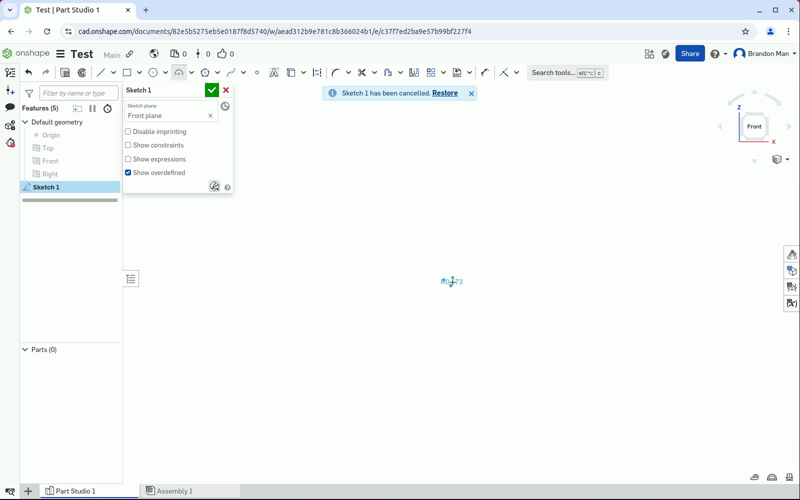
scroll(6)
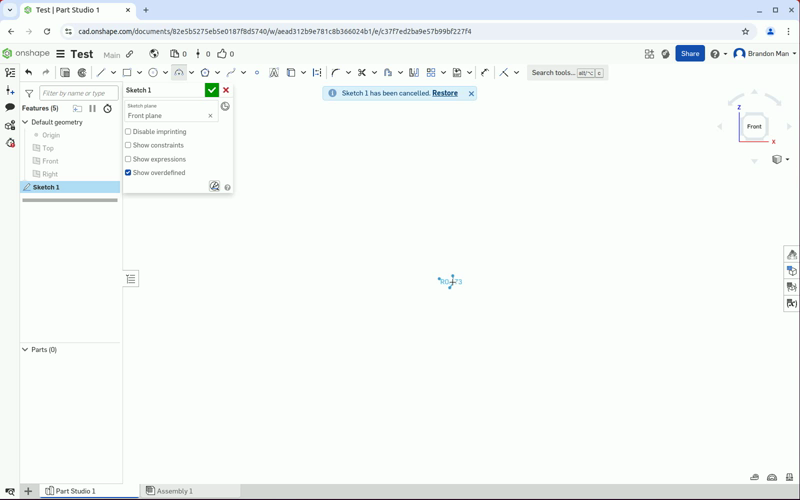
scroll(6)
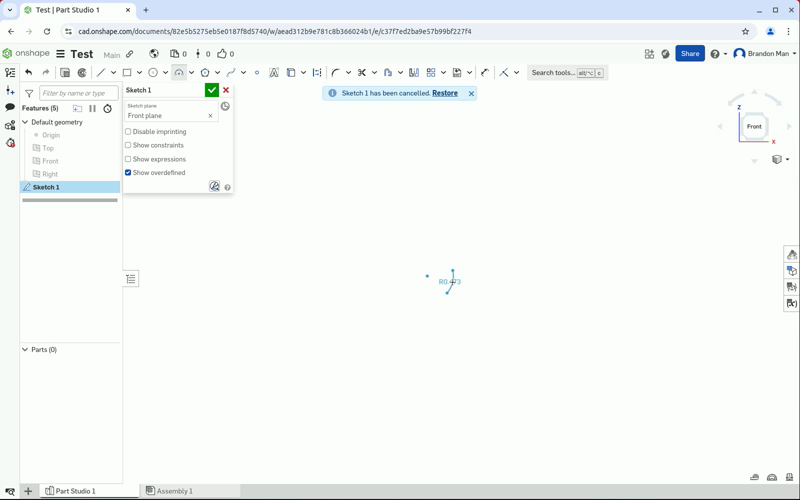
click(452, 281)
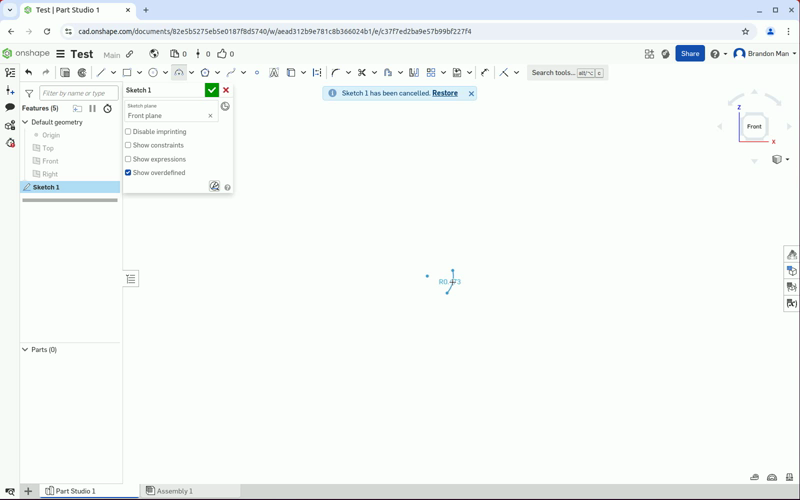
scroll(-6)
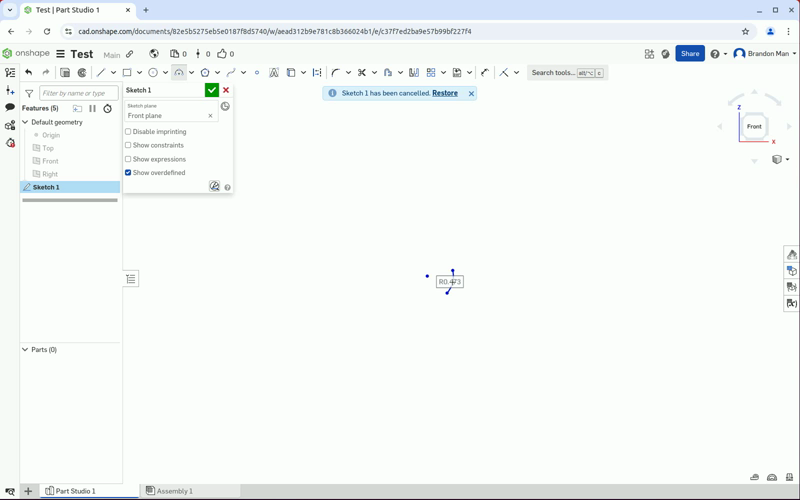
scroll(-6)
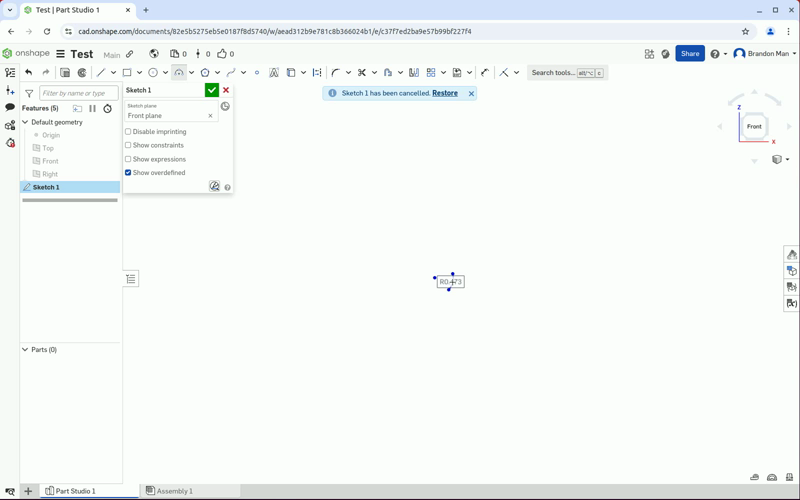
scroll(-6)
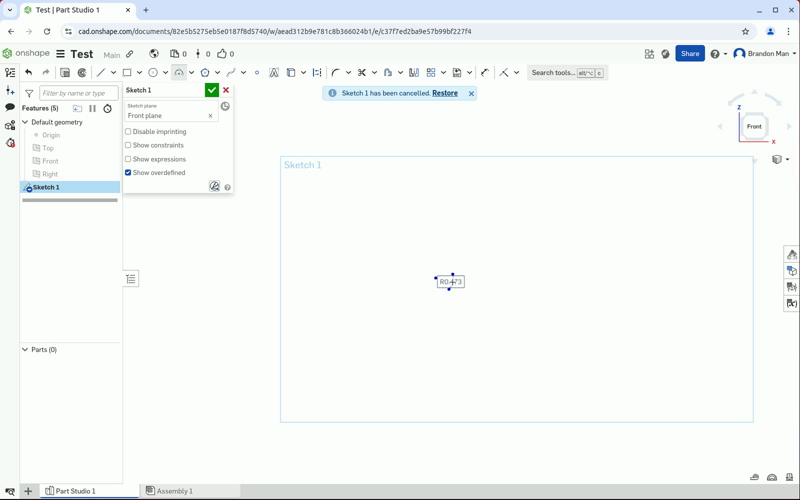
scroll(-6)
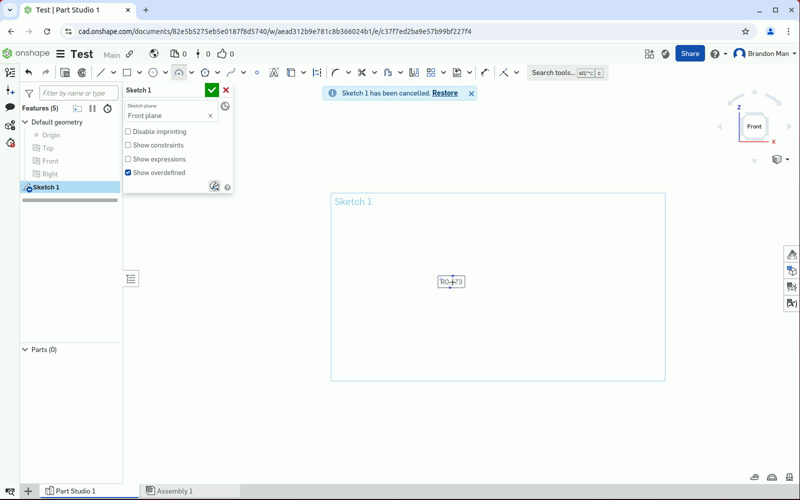
scroll(-6)
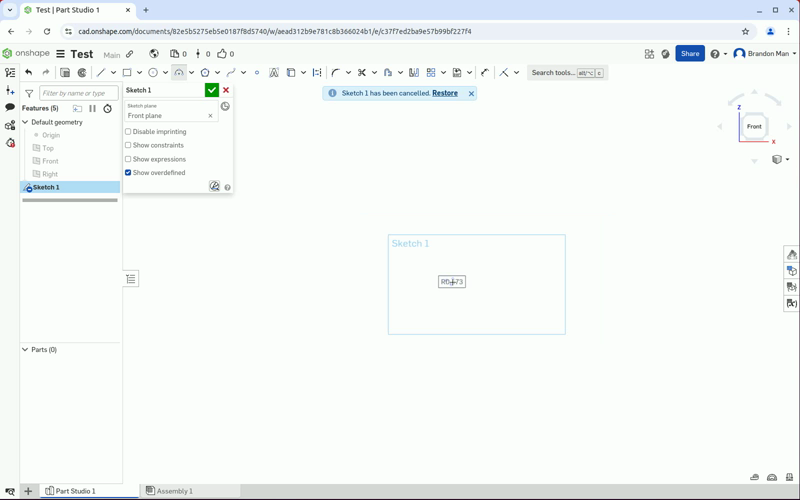
scroll(-6)
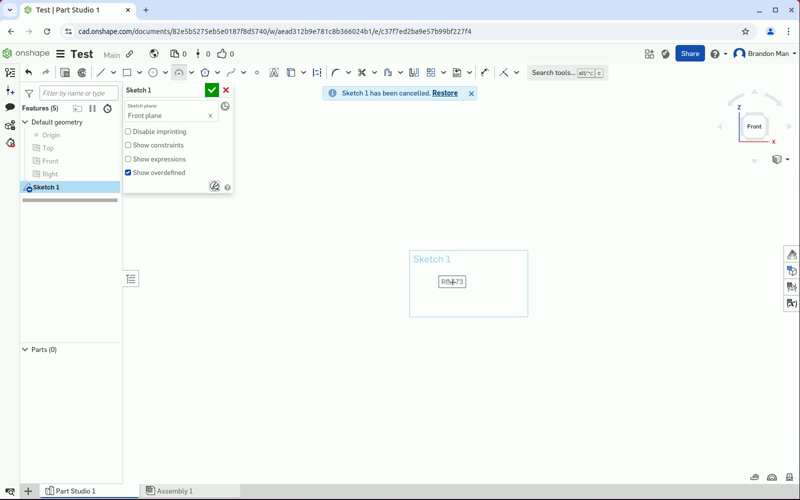
scroll(-6)
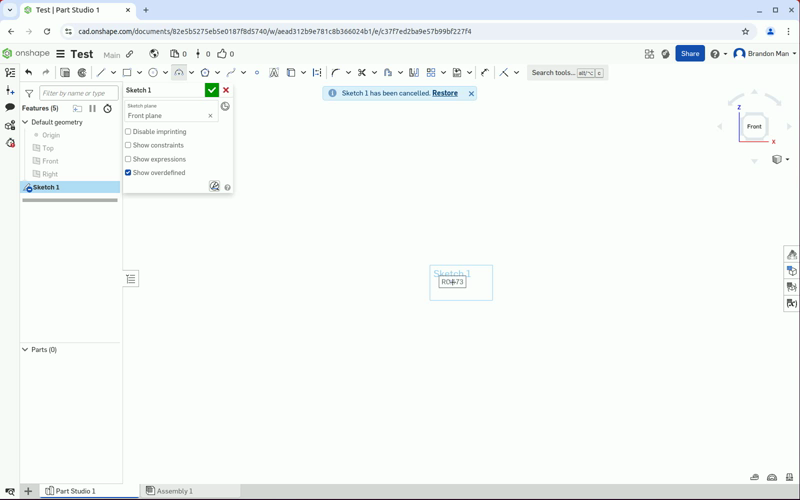
key_up(shift)
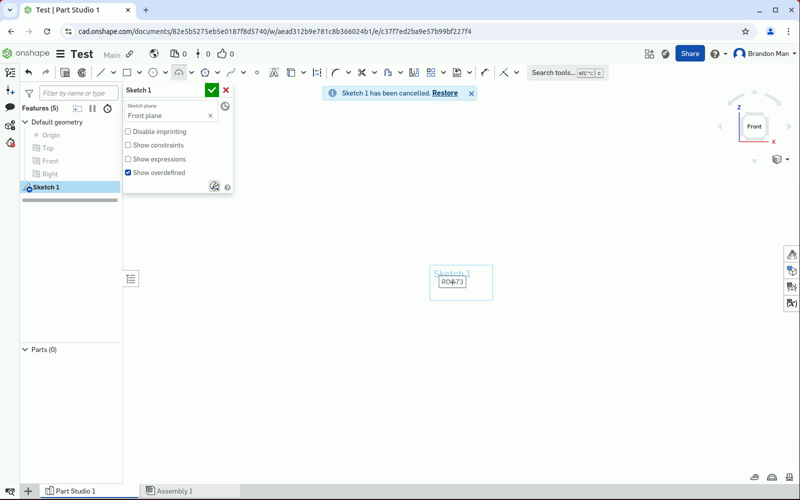
key(esc)
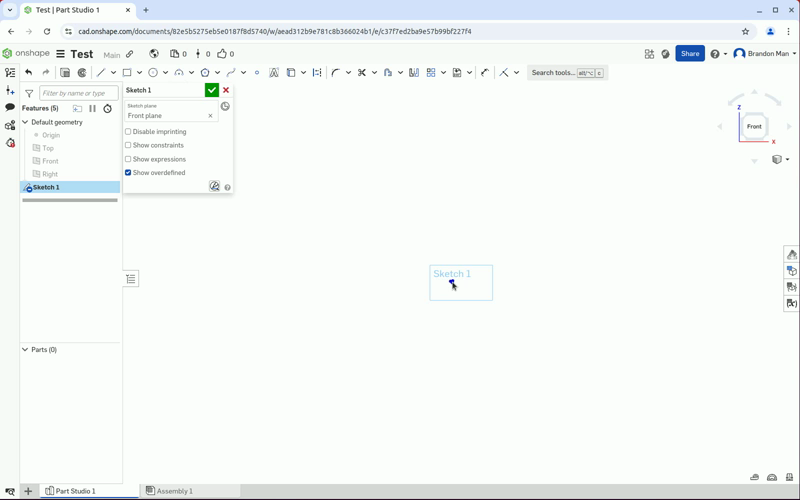
key(l)
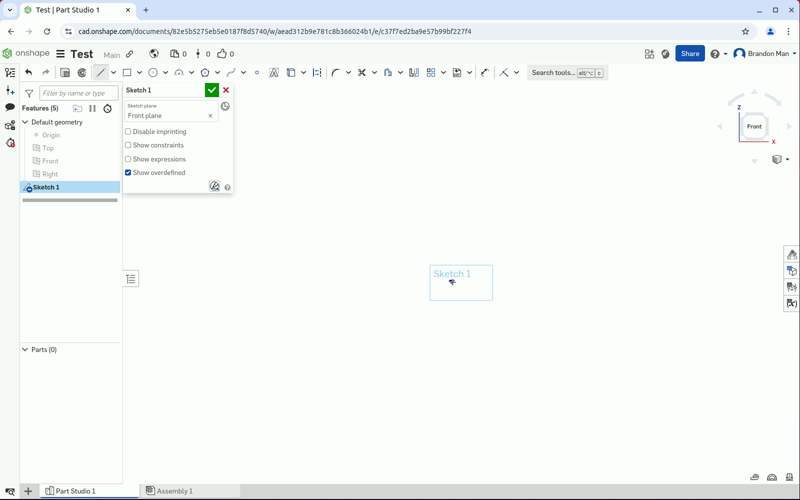
mouse_move(452, 280)
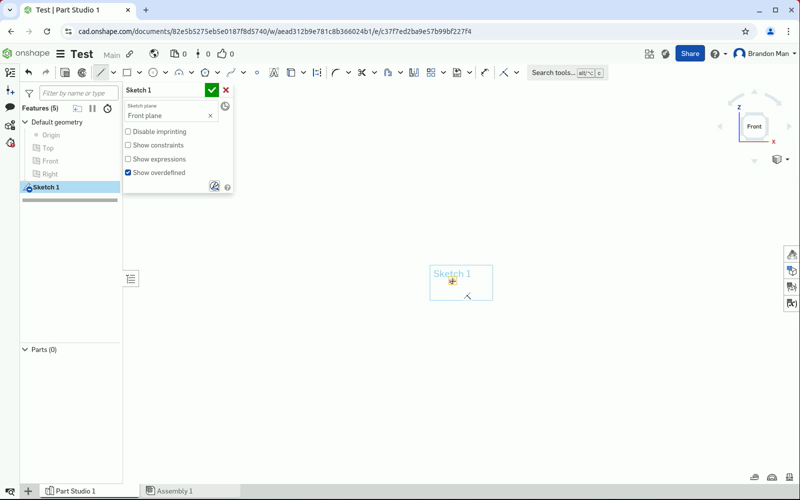
scroll(6)
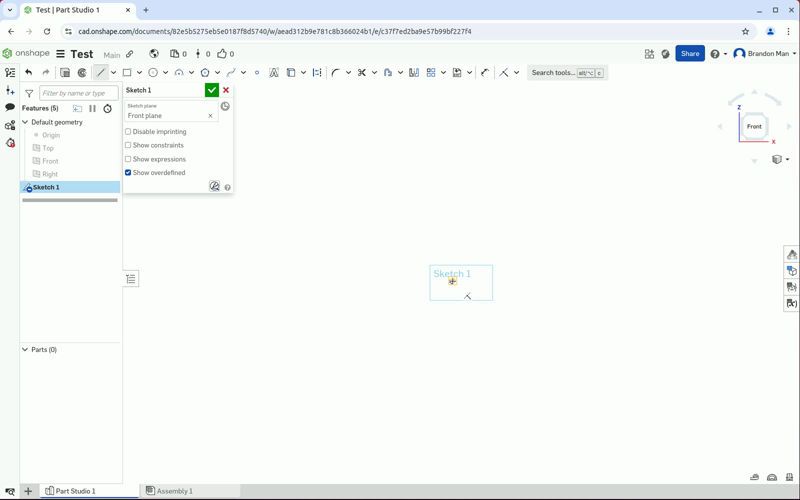
scroll(6)
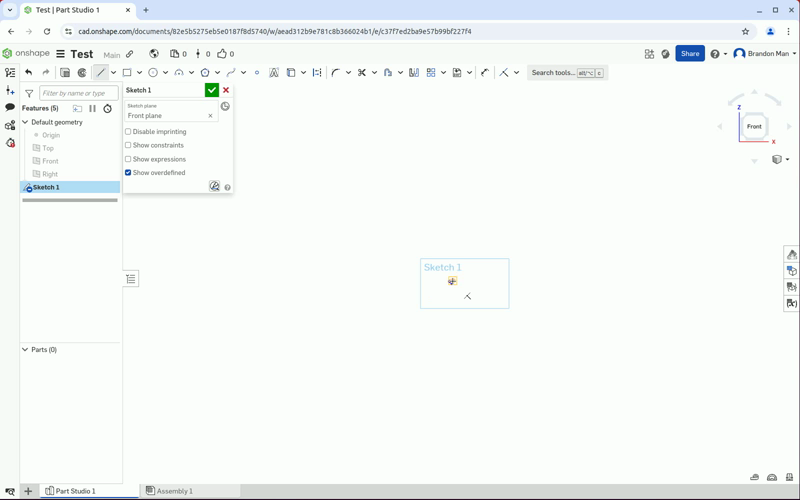
scroll(6)
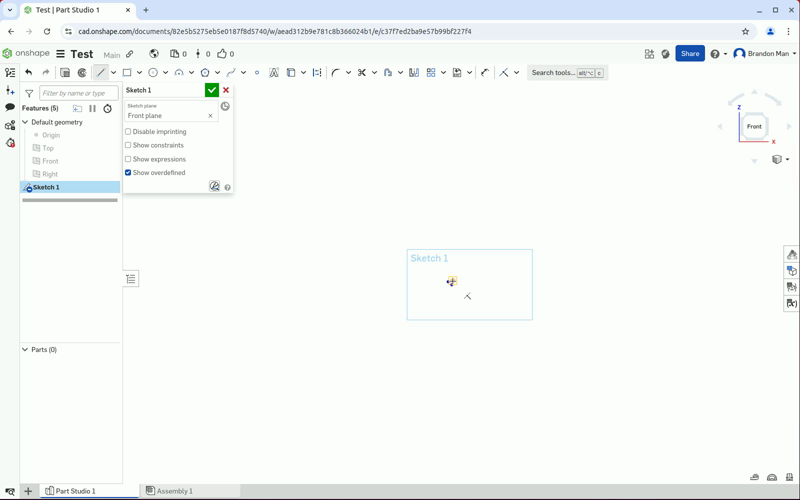
scroll(6)
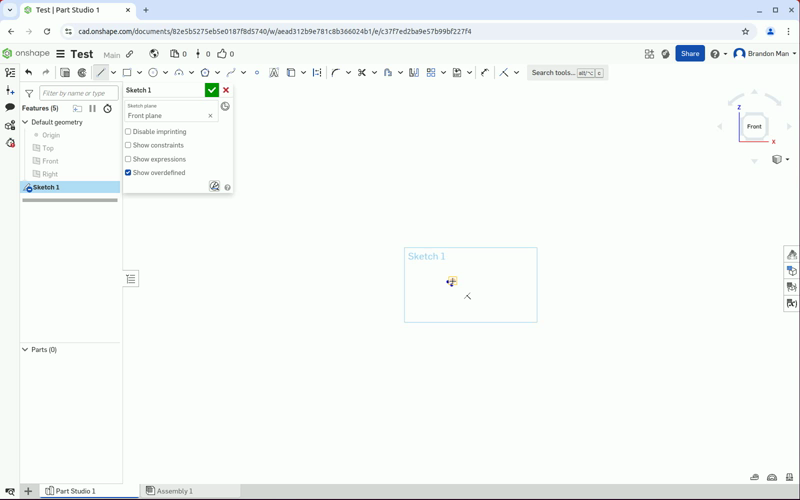
scroll(6)
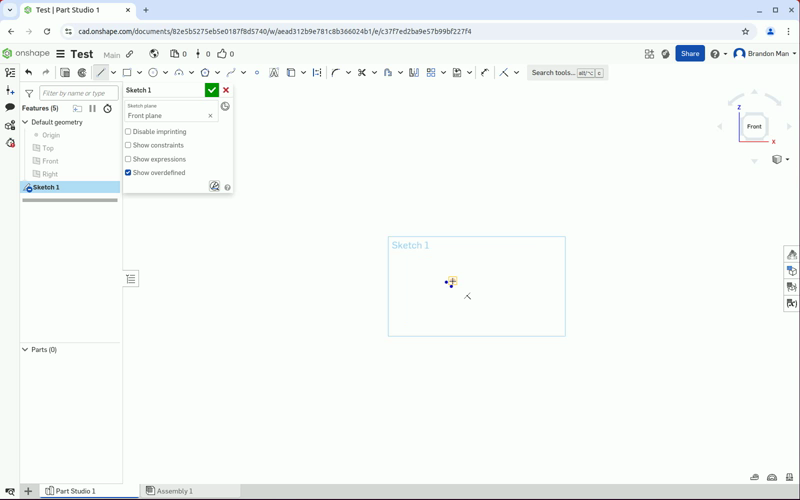
scroll(6)
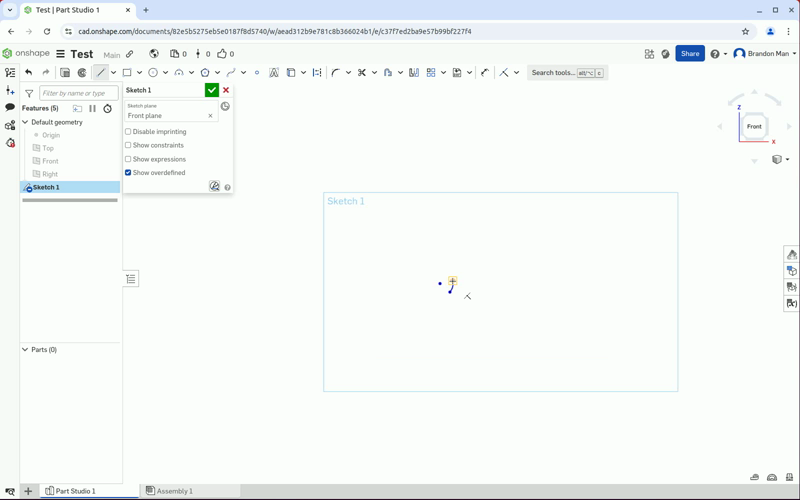
scroll(6)
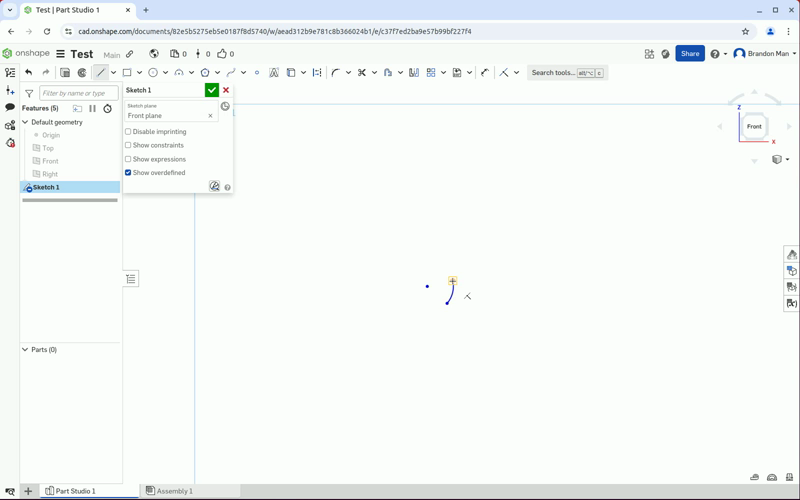
click(452, 280)
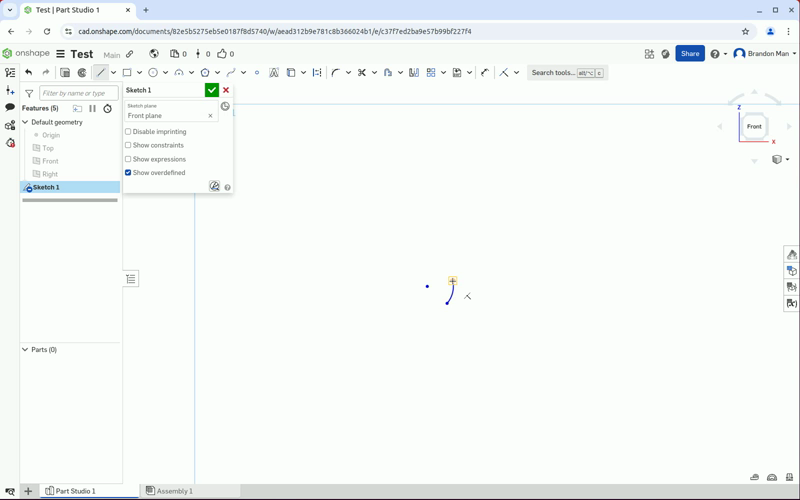
scroll(-6)
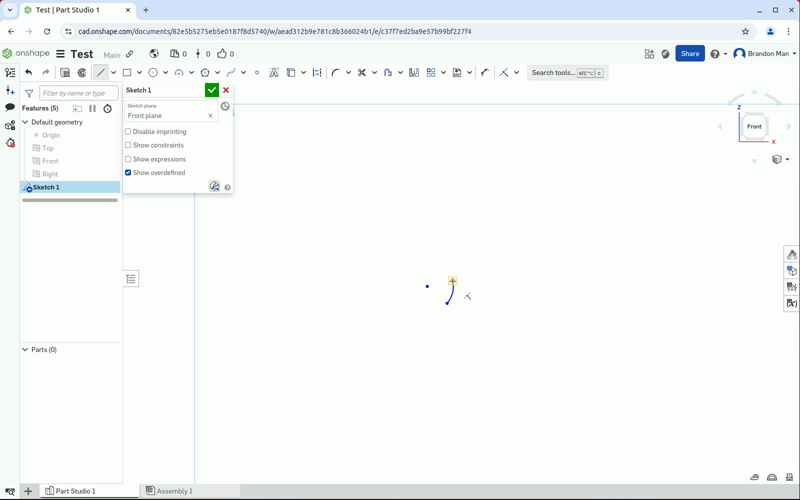
scroll(-6)
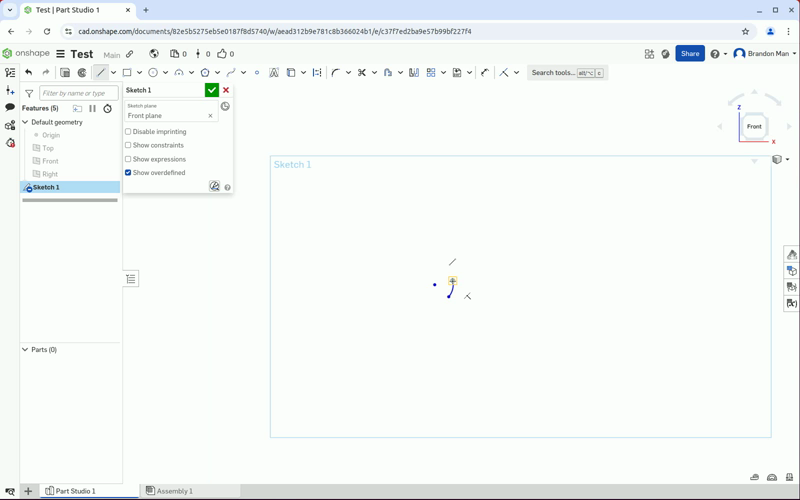
scroll(-6)
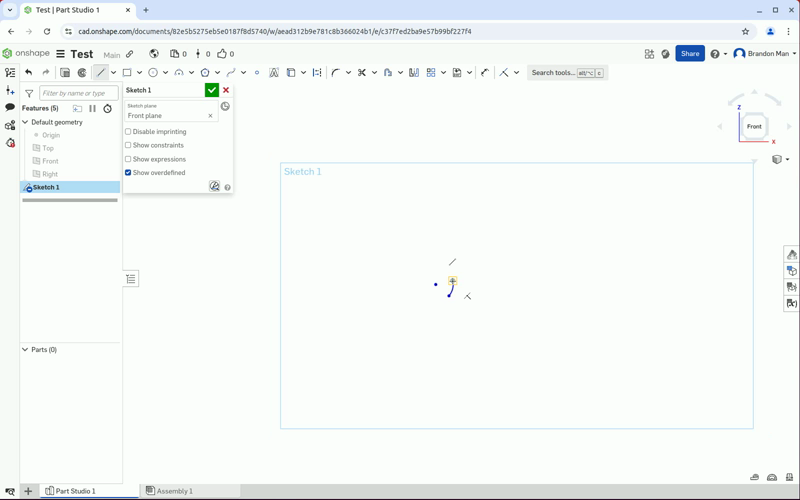
scroll(-6)
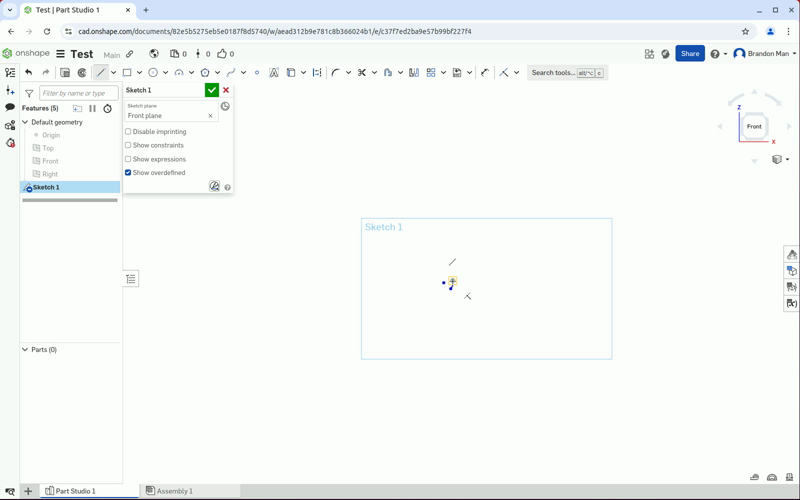
scroll(-6)
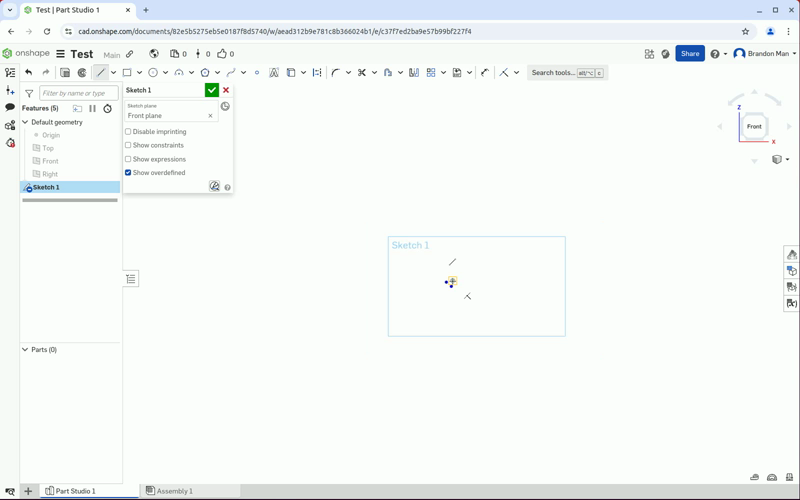
scroll(-6)
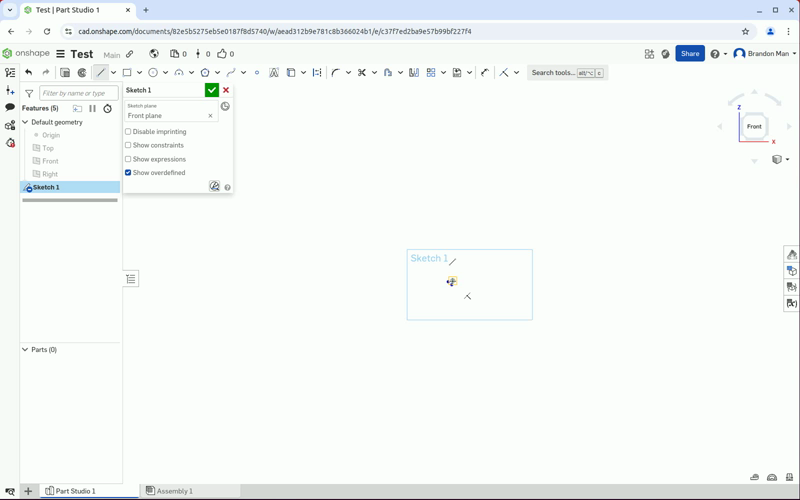
scroll(-6)
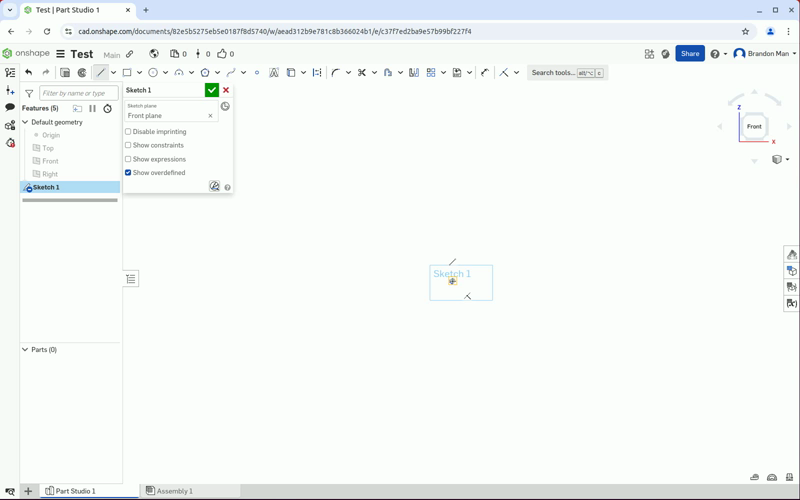
mouse_move(482, 280)
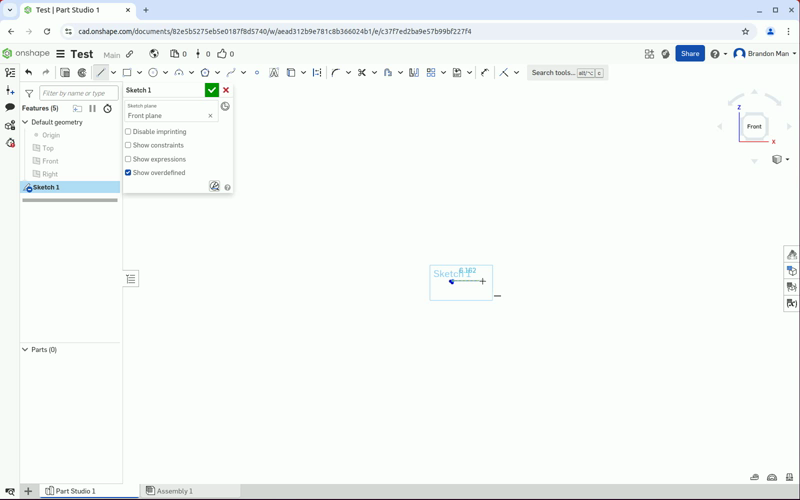
key_down(shift)
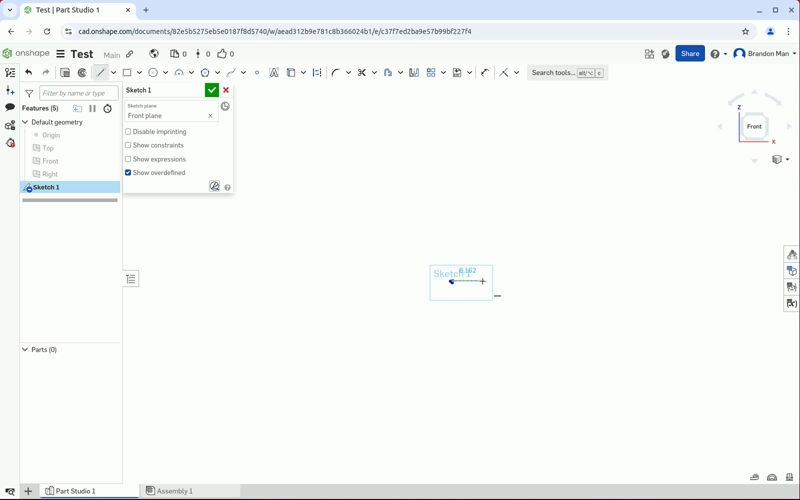
mouse_move(452, 282)
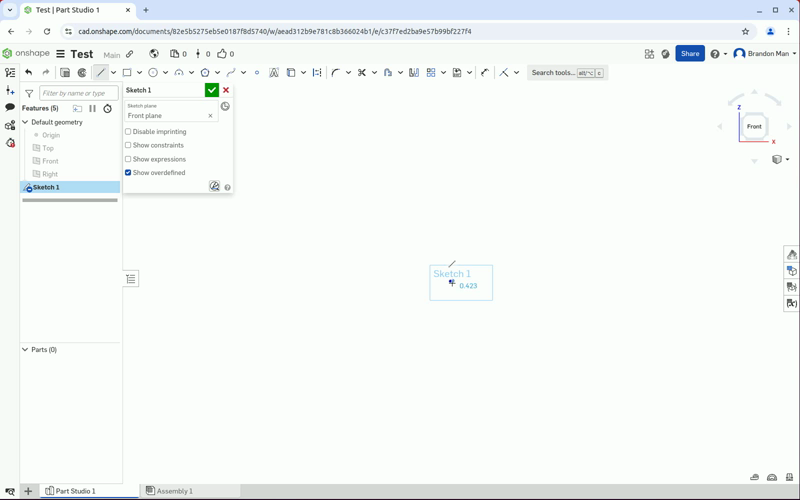
scroll(6)
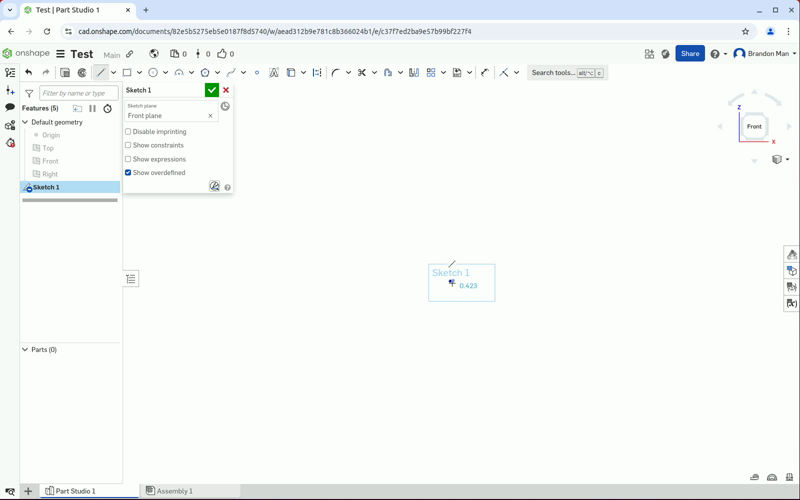
scroll(6)
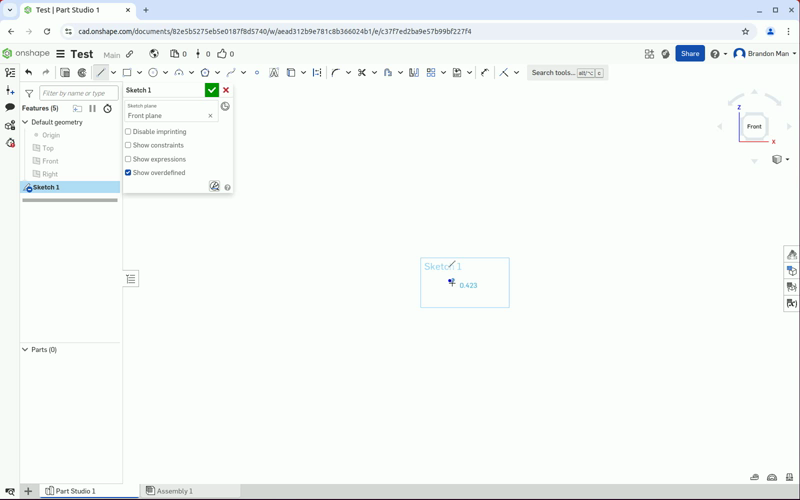
scroll(6)
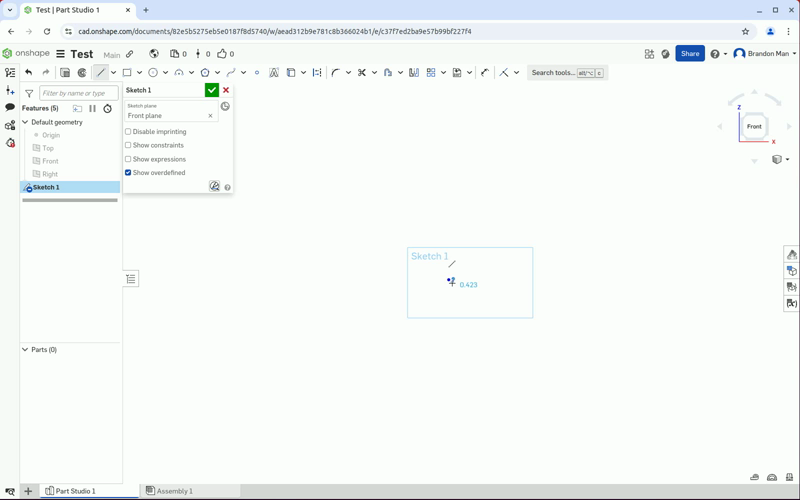
scroll(6)
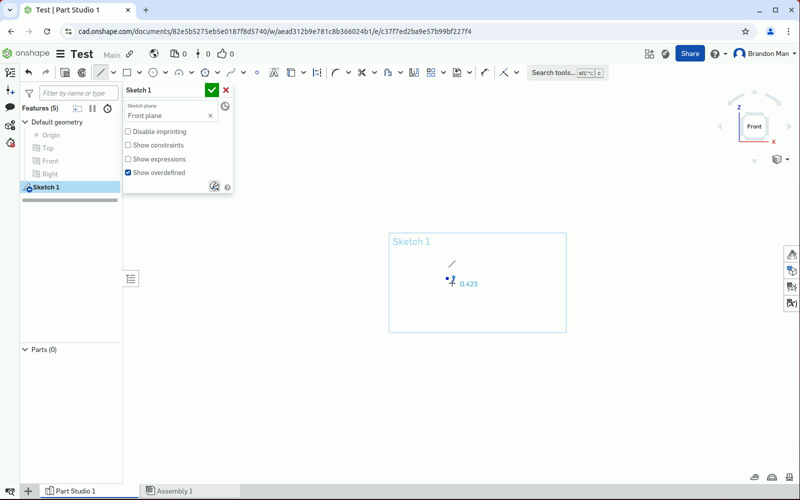
scroll(6)
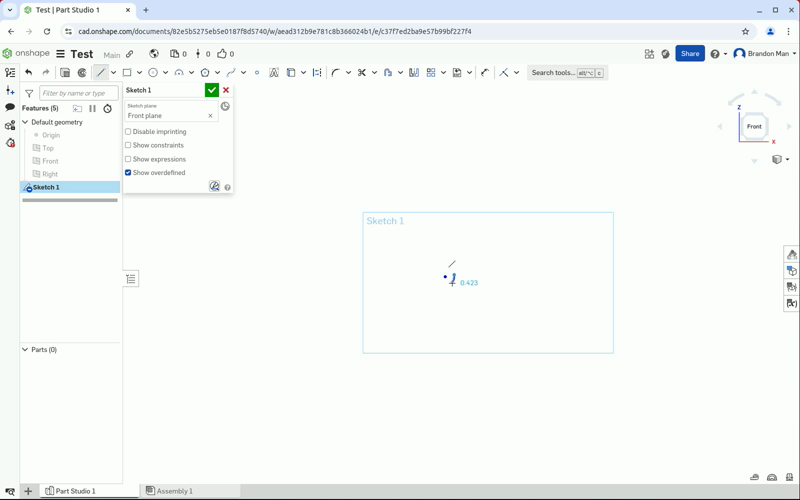
scroll(6)
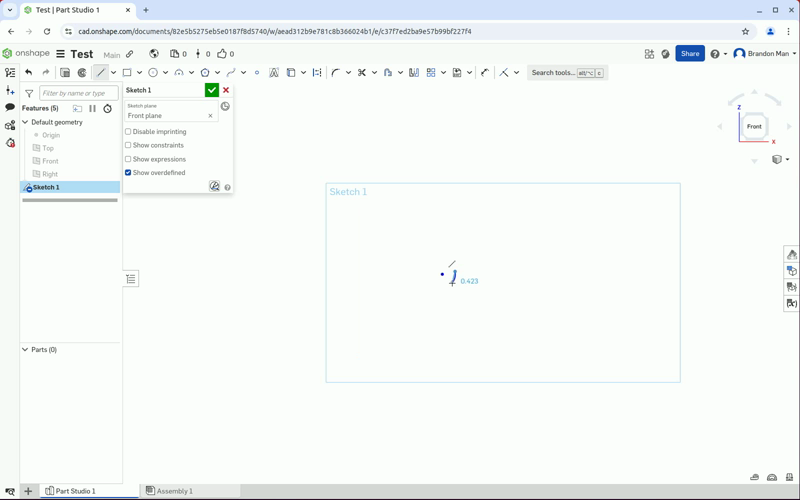
scroll(6)
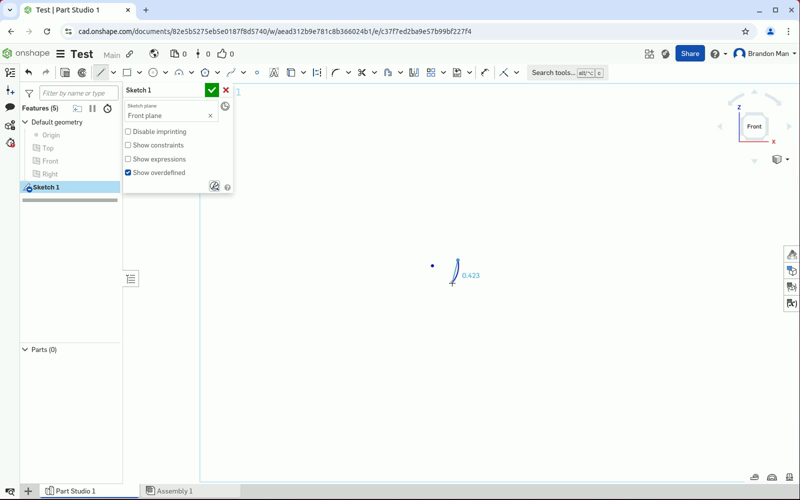
key_up(shift)
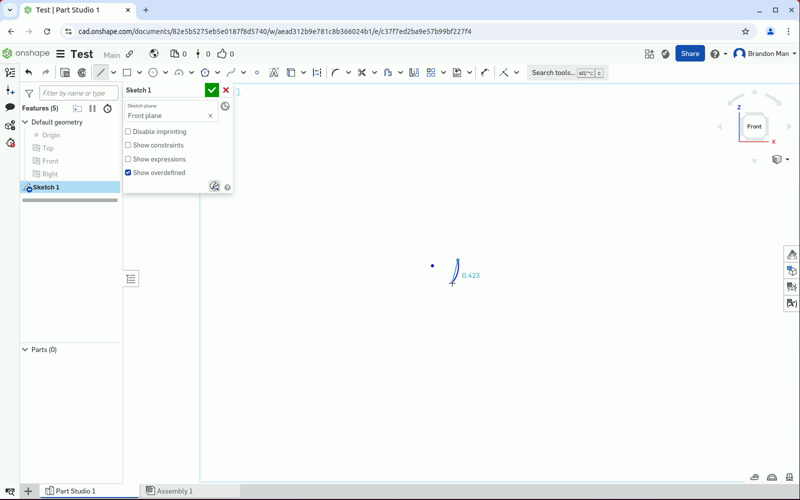
click(452, 282)
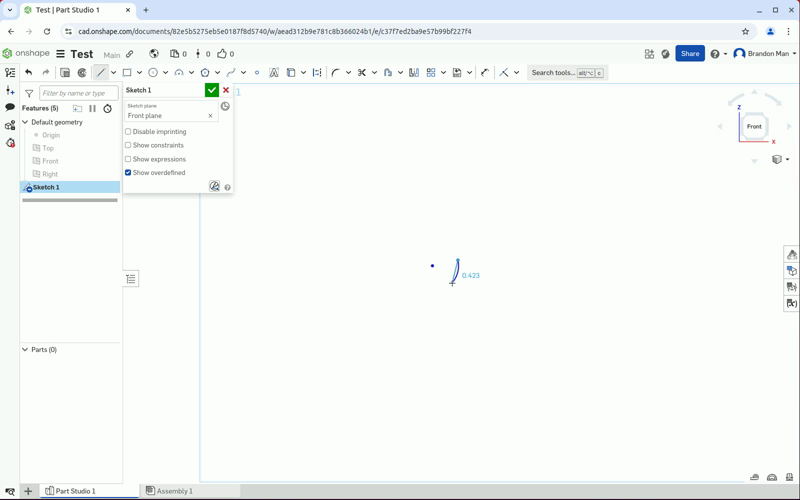
scroll(-6)
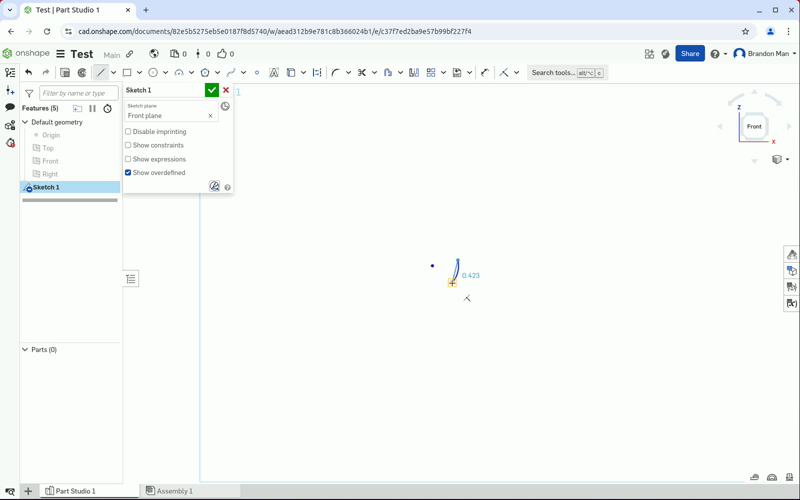
scroll(-6)
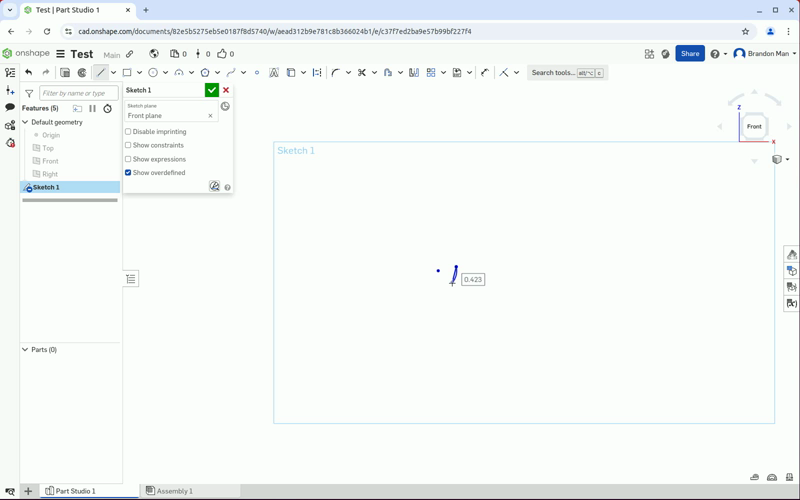
scroll(-6)
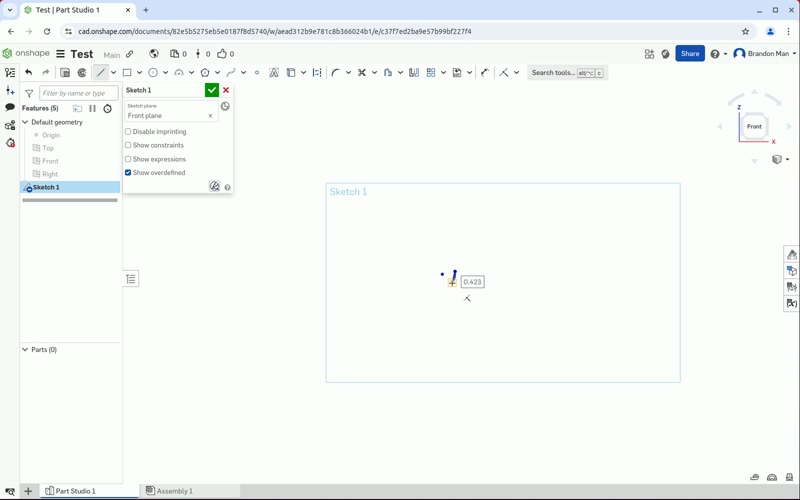
scroll(-6)
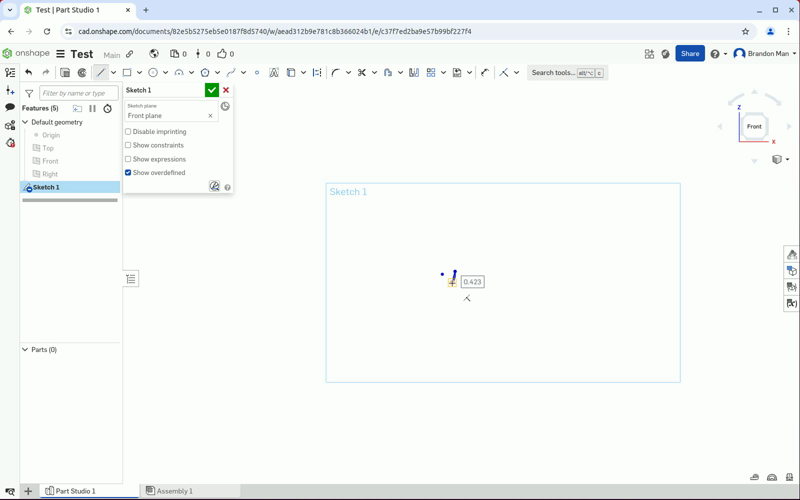
scroll(-6)
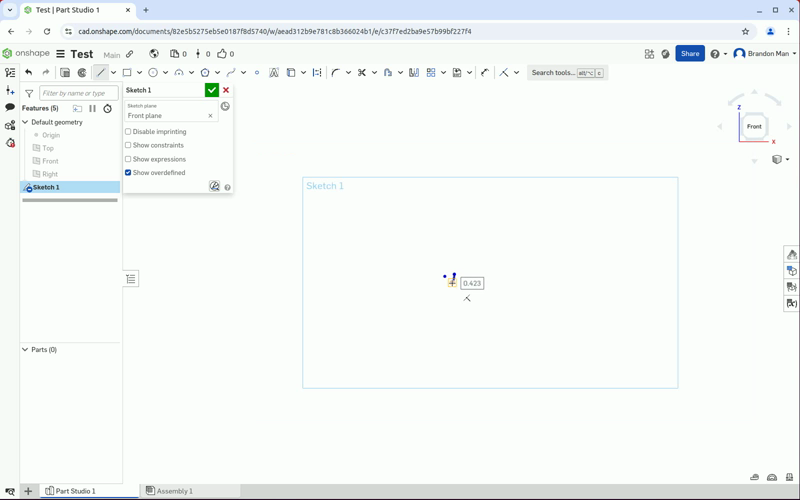
scroll(-6)
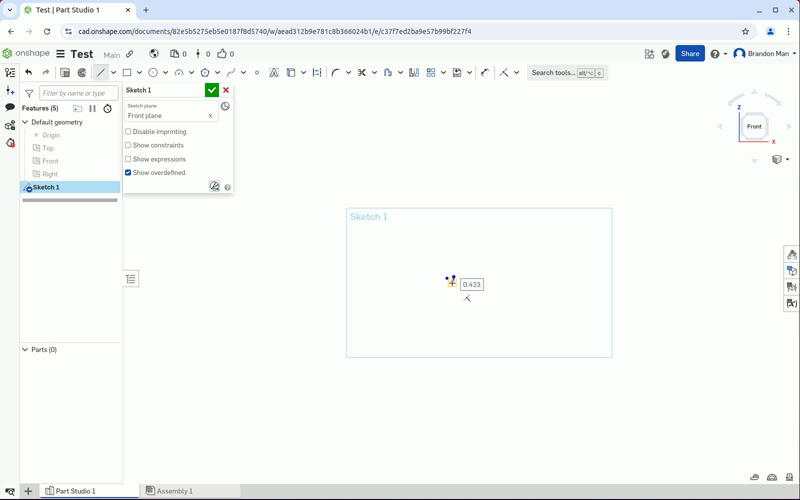
scroll(-6)
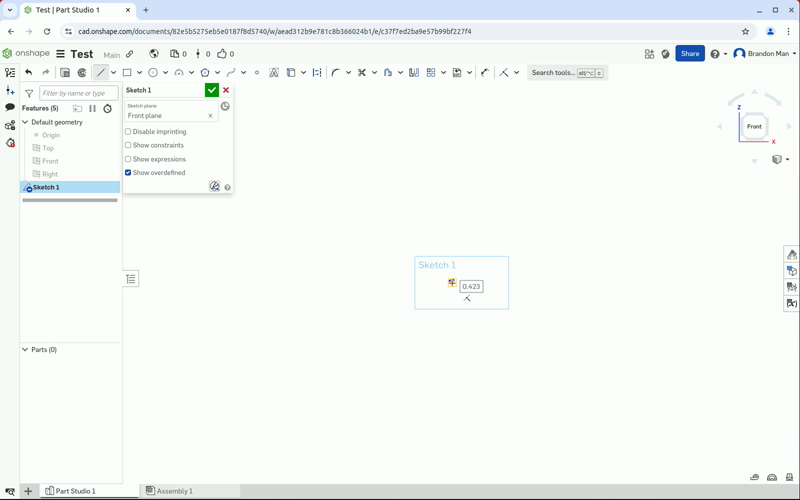
key(esc)
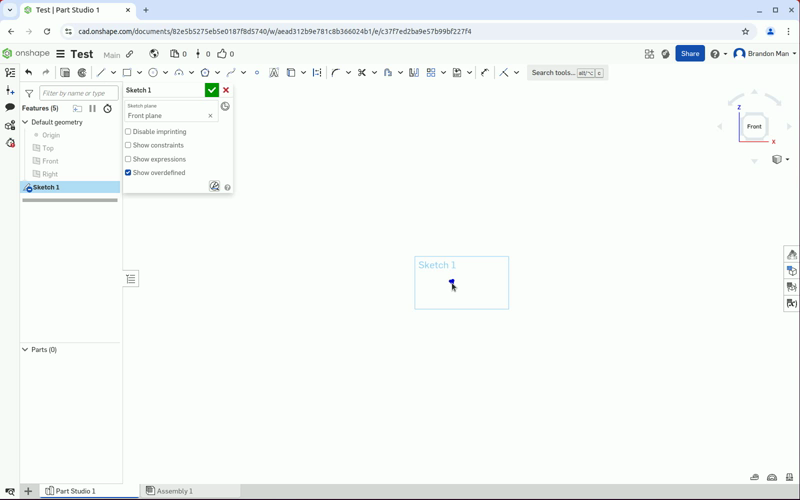
mouse_move(452, 282)
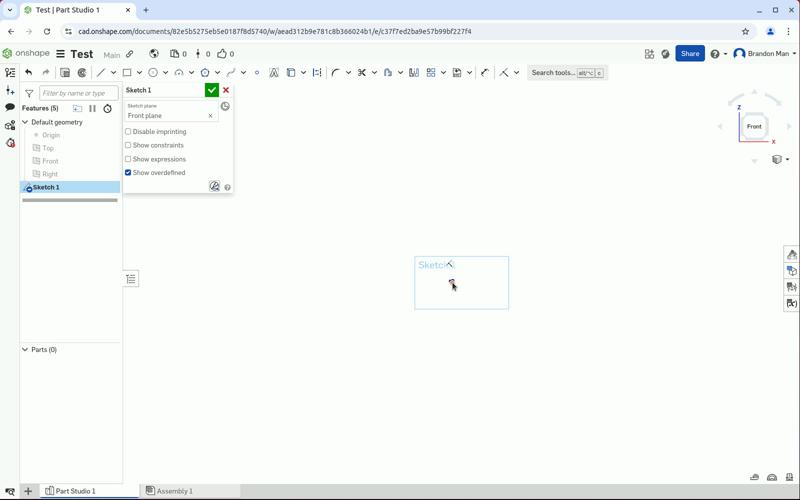
scroll(6)
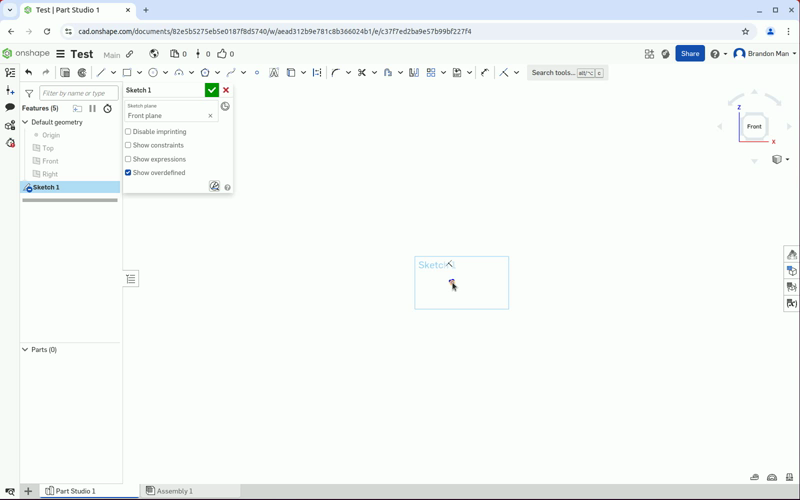
scroll(6)
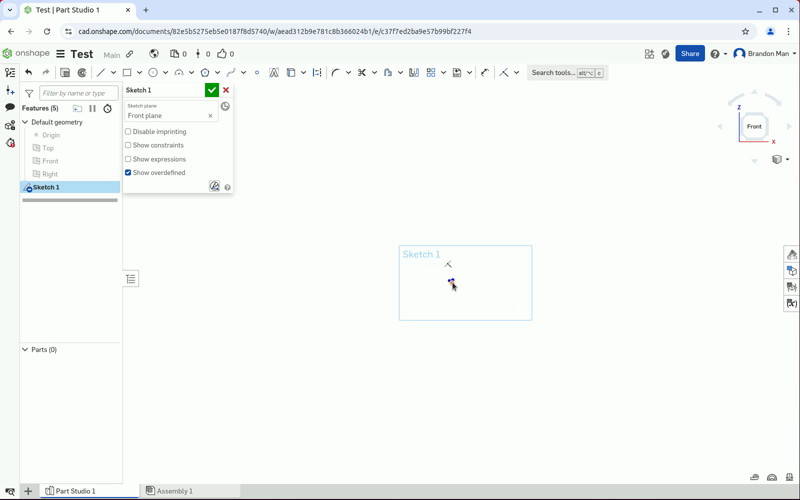
scroll(6)
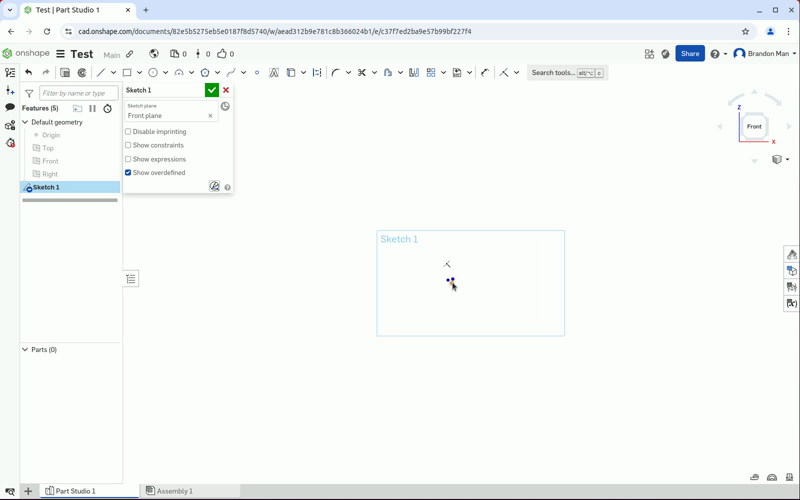
scroll(6)
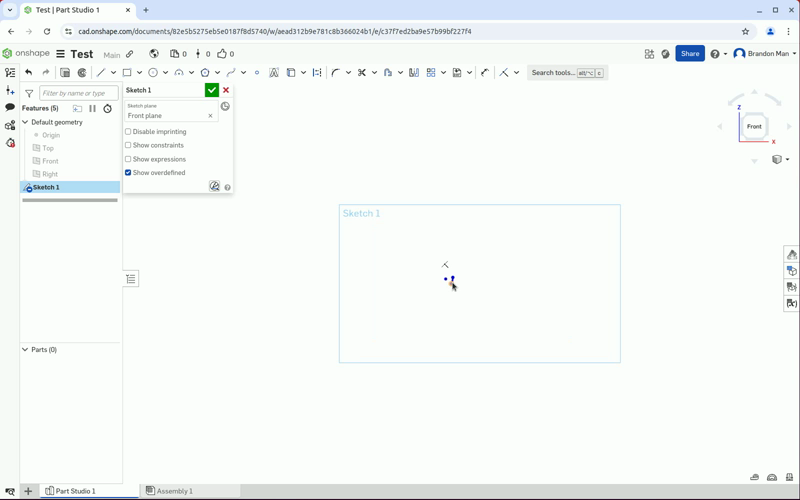
scroll(6)
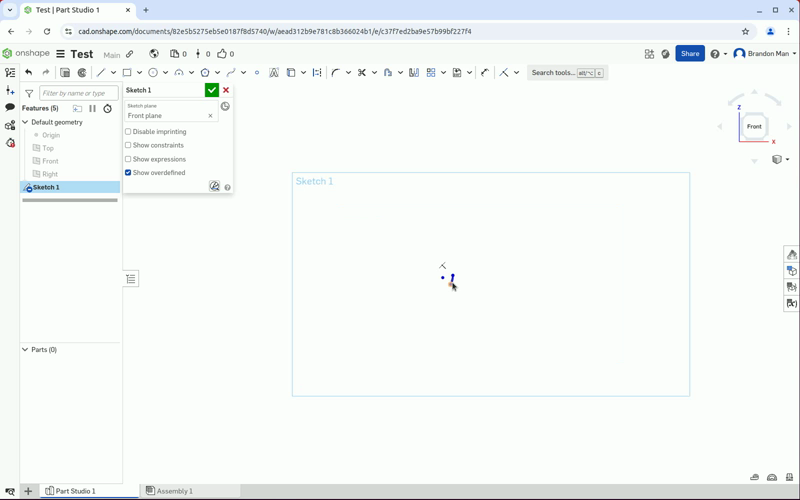
scroll(6)
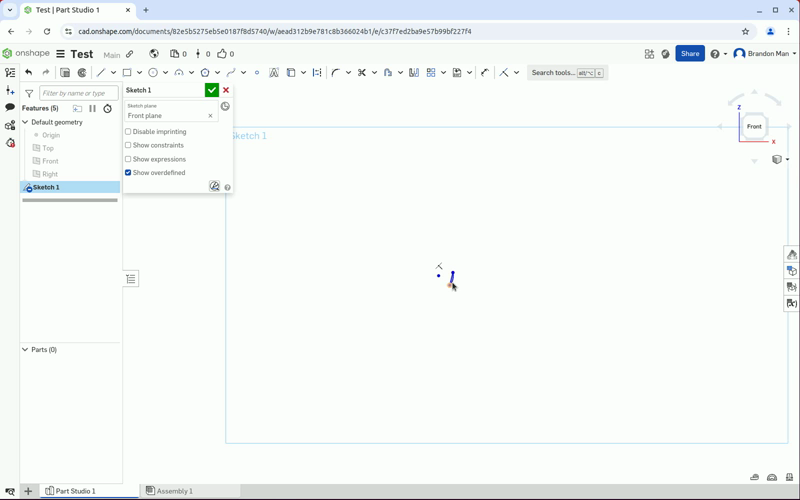
scroll(6)
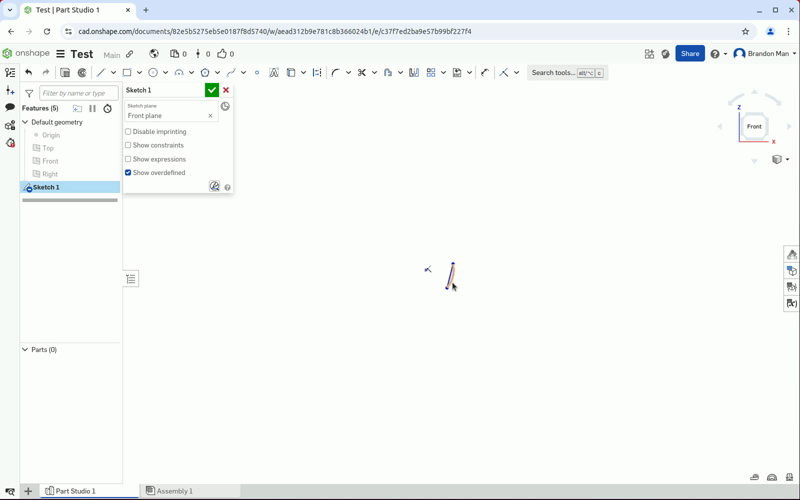
click(452, 282)
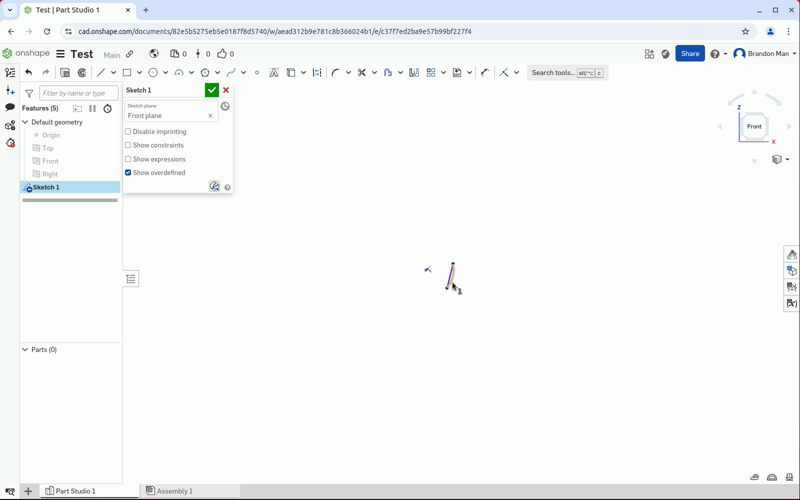
scroll(-6)
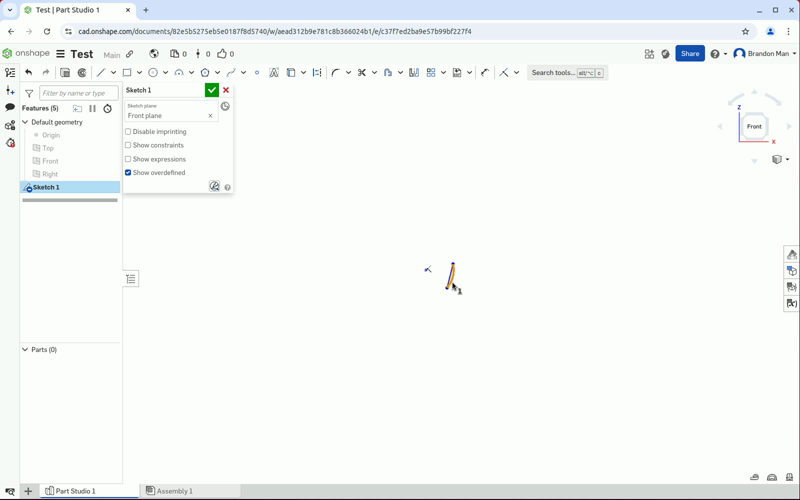
scroll(-6)
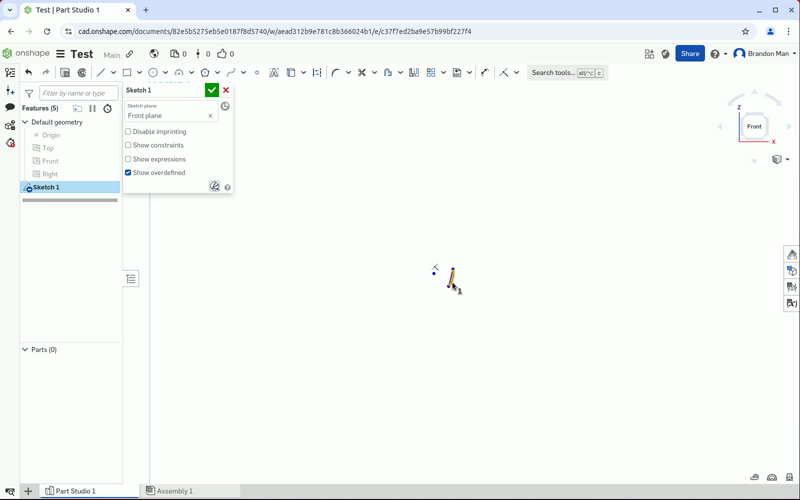
scroll(-6)
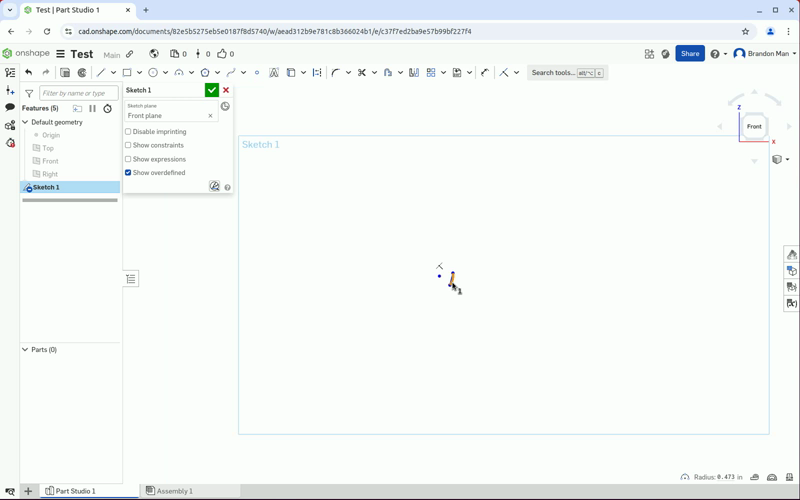
scroll(-6)
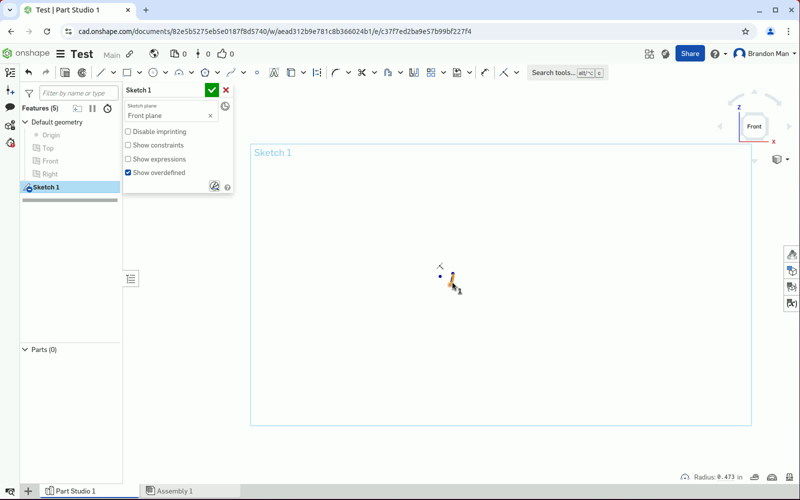
scroll(-6)
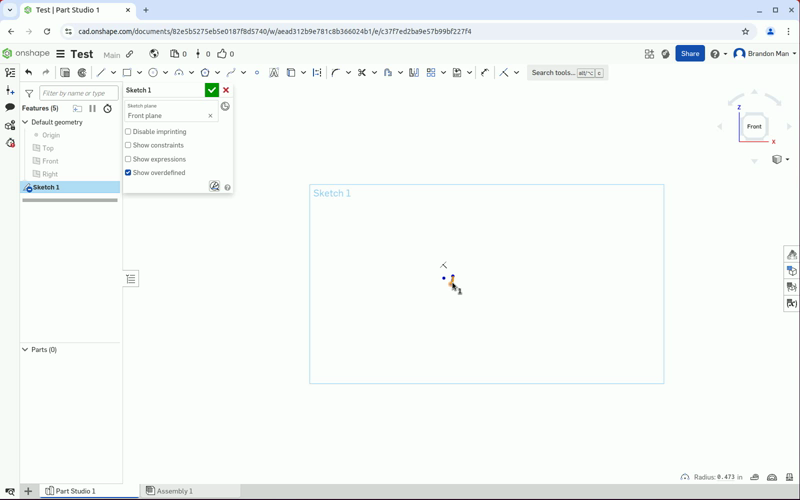
scroll(-6)
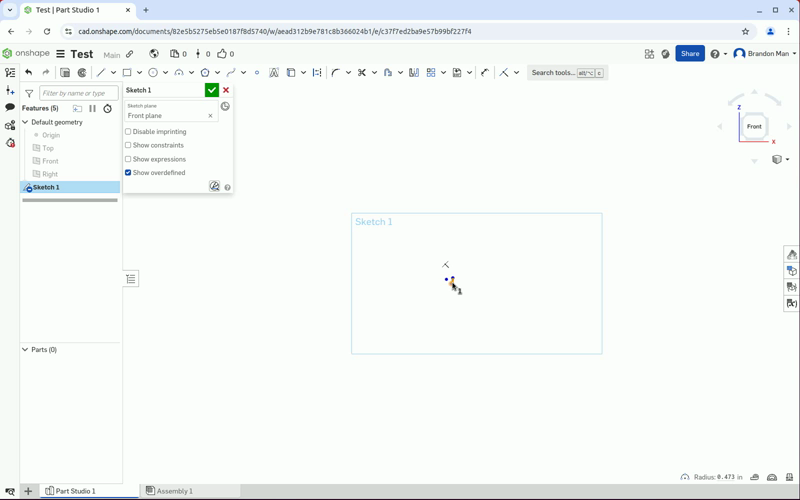
scroll(-6)
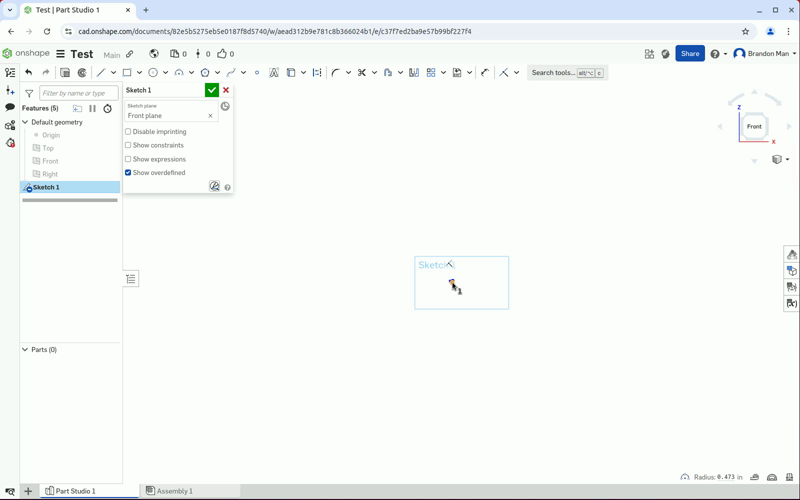
mouse_move(73, 352)
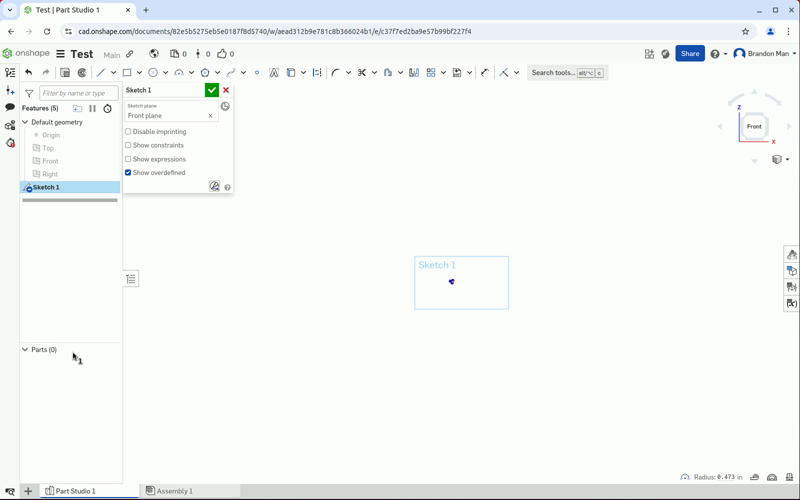
key(shift+y)
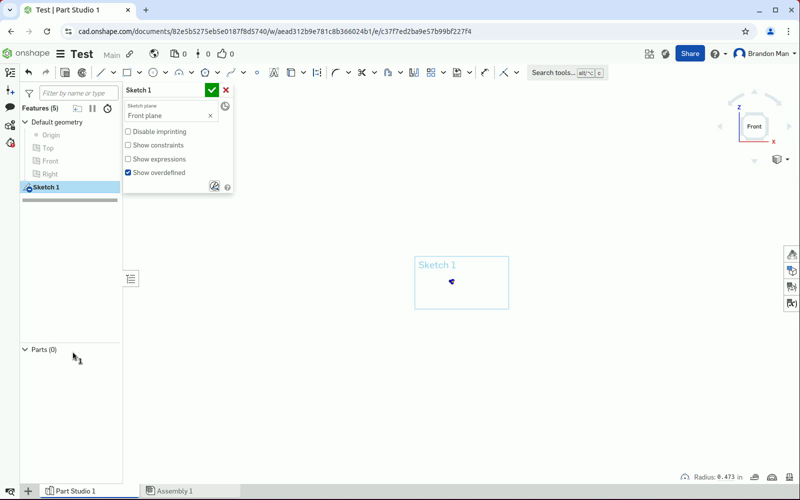
key(shift+e)
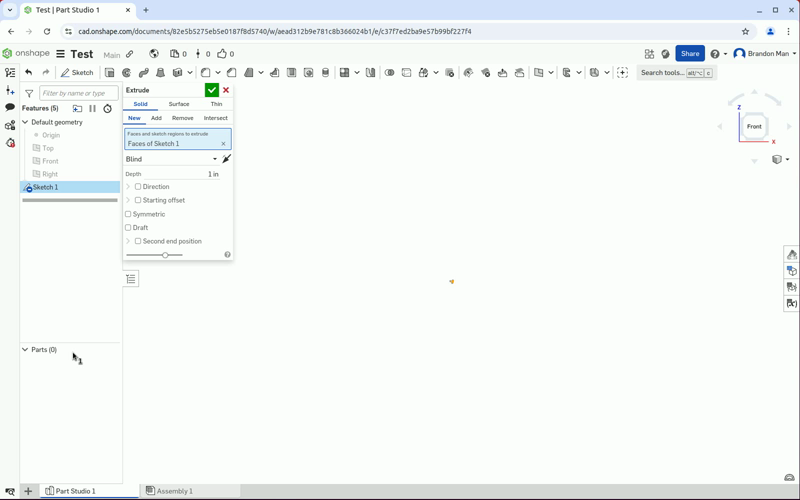
mouse_move(143, 106)
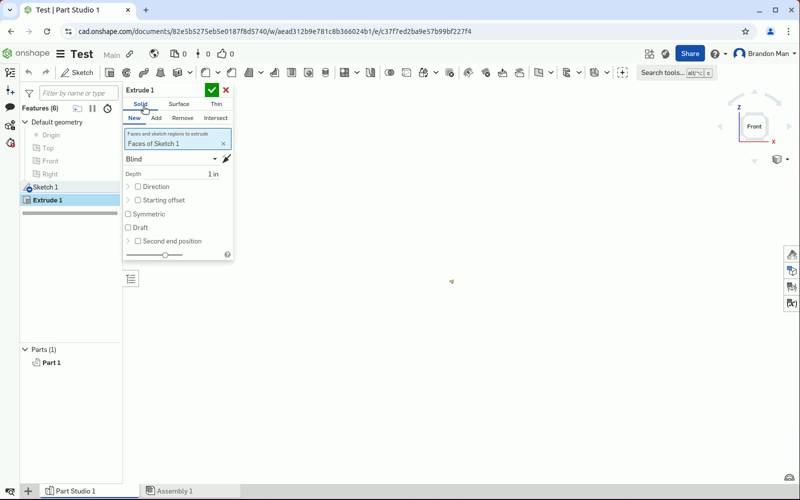
click(143, 106)
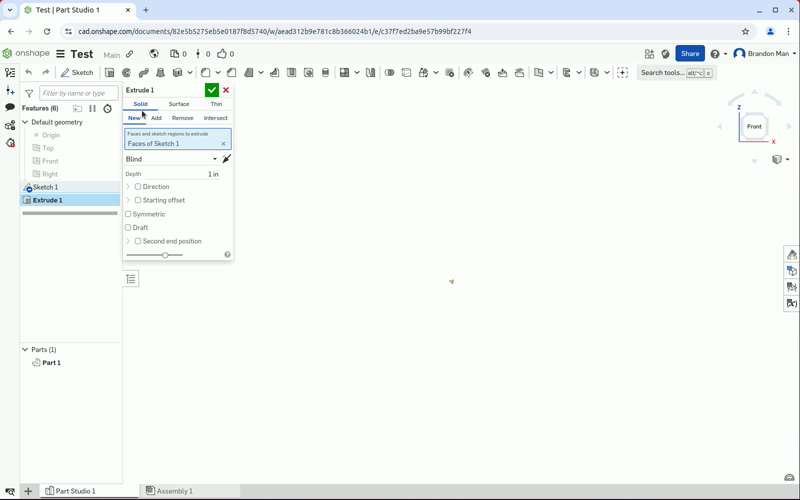
mouse_move(137, 120)
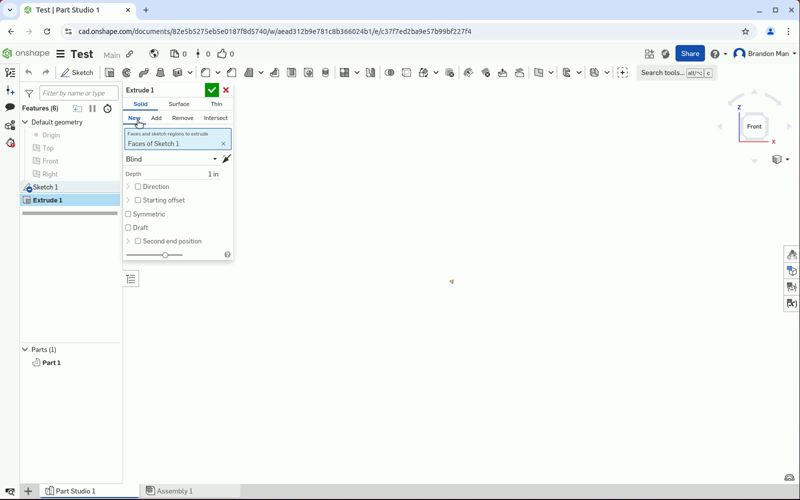
click(137, 120)
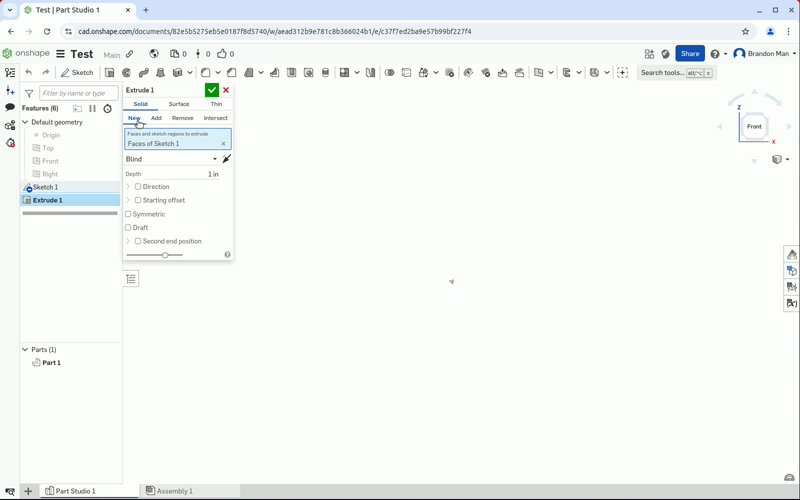
key(tab, 4)
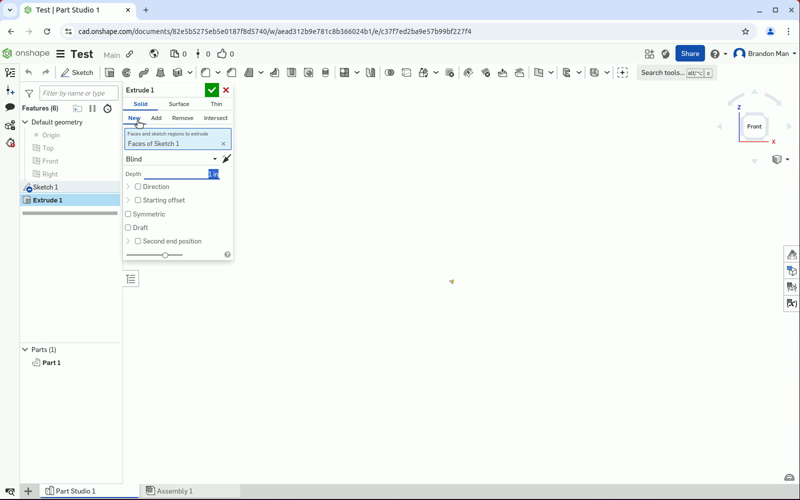
text(0.481)
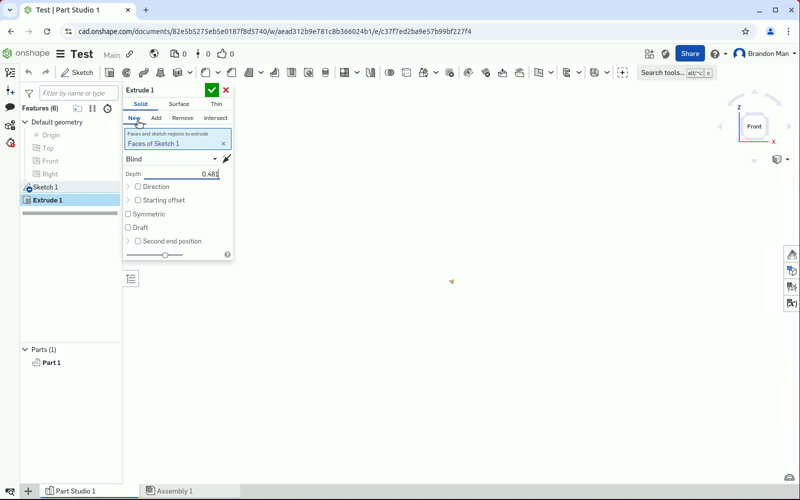
key(enter)
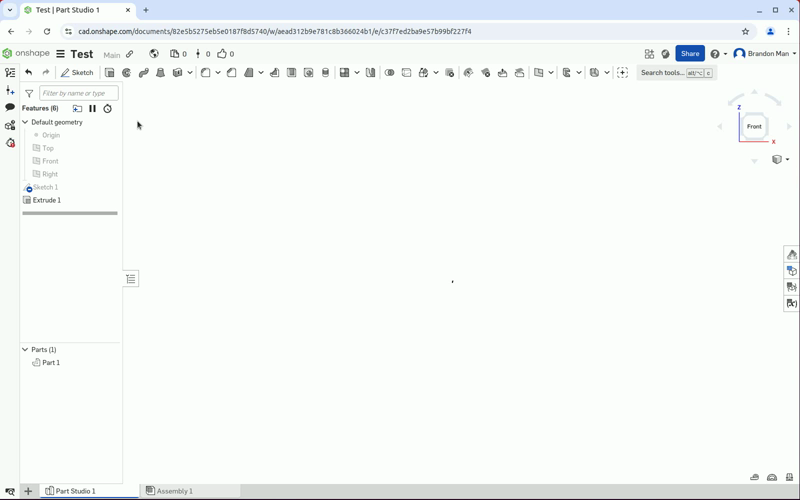
key(shift+h)
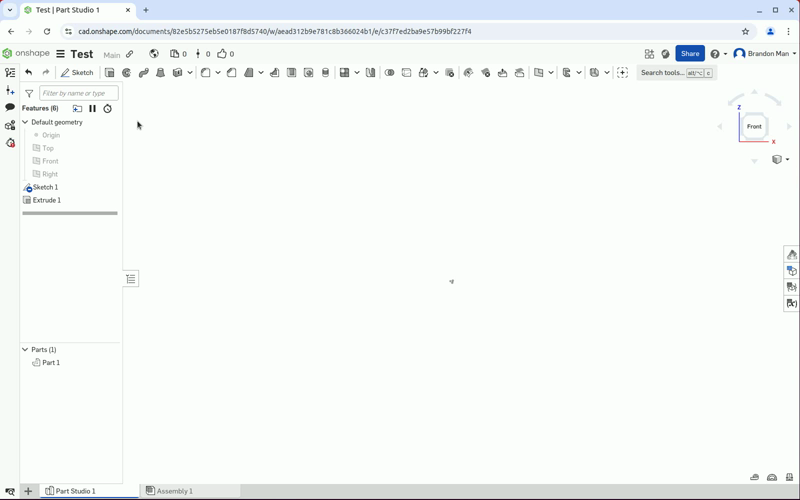
key(shift+h)
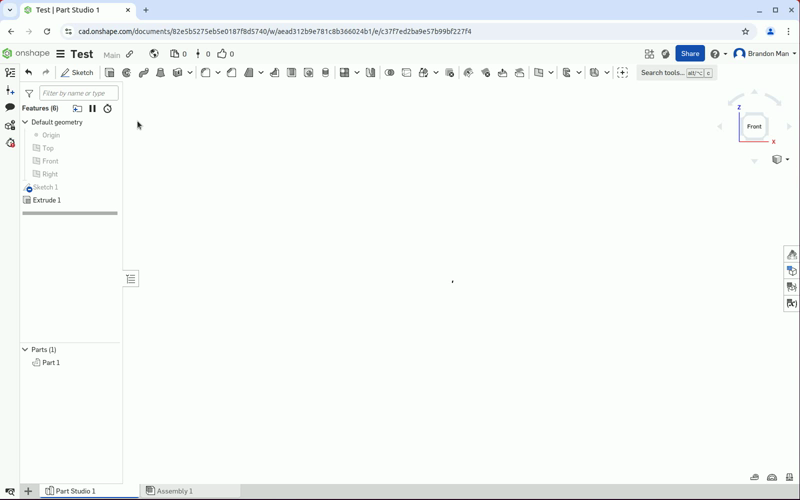
mouse_move(73, 189)
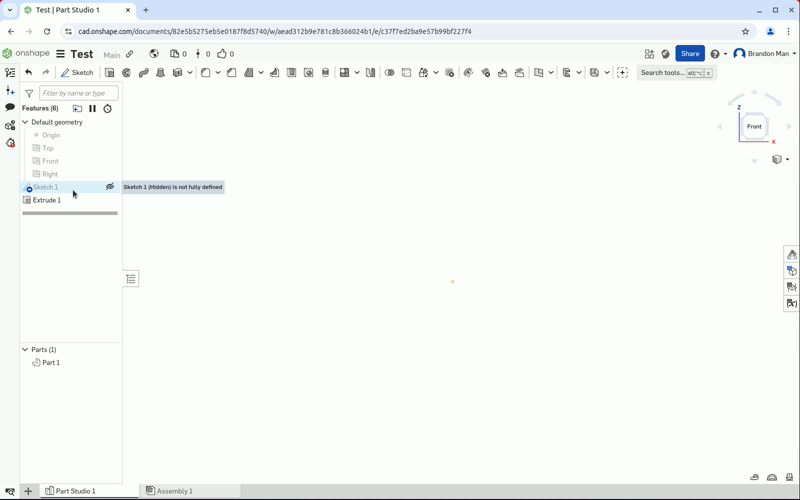
click(73, 189)
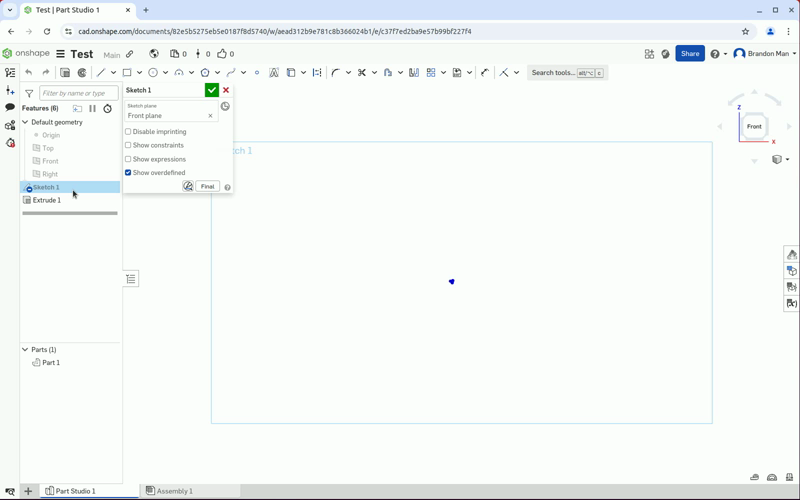
mouse_move(229, 92)
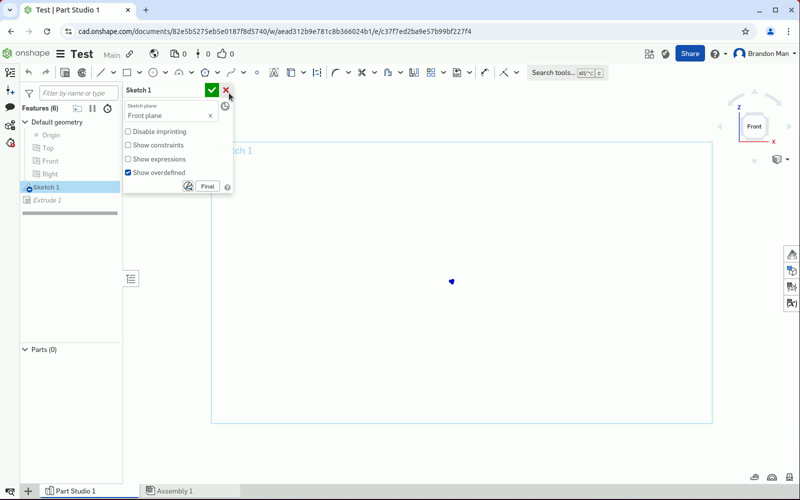
click(229, 92)
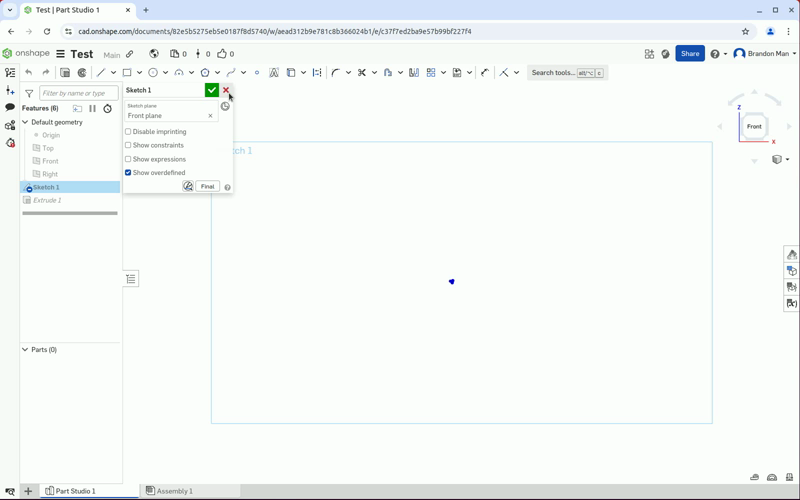
key(shift+s)
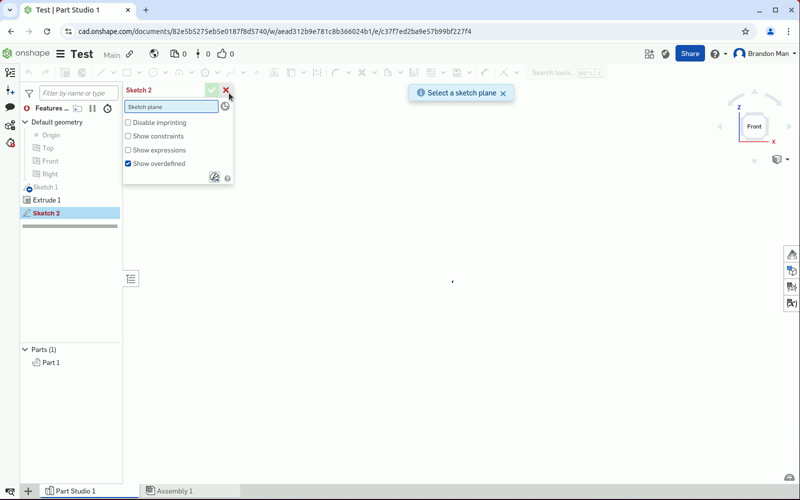
mouse_move(73, 163)
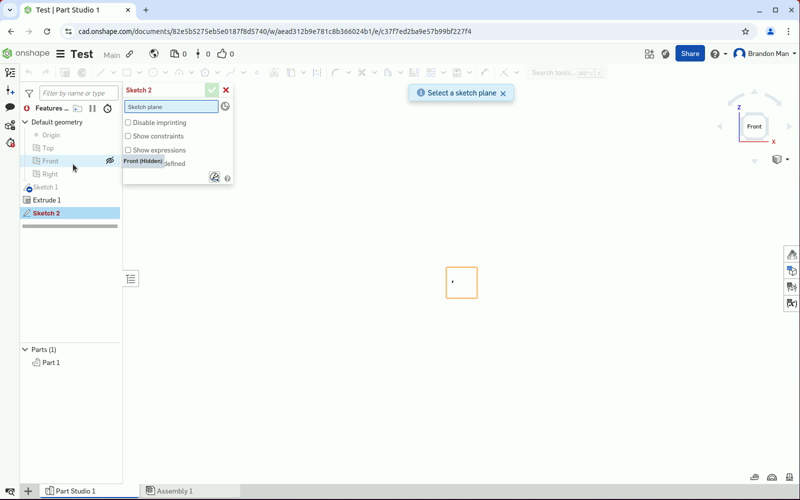
click(73, 163)
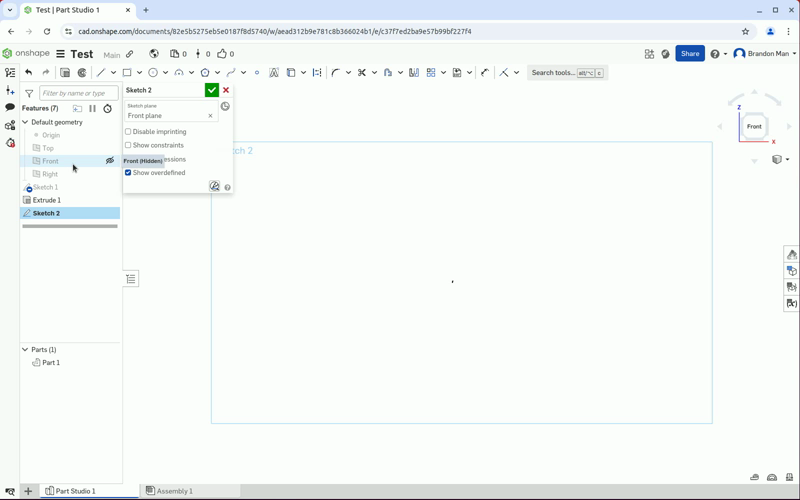
mouse_move(73, 352)
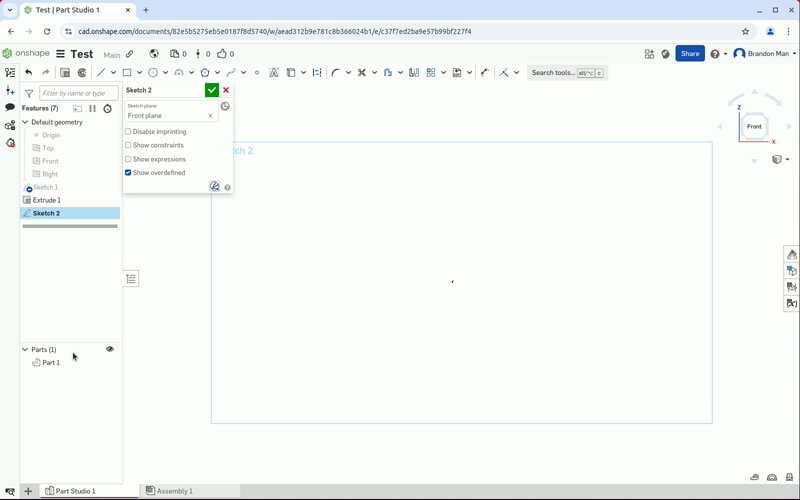
key(y)
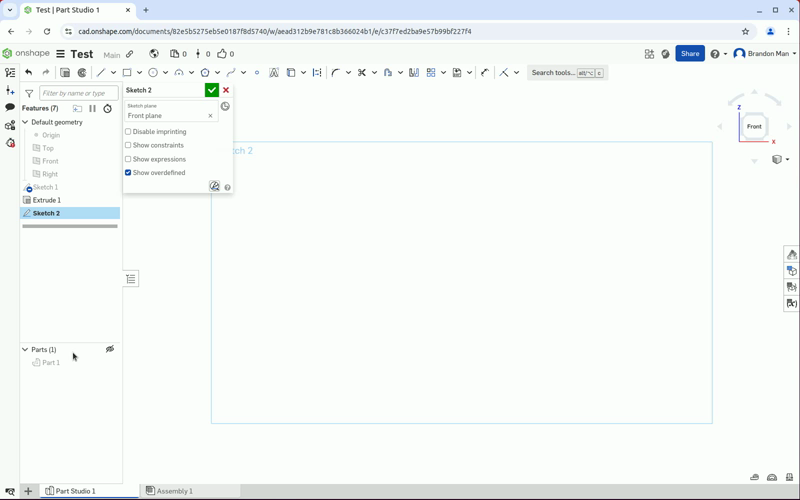
key(c)
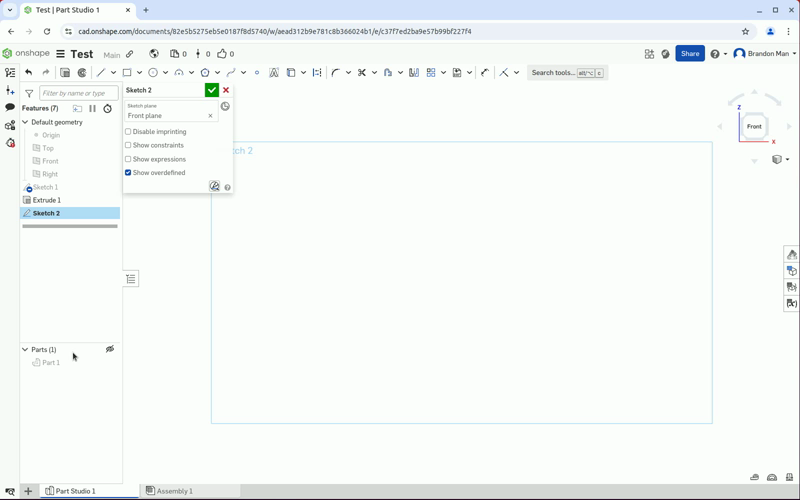
key_down(shift)
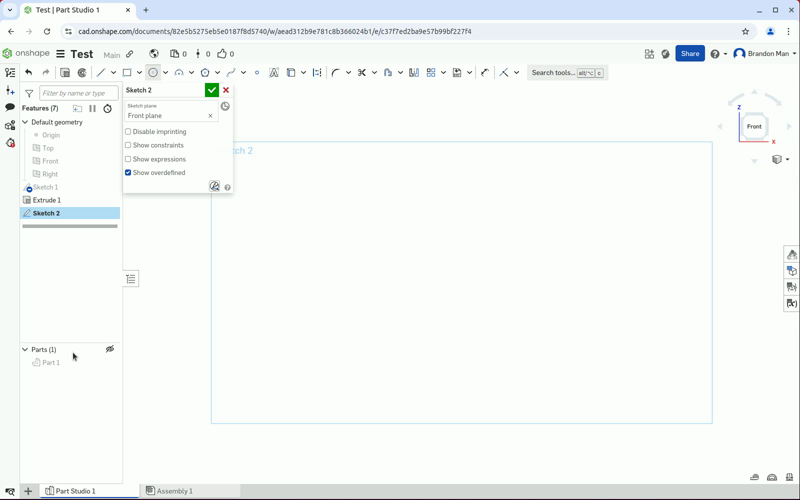
mouse_move(461, 243)
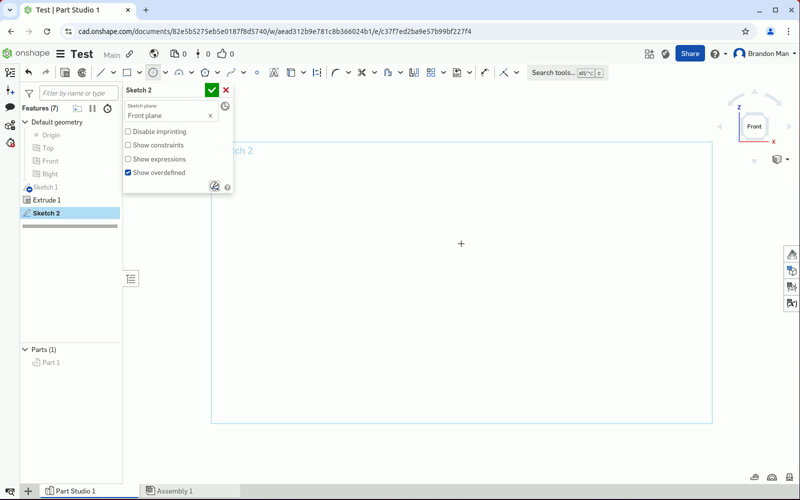
click(461, 243)
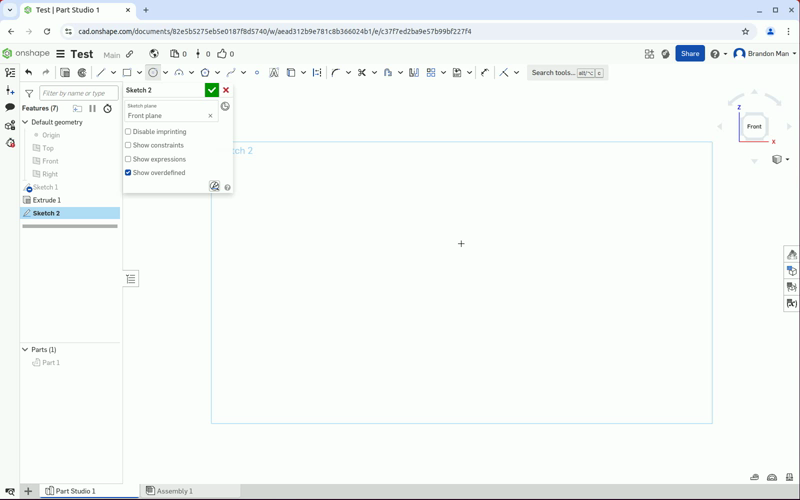
key_up(shift)
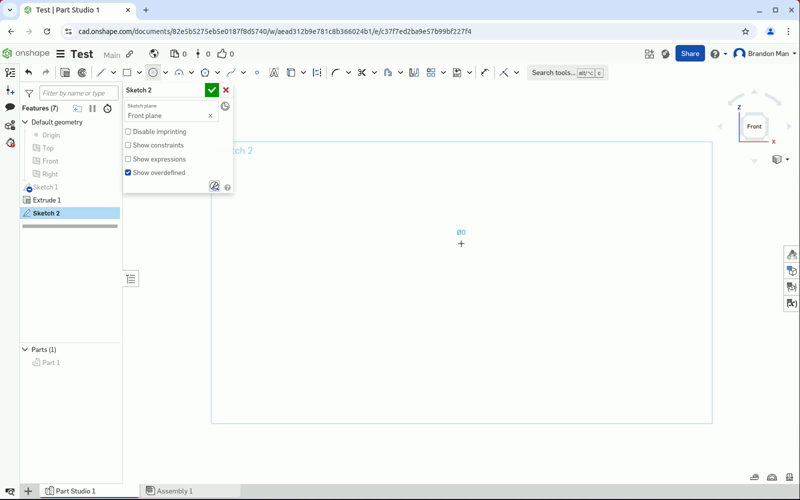
mouse_move(468, 243)
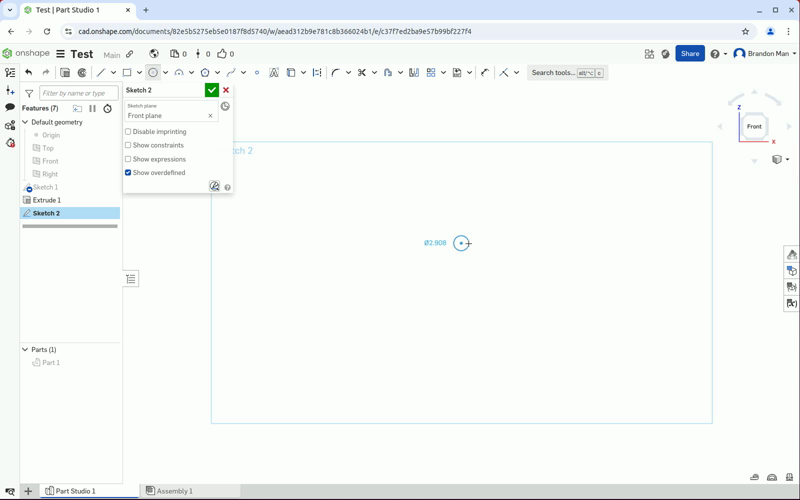
click(468, 243)
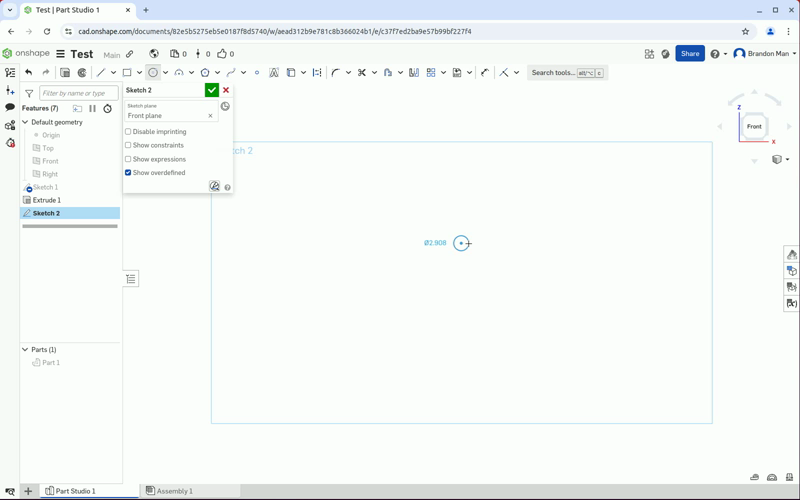
key(esc)
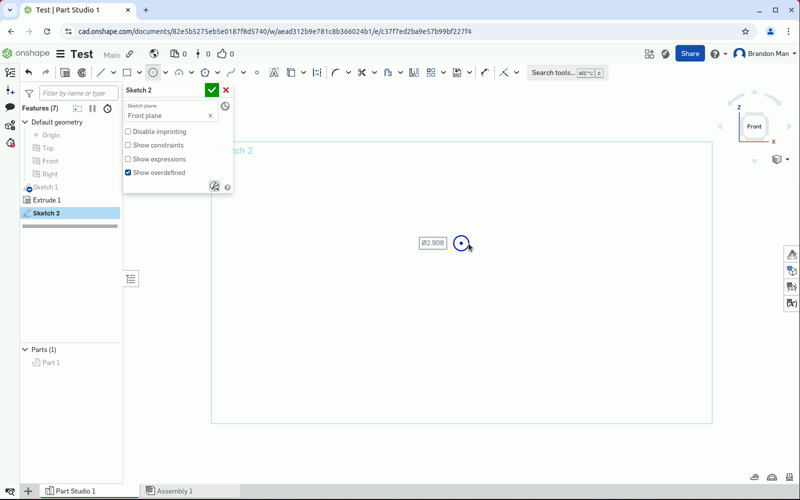
key(c)
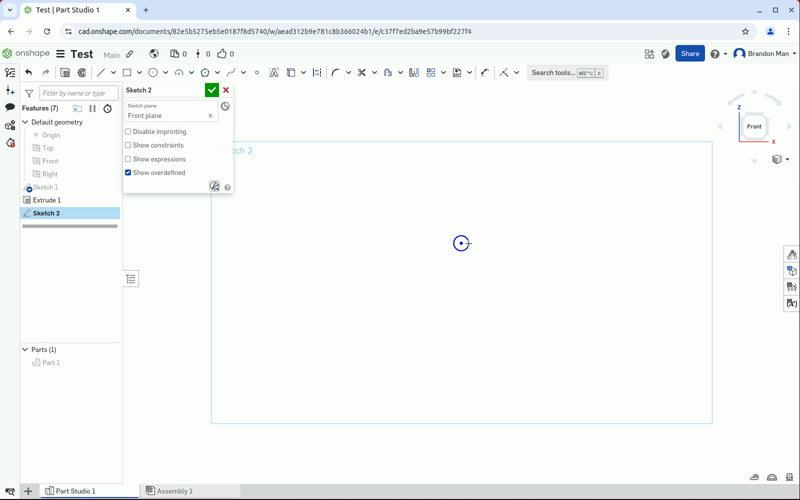
key_down(shift)
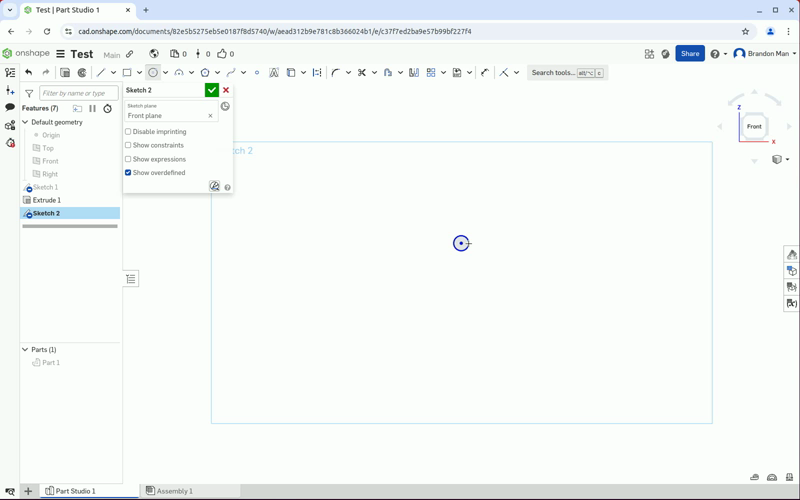
mouse_move(461, 243)
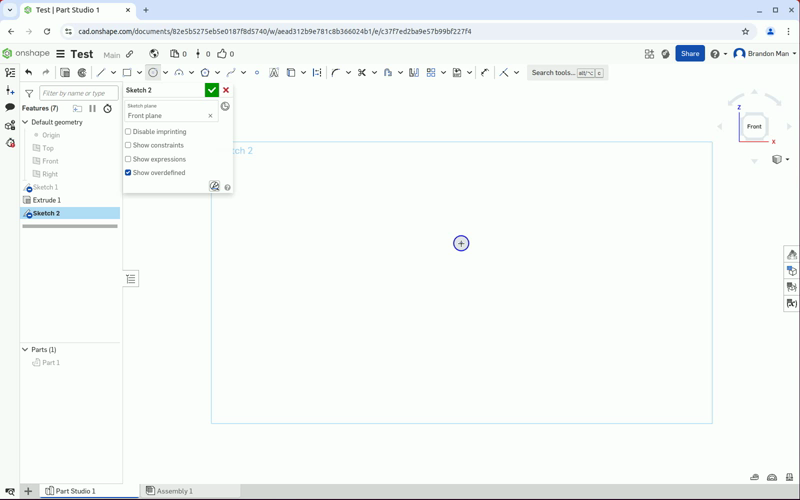
click(461, 243)
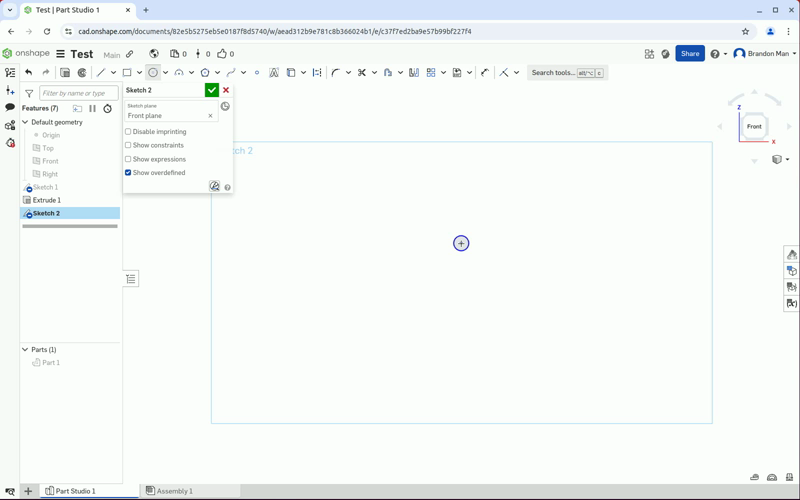
key_up(shift)
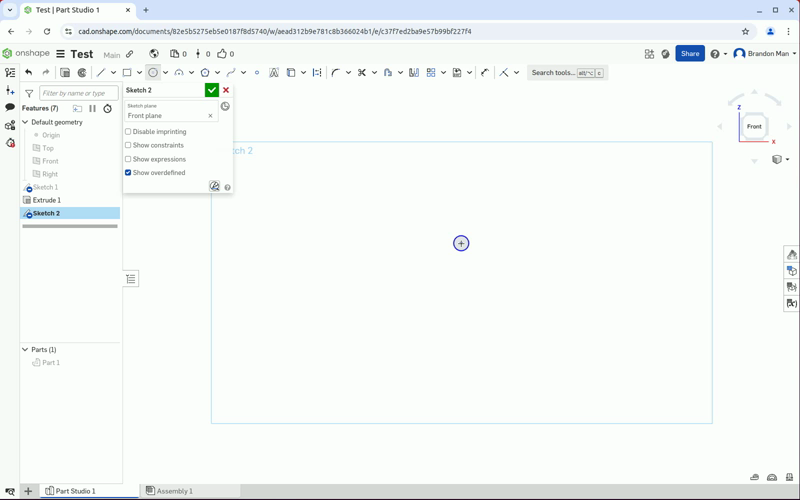
mouse_move(464, 243)
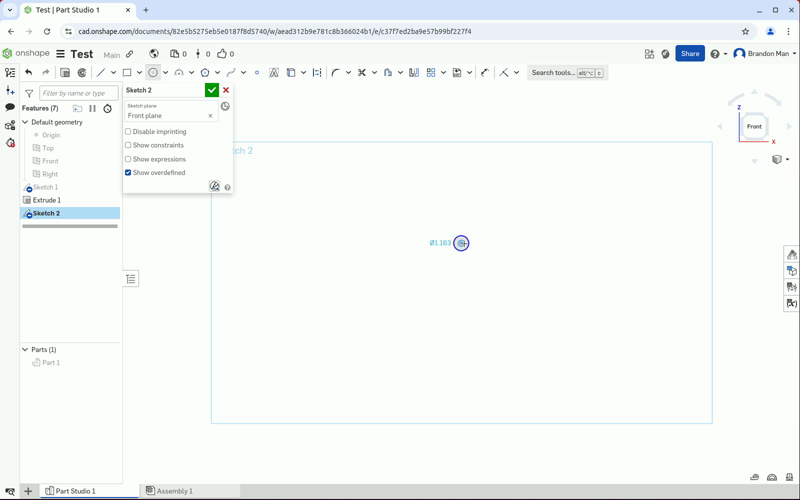
scroll(6)
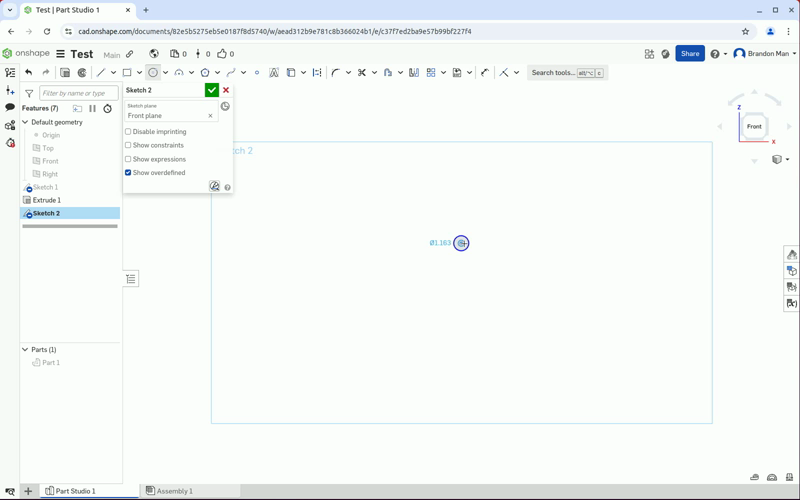
scroll(6)
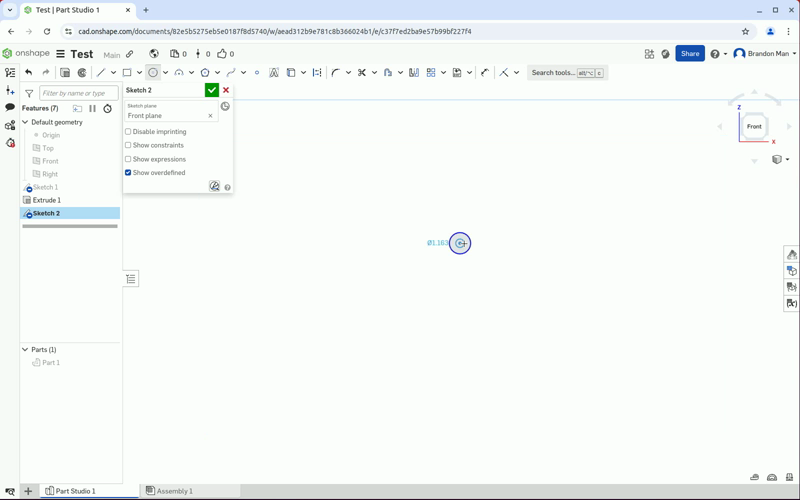
scroll(6)
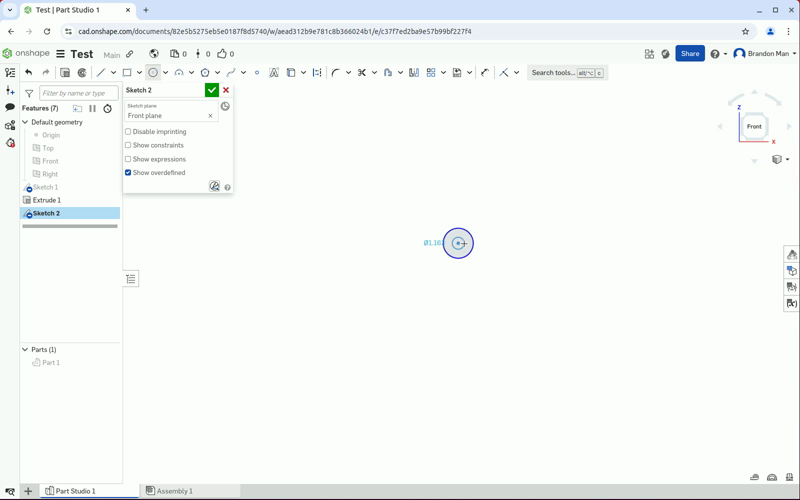
scroll(6)
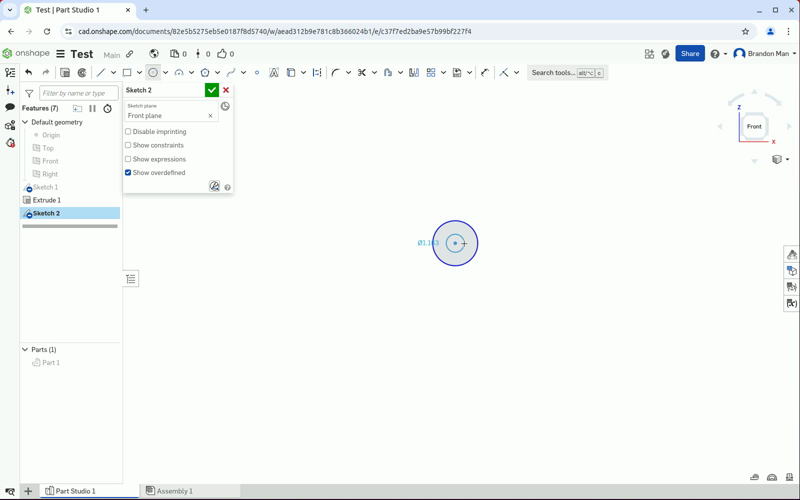
scroll(6)
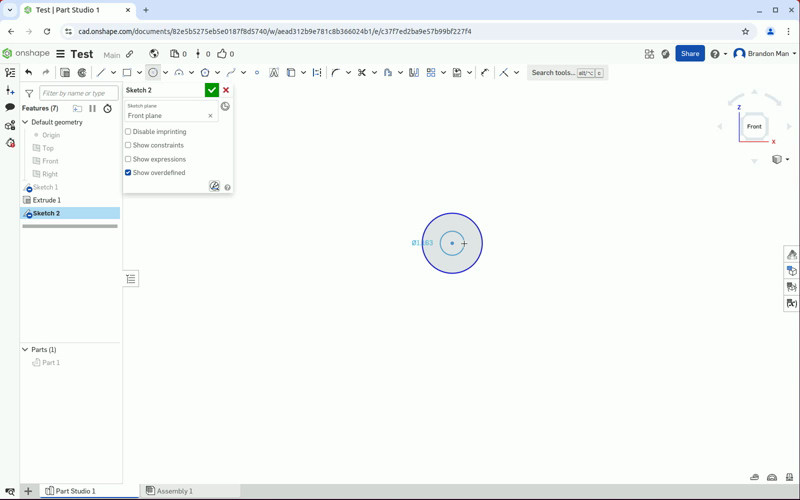
scroll(6)
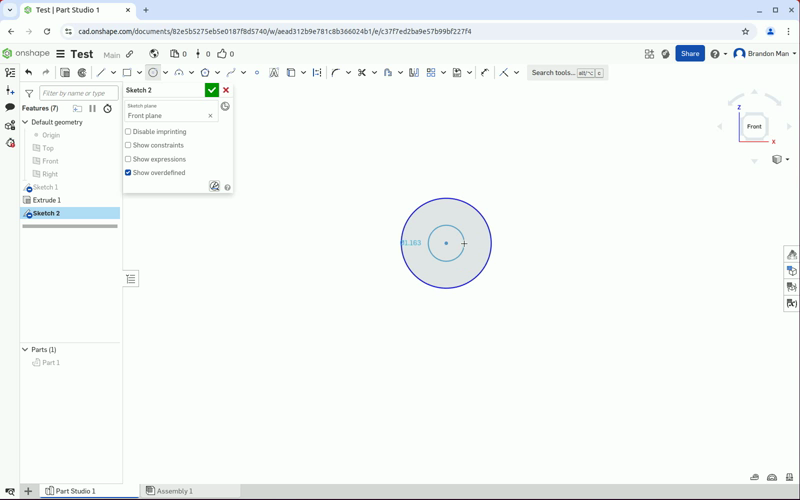
scroll(6)
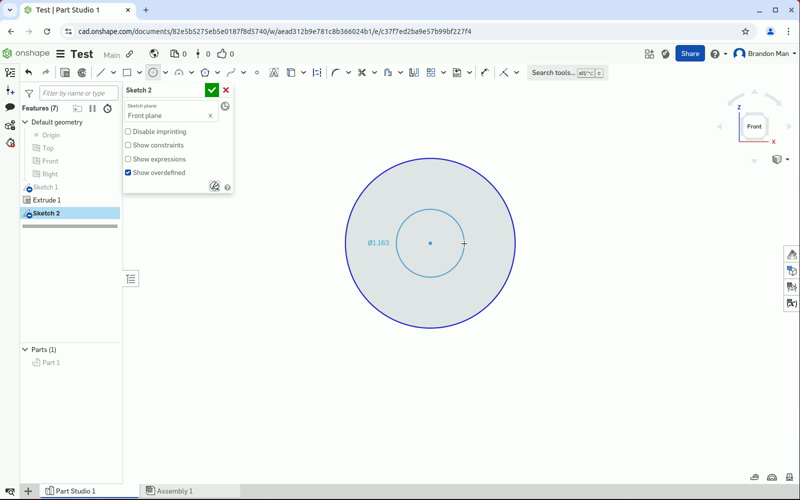
click(464, 243)
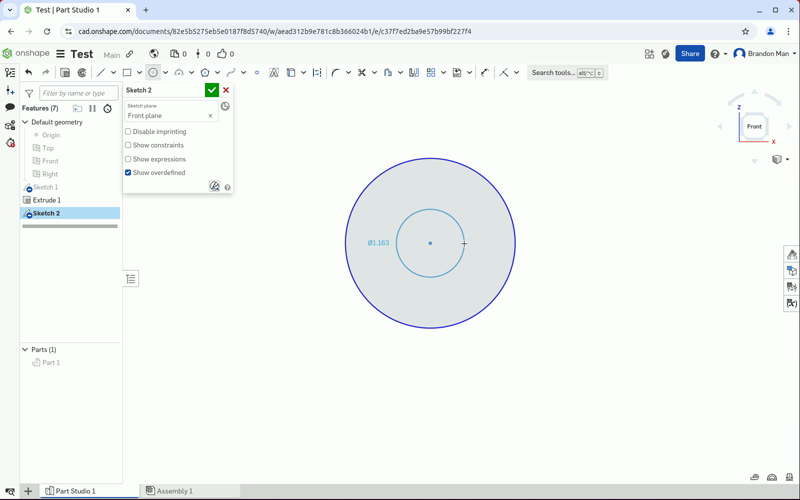
scroll(-6)
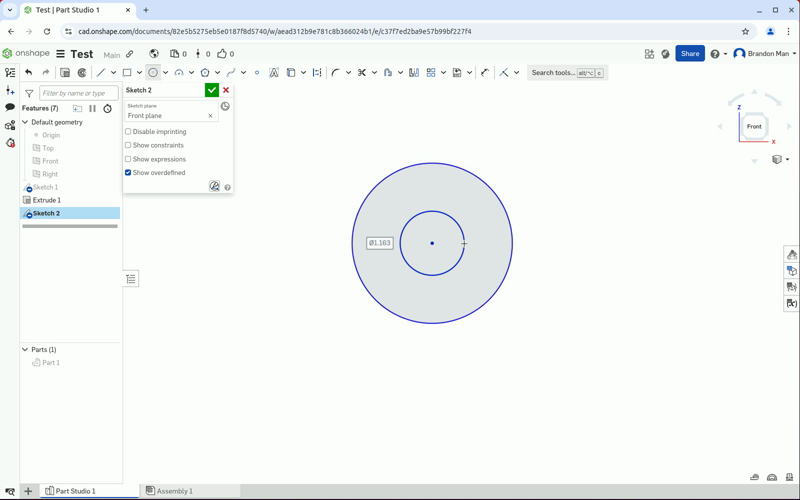
scroll(-6)
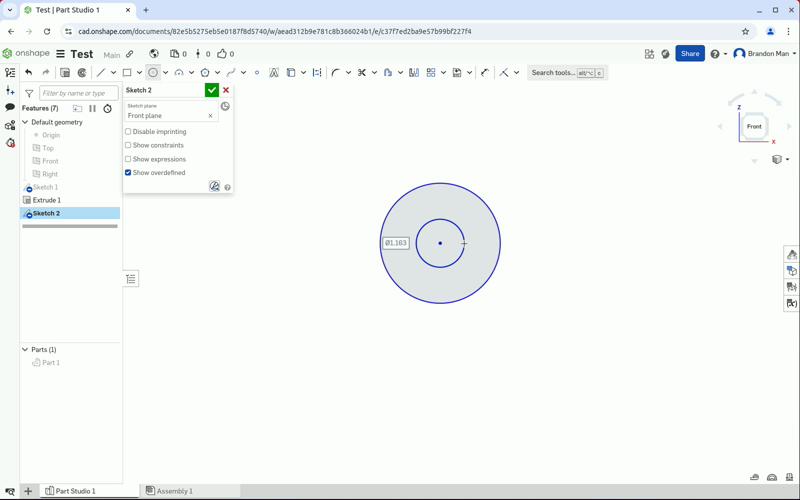
scroll(-6)
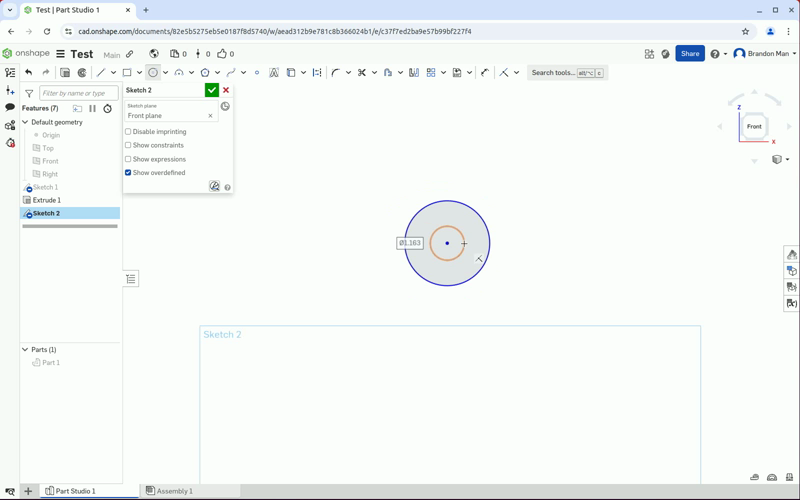
scroll(-6)
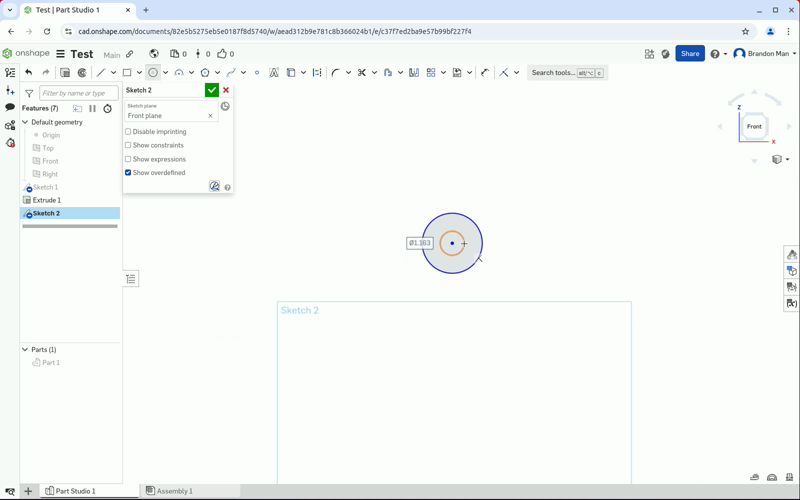
scroll(-6)
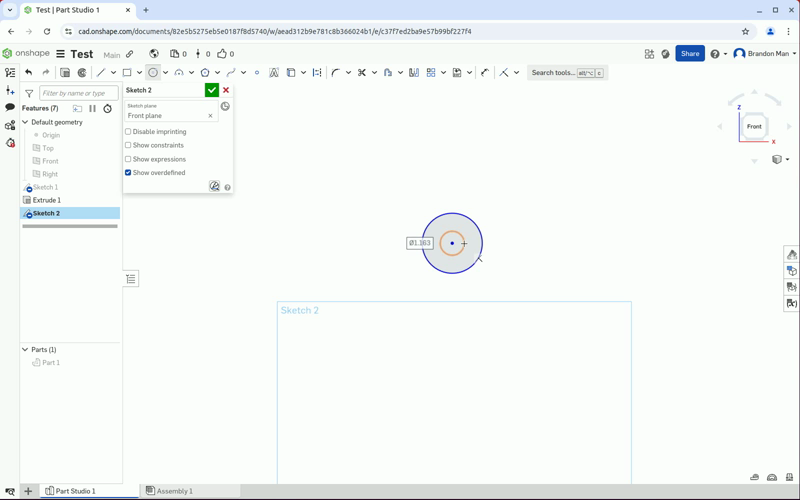
scroll(-6)
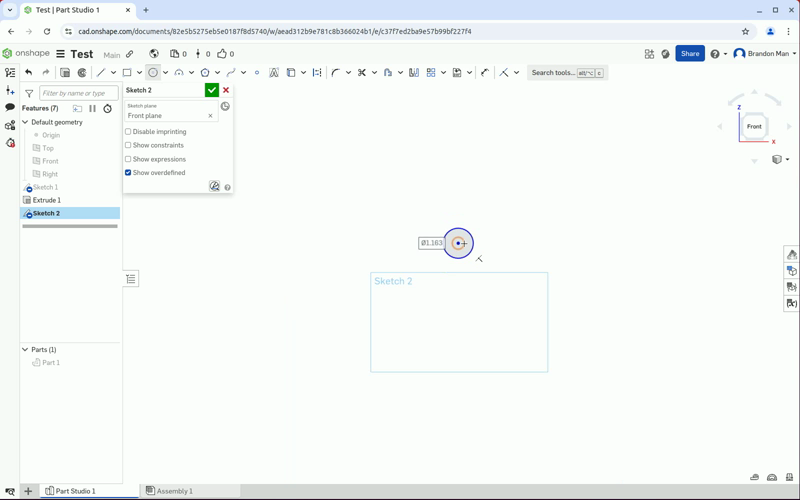
scroll(-6)
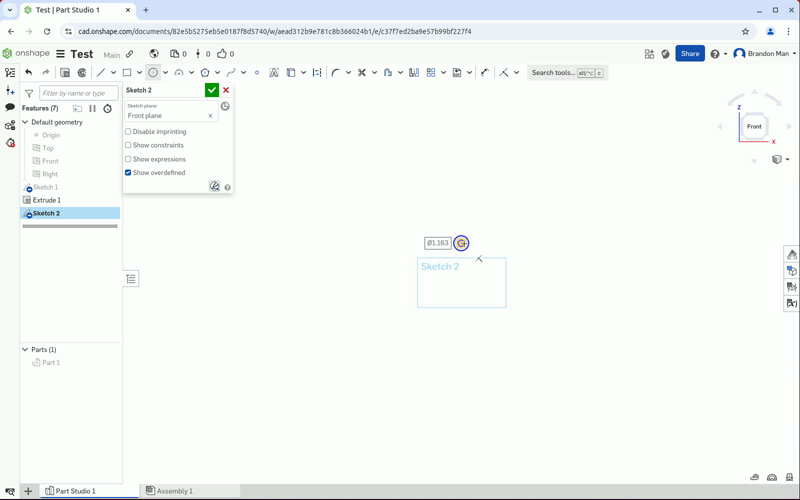
key(esc)
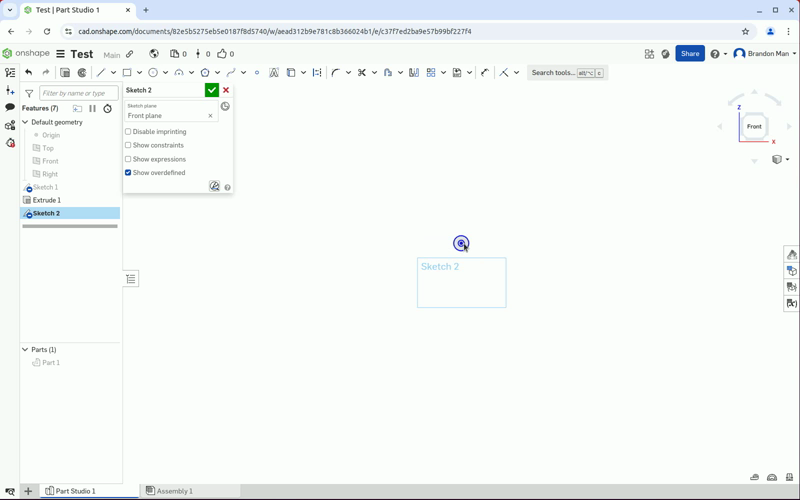
mouse_move(466, 247)
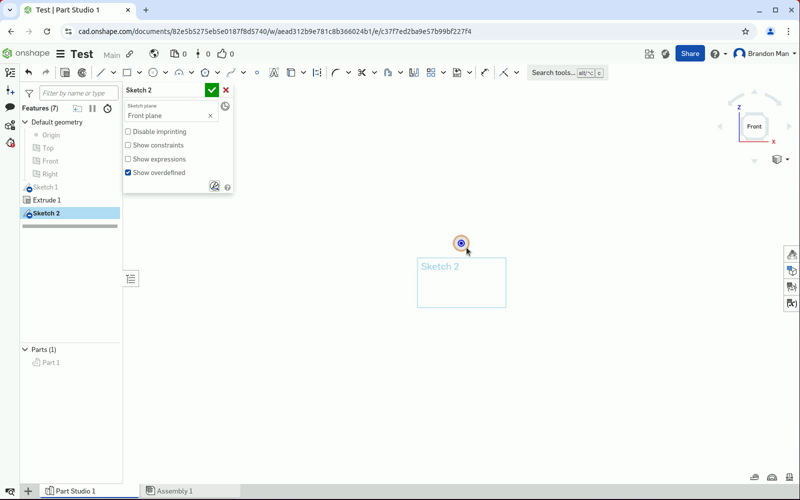
scroll(6)
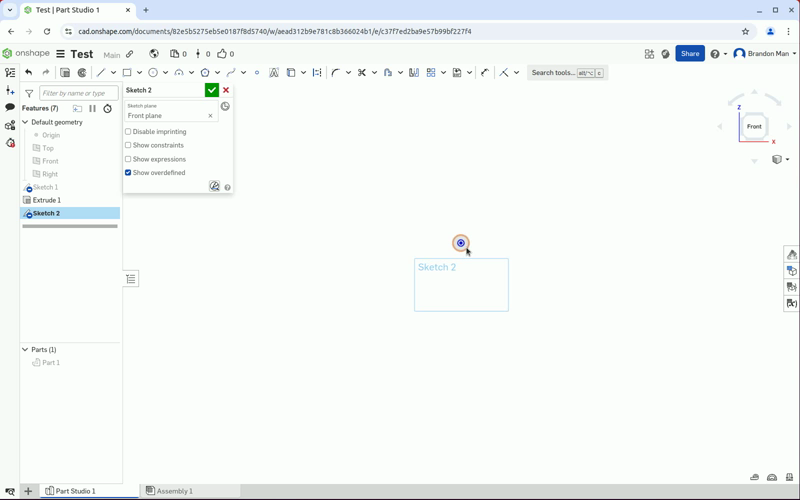
scroll(6)
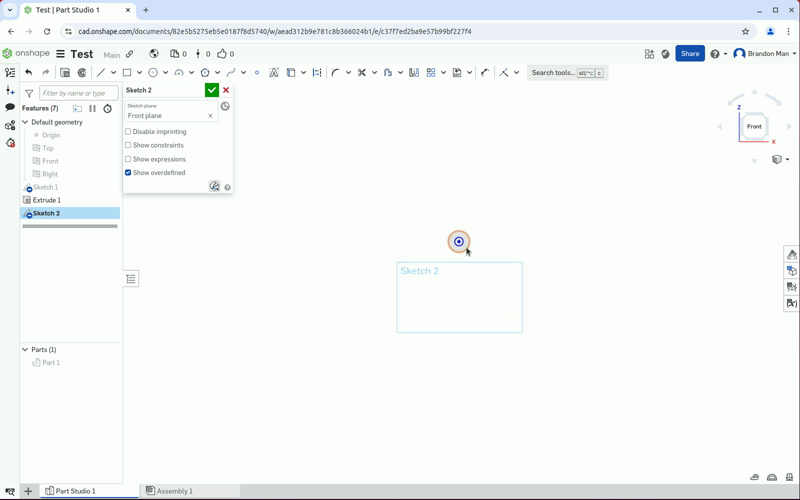
scroll(6)
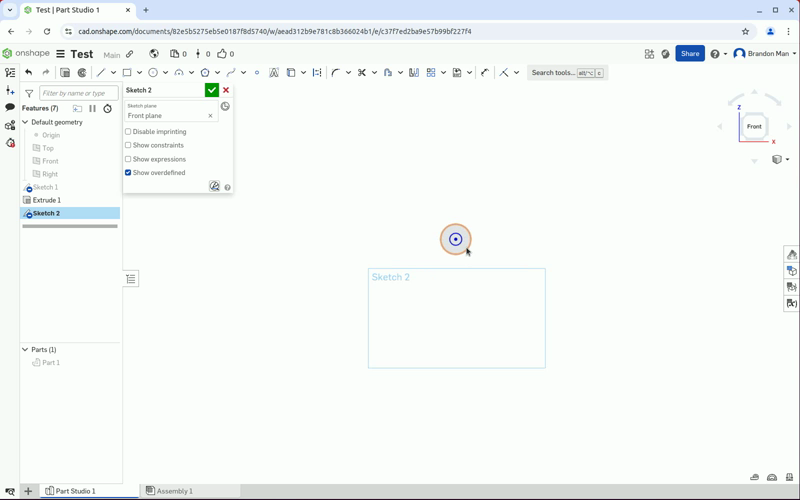
scroll(6)
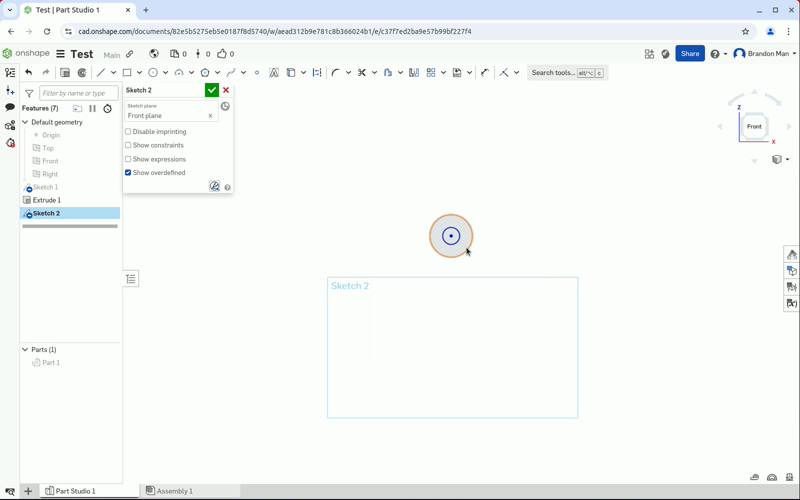
scroll(6)
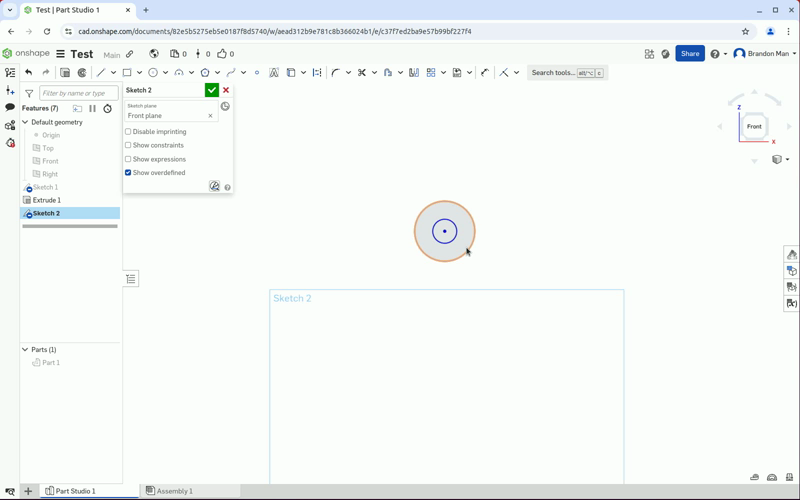
scroll(6)
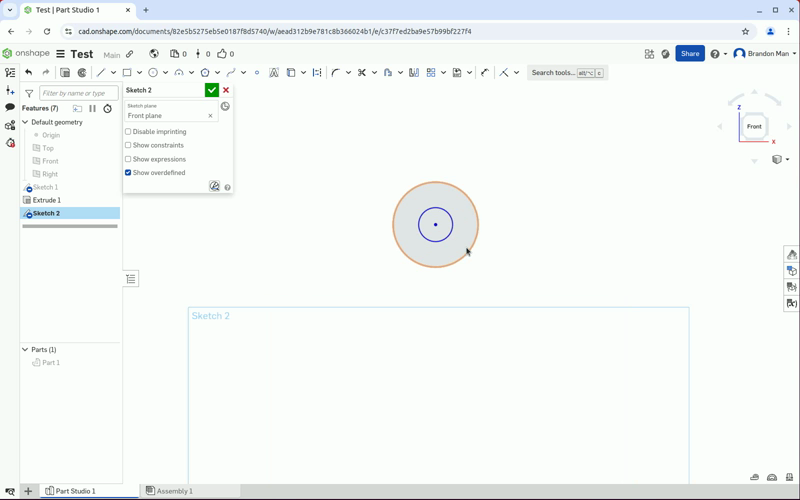
scroll(6)
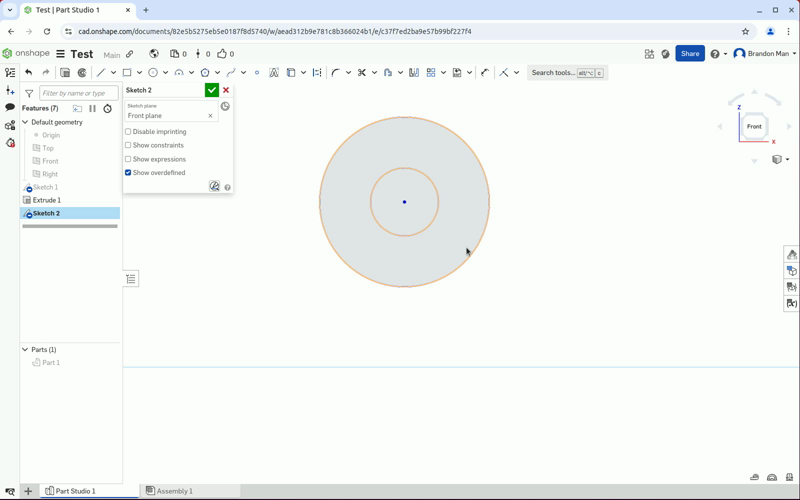
click(466, 247)
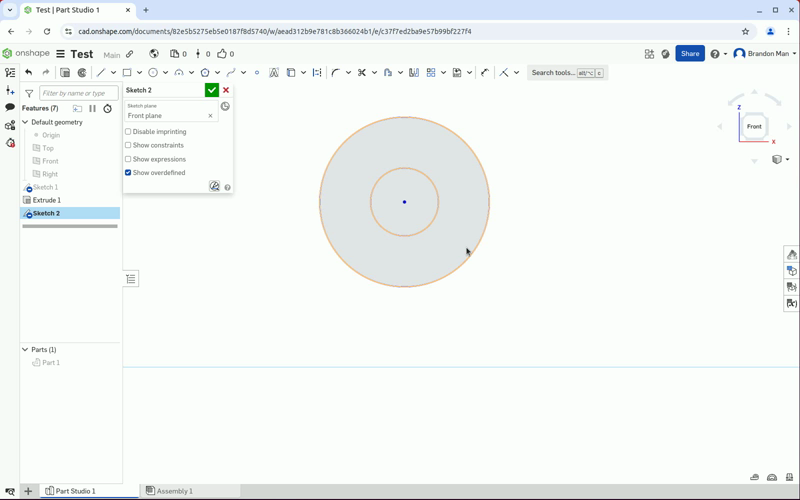
scroll(-6)
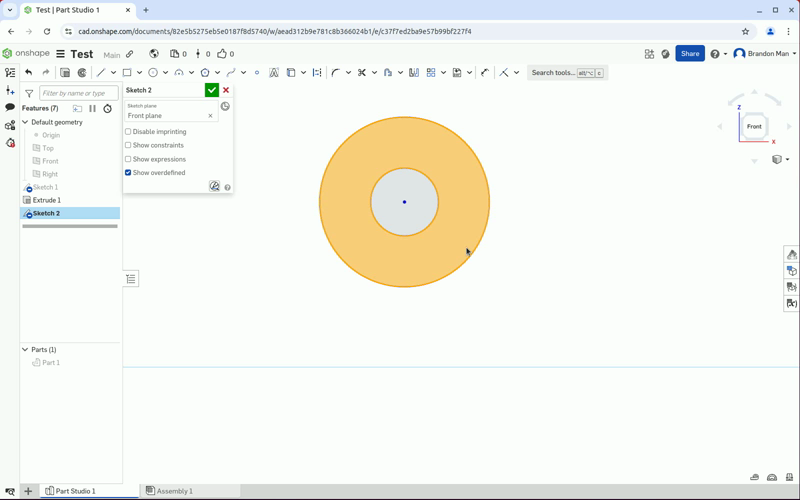
scroll(-6)
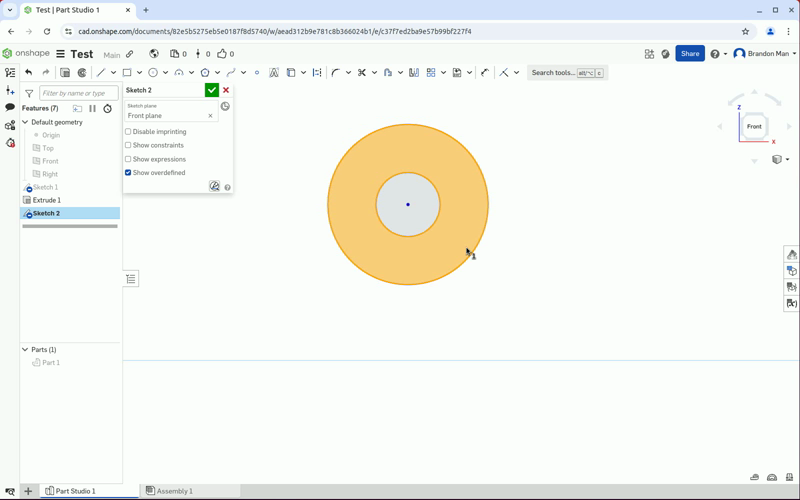
scroll(-6)
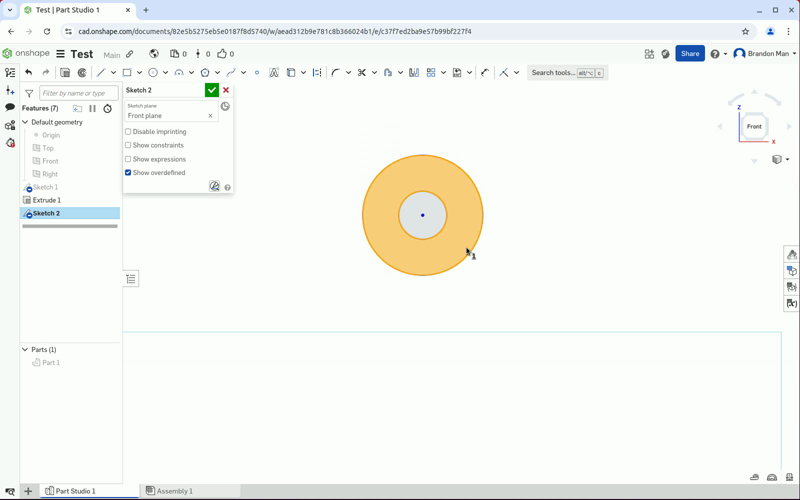
scroll(-6)
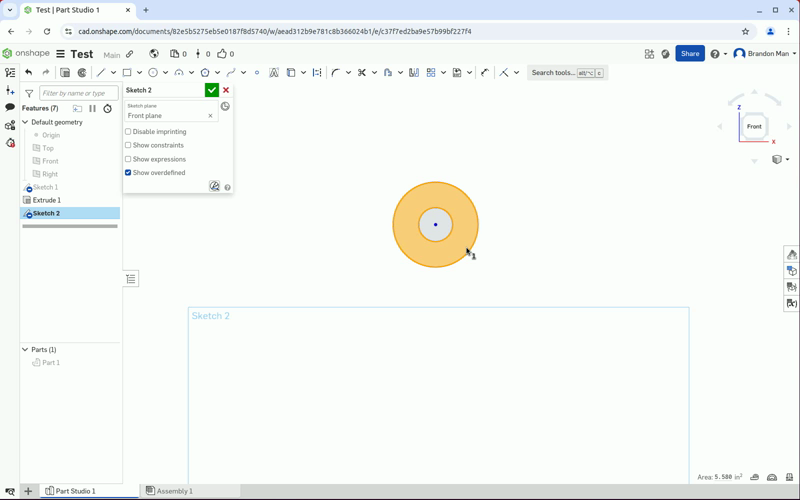
scroll(-6)
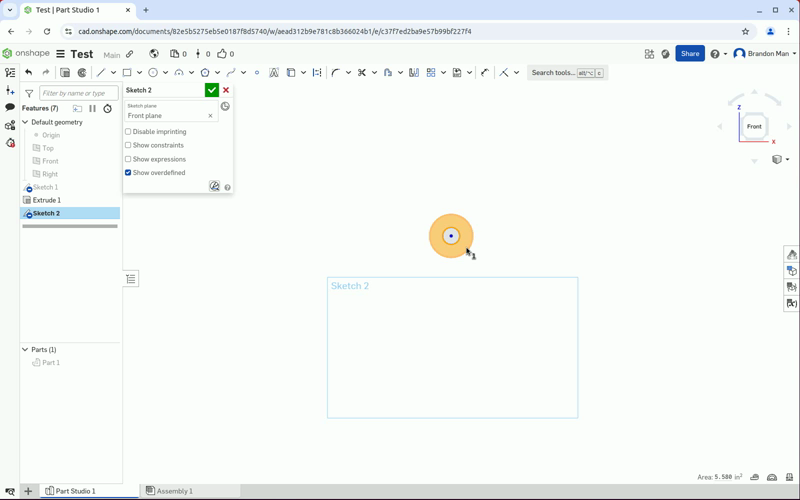
scroll(-6)
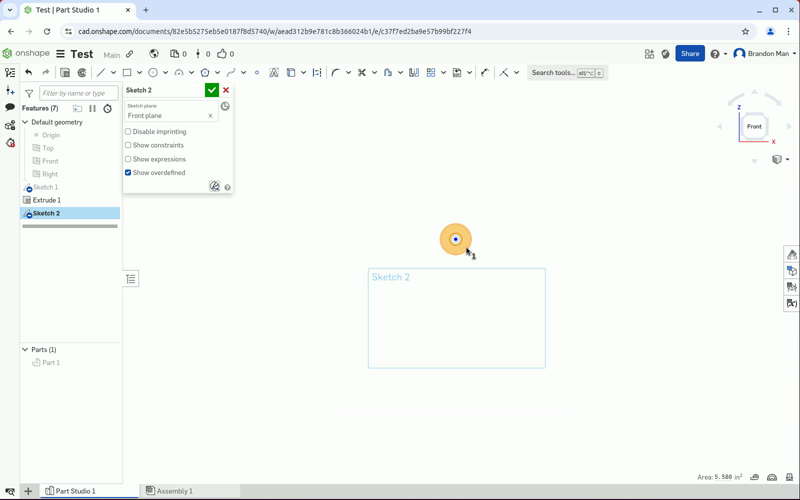
scroll(-6)
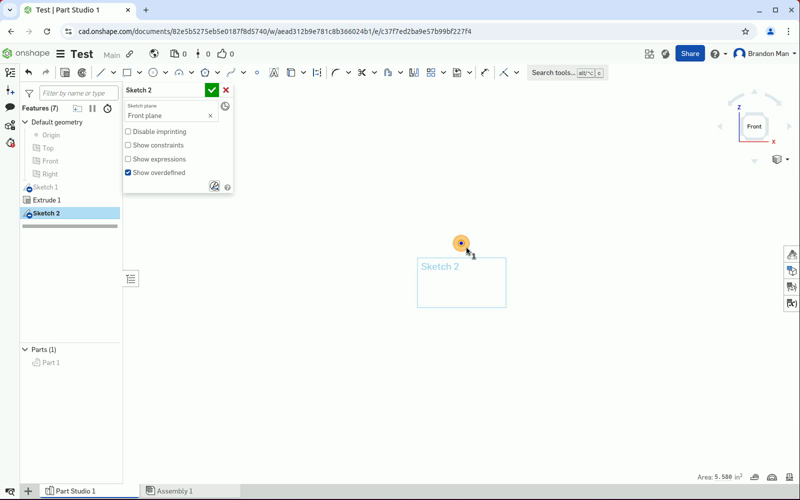
mouse_move(73, 352)
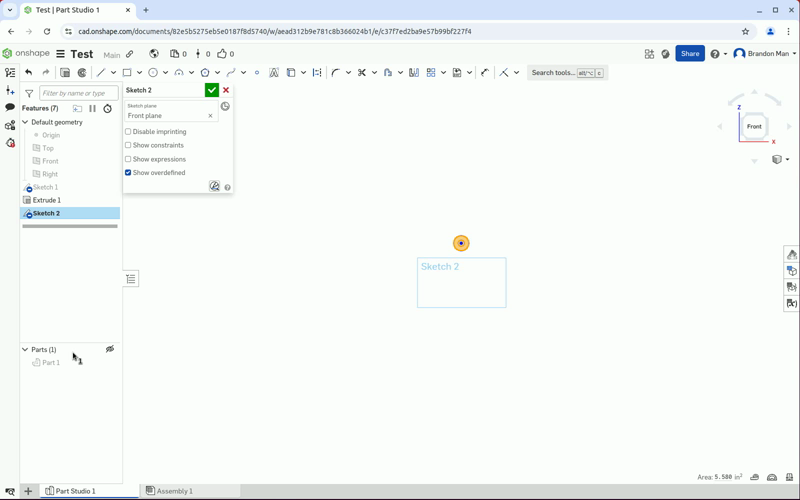
key(shift+y)
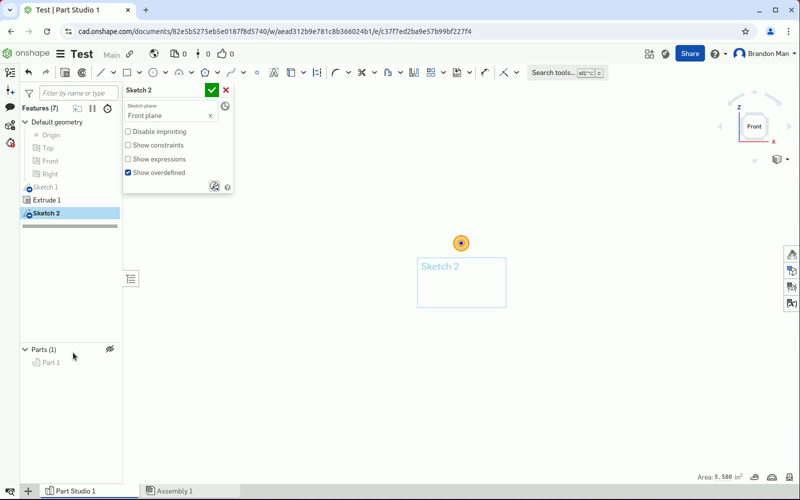
key(shift+e)
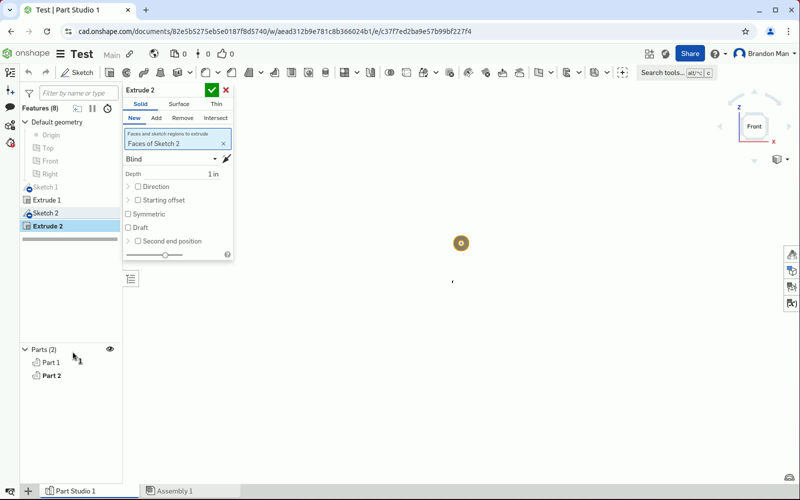
mouse_move(143, 106)
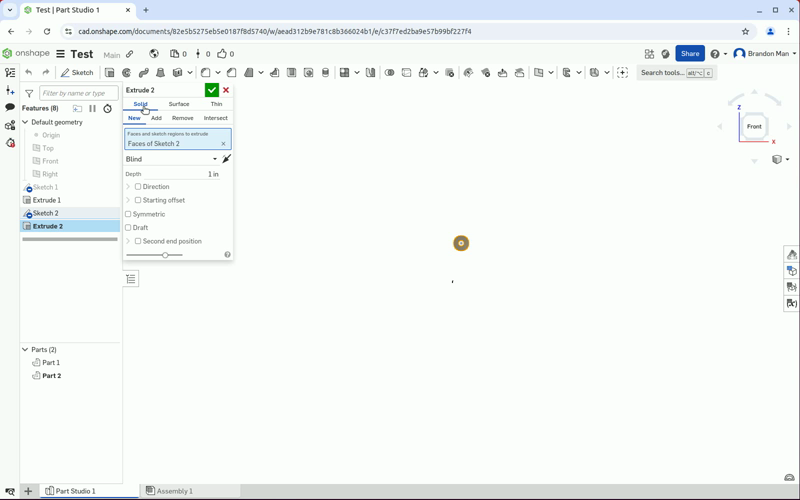
click(143, 106)
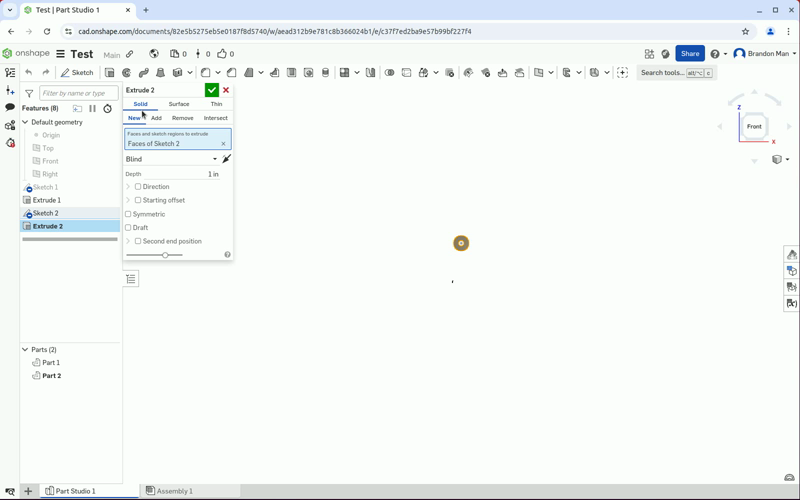
mouse_move(137, 120)
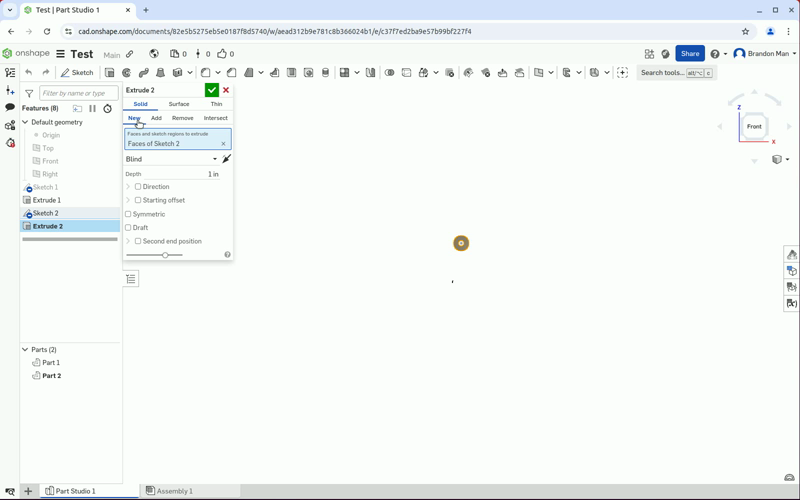
click(137, 120)
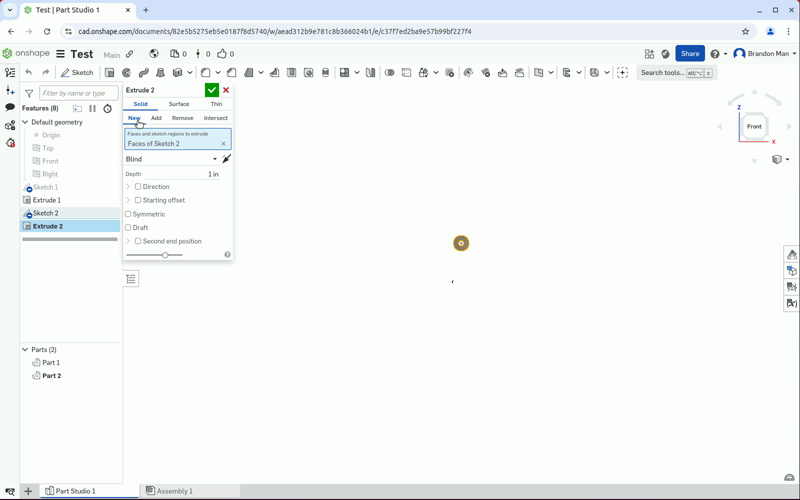
key(tab, 4)
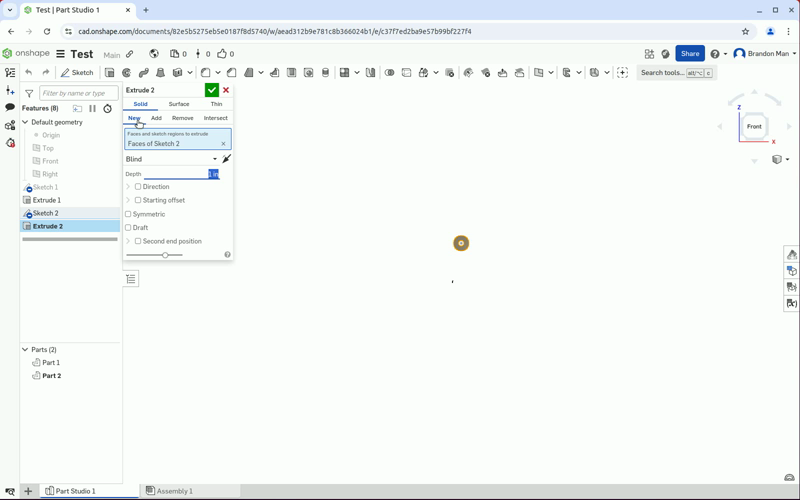
text(0.481)
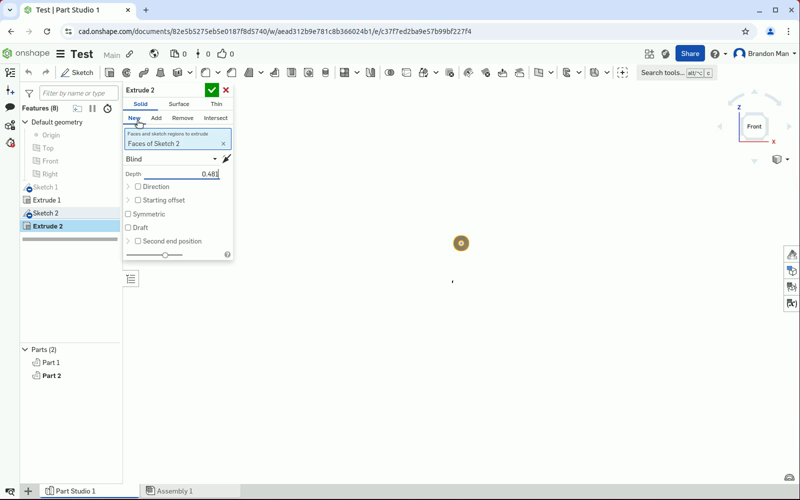
key(enter)
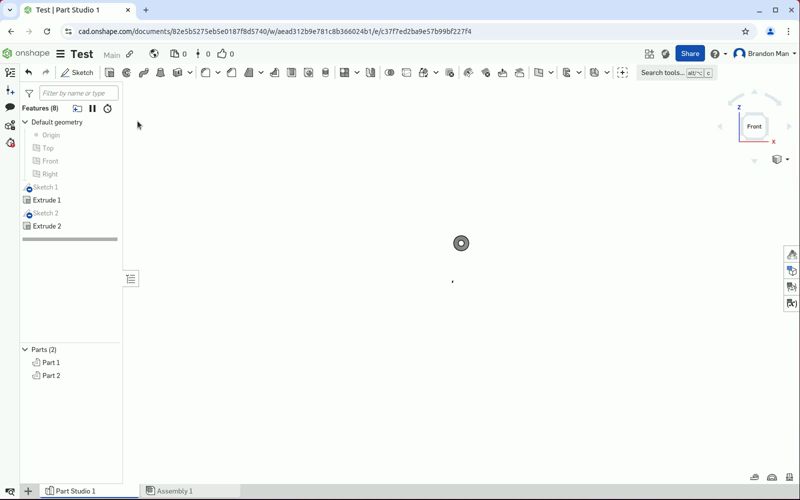
key(shift+h)
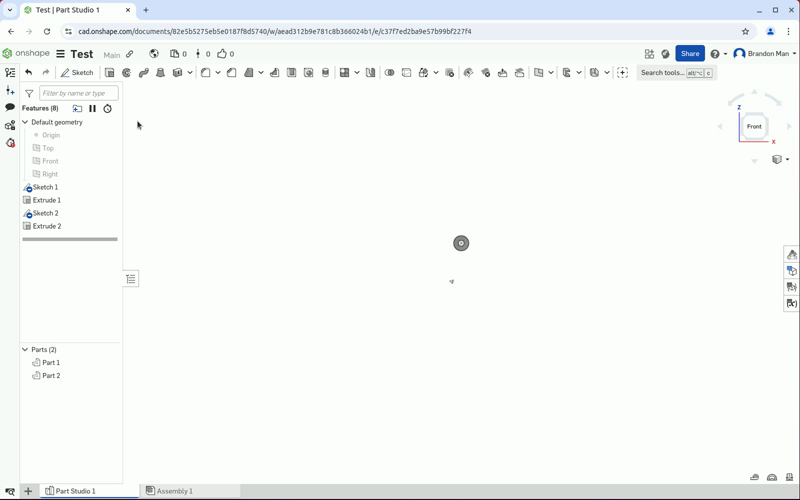
key(shift+h)
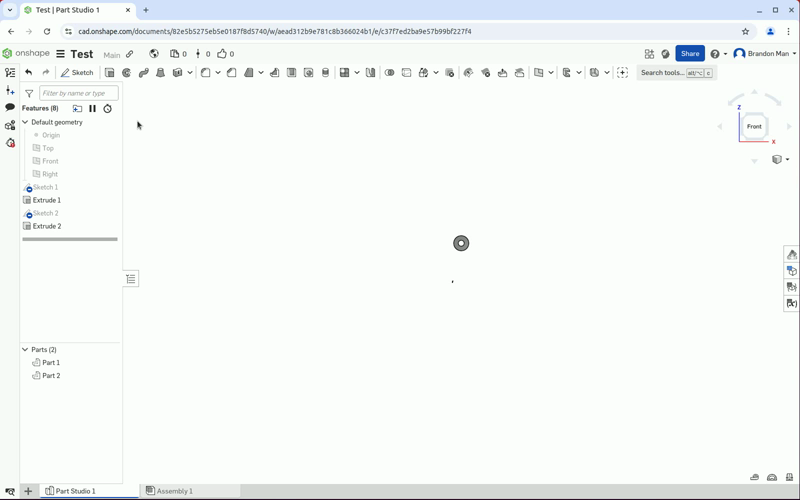
mouse_move(73, 189)
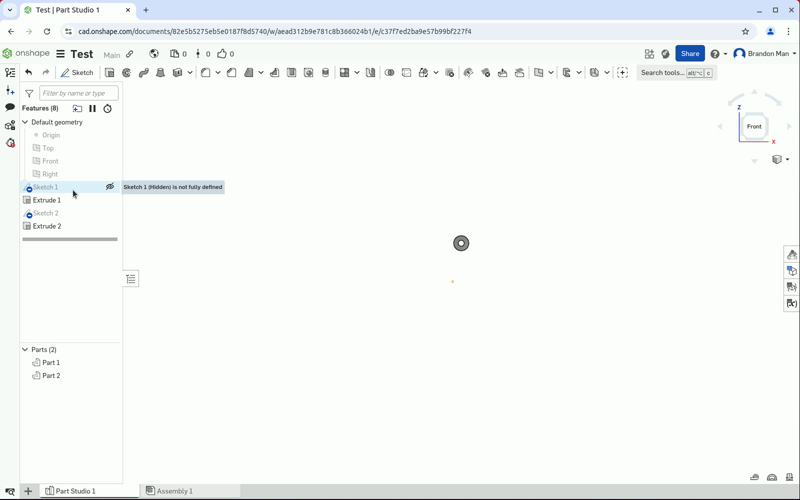
click(73, 189)
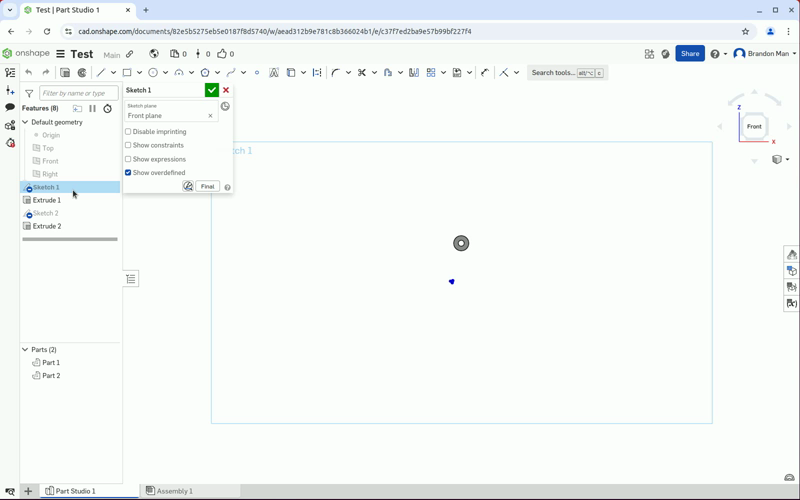
mouse_move(229, 92)
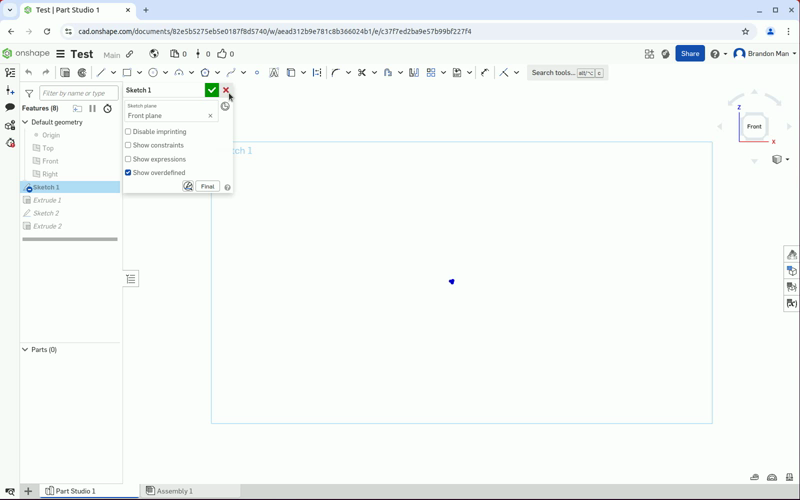
click(229, 92)
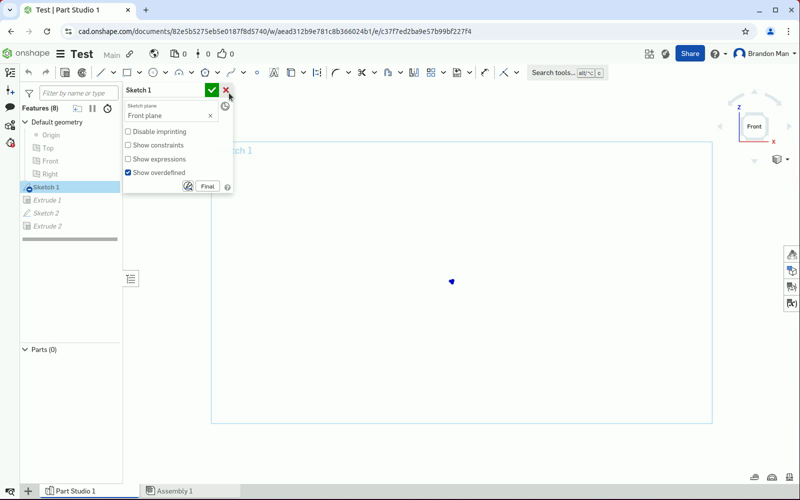
key(shift+s)
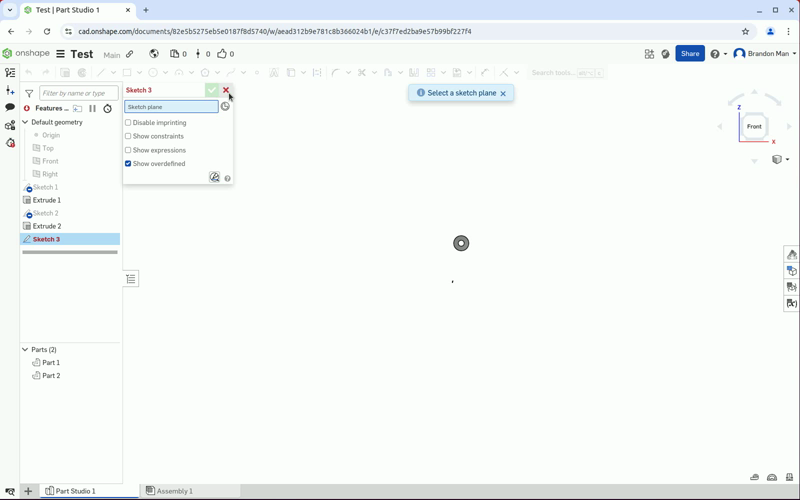
mouse_move(73, 163)
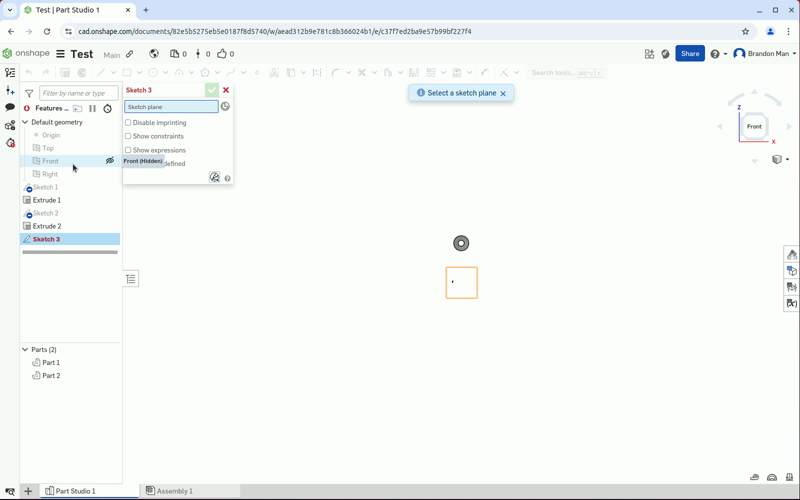
click(73, 163)
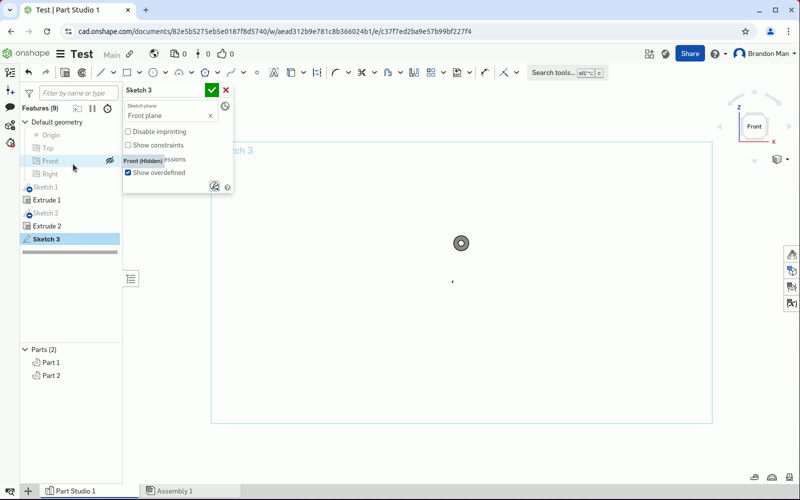
mouse_move(73, 352)
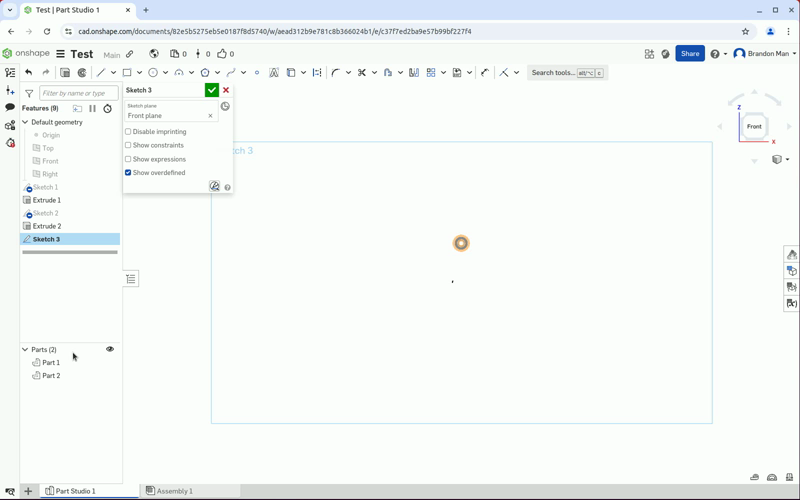
key(y)
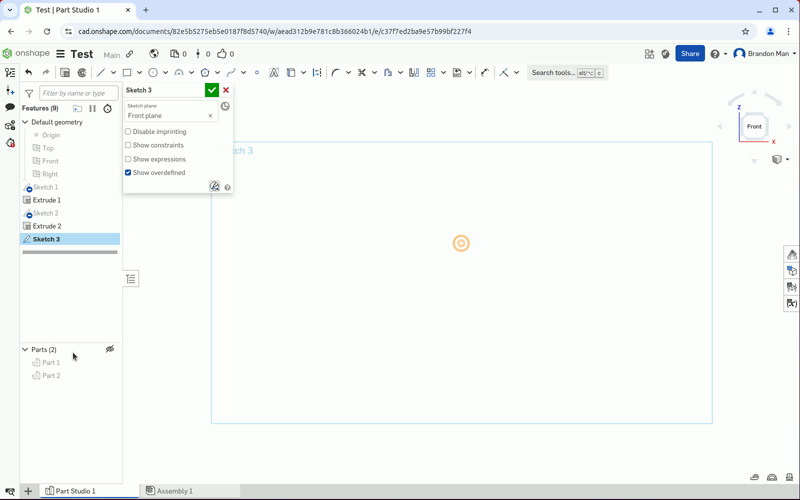
key(c)
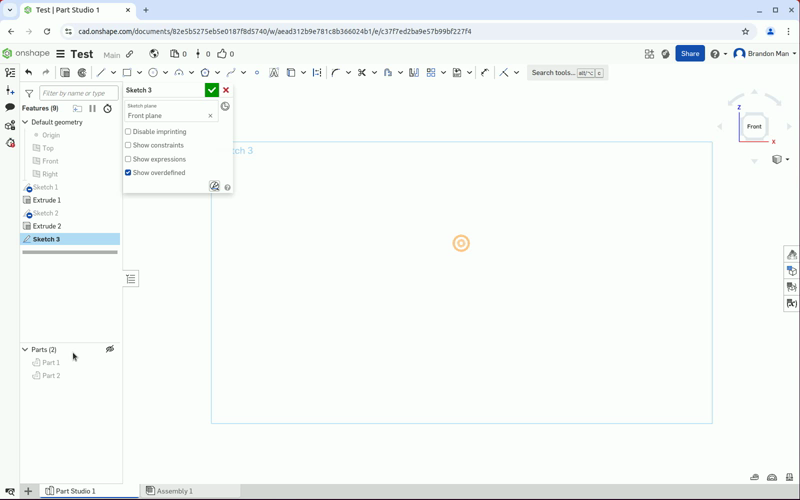
key_down(shift)
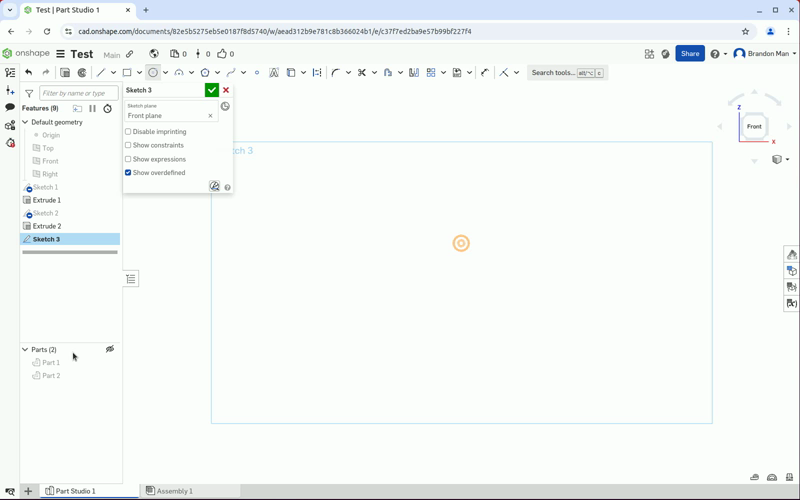
mouse_move(565, 282)
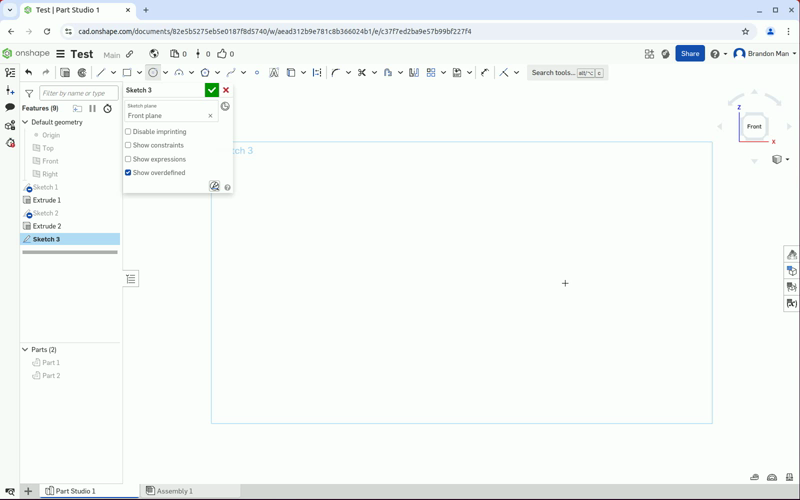
click(565, 282)
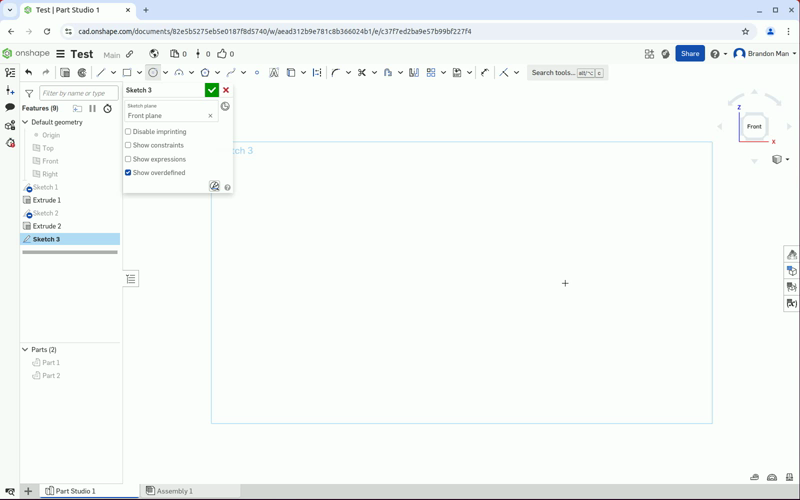
key_up(shift)
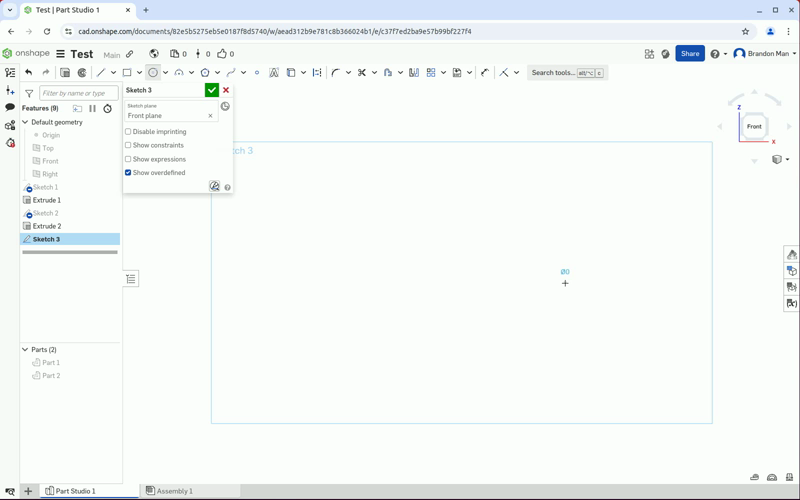
mouse_move(574, 282)
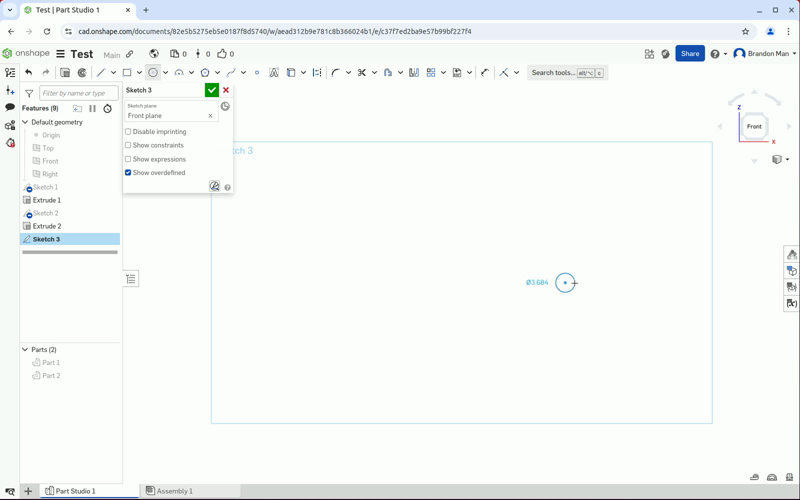
click(574, 282)
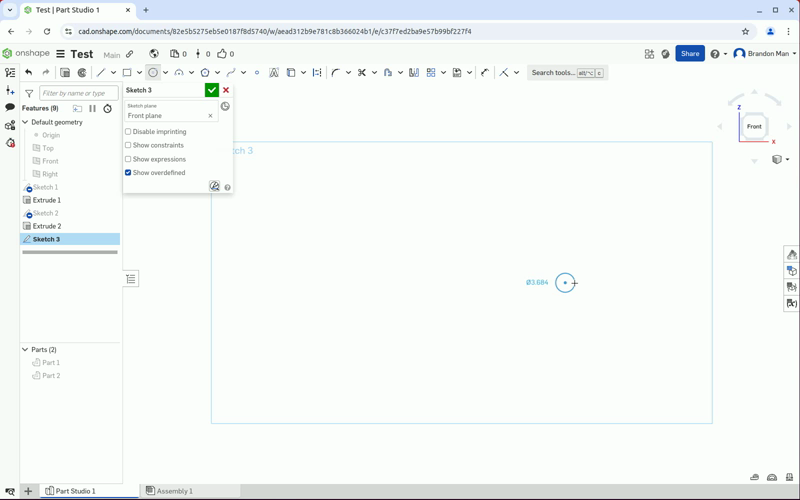
key(esc)
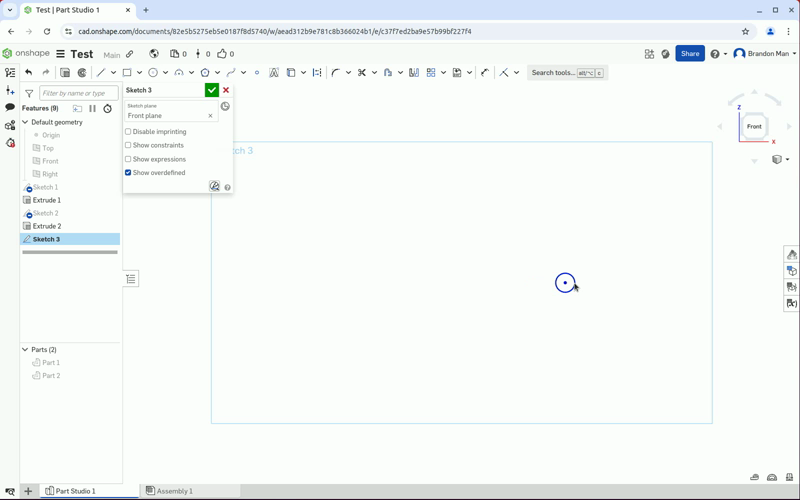
key(c)
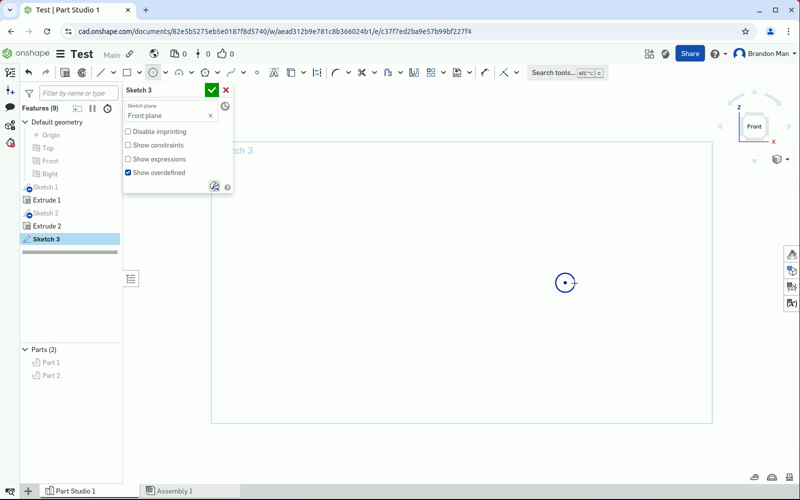
key_down(shift)
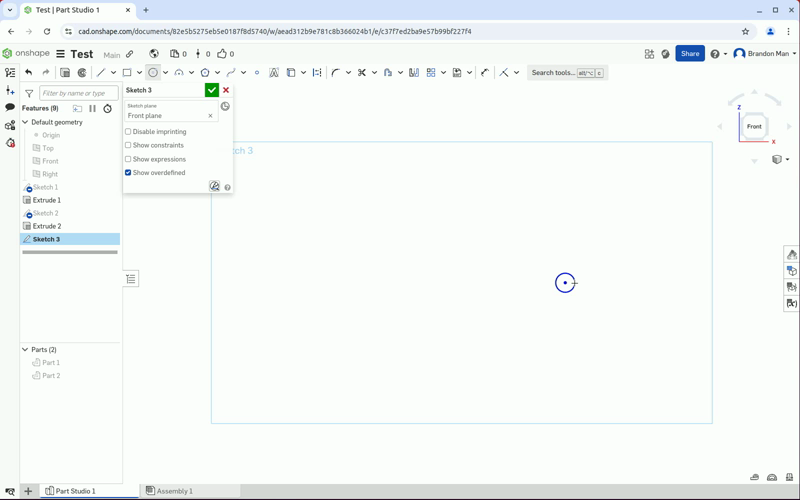
mouse_move(565, 282)
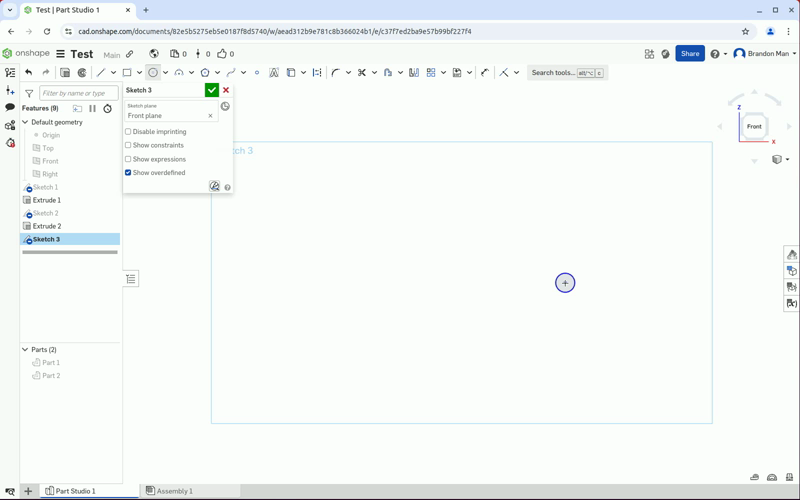
click(565, 282)
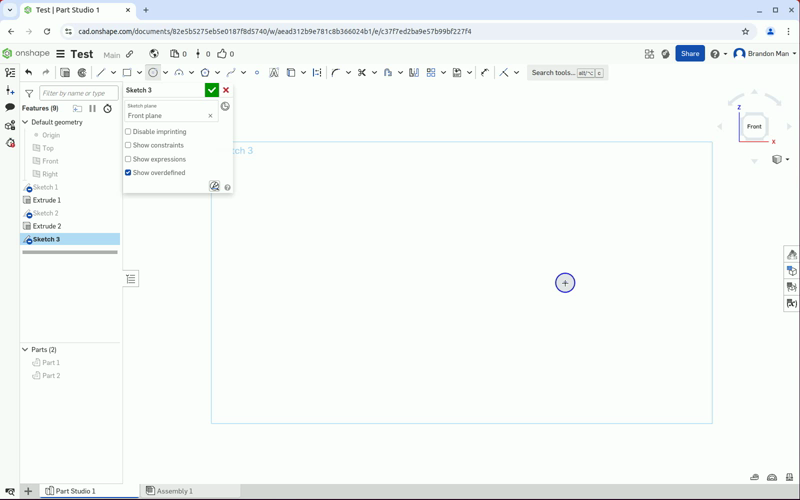
key_up(shift)
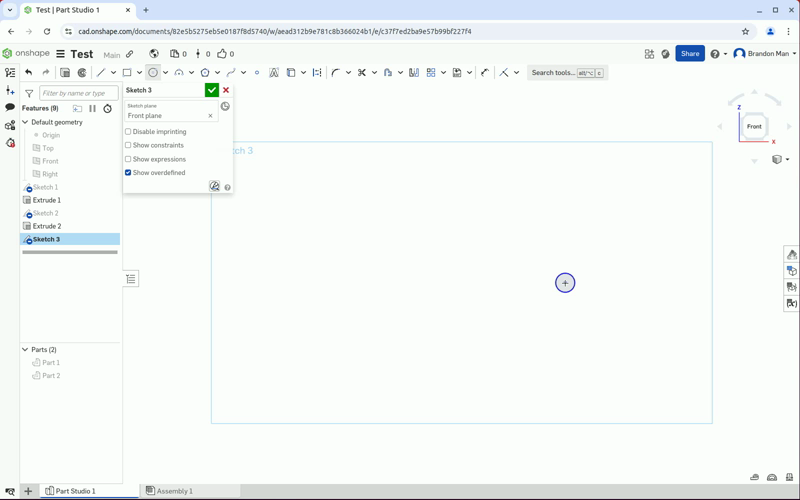
mouse_move(568, 282)
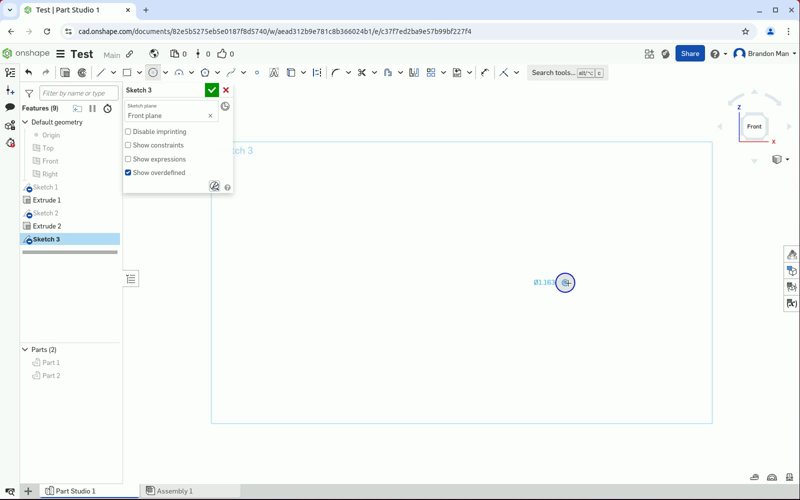
scroll(6)
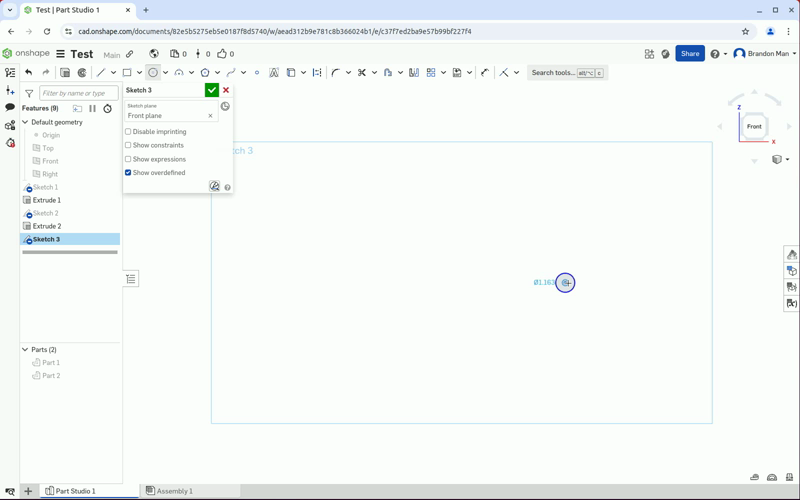
scroll(6)
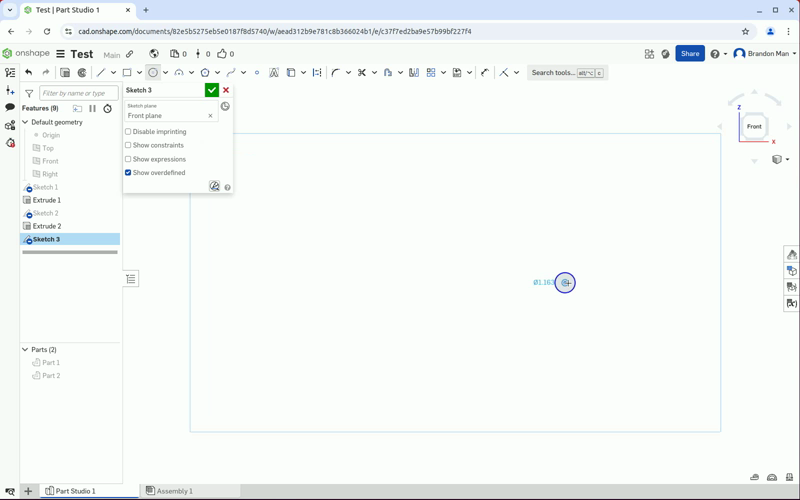
scroll(6)
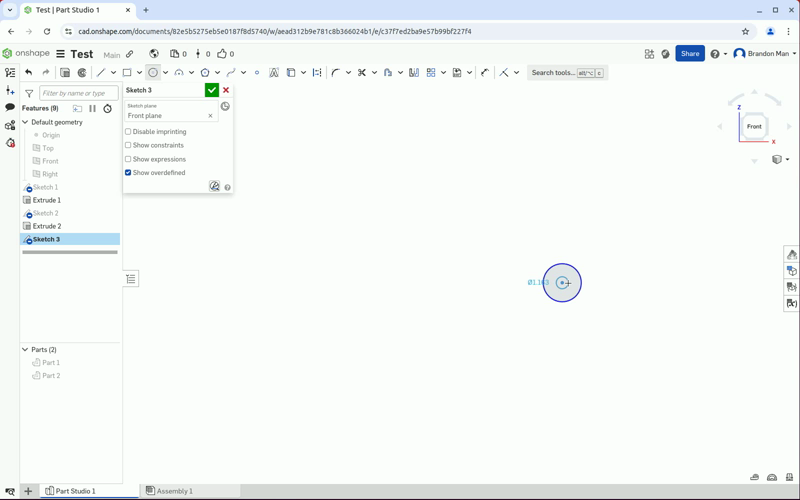
scroll(6)
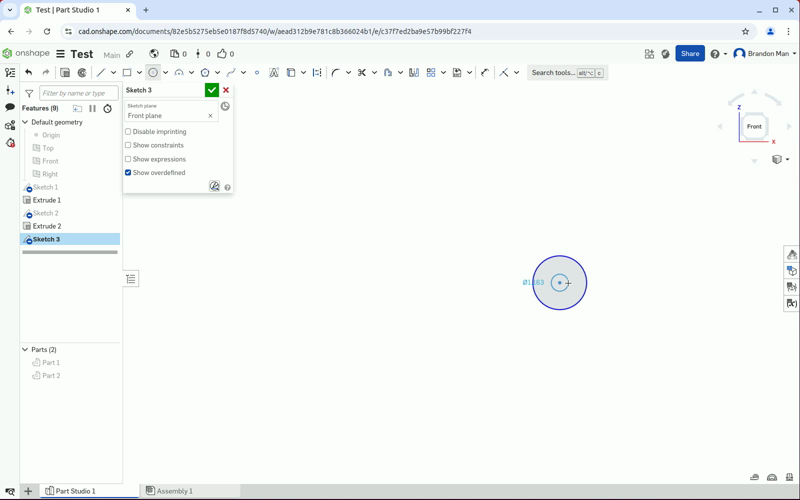
scroll(6)
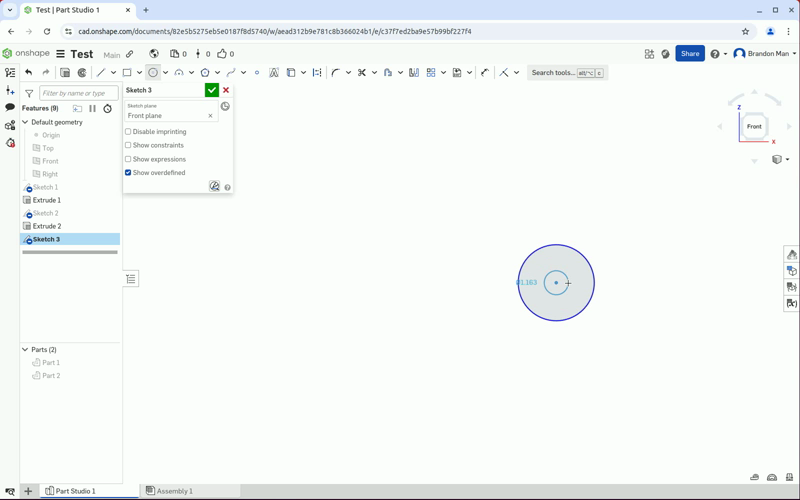
scroll(6)
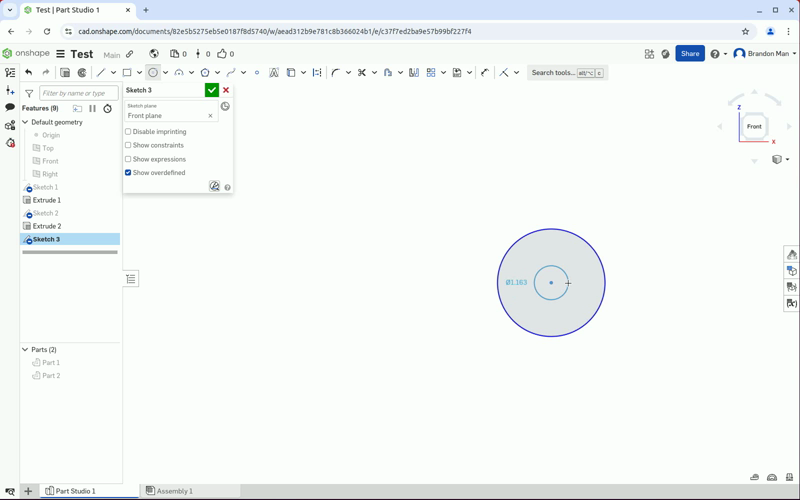
scroll(6)
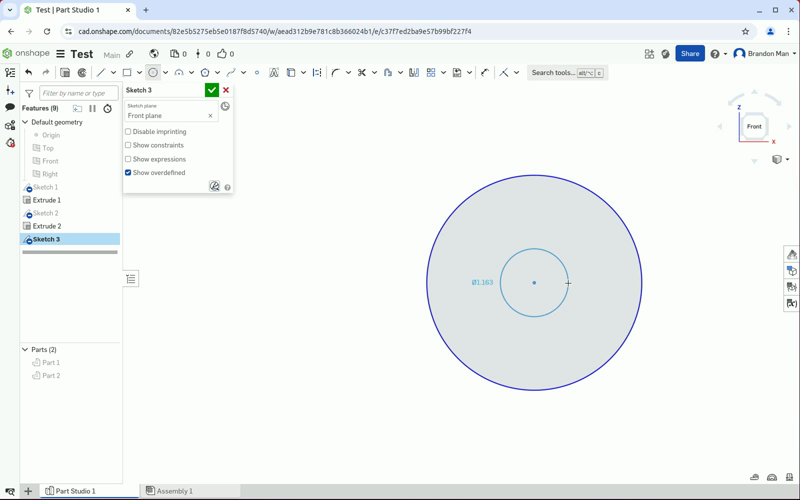
click(568, 282)
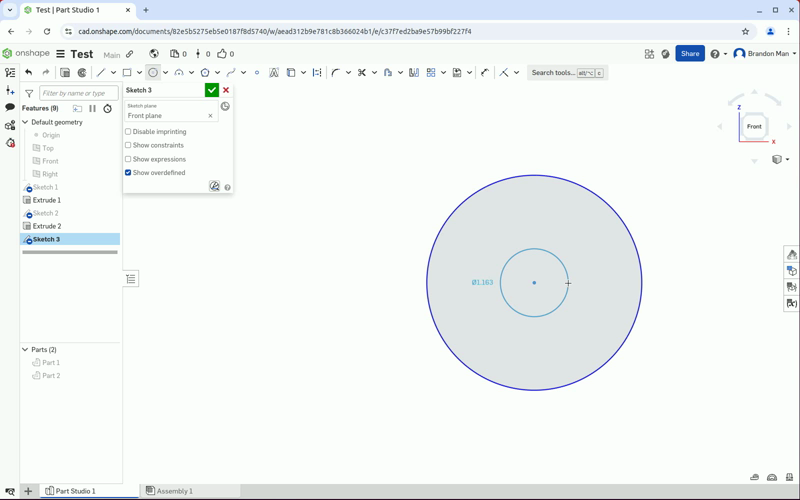
scroll(-6)
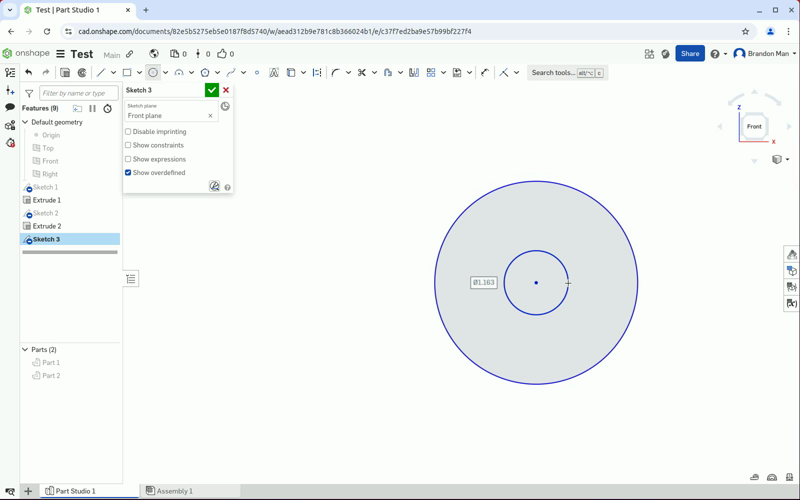
scroll(-6)
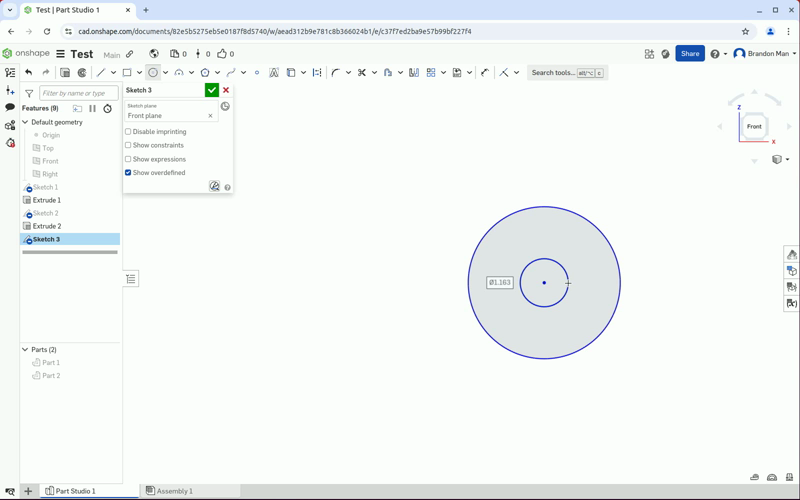
scroll(-6)
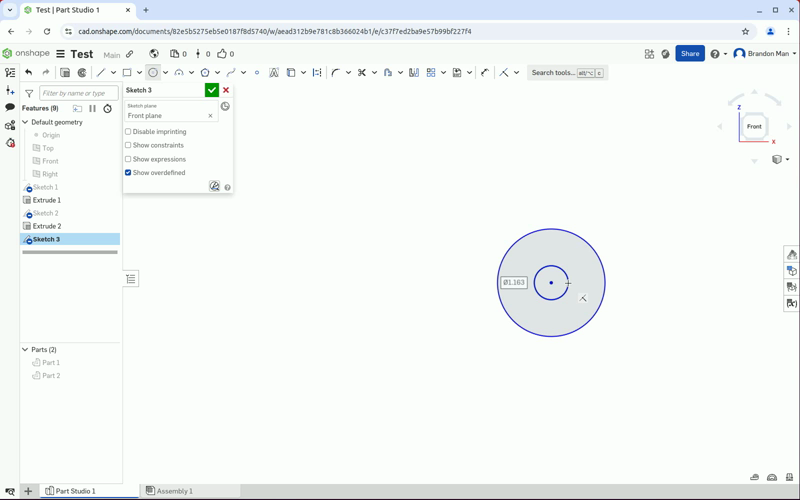
scroll(-6)
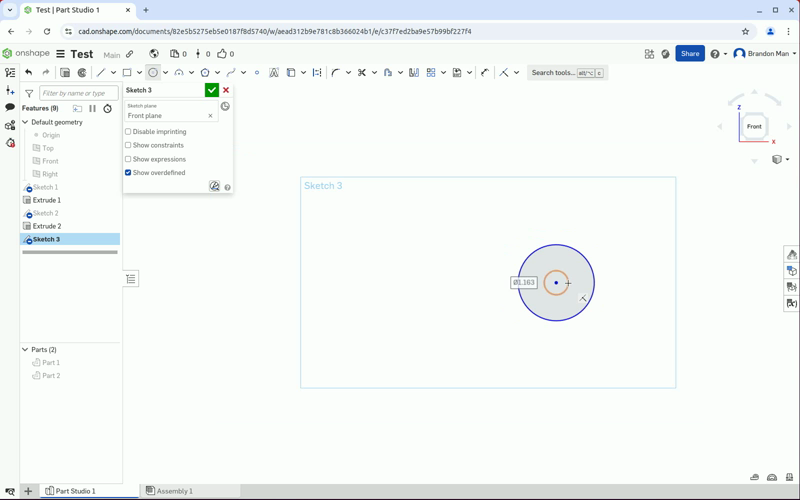
scroll(-6)
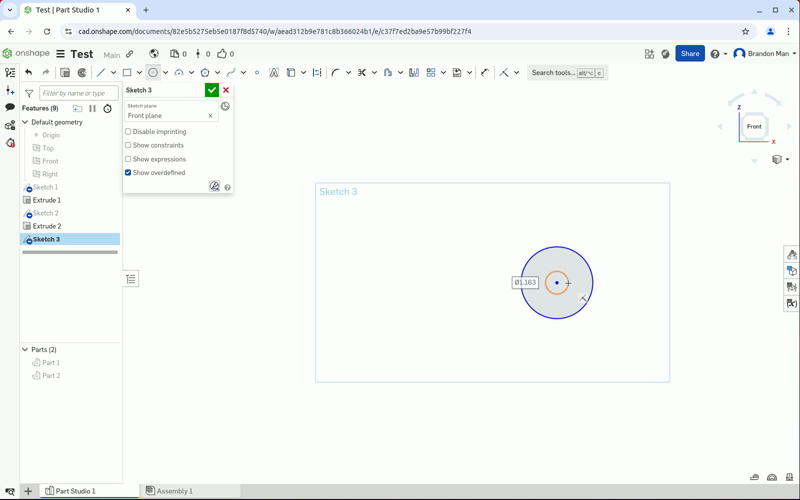
scroll(-6)
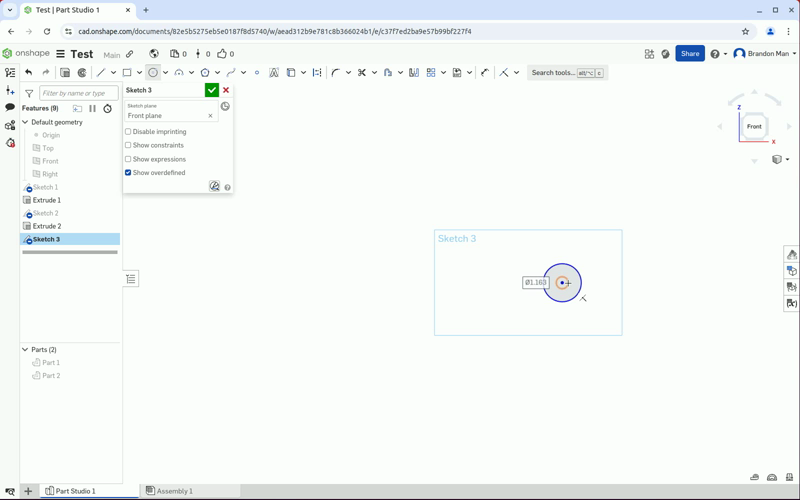
scroll(-6)
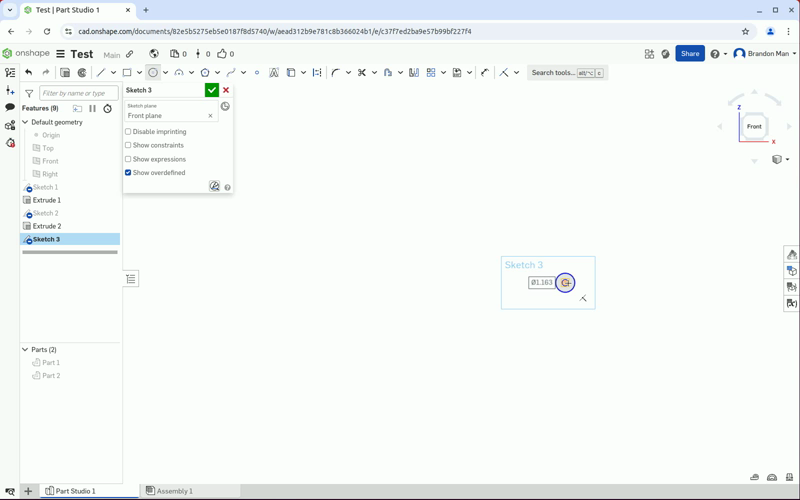
key(esc)
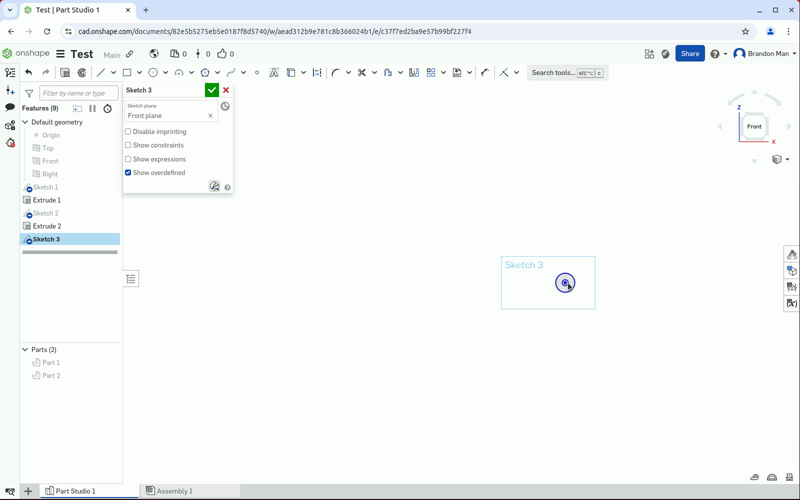
mouse_move(570, 288)
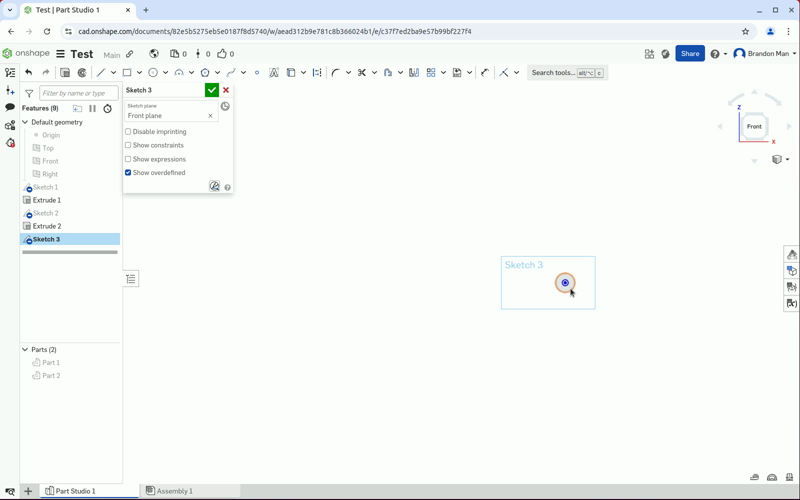
scroll(6)
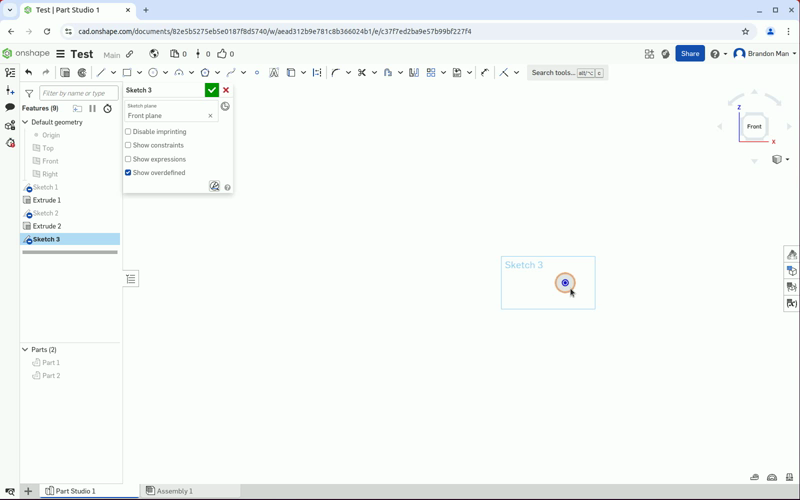
scroll(6)
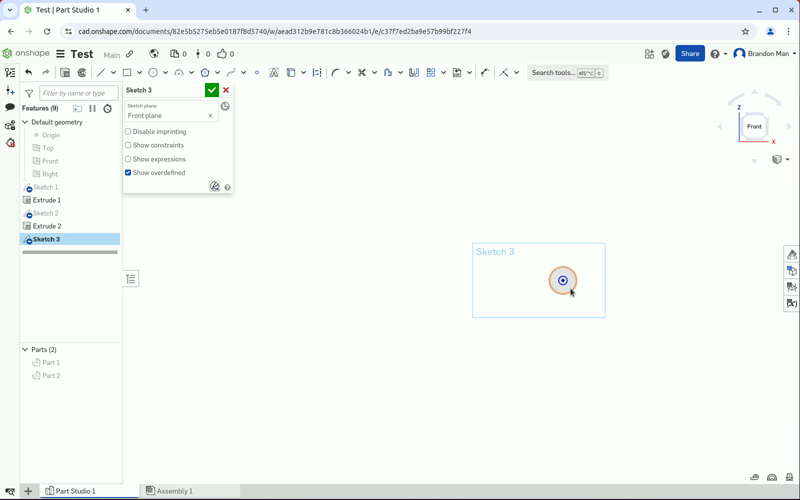
scroll(6)
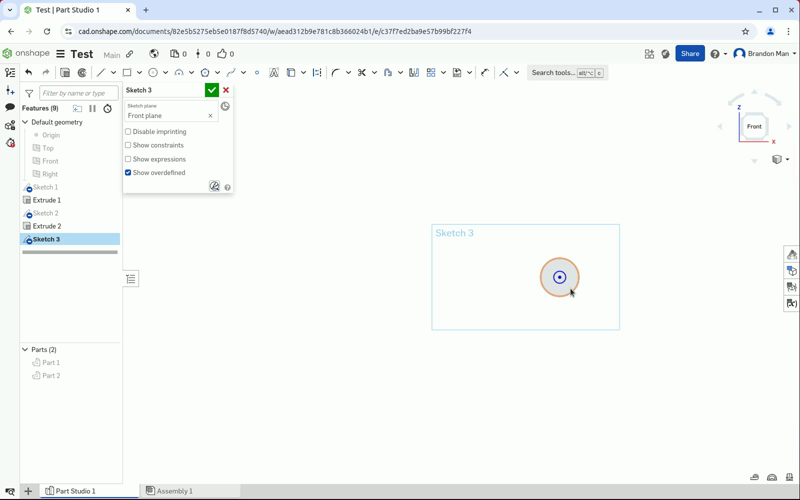
scroll(6)
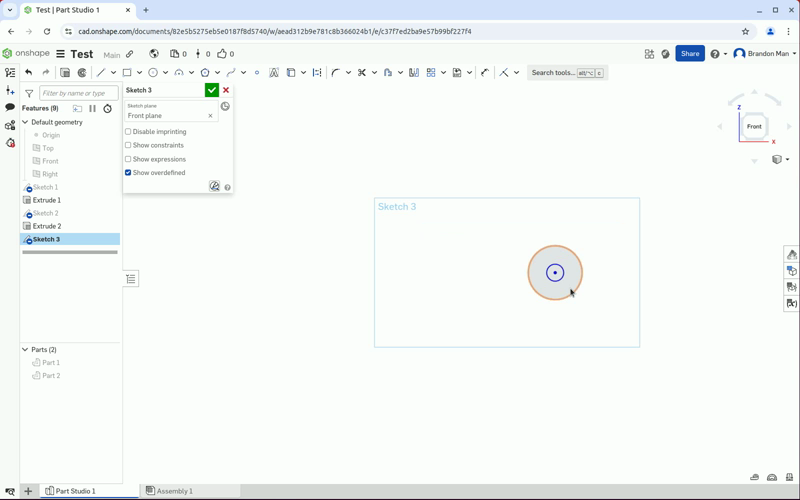
scroll(6)
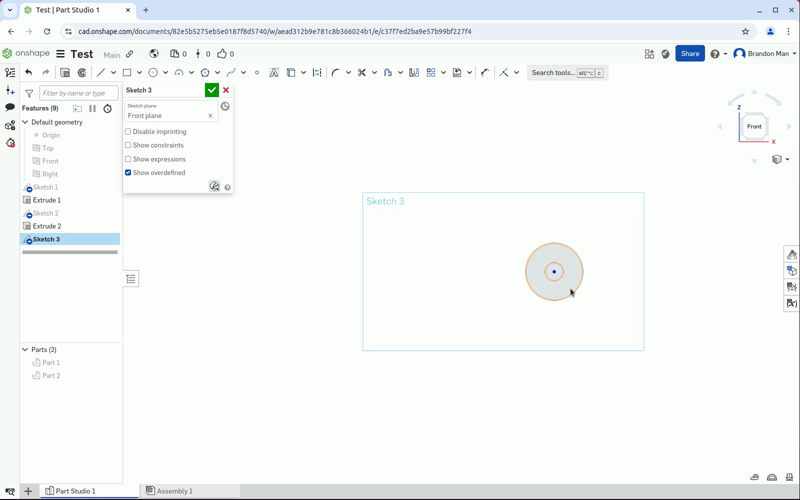
scroll(6)
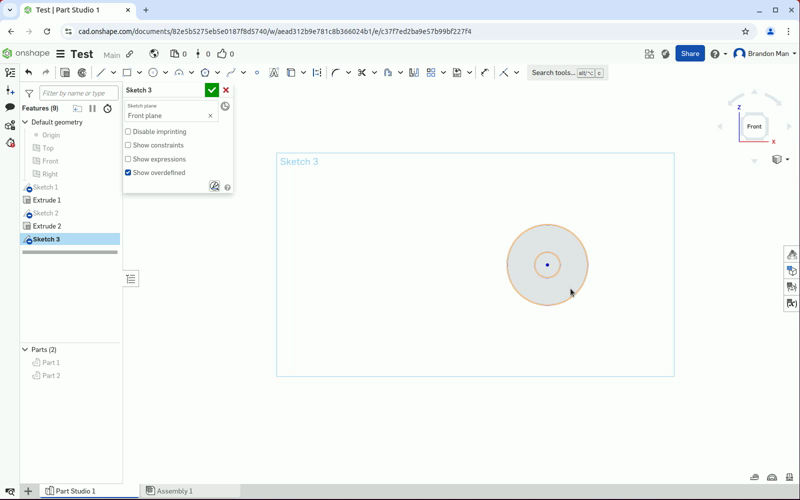
scroll(6)
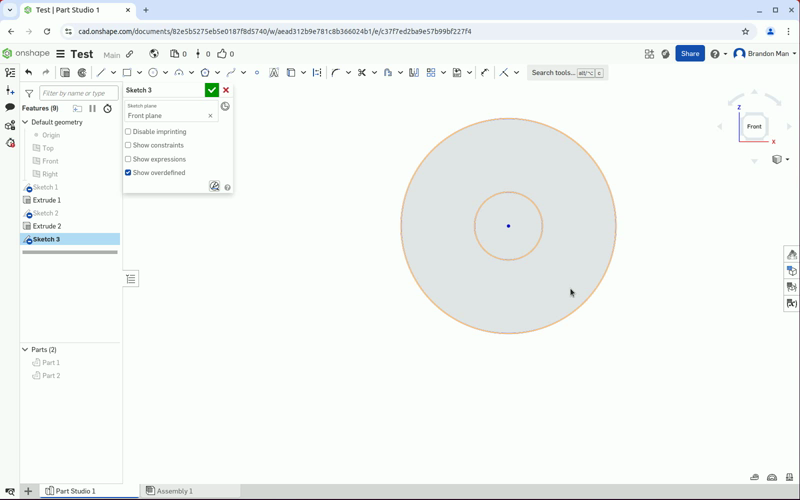
click(570, 288)
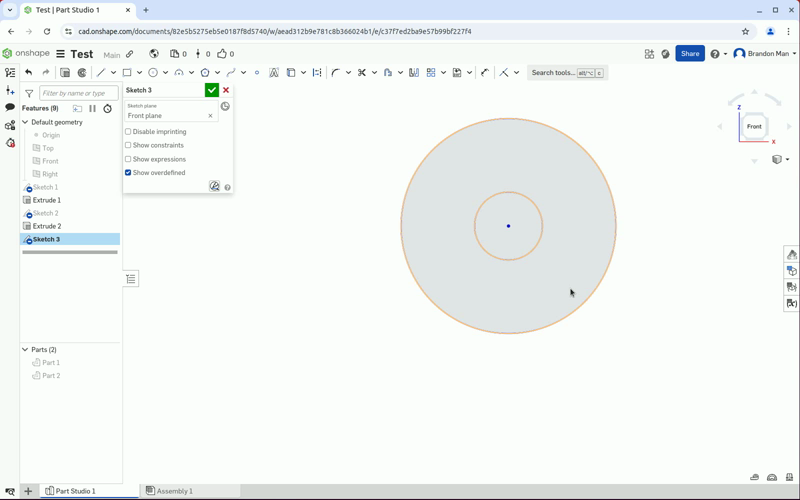
scroll(-6)
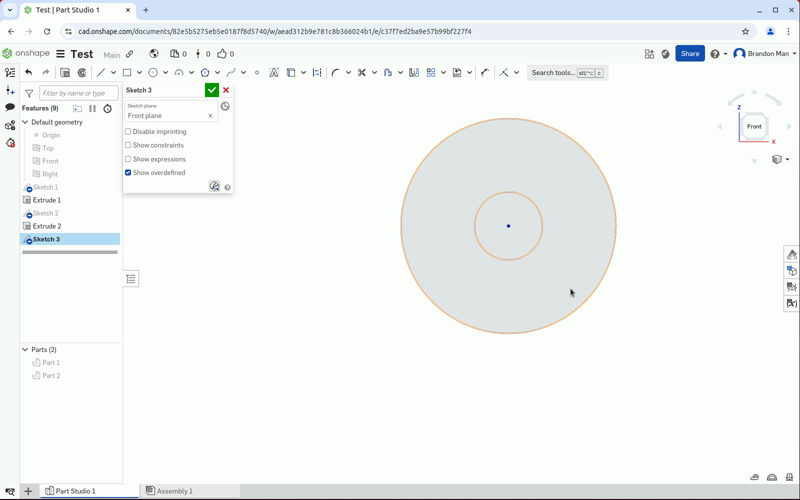
scroll(-6)
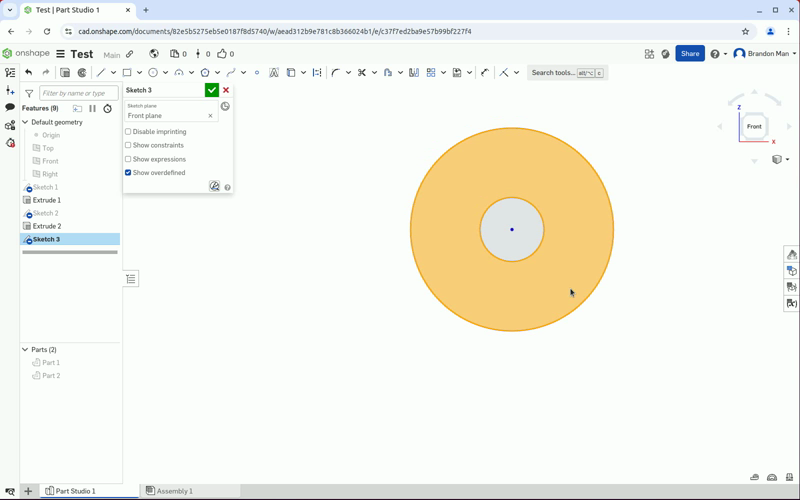
scroll(-6)
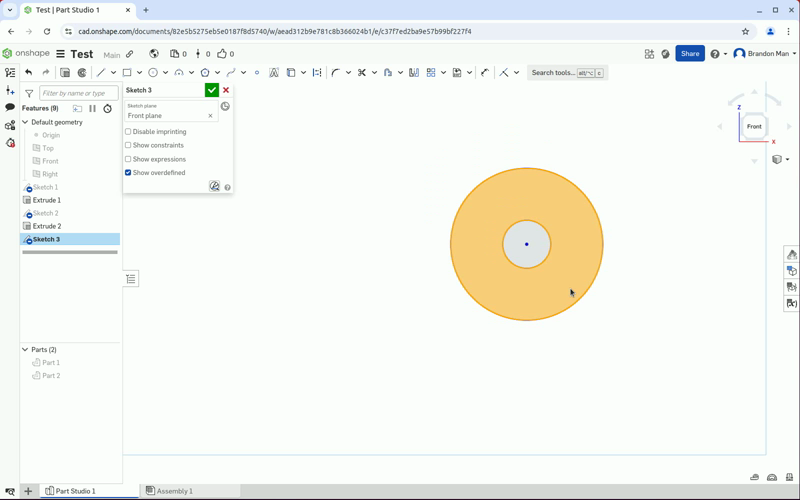
scroll(-6)
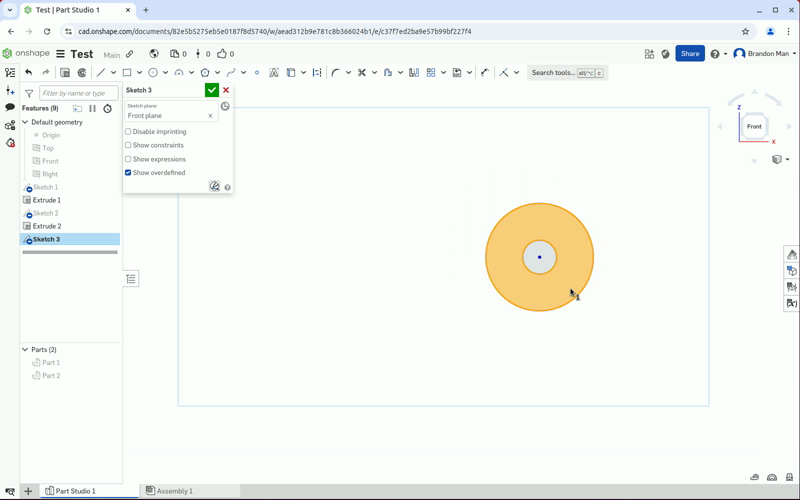
scroll(-6)
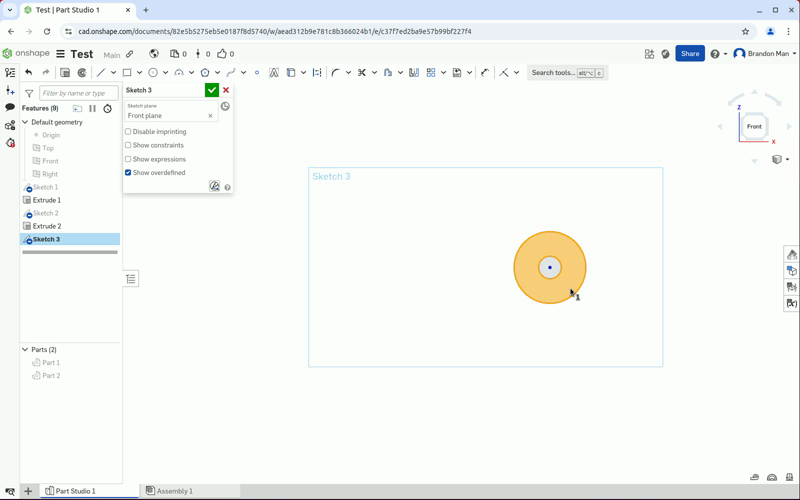
scroll(-6)
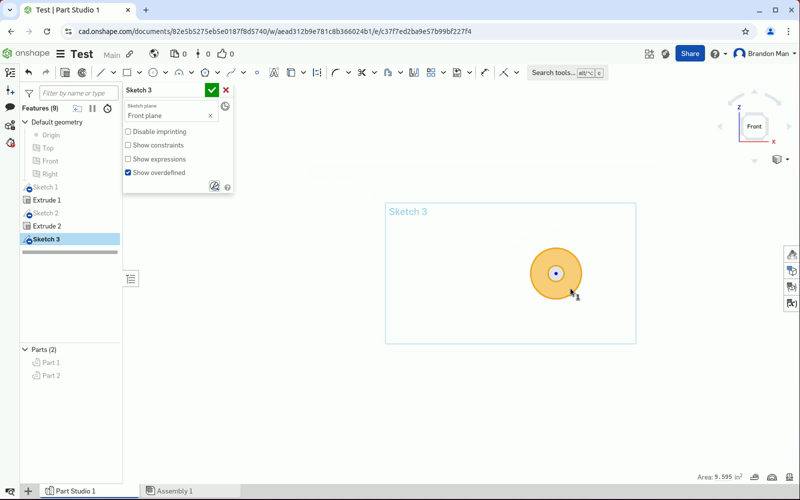
scroll(-6)
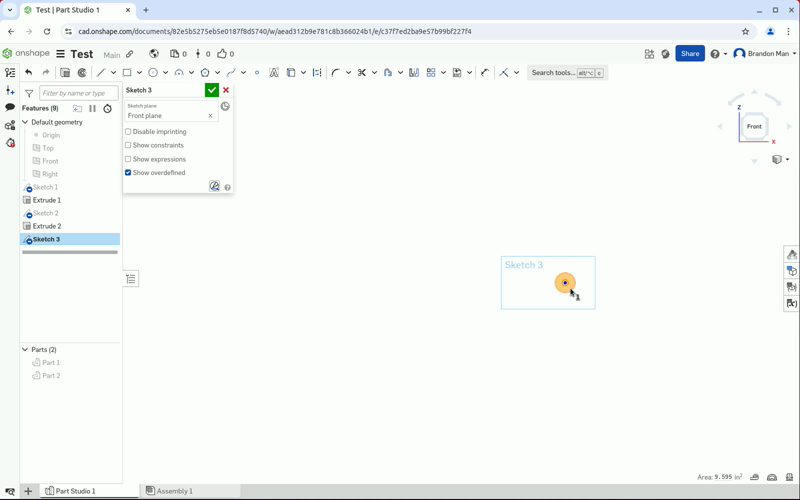
mouse_move(73, 352)
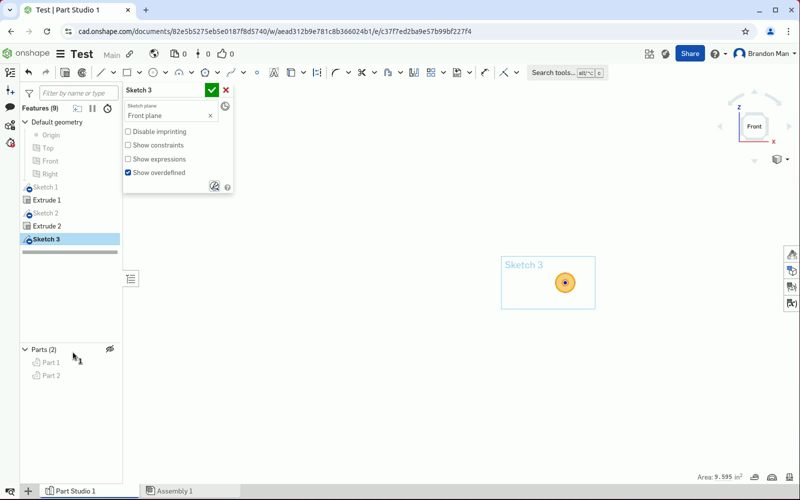
key(shift+y)
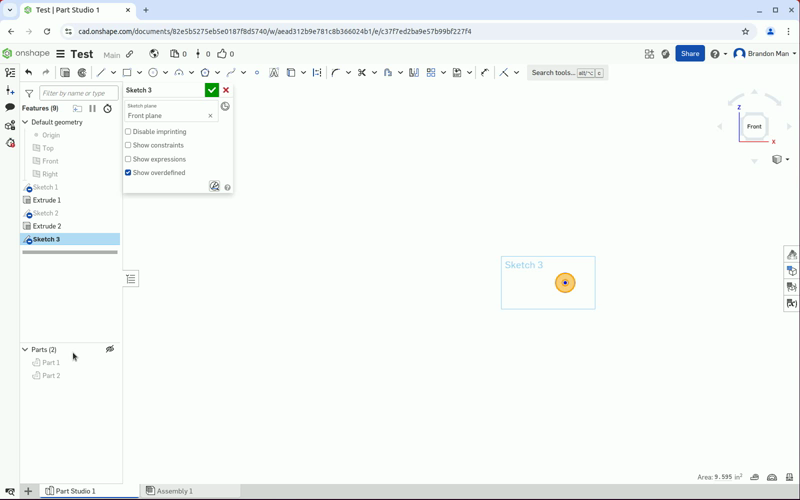
key(shift+e)
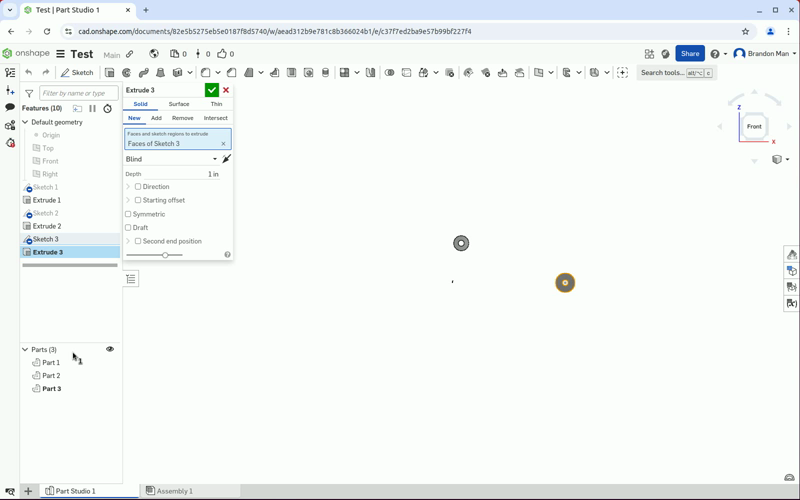
mouse_move(143, 106)
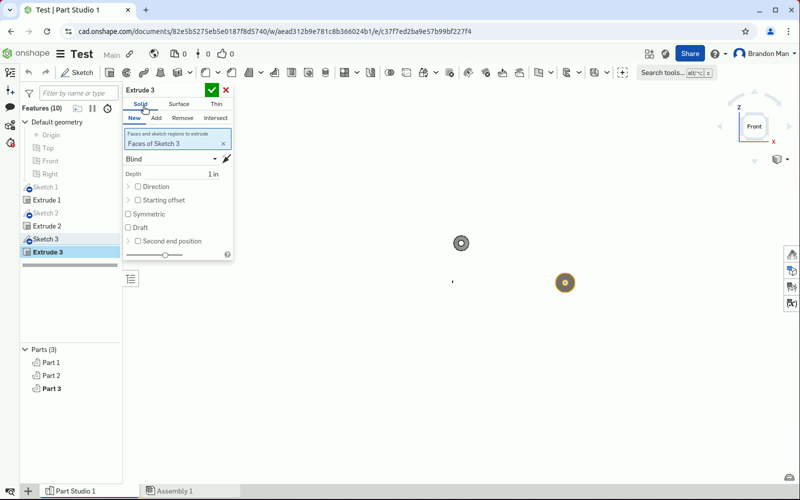
click(143, 106)
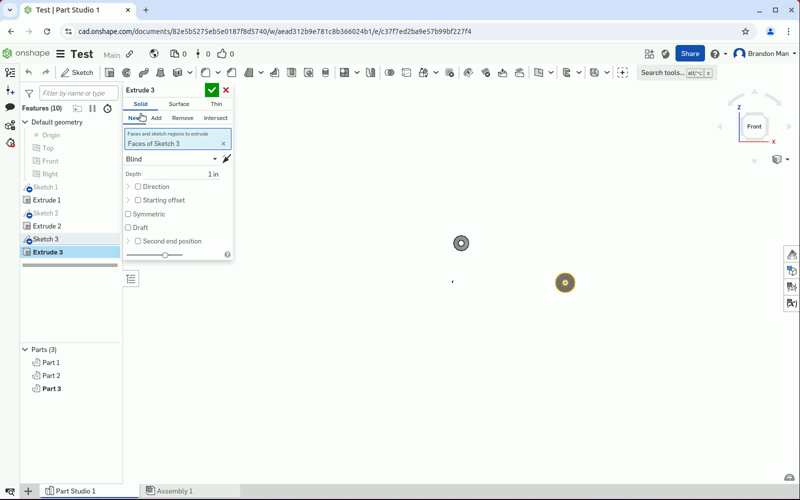
mouse_move(137, 120)
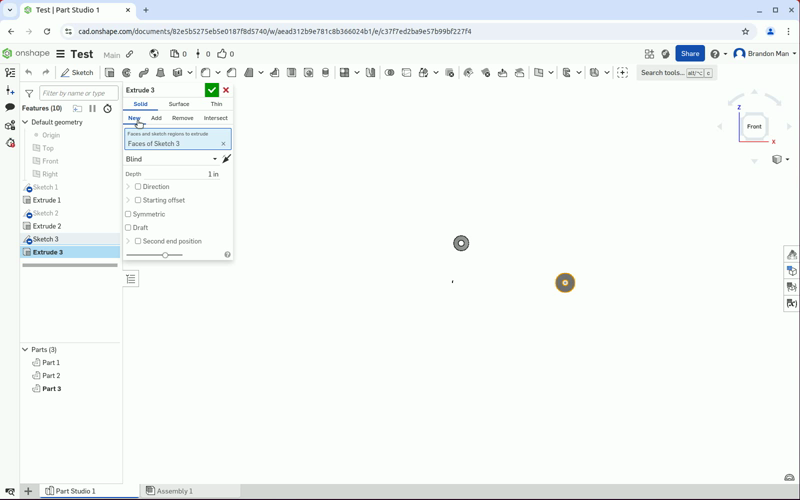
click(137, 120)
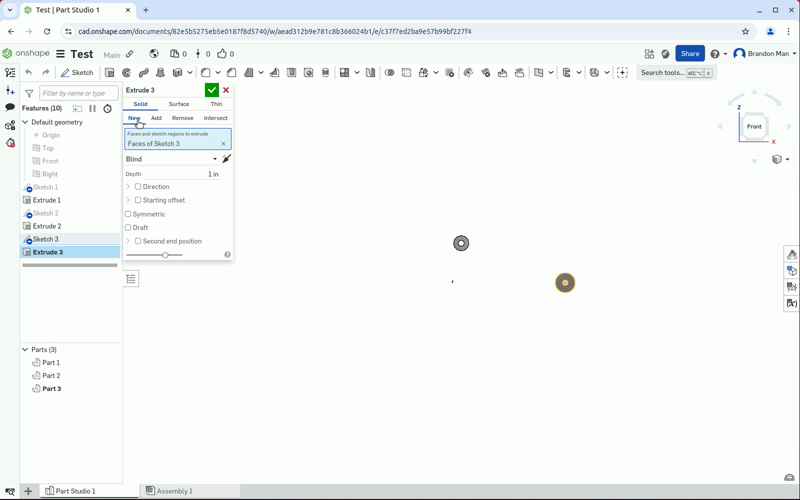
key(tab, 4)
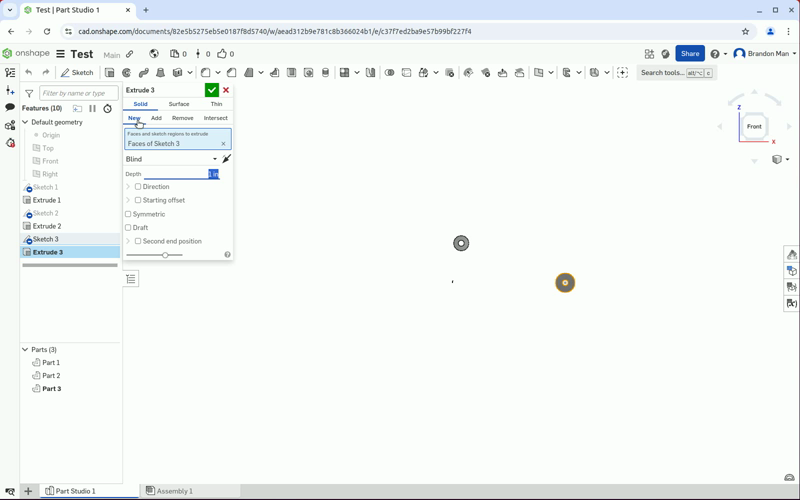
text(0.481)
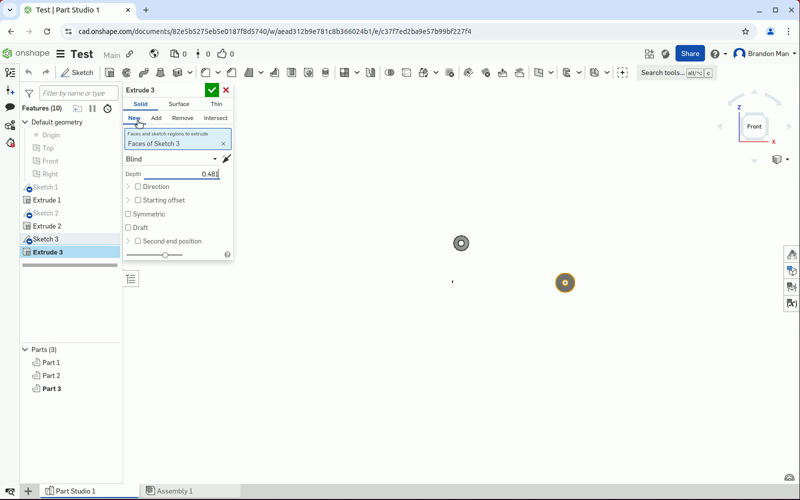
key(enter)
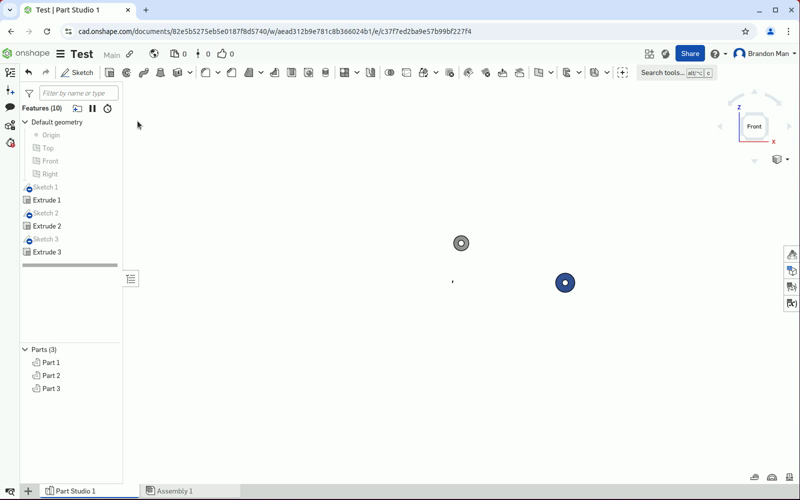
key(shift+h)
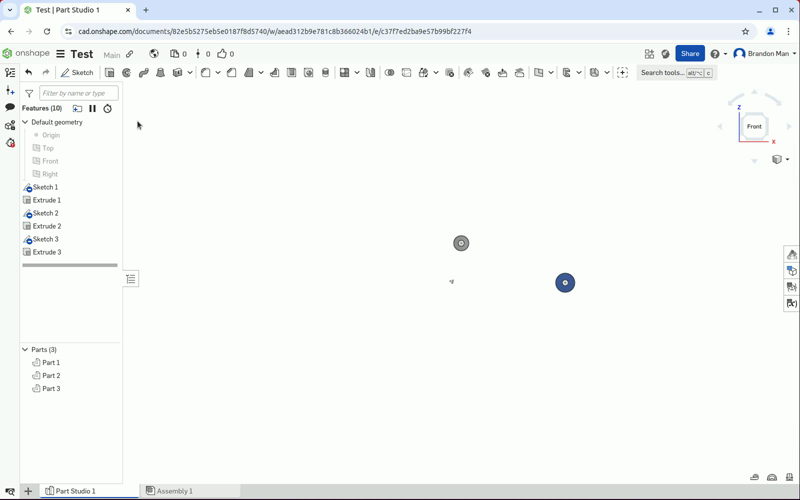
key(shift+h)
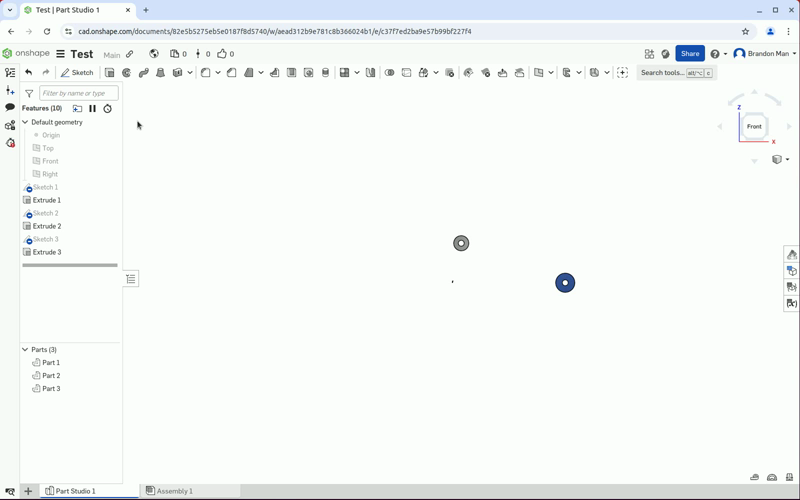
mouse_move(73, 189)
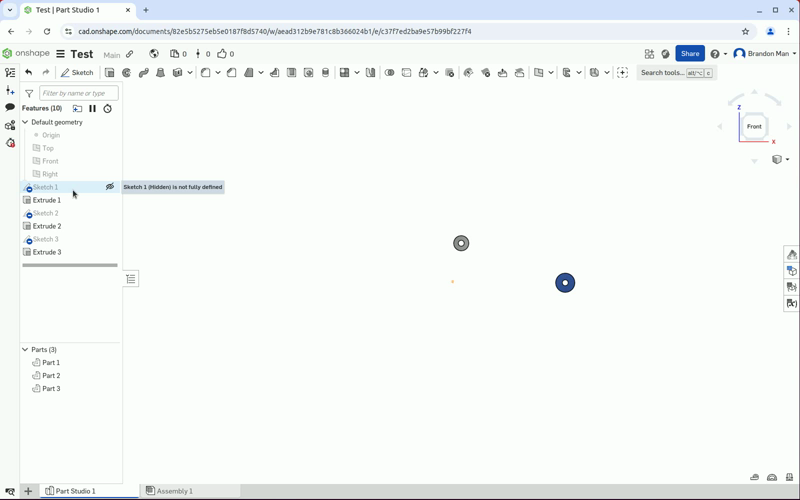
click(73, 189)
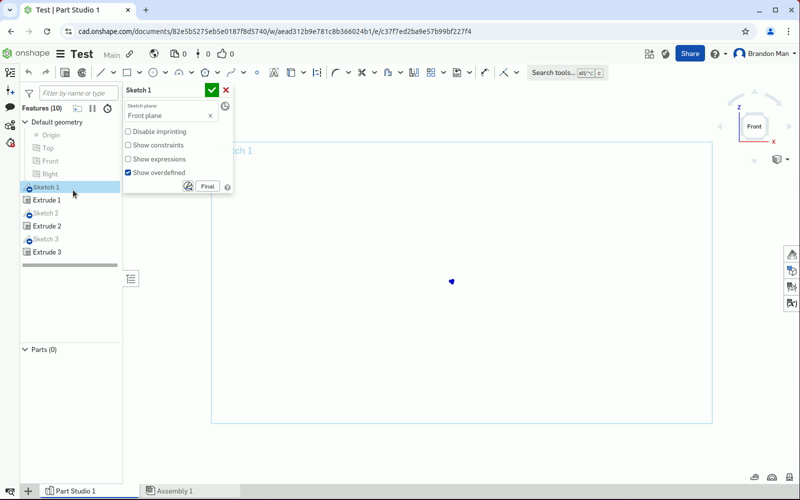
mouse_move(229, 92)
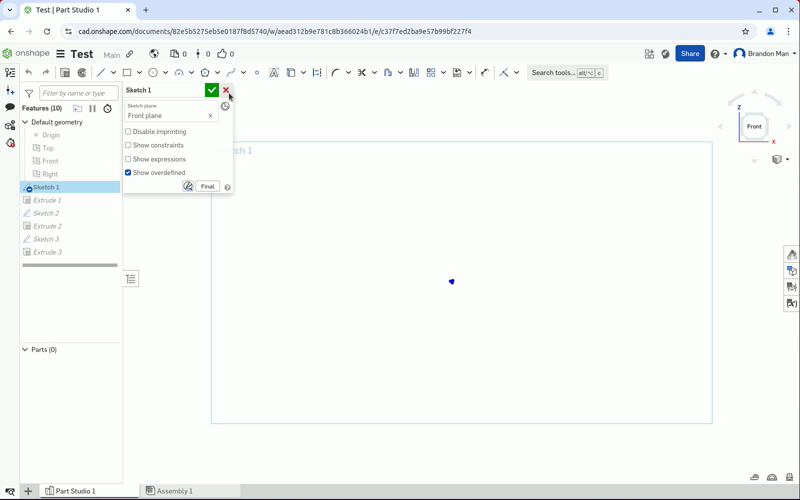
click(229, 92)
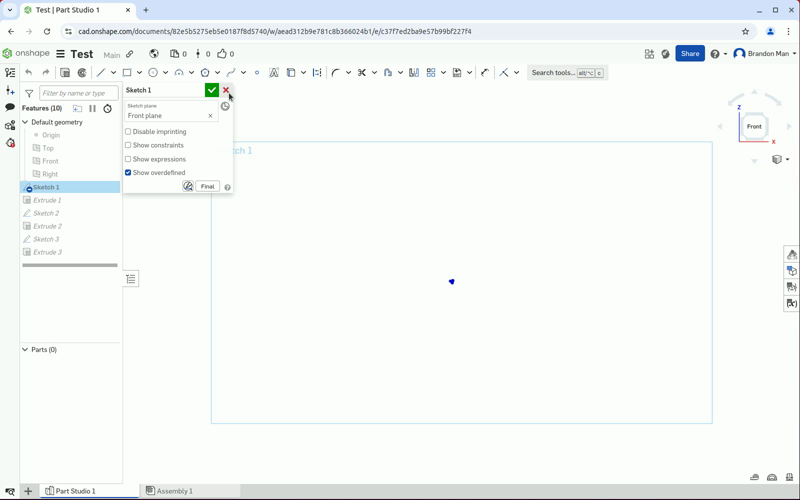
key(shift+s)
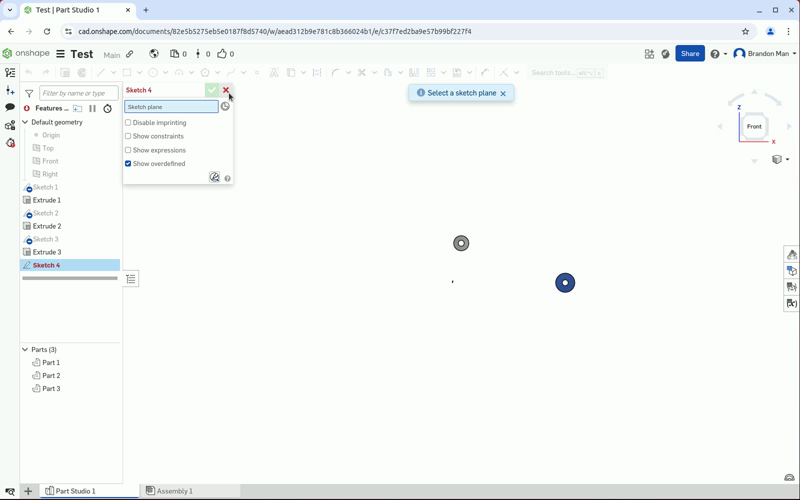
mouse_move(73, 163)
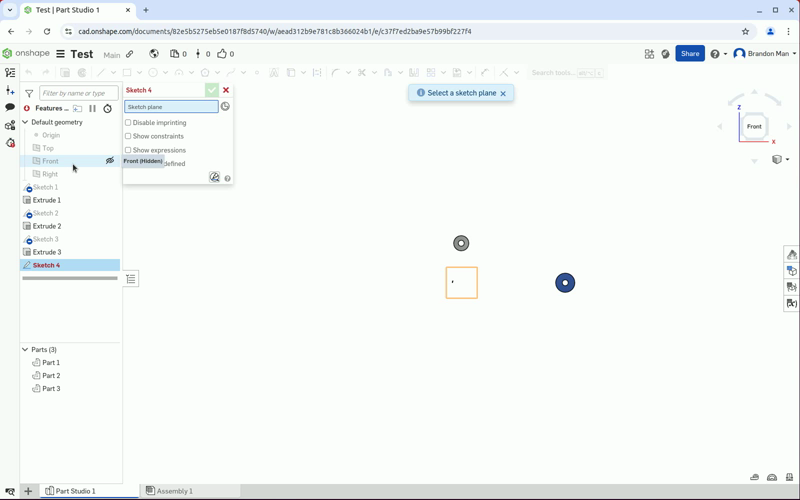
click(73, 163)
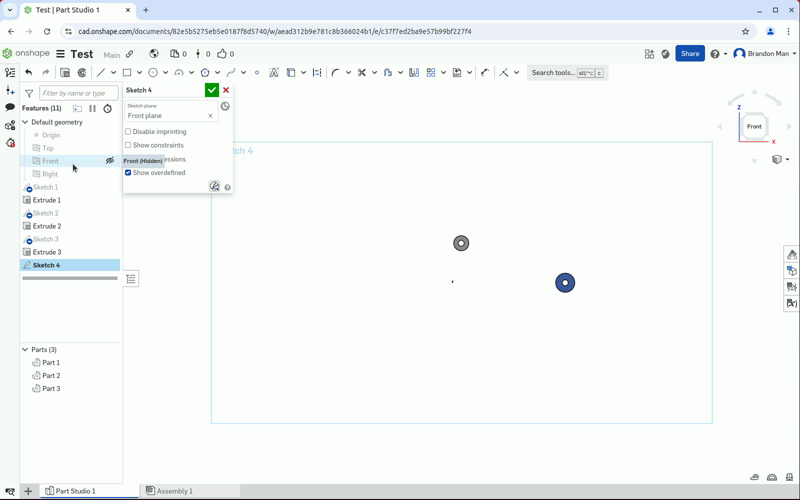
mouse_move(73, 352)
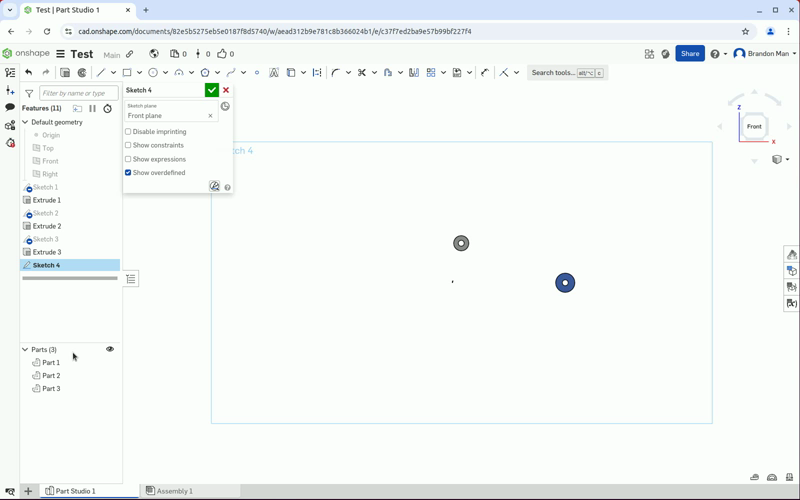
key(y)
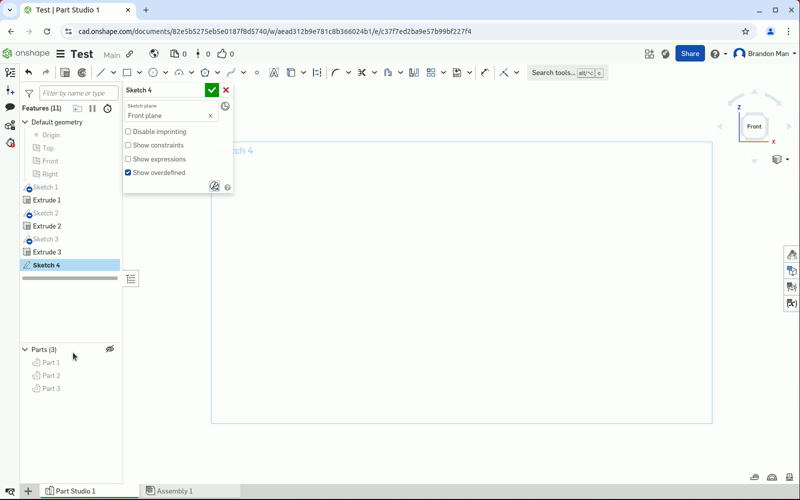
key(a)
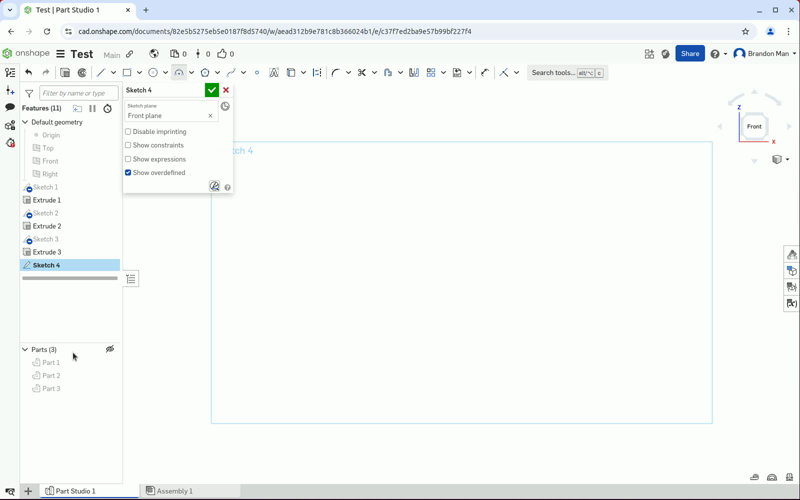
key_down(shift)
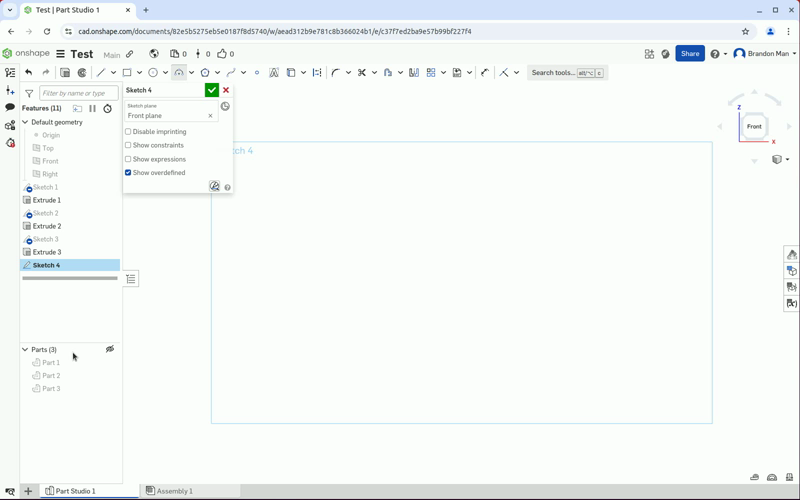
mouse_move(452, 282)
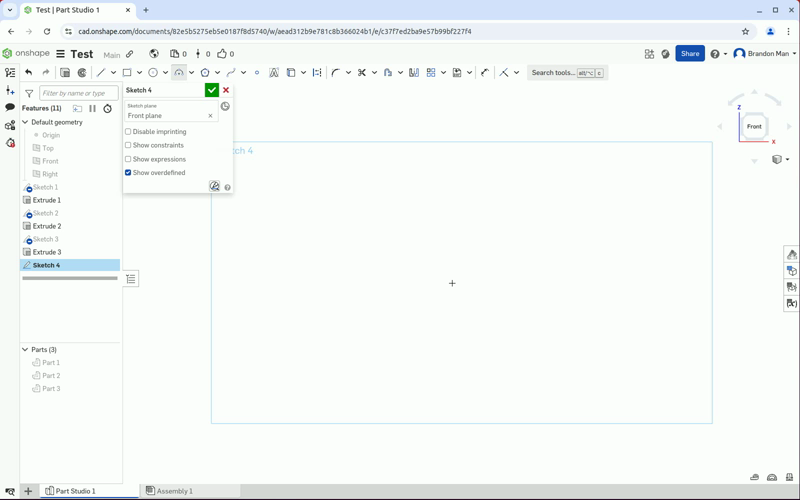
click(452, 282)
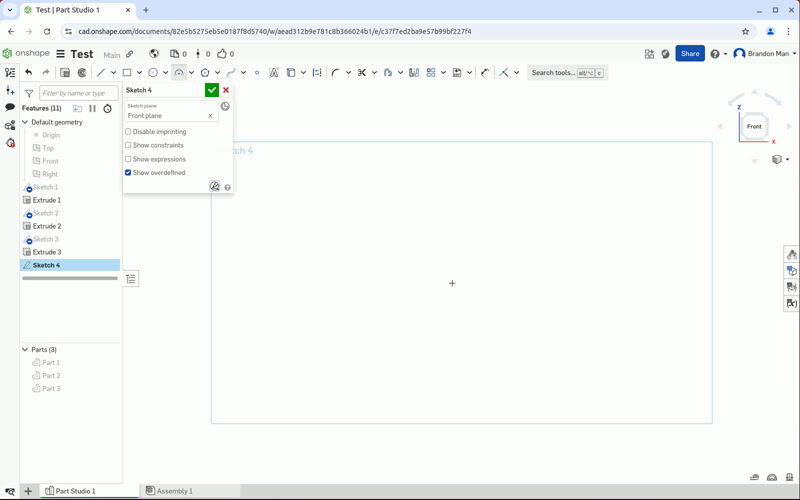
key_up(shift)
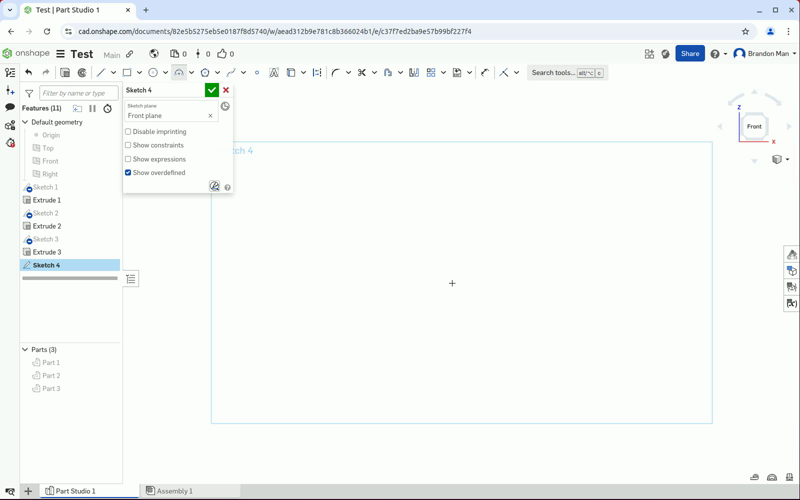
key_down(shift)
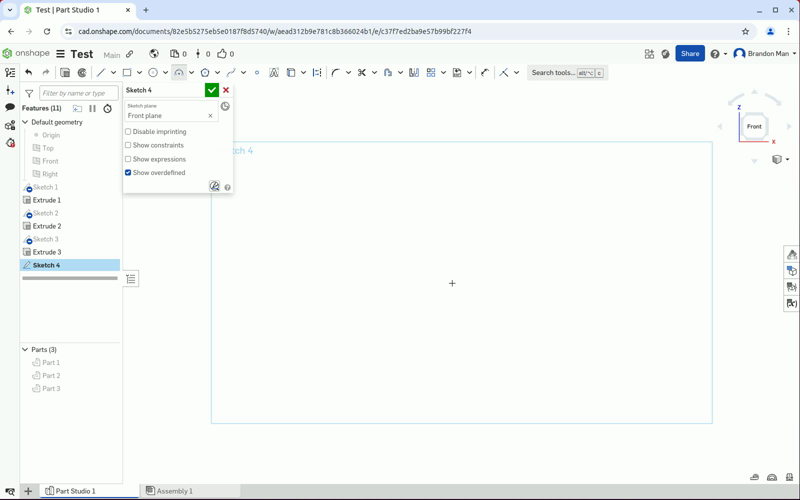
mouse_move(452, 282)
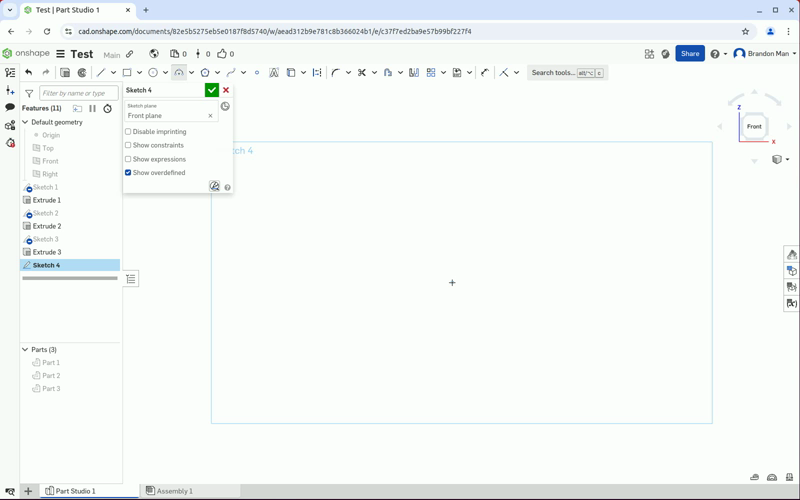
scroll(6)
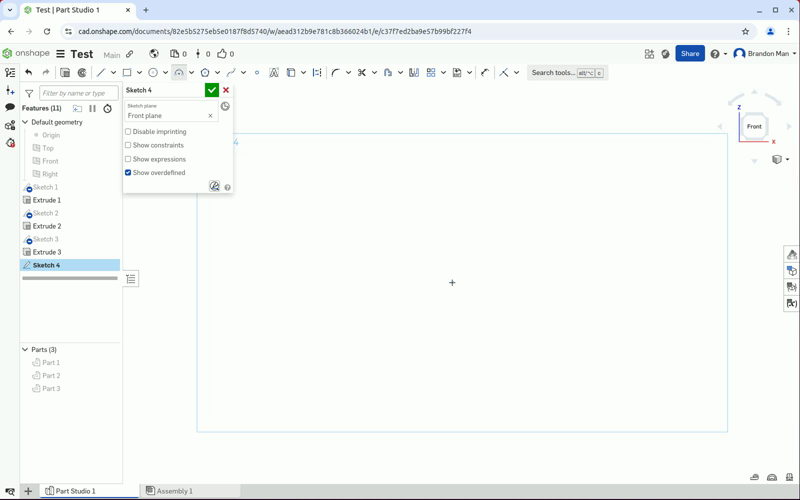
scroll(6)
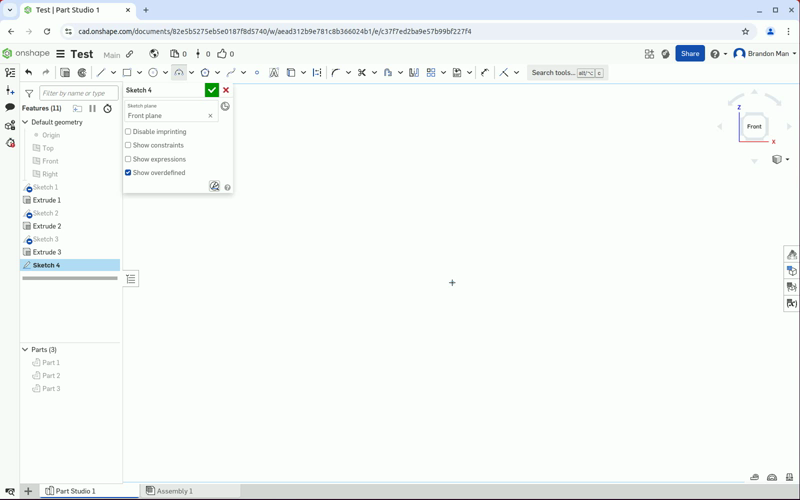
scroll(6)
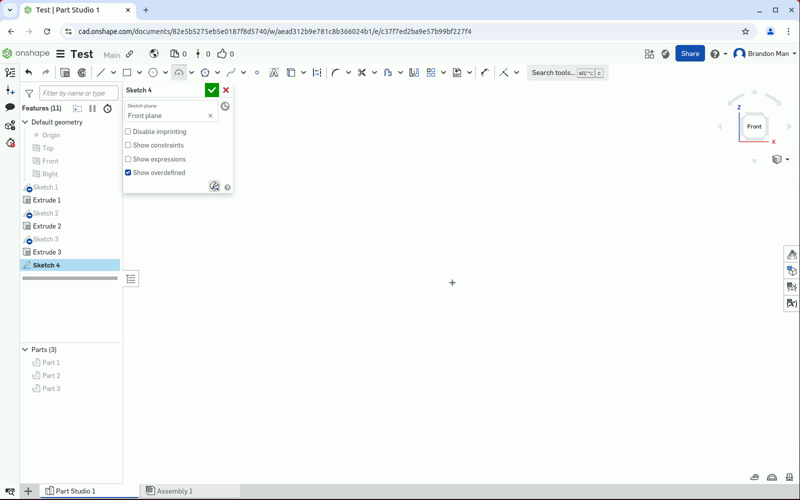
scroll(6)
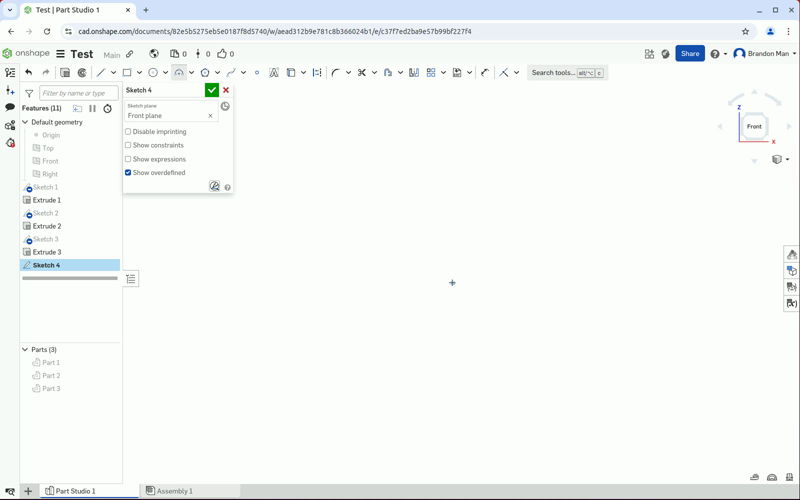
scroll(6)
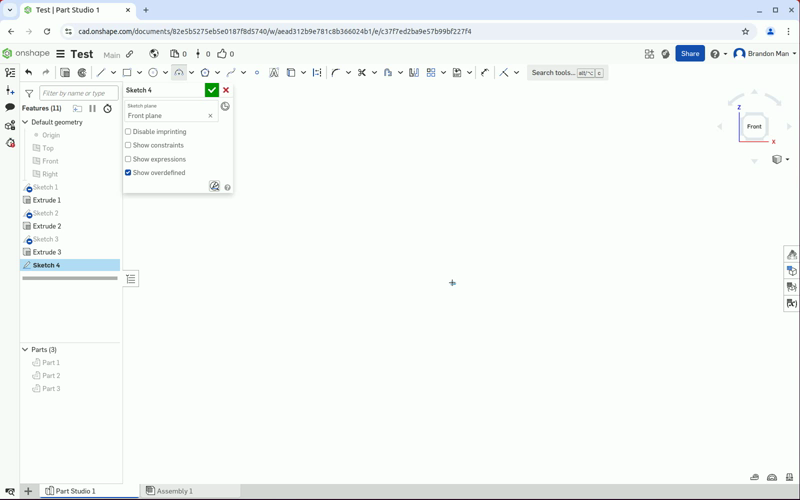
scroll(6)
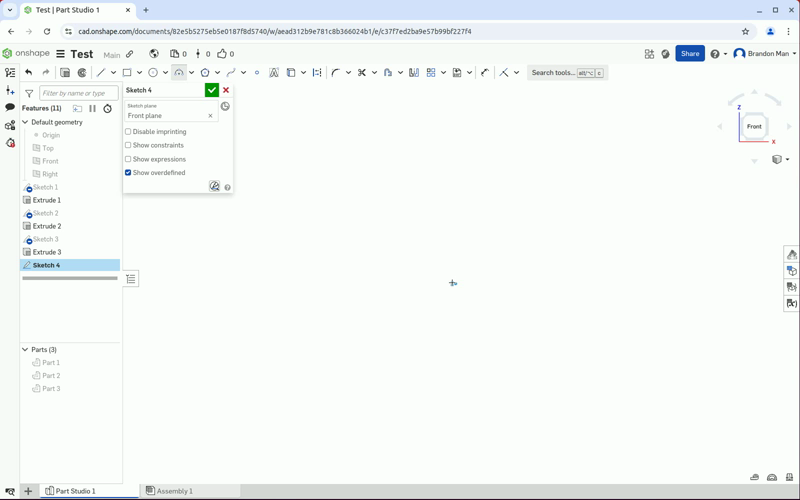
scroll(6)
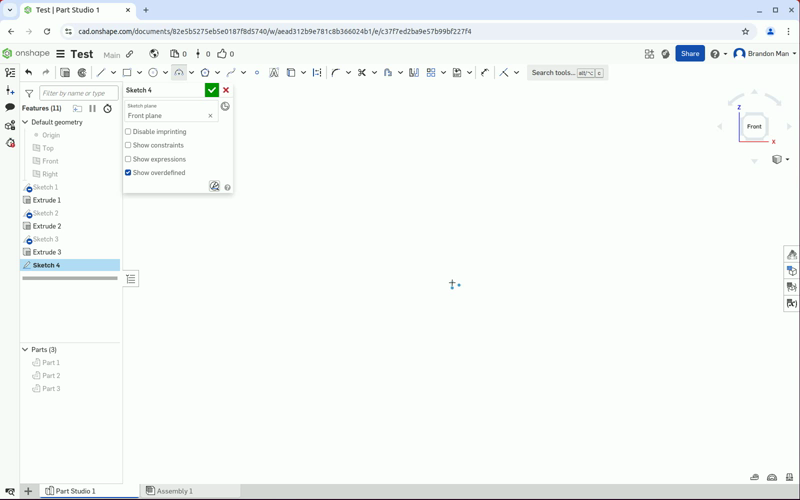
click(452, 282)
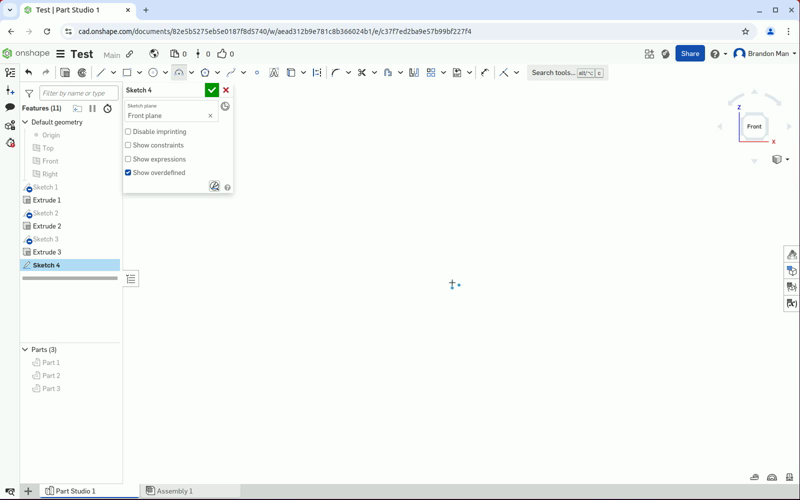
scroll(-6)
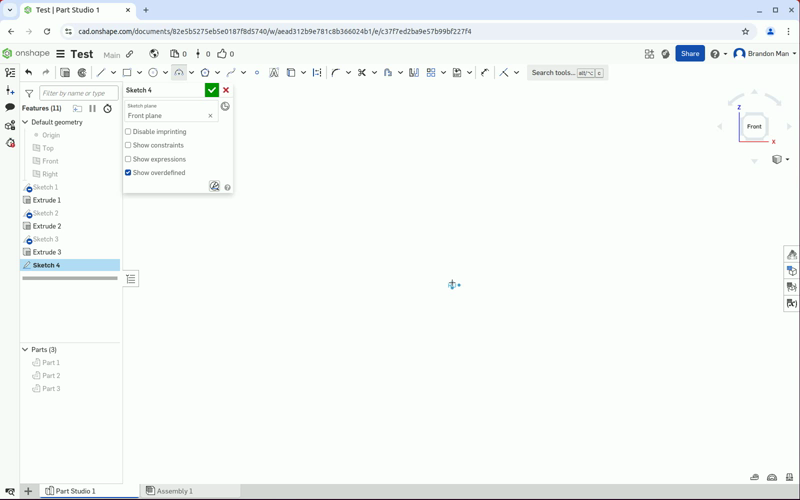
scroll(-6)
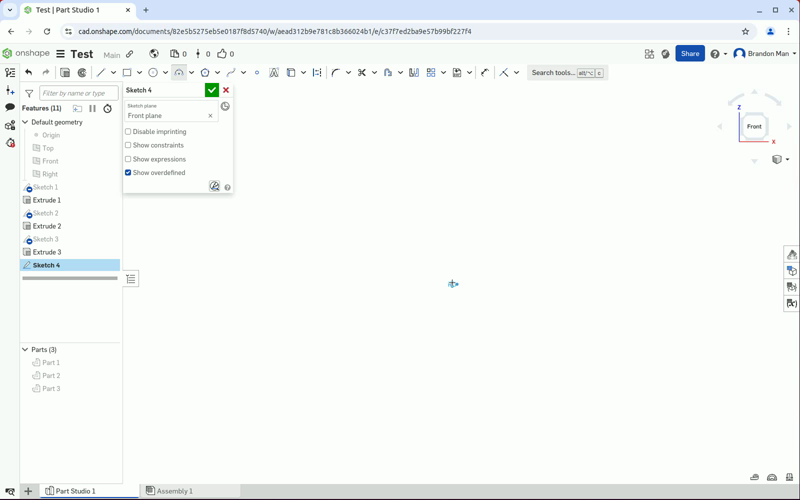
scroll(-6)
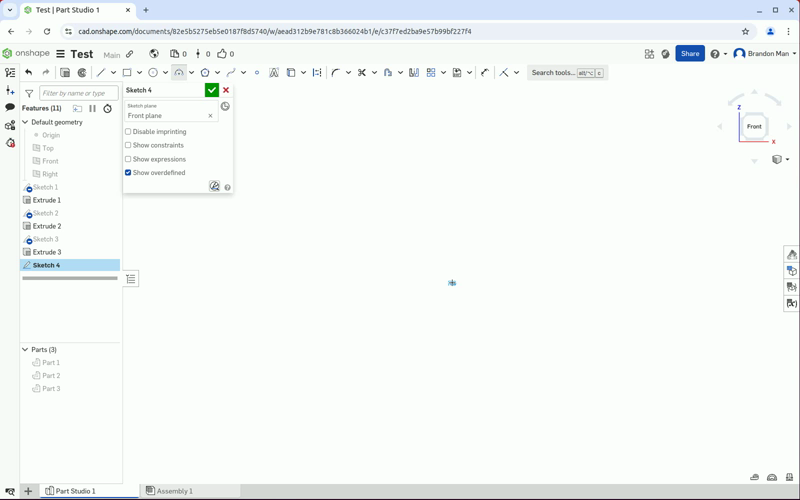
scroll(-6)
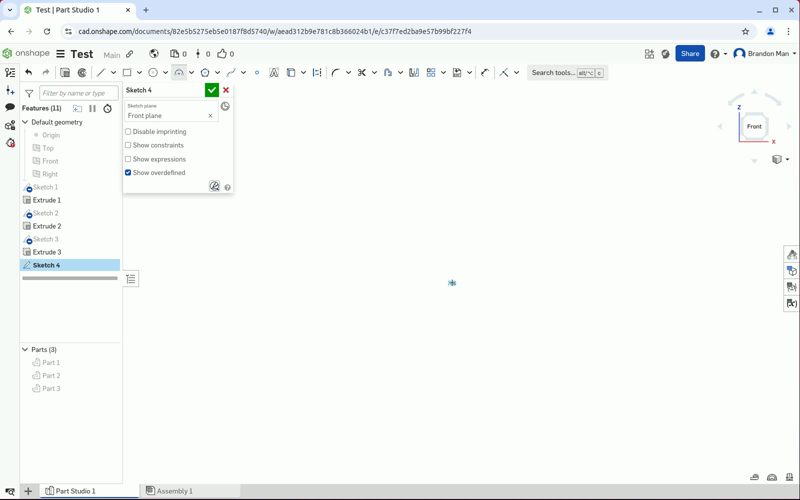
scroll(-6)
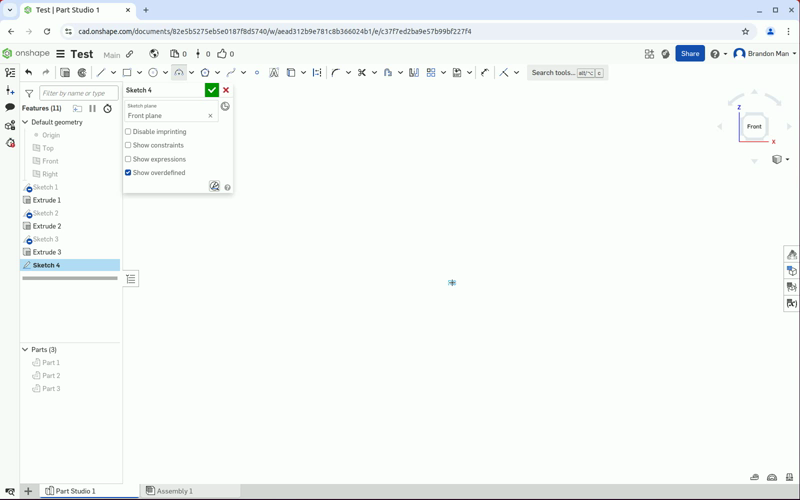
scroll(-6)
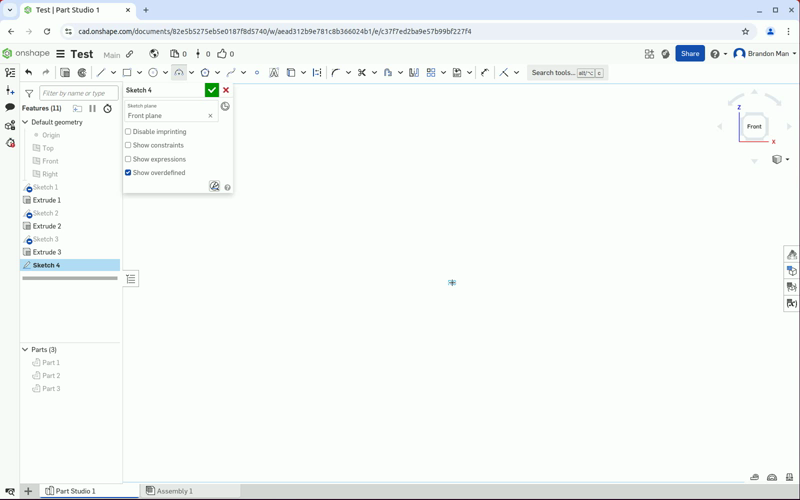
scroll(-6)
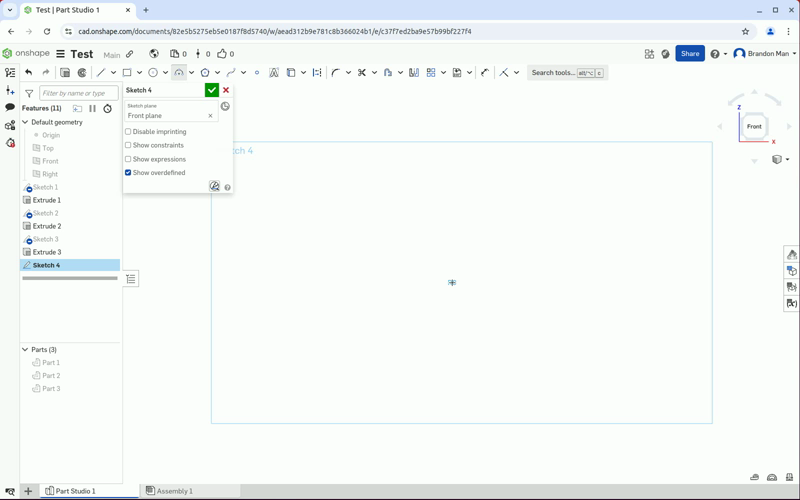
mouse_move(468, 282)
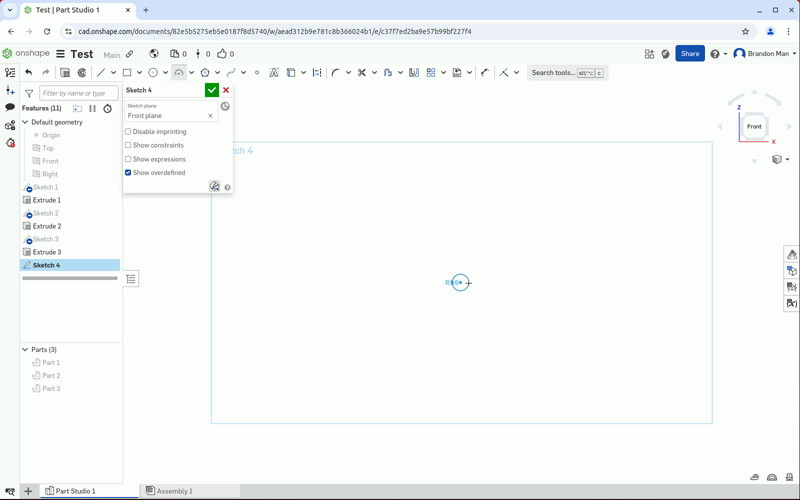
scroll(6)
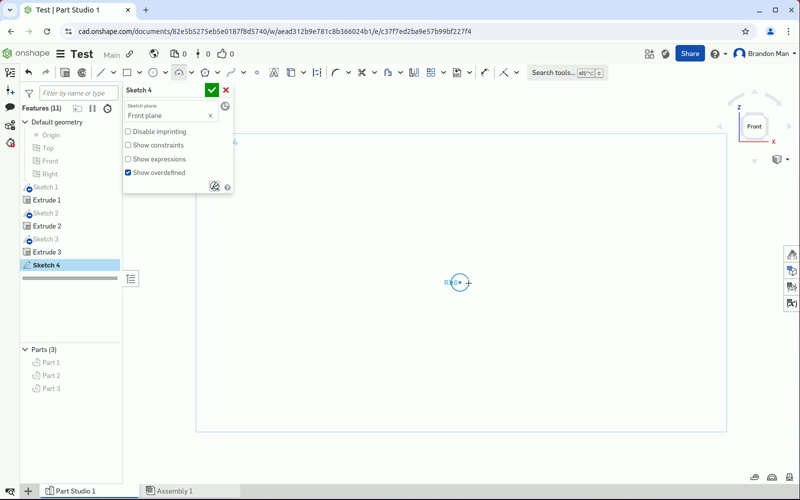
scroll(6)
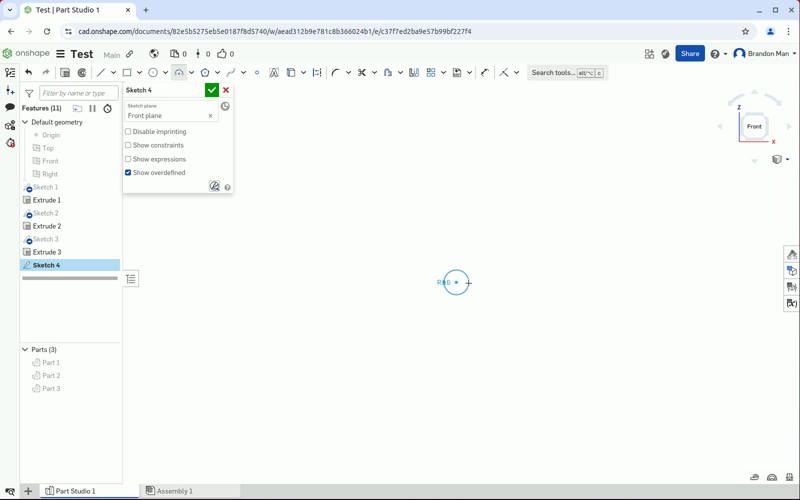
scroll(6)
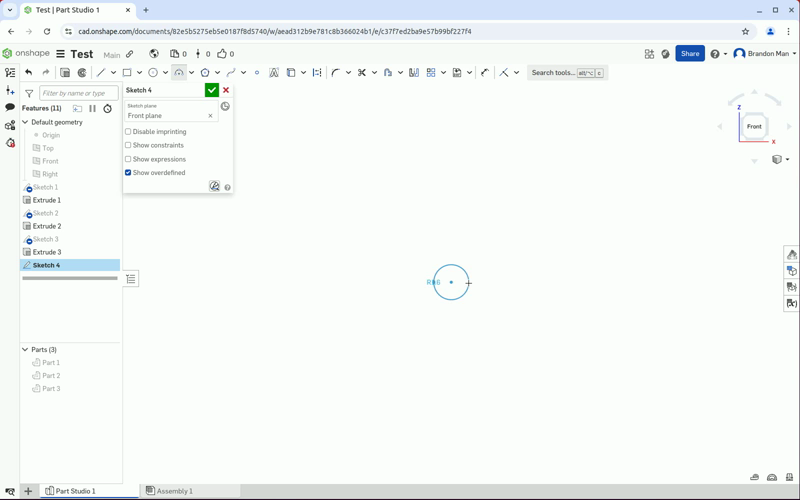
scroll(6)
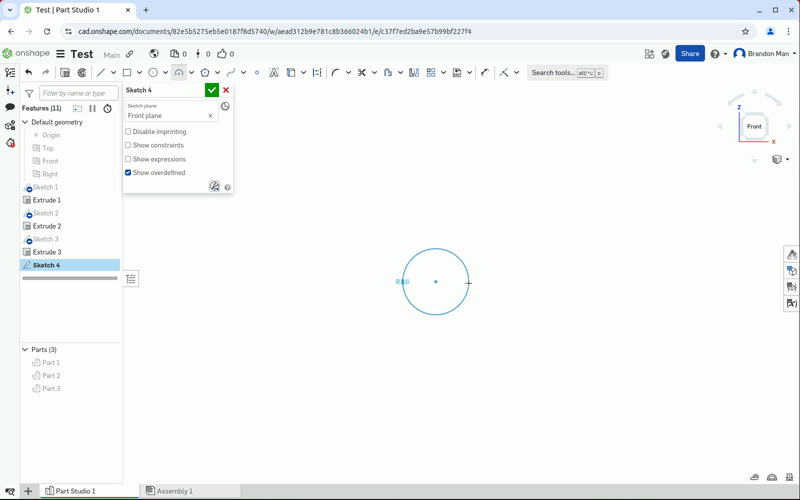
scroll(6)
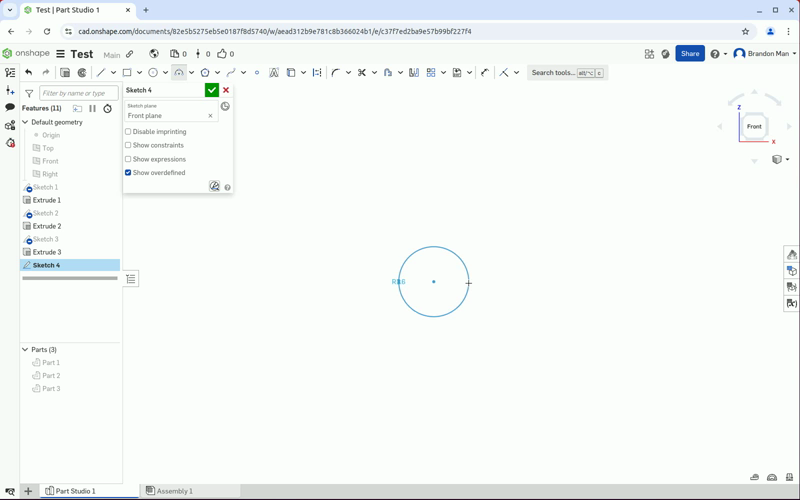
scroll(6)
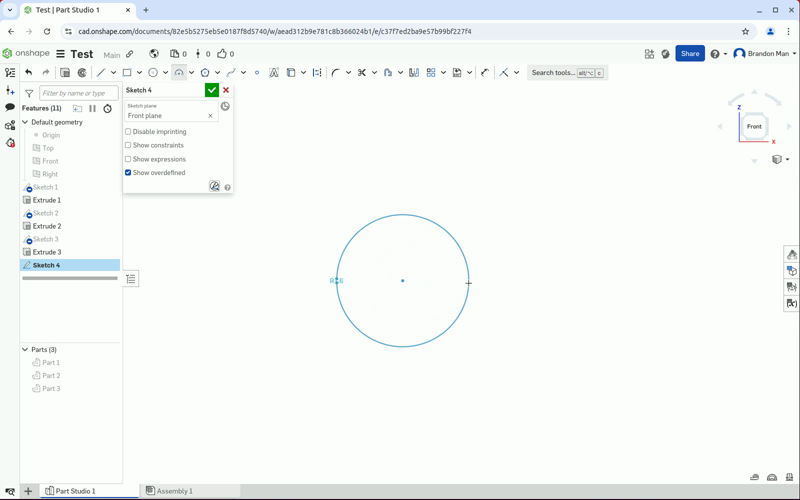
scroll(6)
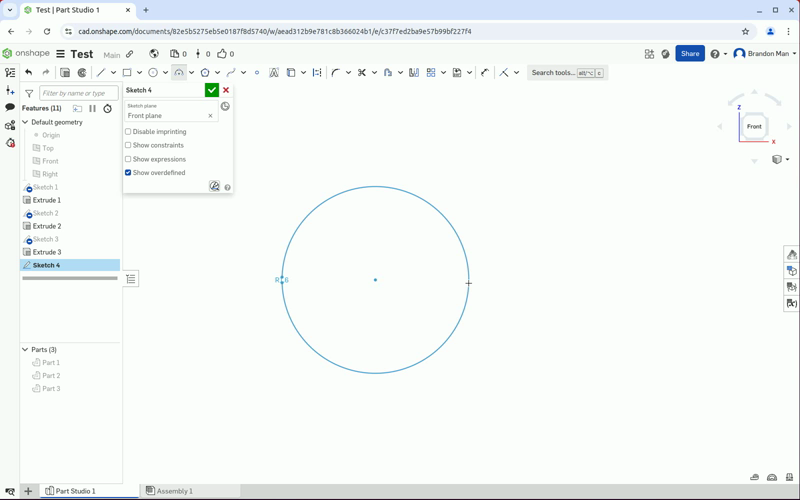
click(468, 282)
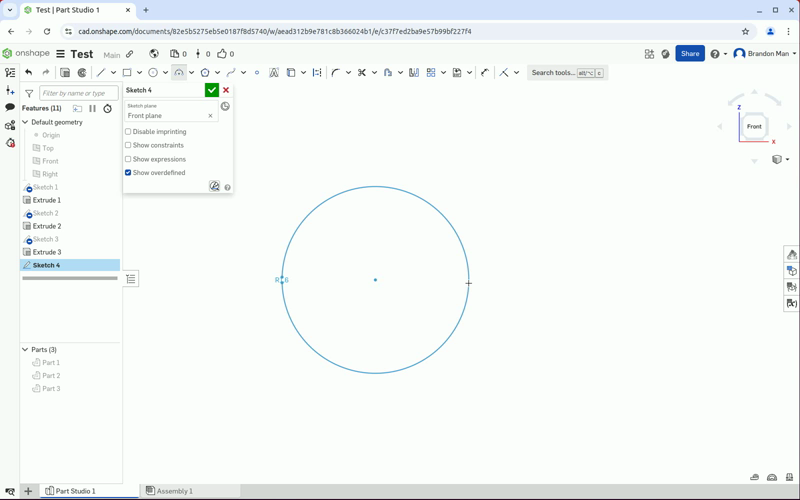
scroll(-6)
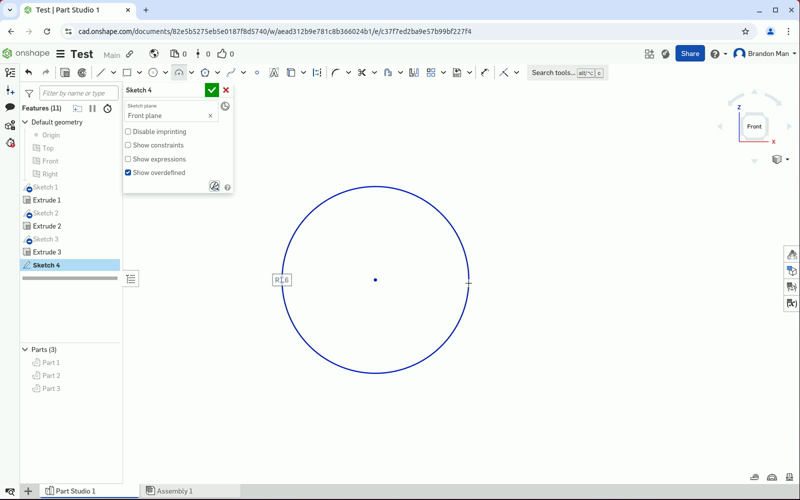
scroll(-6)
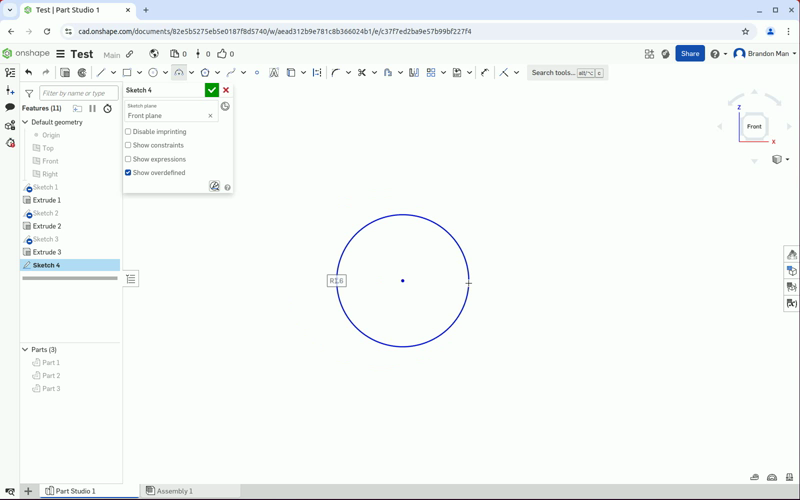
scroll(-6)
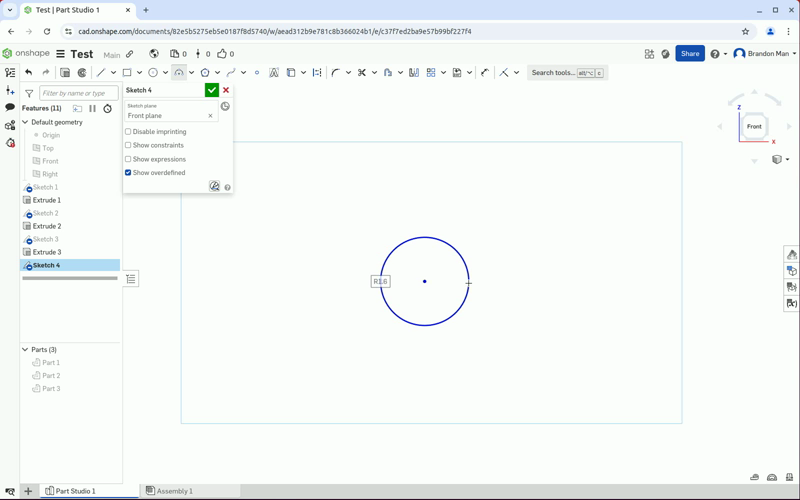
scroll(-6)
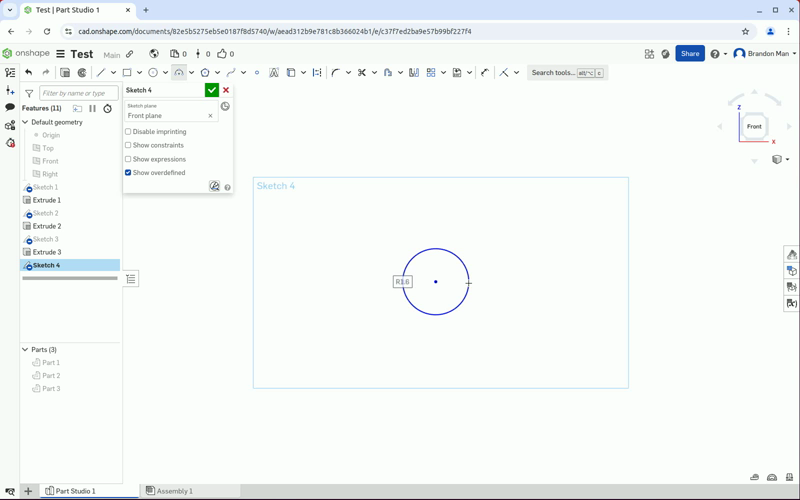
scroll(-6)
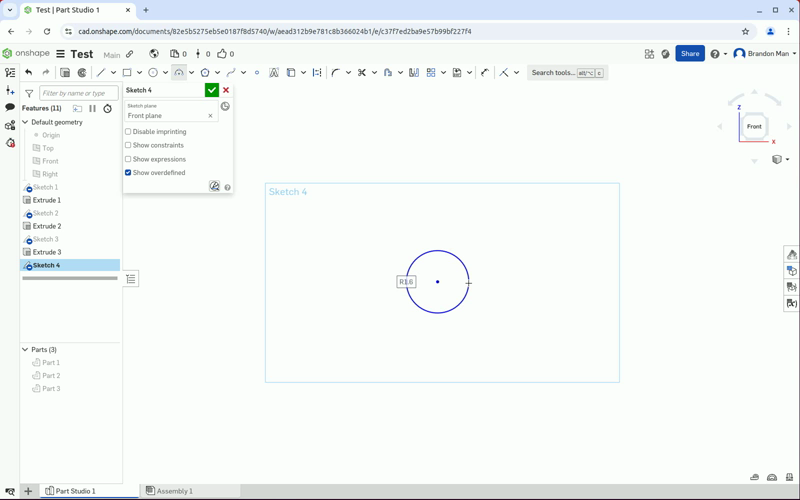
scroll(-6)
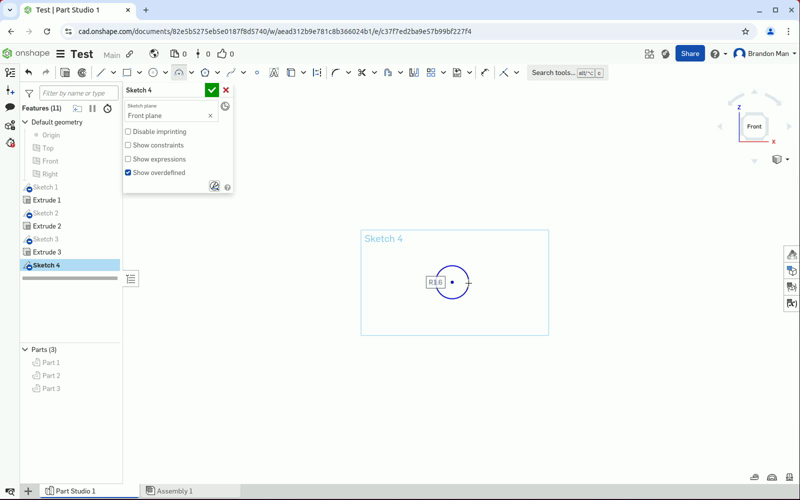
scroll(-6)
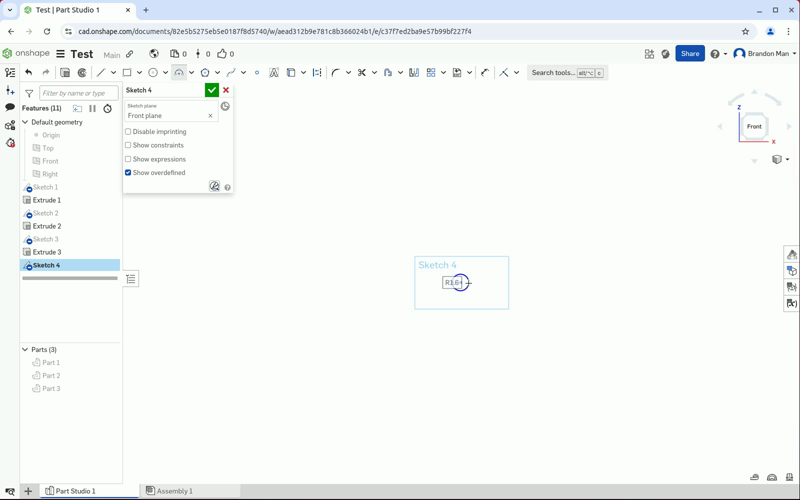
key_up(shift)
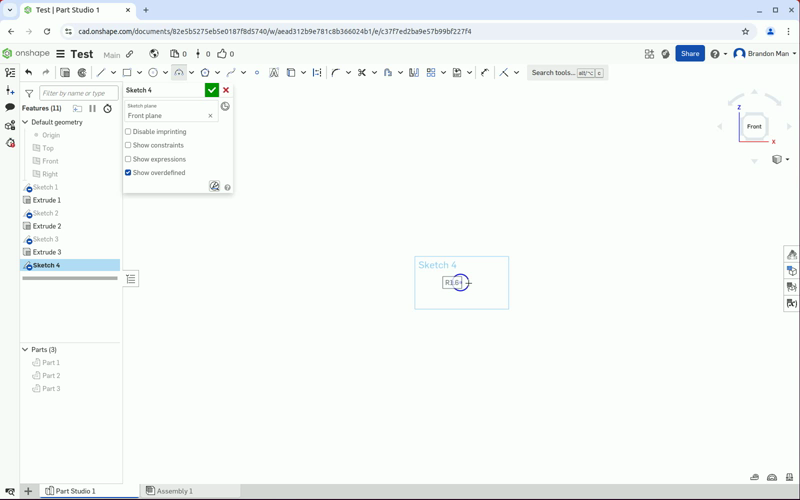
key(esc)
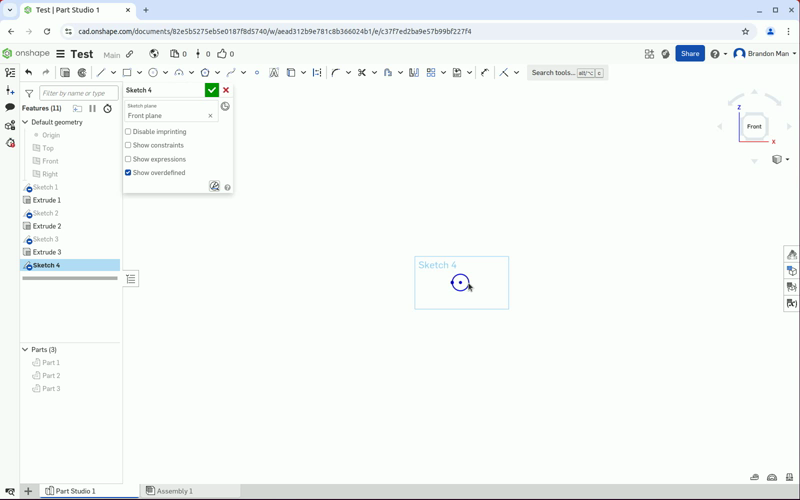
key(l)
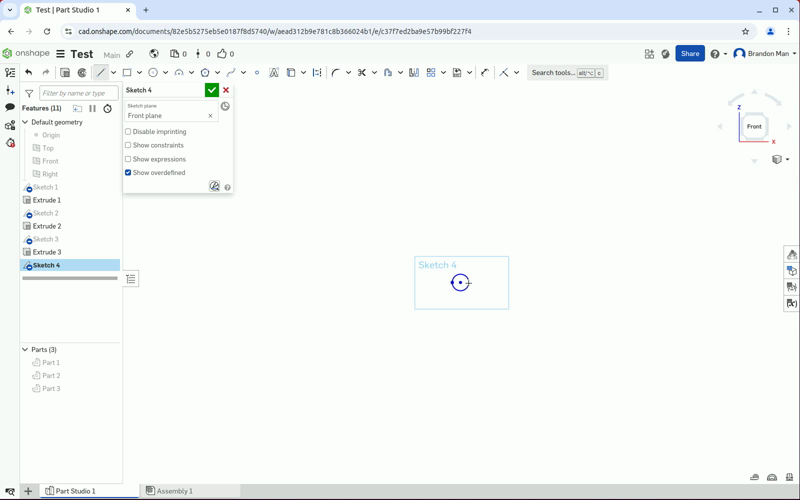
mouse_move(452, 282)
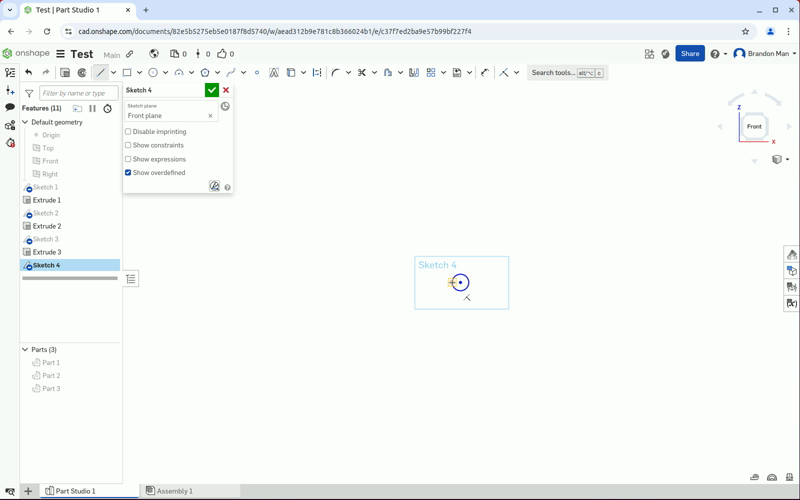
scroll(6)
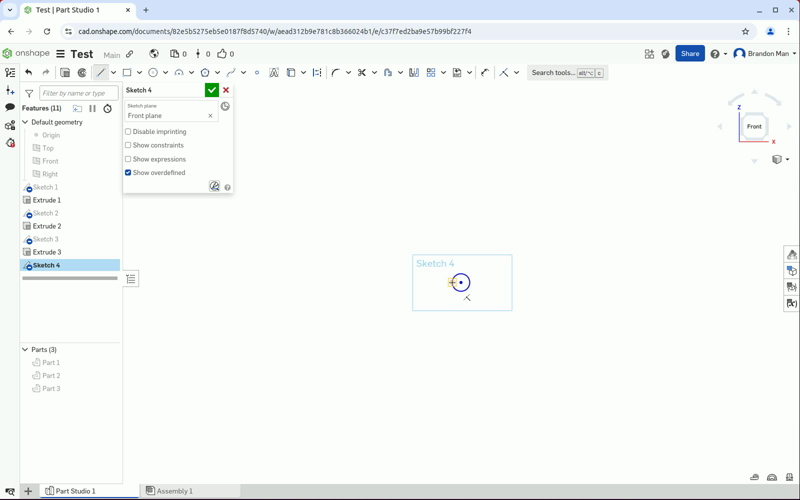
scroll(6)
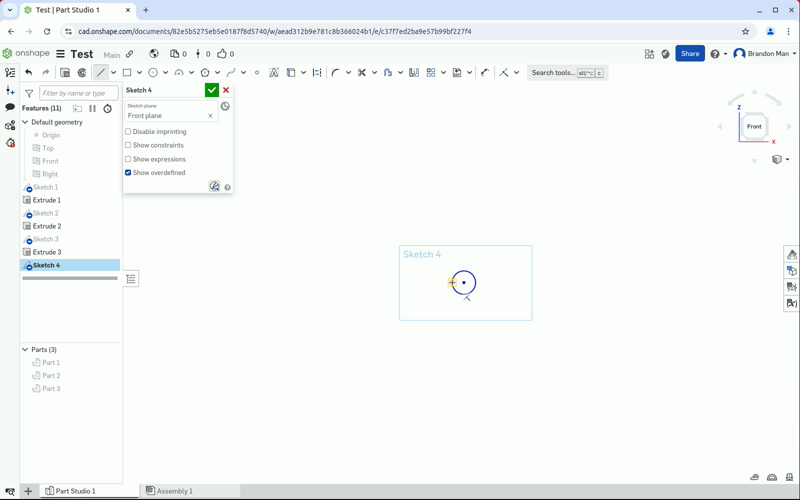
scroll(6)
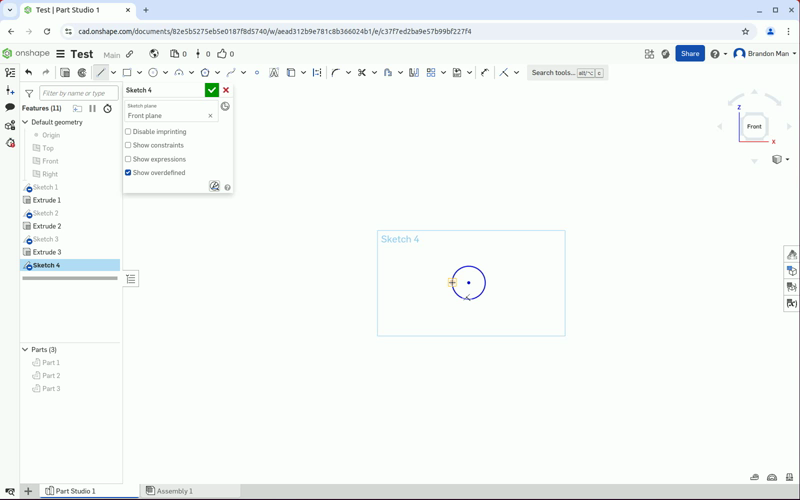
scroll(6)
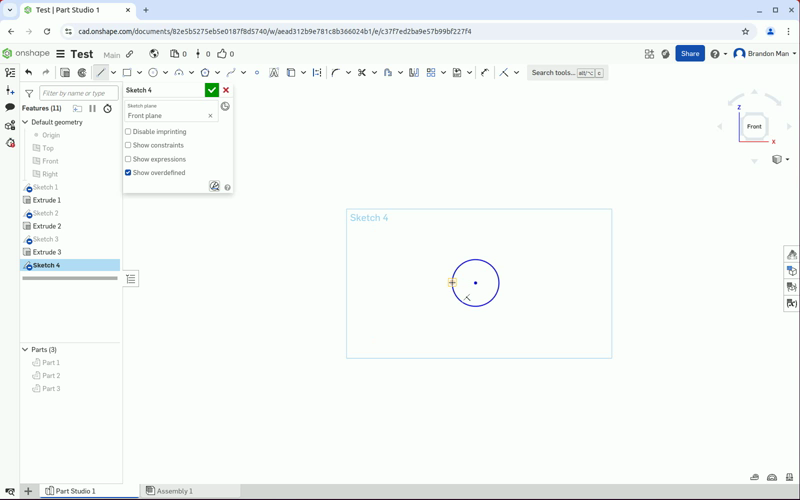
scroll(6)
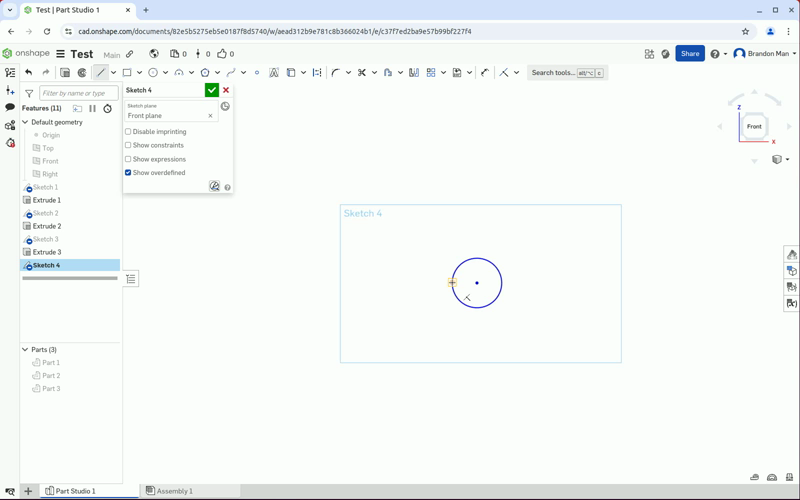
scroll(6)
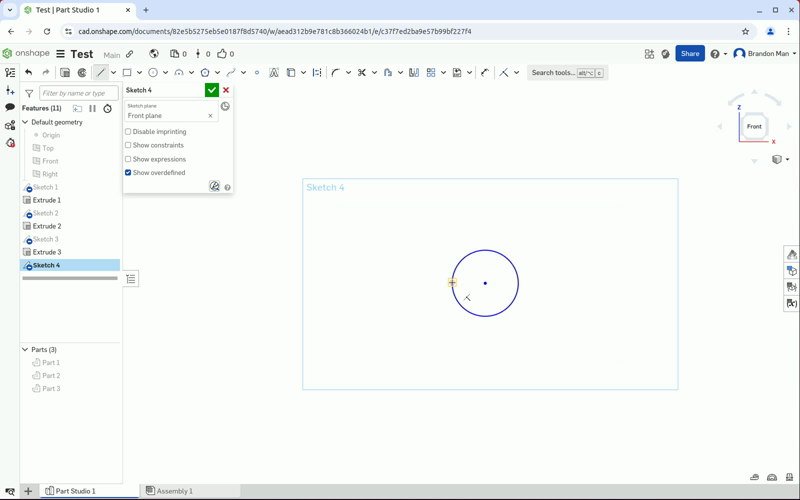
scroll(6)
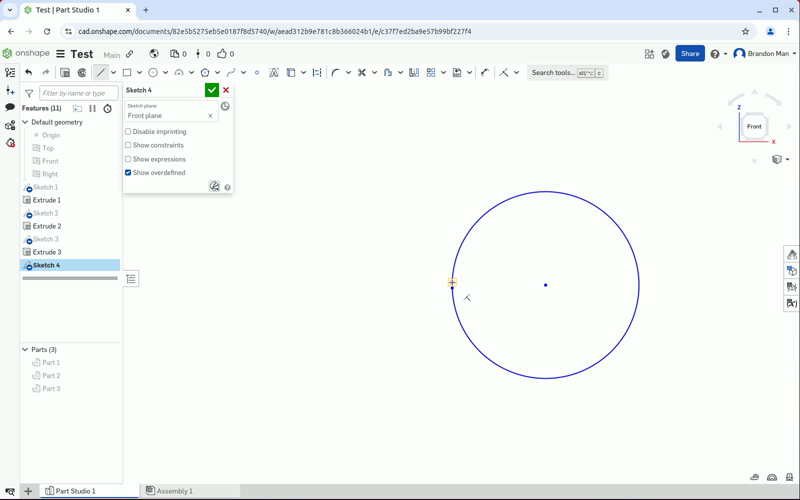
click(452, 282)
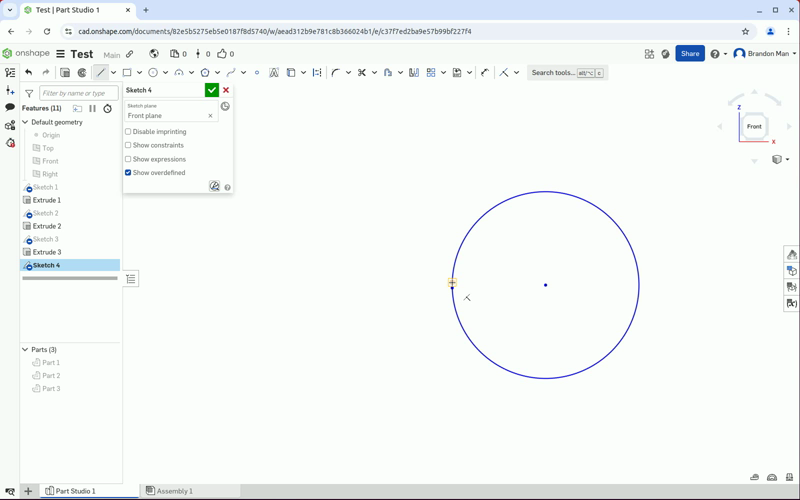
scroll(-6)
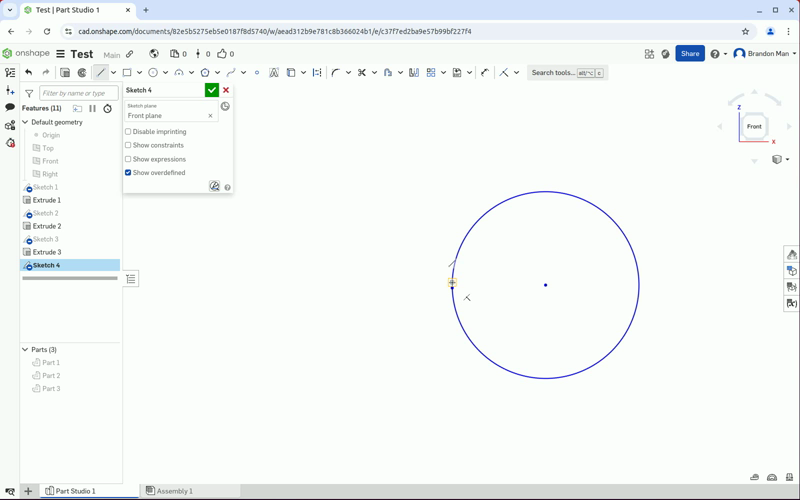
scroll(-6)
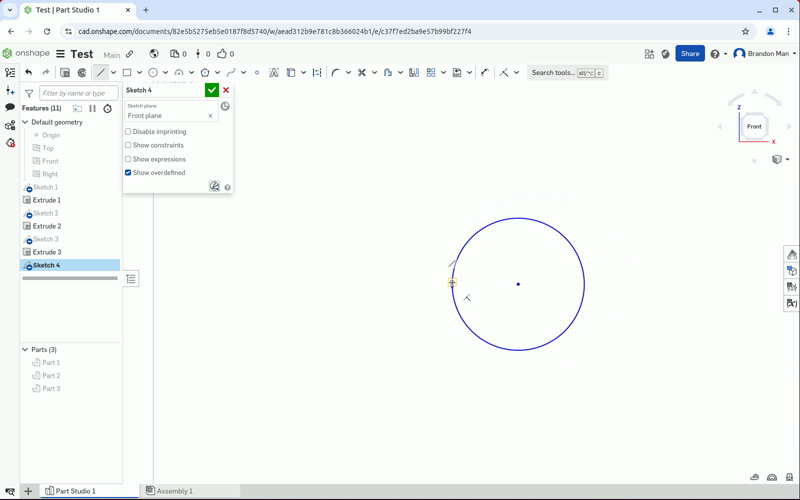
scroll(-6)
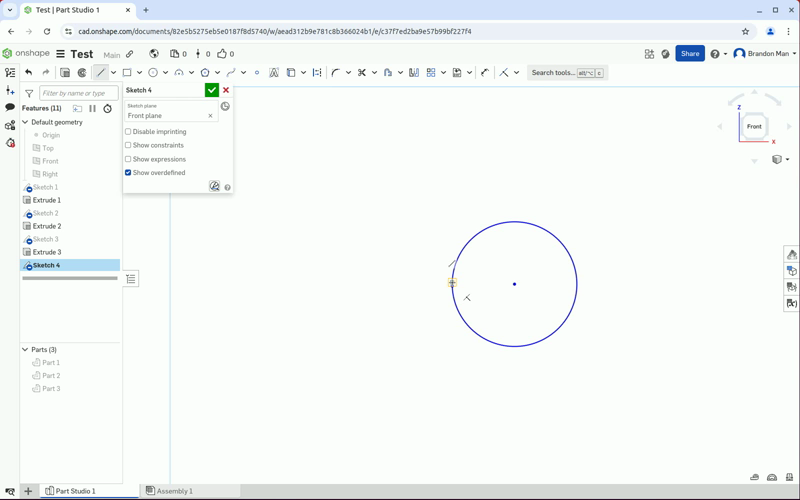
scroll(-6)
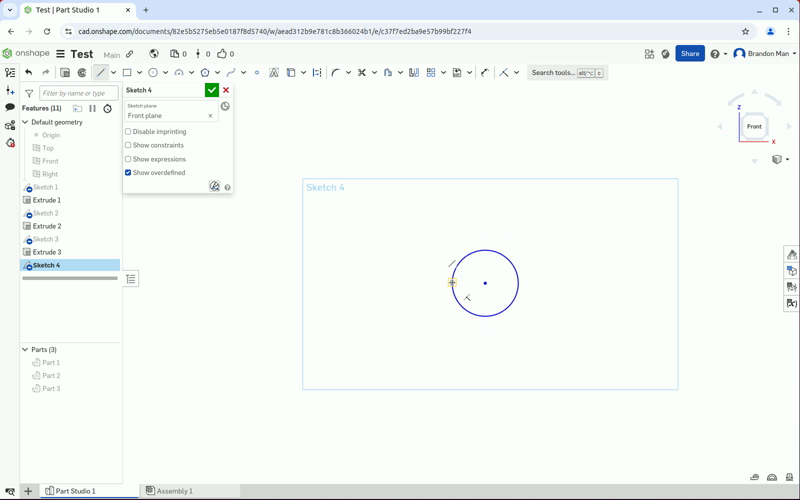
scroll(-6)
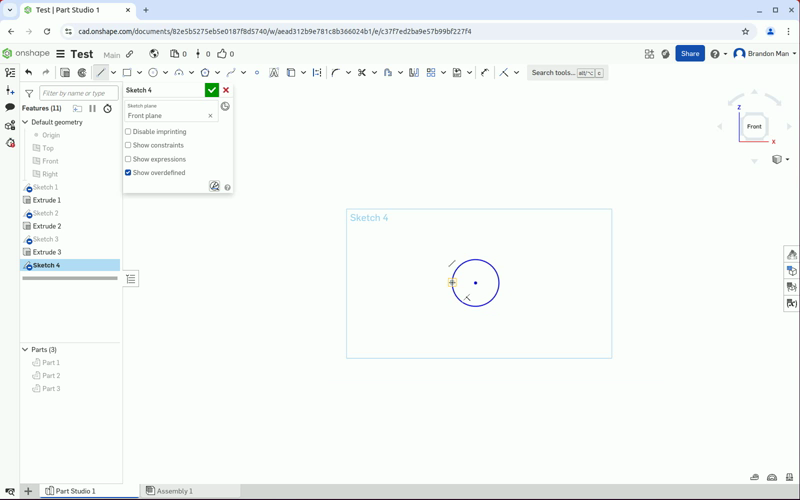
scroll(-6)
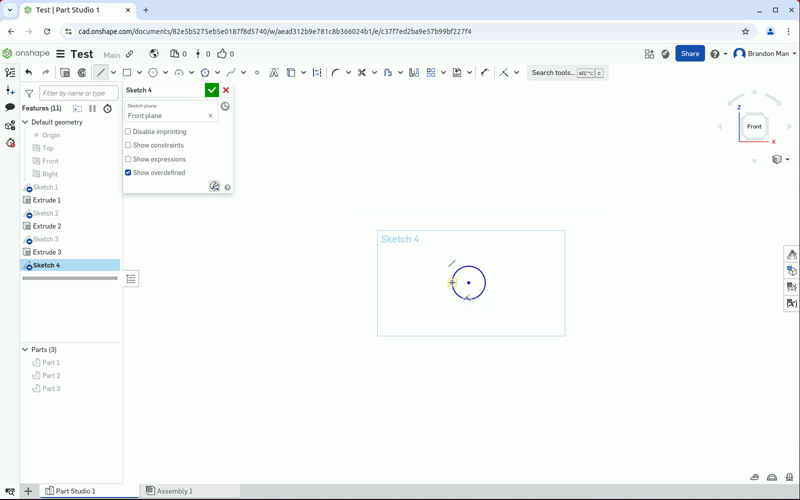
scroll(-6)
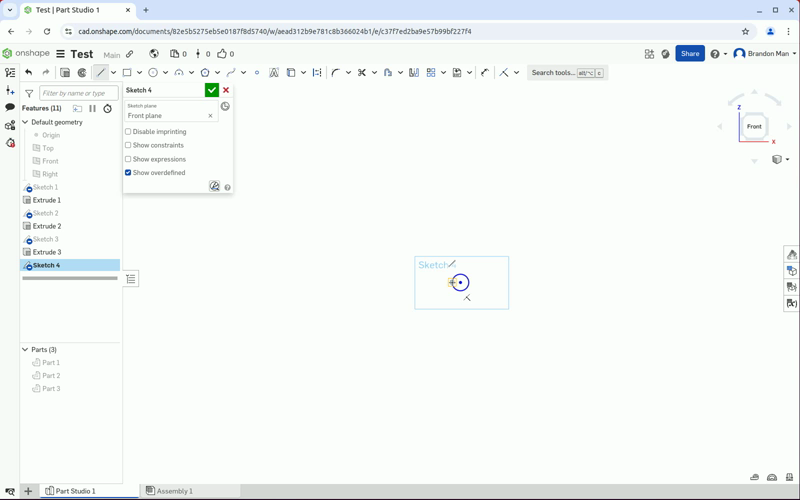
mouse_move(482, 282)
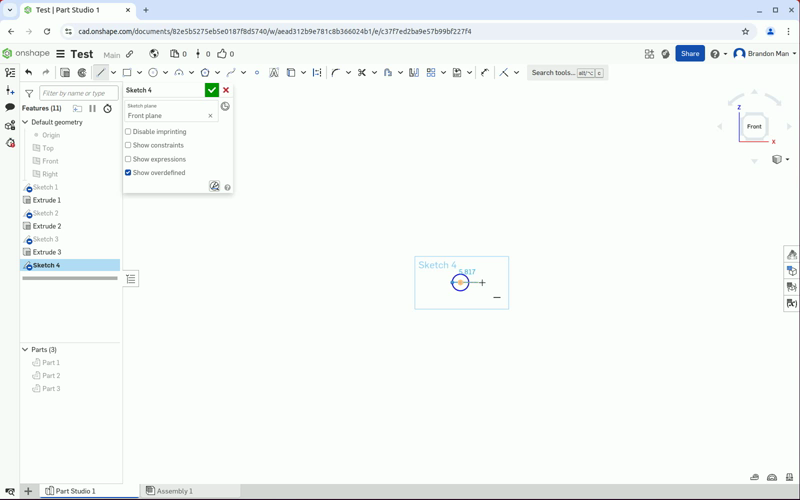
key_down(shift)
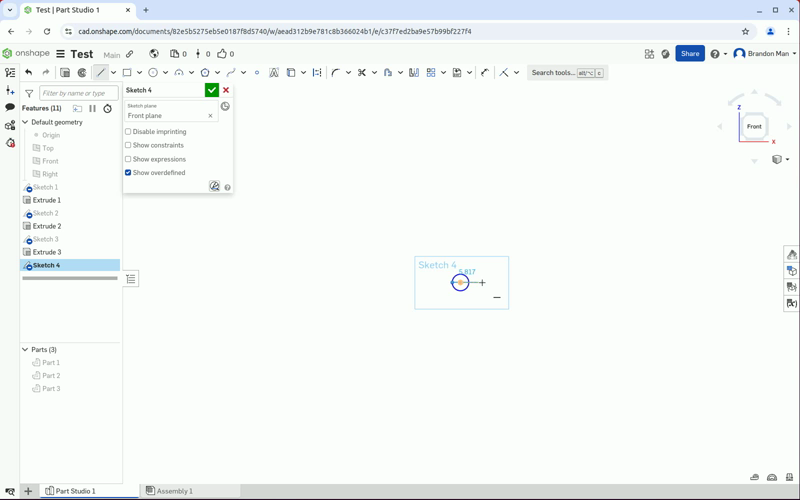
mouse_move(452, 282)
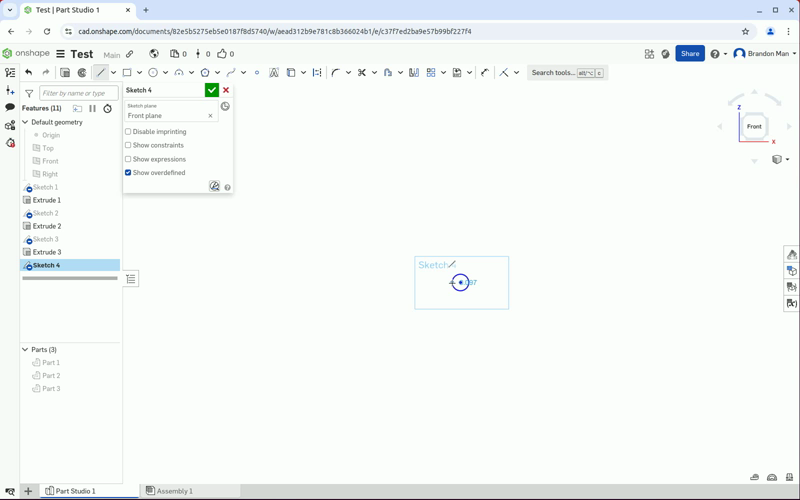
scroll(6)
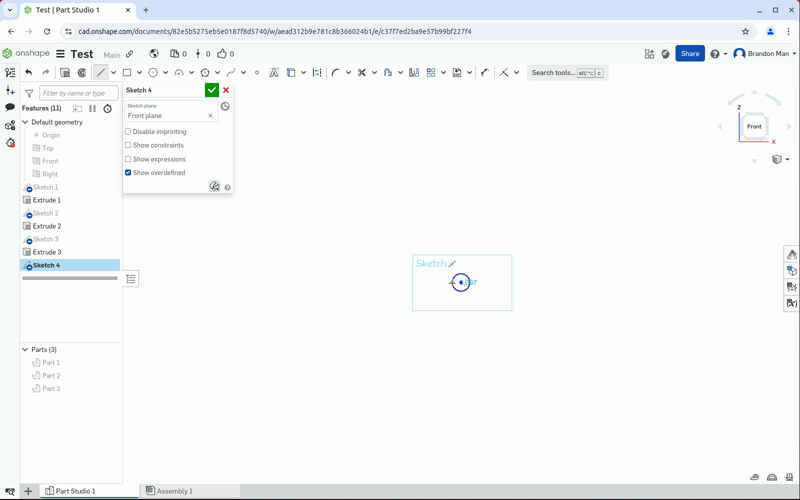
scroll(6)
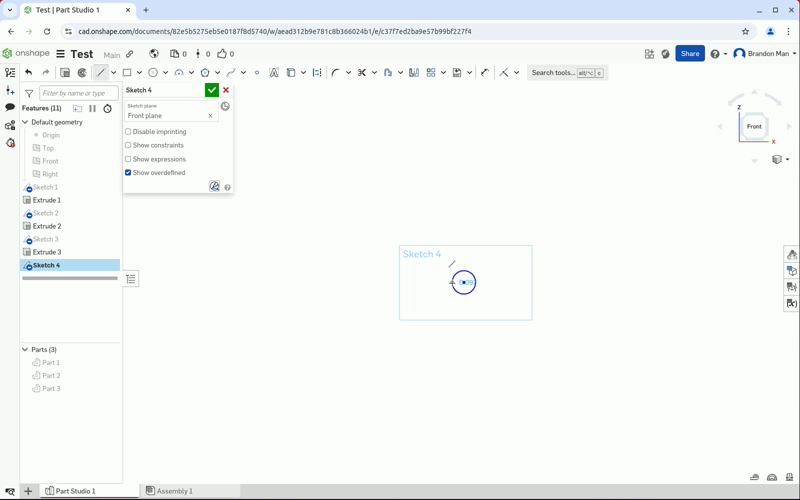
scroll(6)
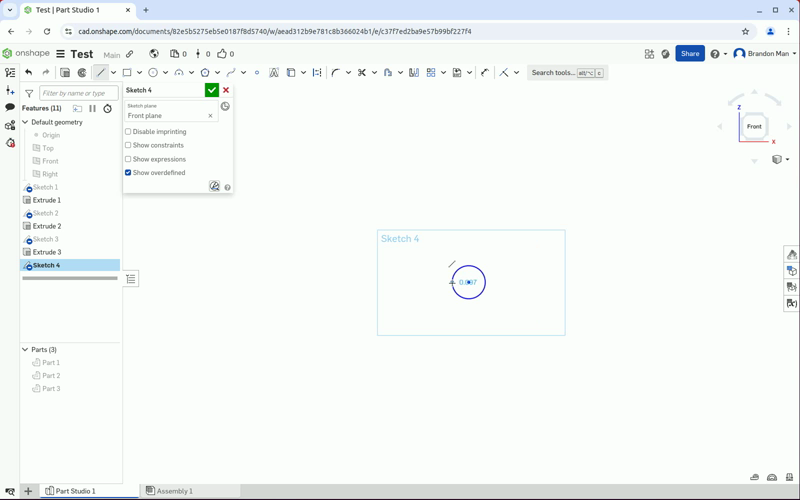
scroll(6)
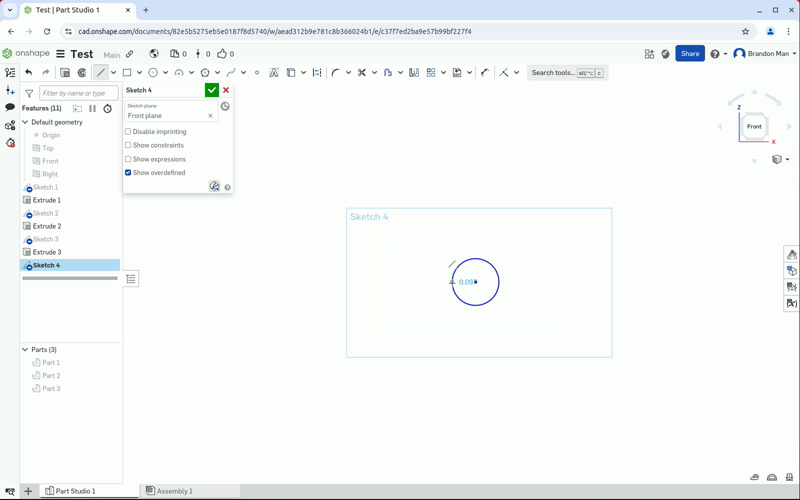
scroll(6)
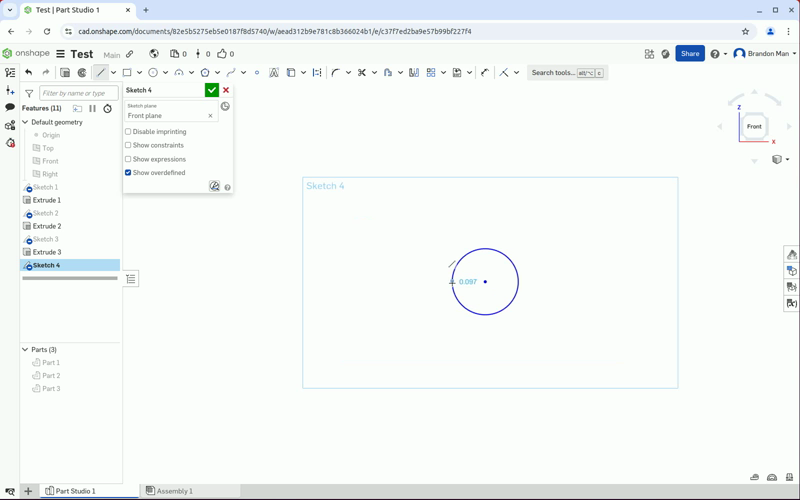
scroll(6)
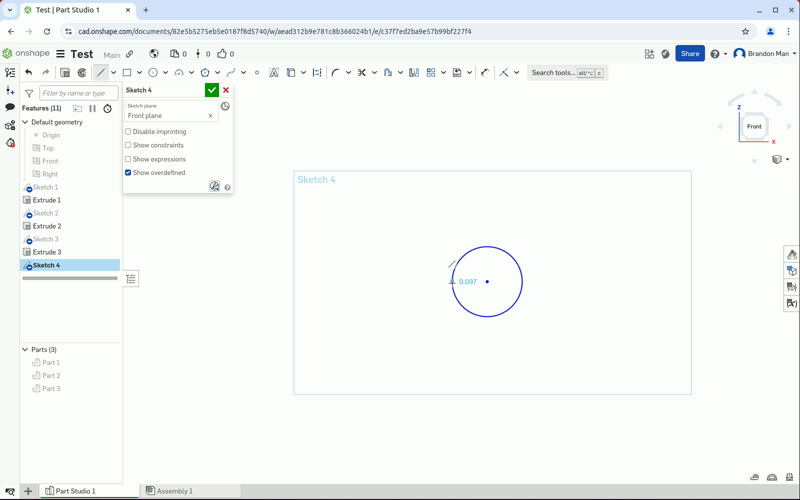
scroll(6)
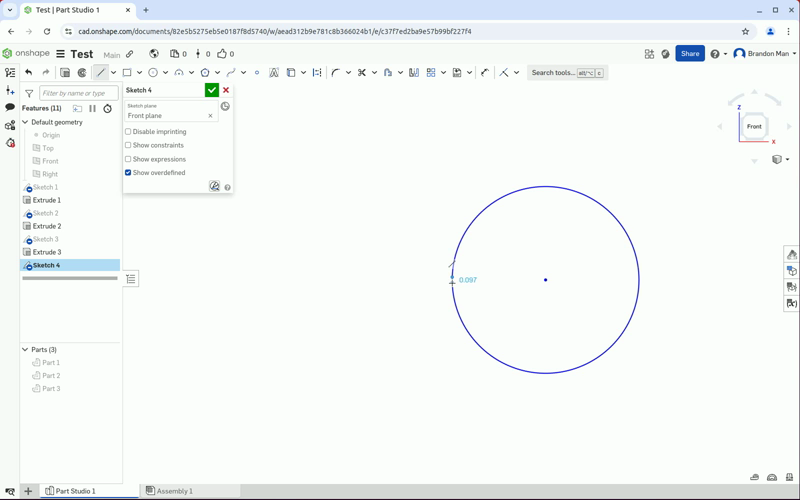
key_up(shift)
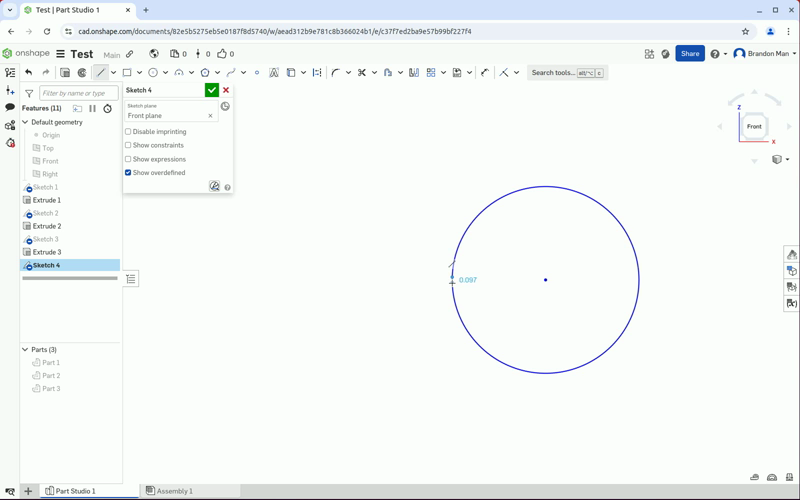
click(452, 282)
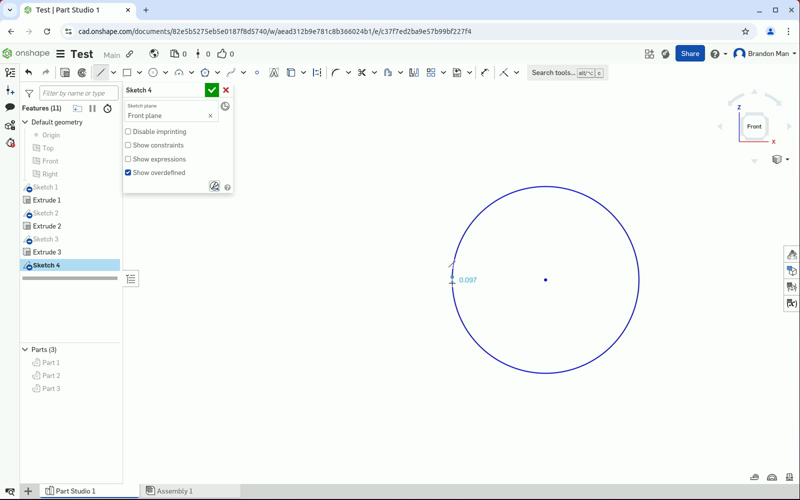
scroll(-6)
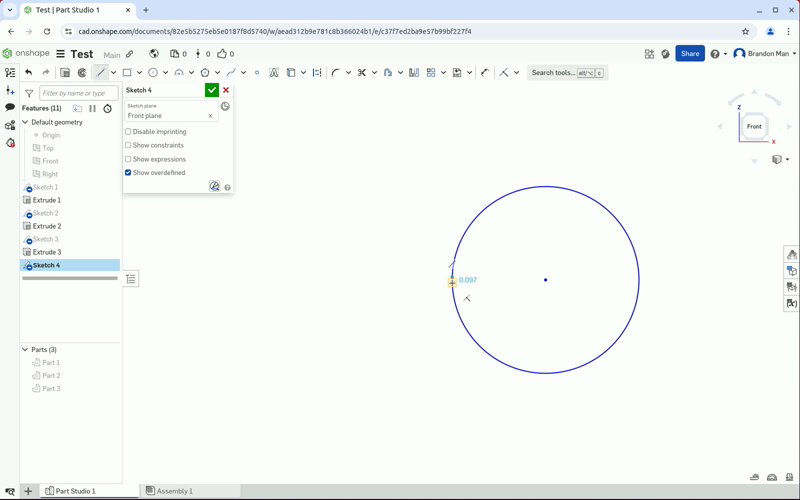
scroll(-6)
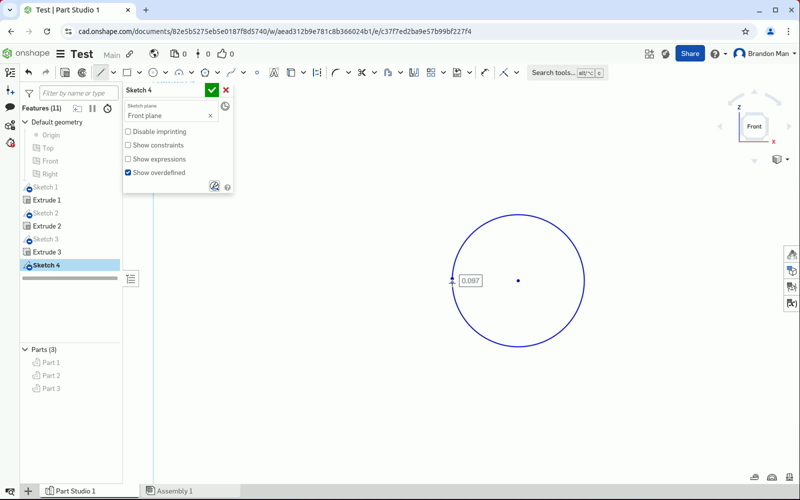
scroll(-6)
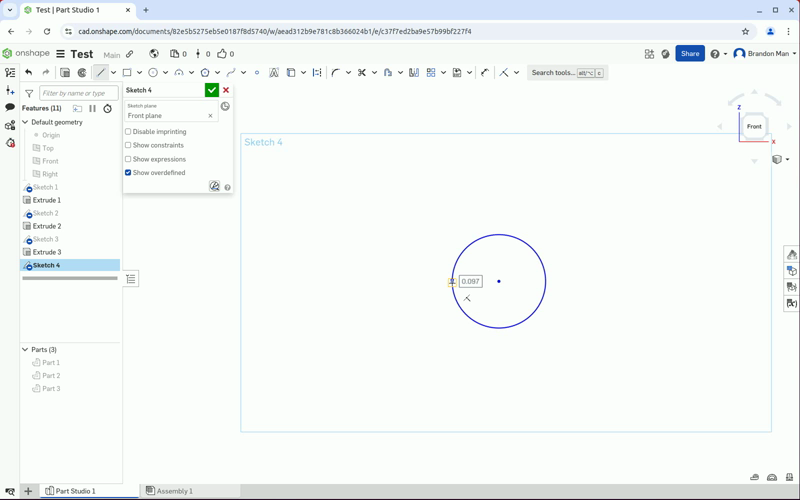
scroll(-6)
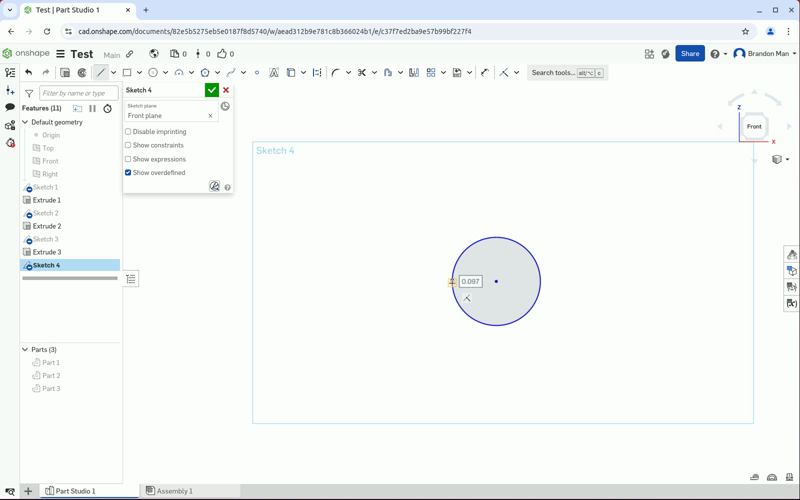
scroll(-6)
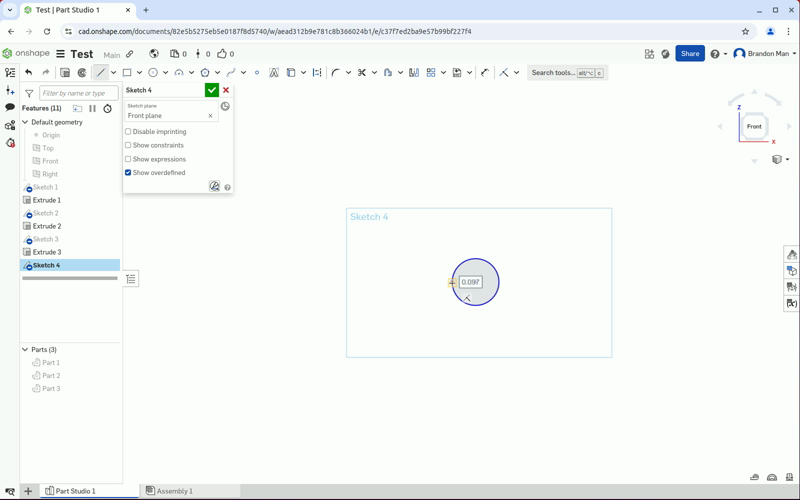
scroll(-6)
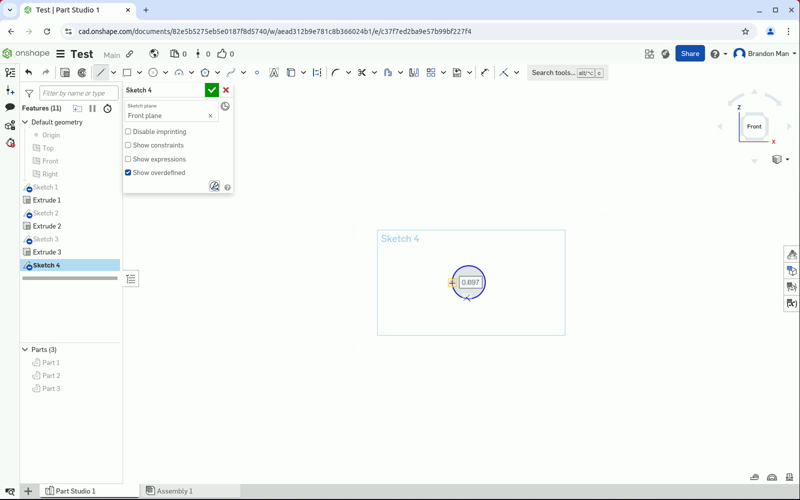
scroll(-6)
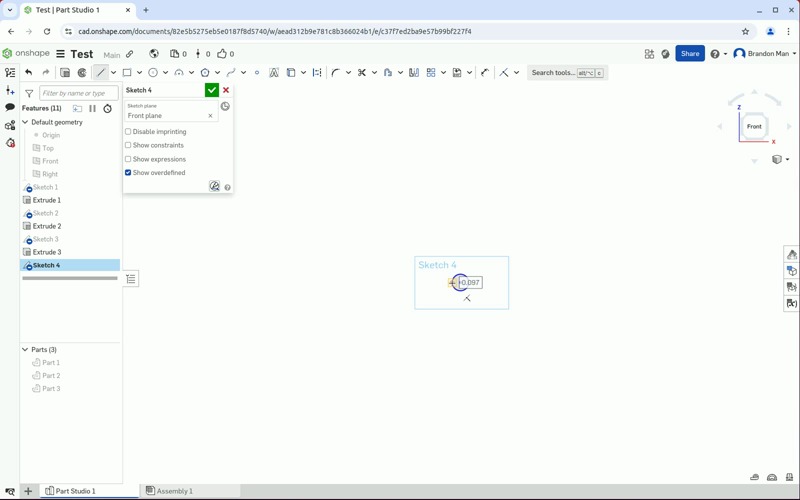
key(esc)
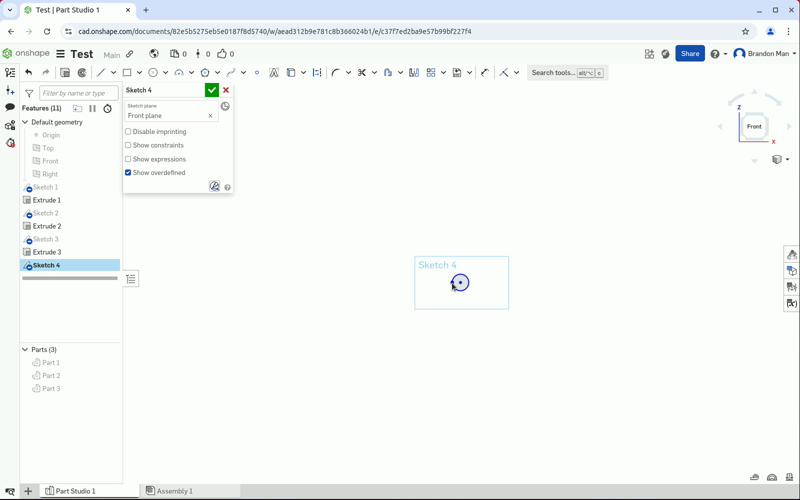
key(c)
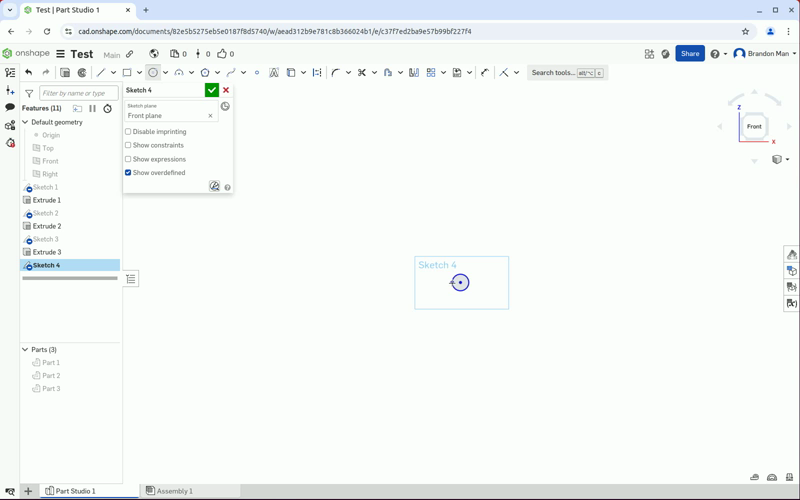
key_down(shift)
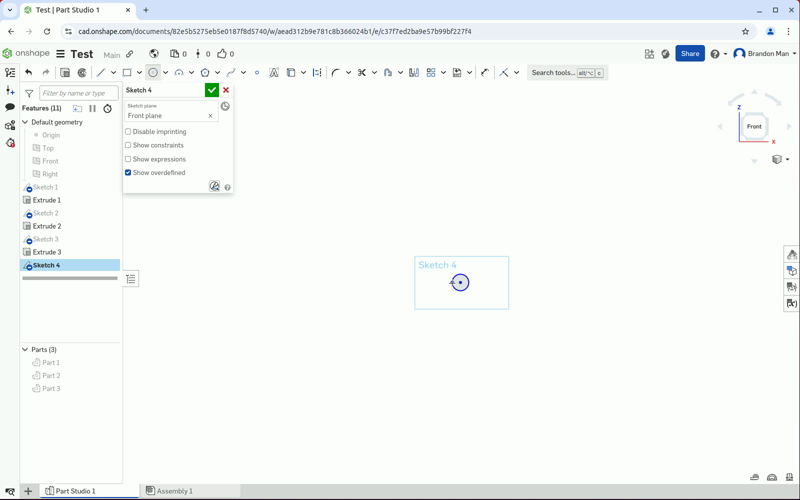
mouse_move(461, 282)
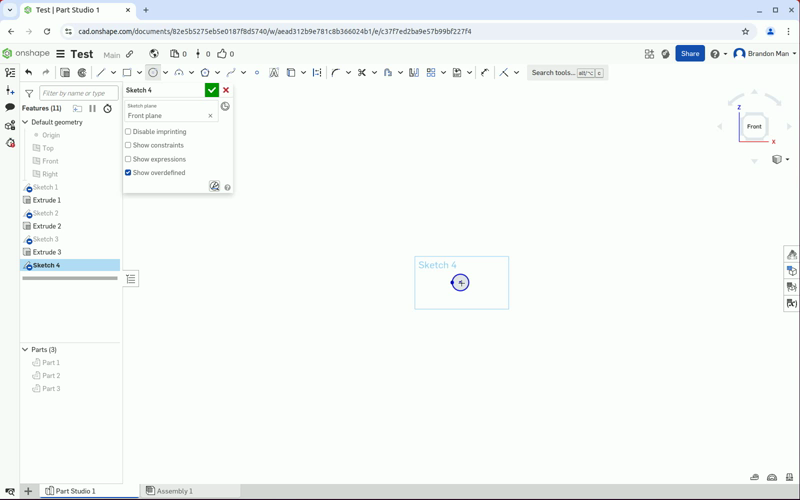
scroll(6)
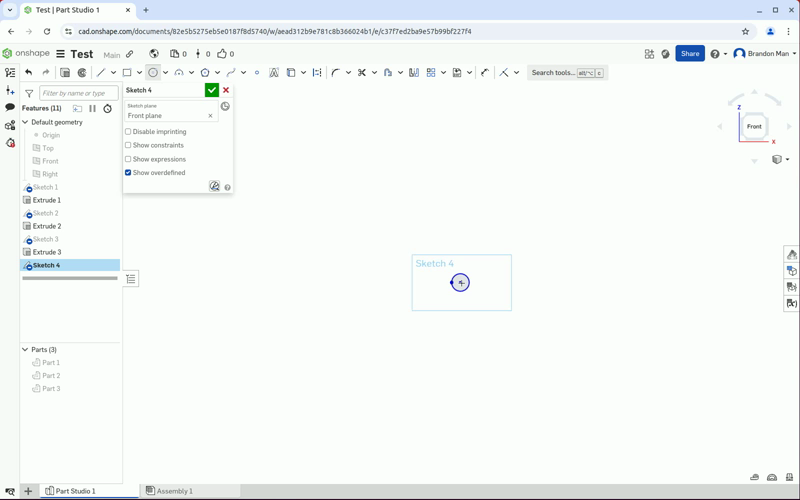
scroll(6)
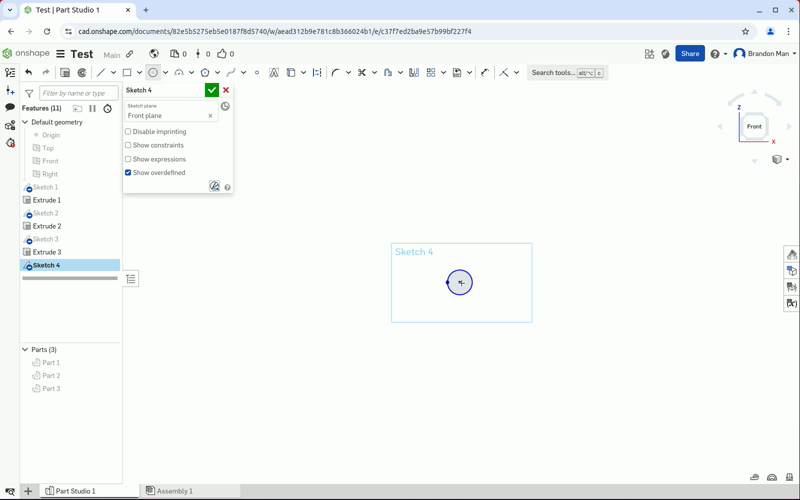
scroll(6)
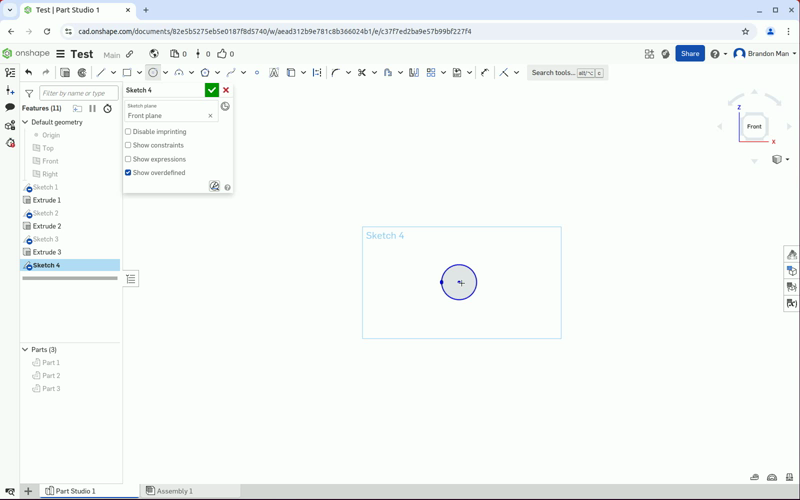
scroll(6)
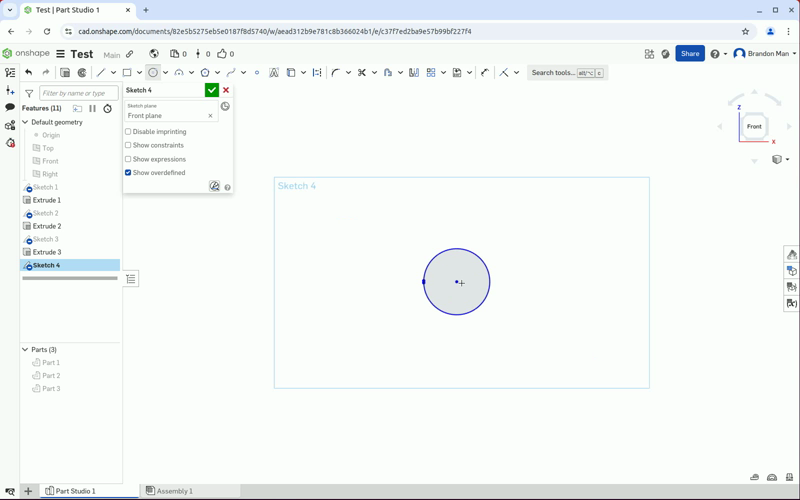
scroll(6)
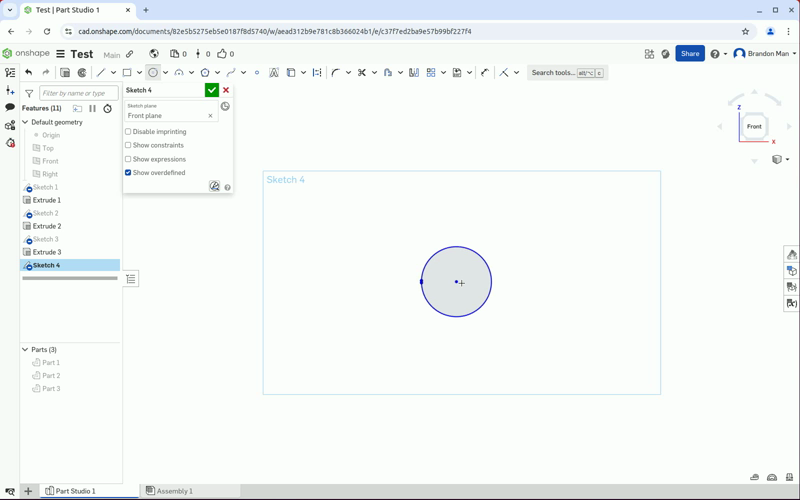
scroll(6)
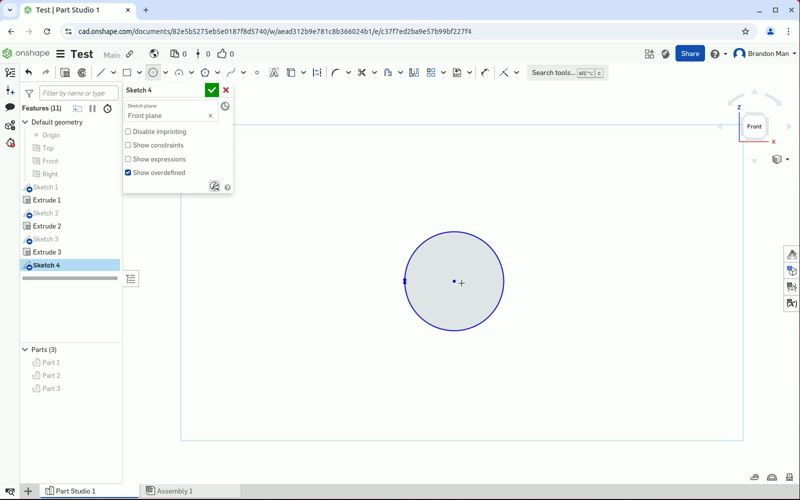
scroll(6)
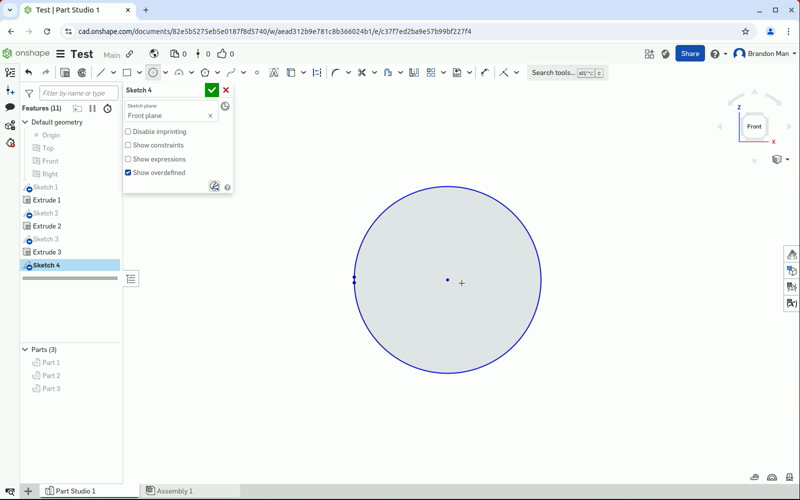
click(461, 282)
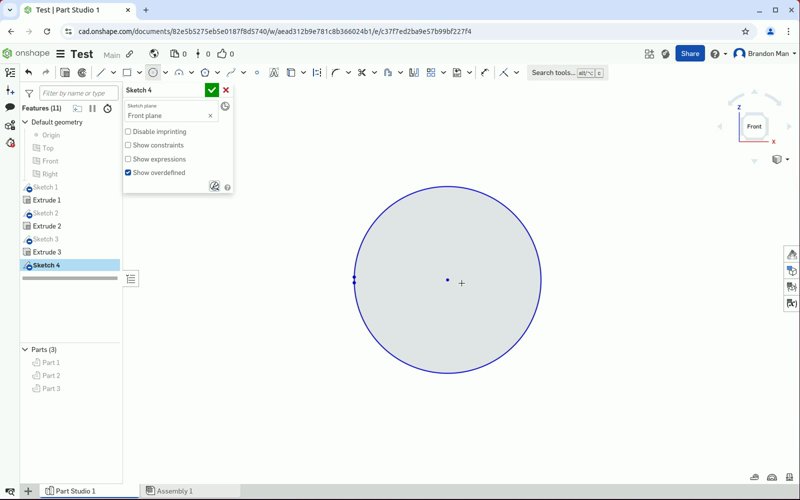
scroll(-6)
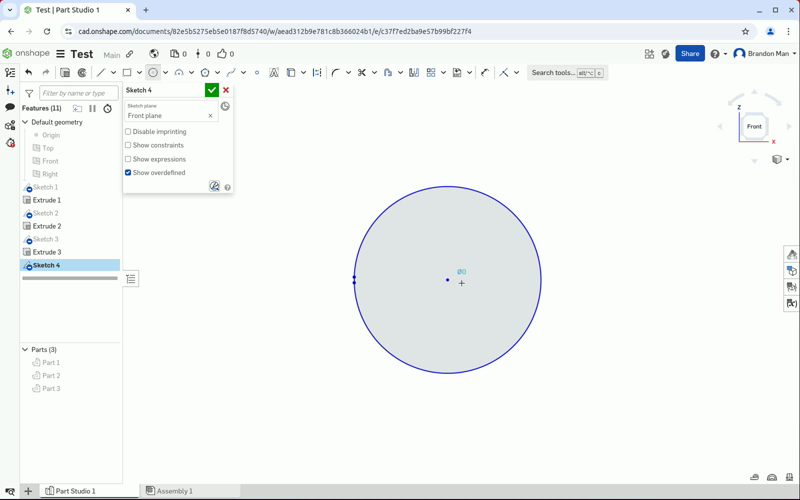
scroll(-6)
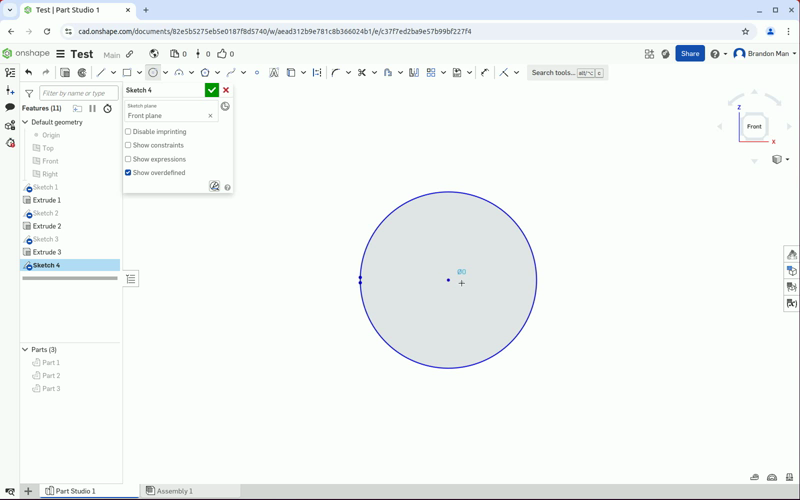
scroll(-6)
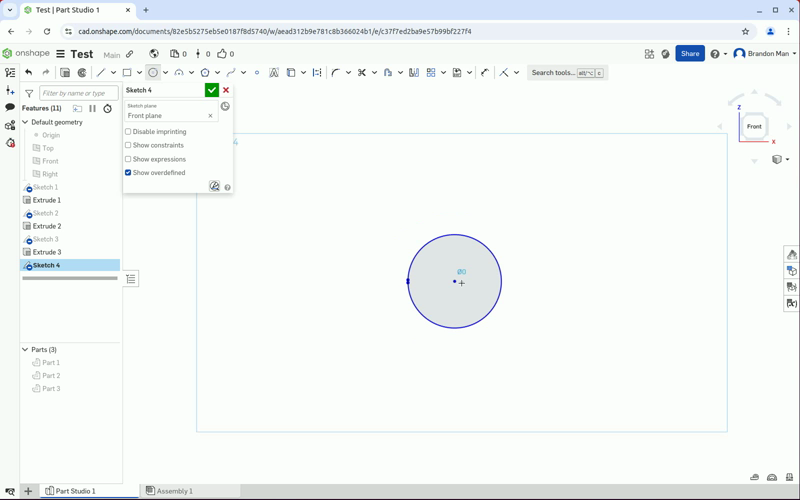
scroll(-6)
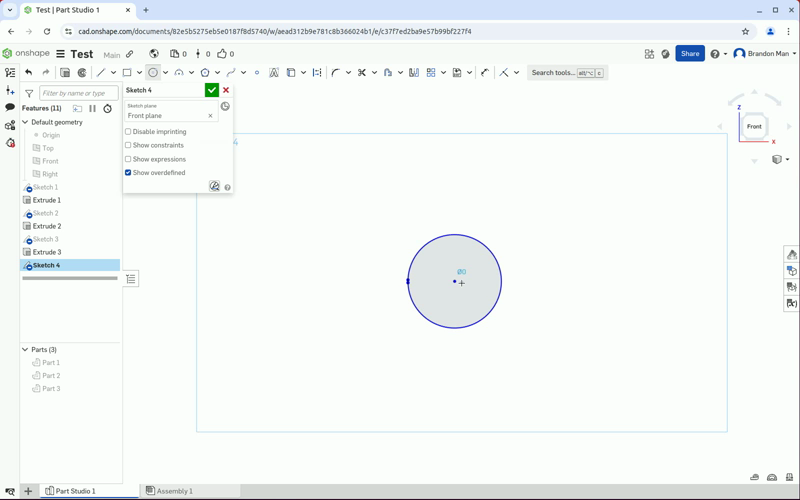
scroll(-6)
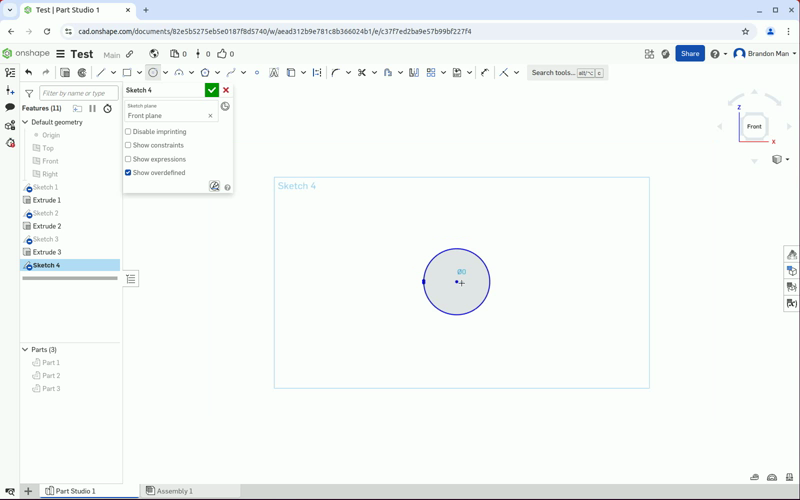
scroll(-6)
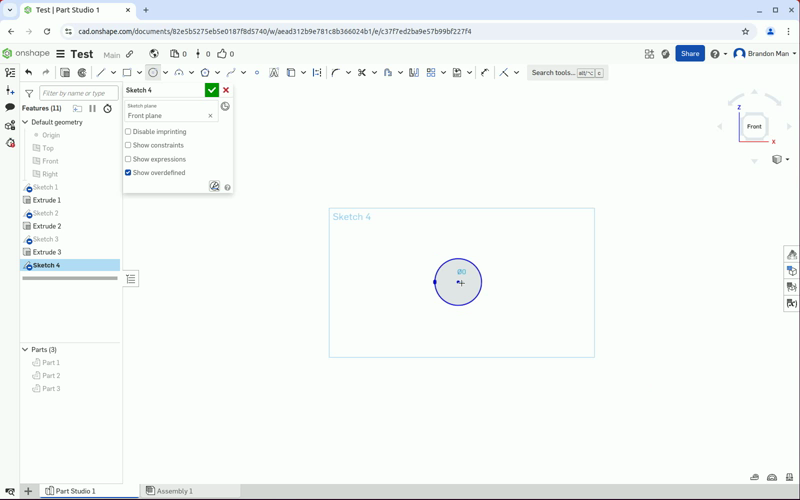
scroll(-6)
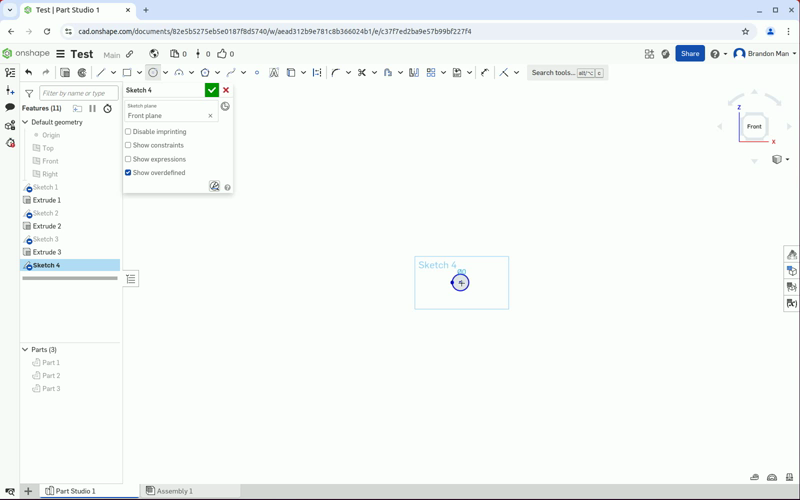
key_up(shift)
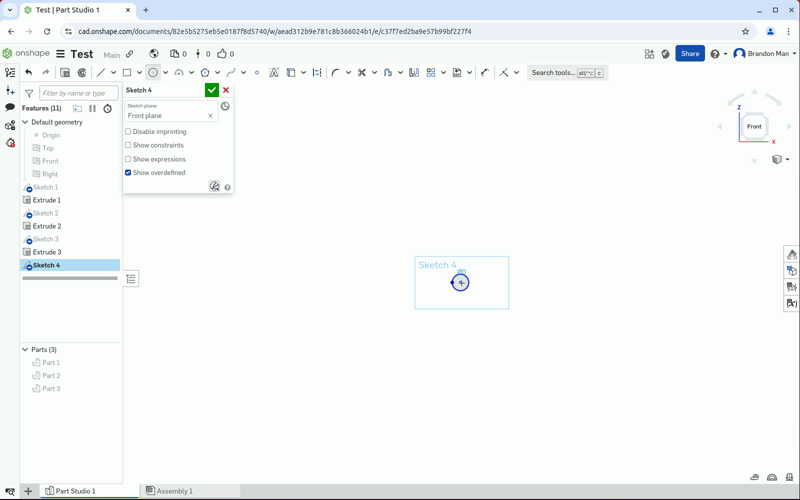
mouse_move(464, 282)
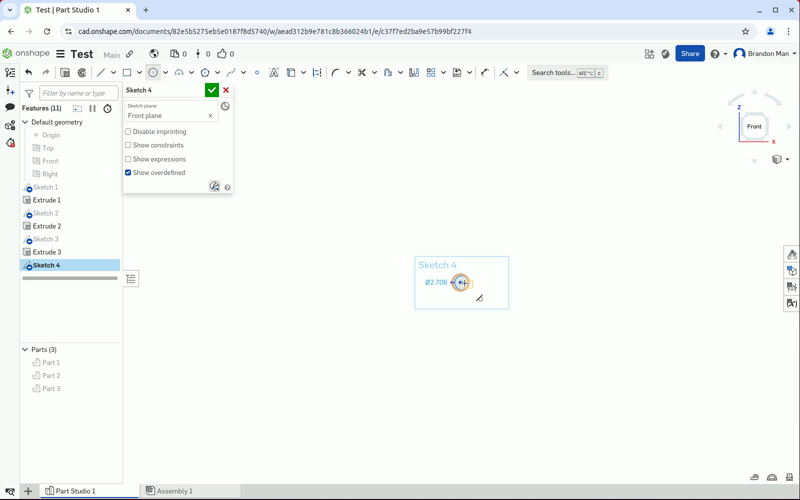
scroll(6)
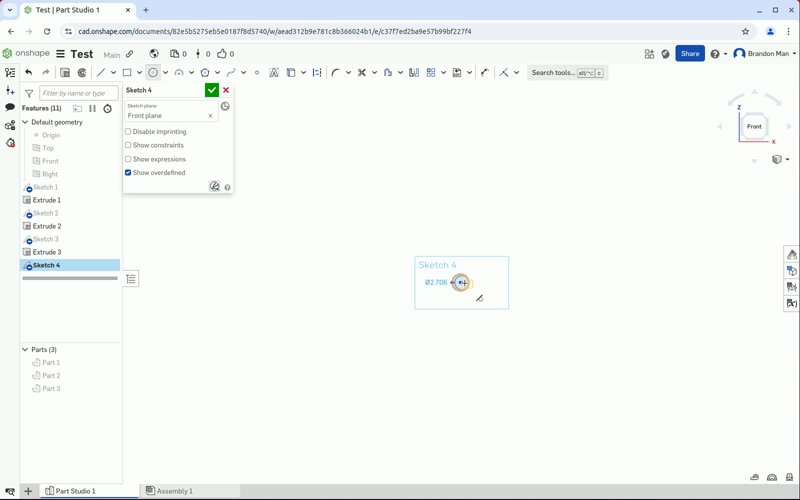
scroll(6)
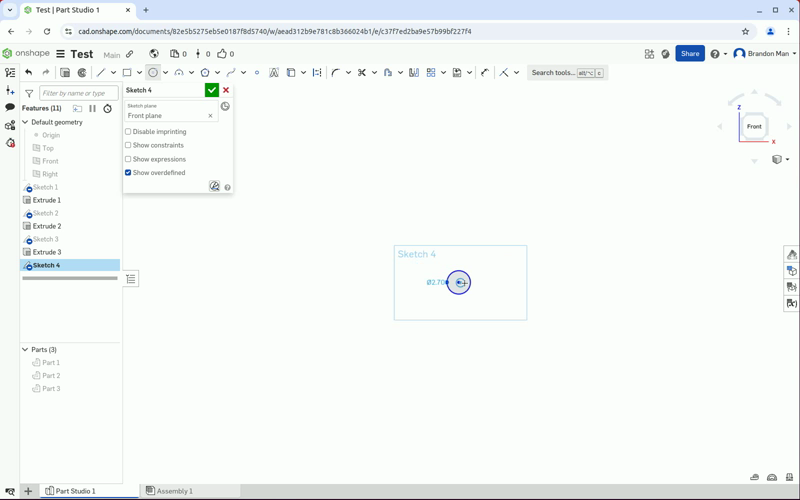
scroll(6)
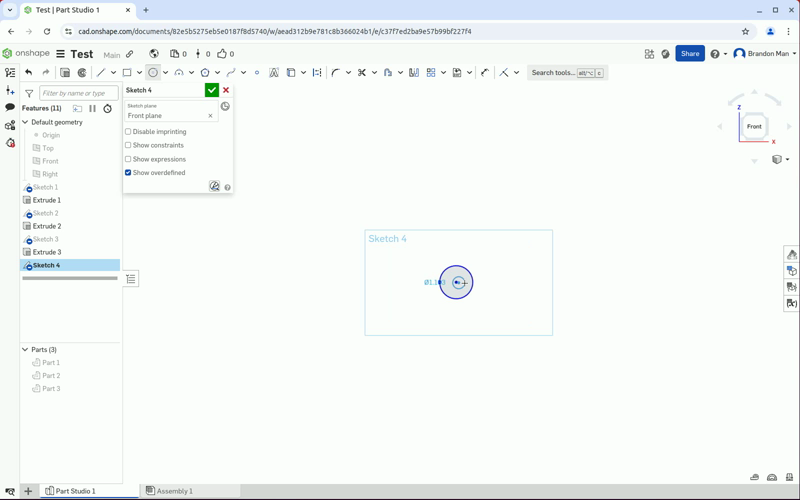
scroll(6)
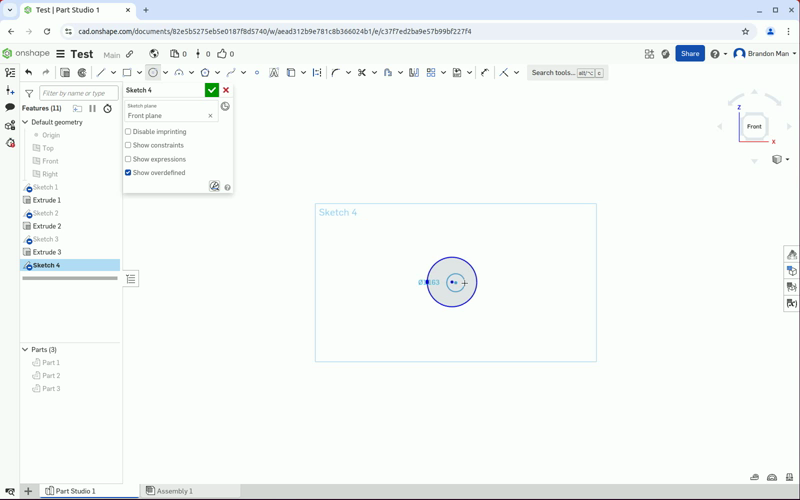
scroll(6)
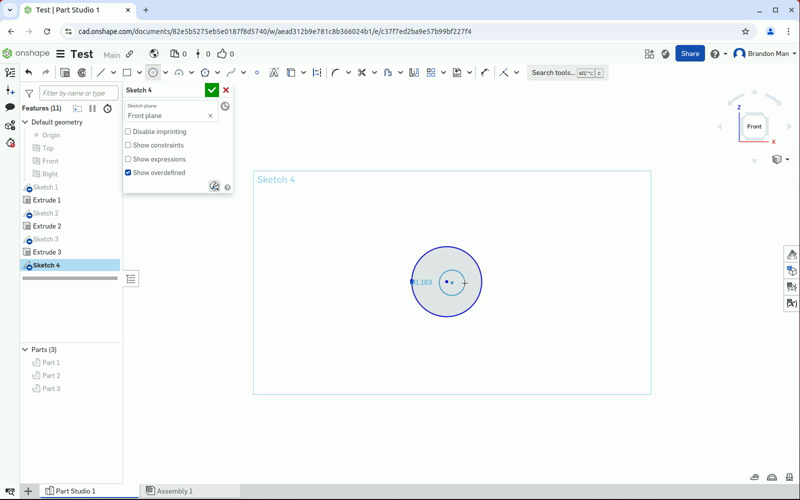
scroll(6)
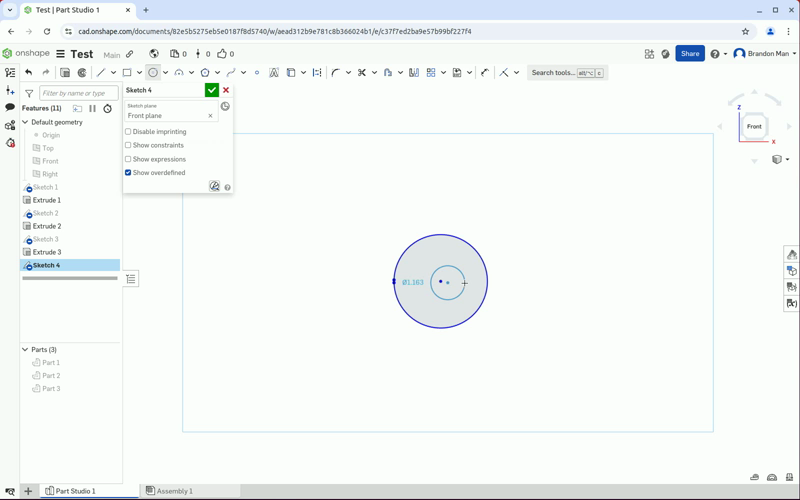
scroll(6)
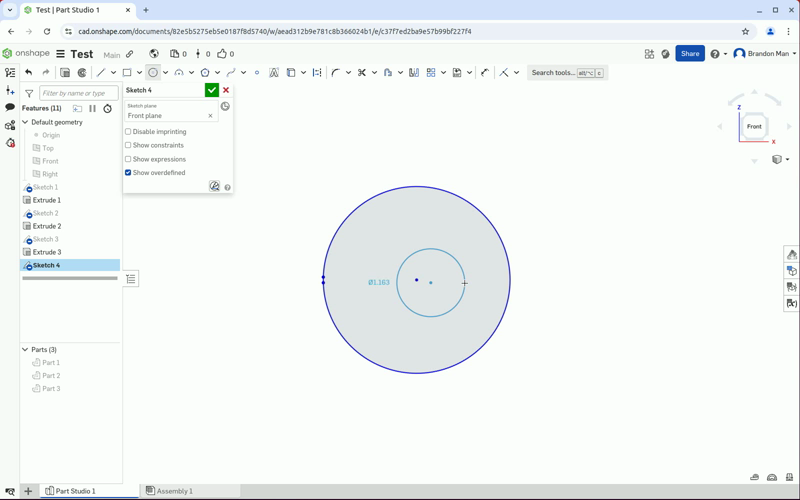
click(464, 282)
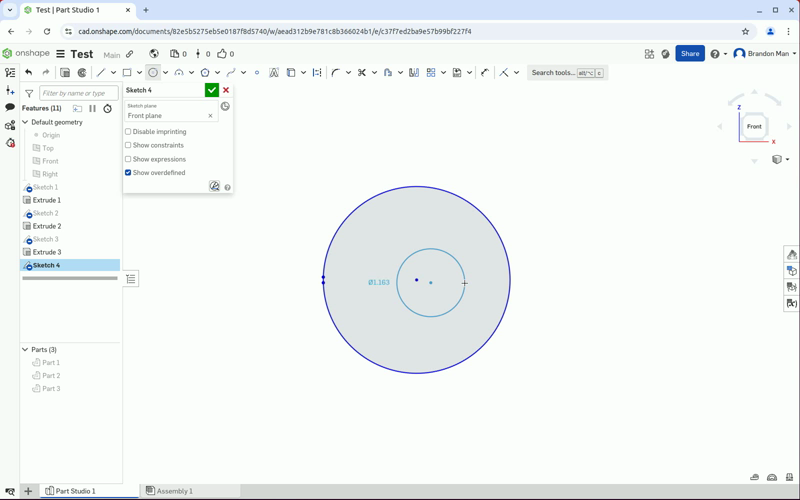
scroll(-6)
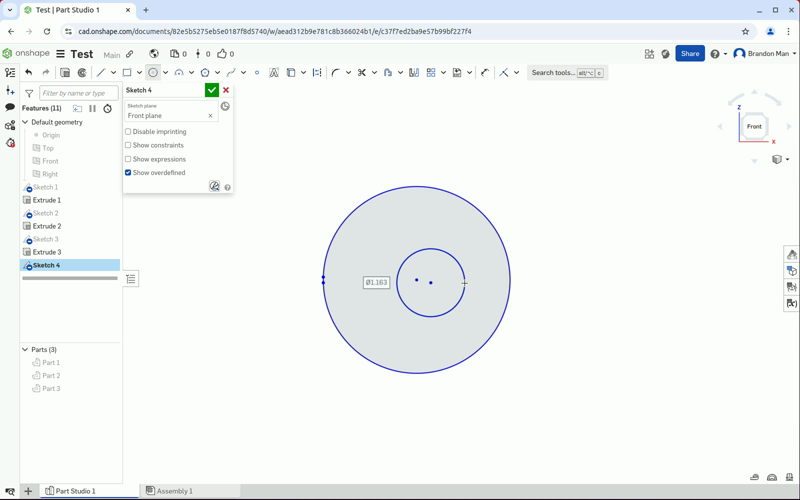
scroll(-6)
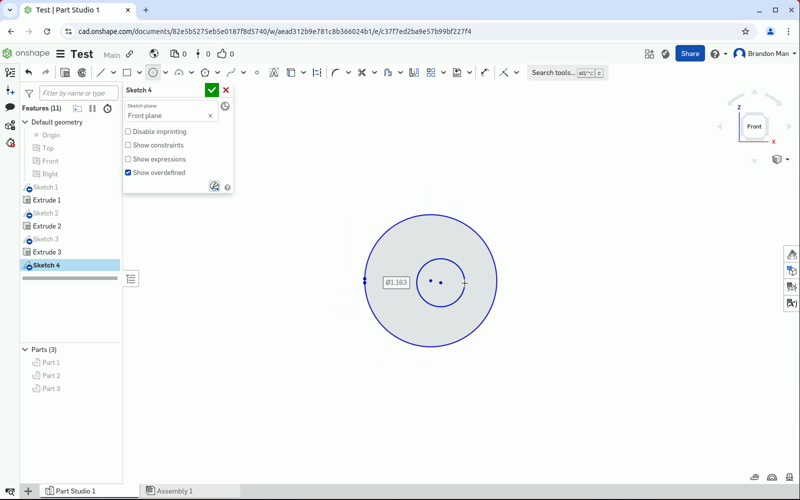
scroll(-6)
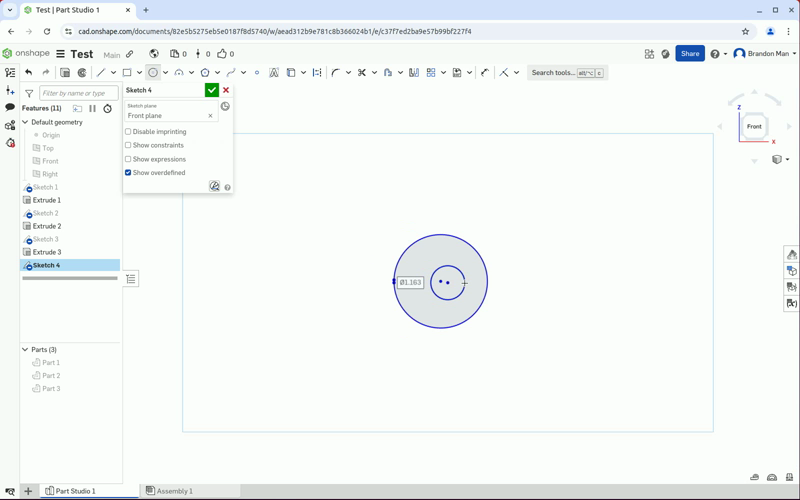
scroll(-6)
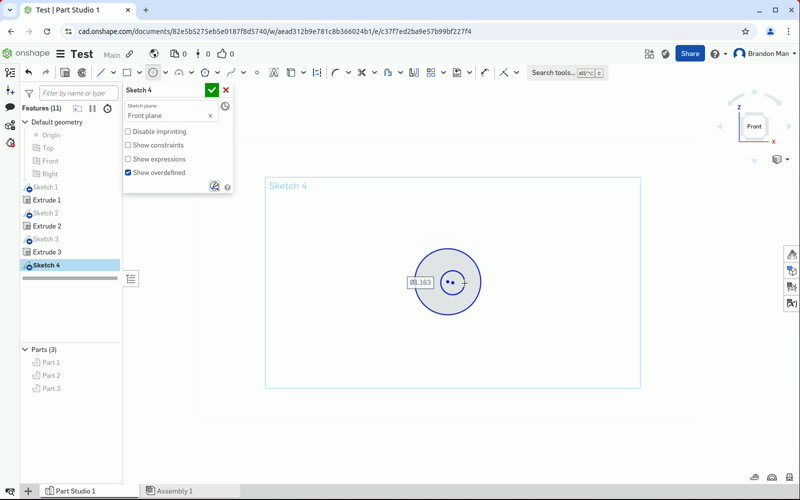
scroll(-6)
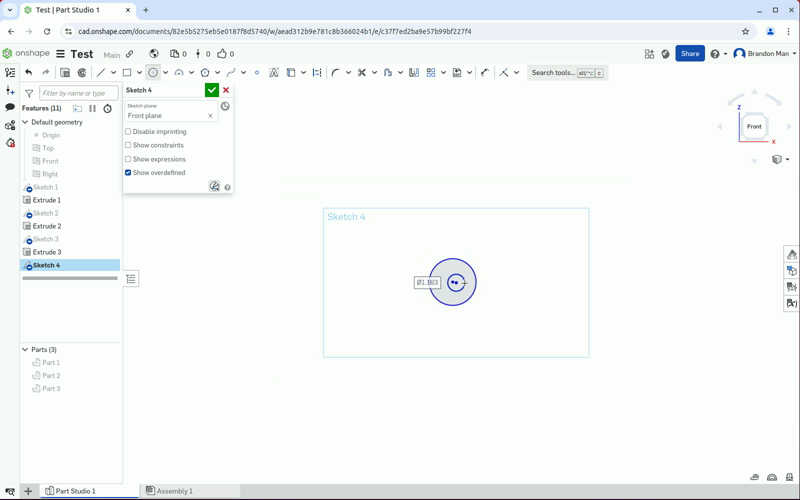
scroll(-6)
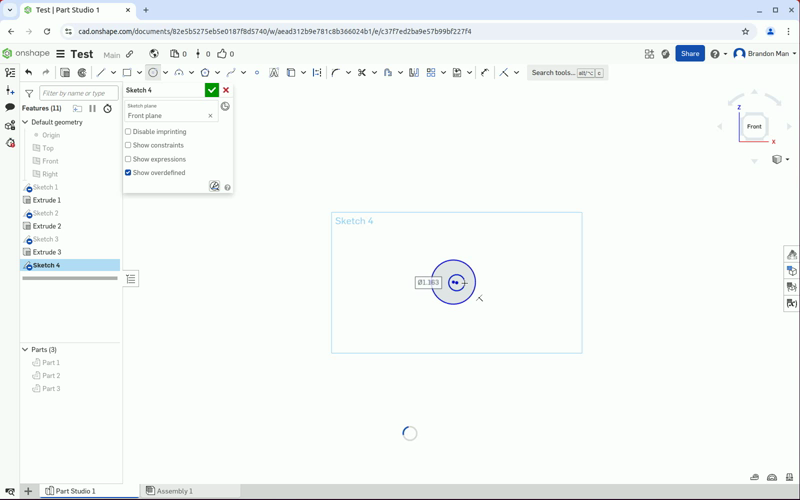
scroll(-6)
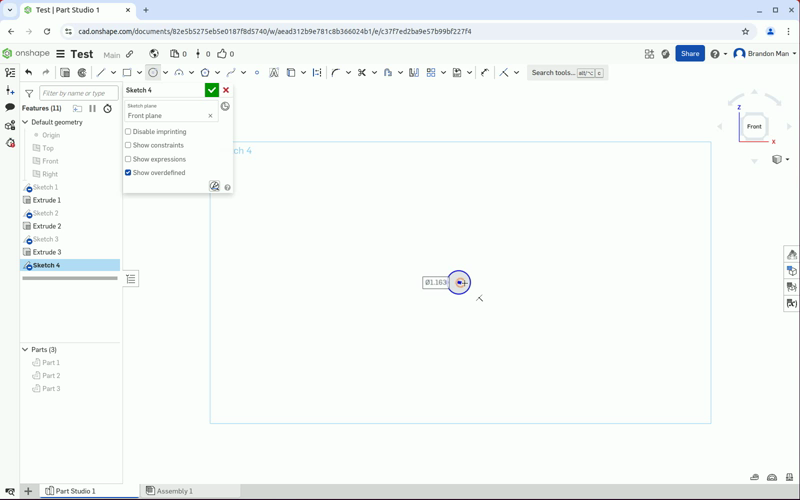
key(esc)
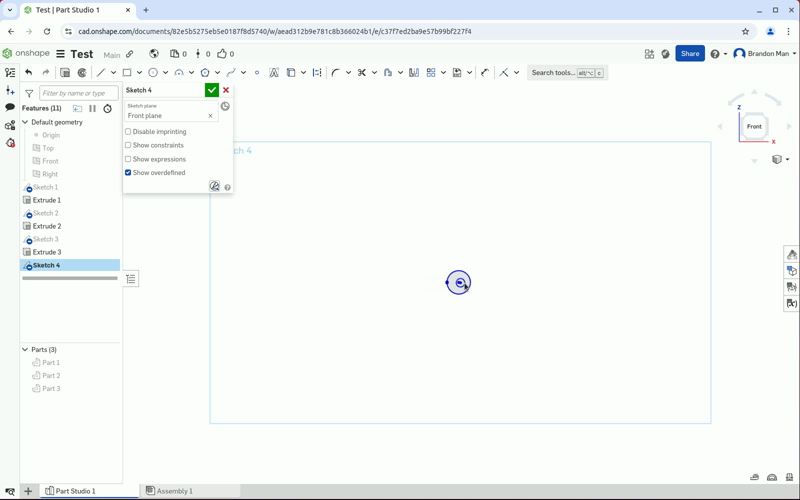
mouse_move(454, 280)
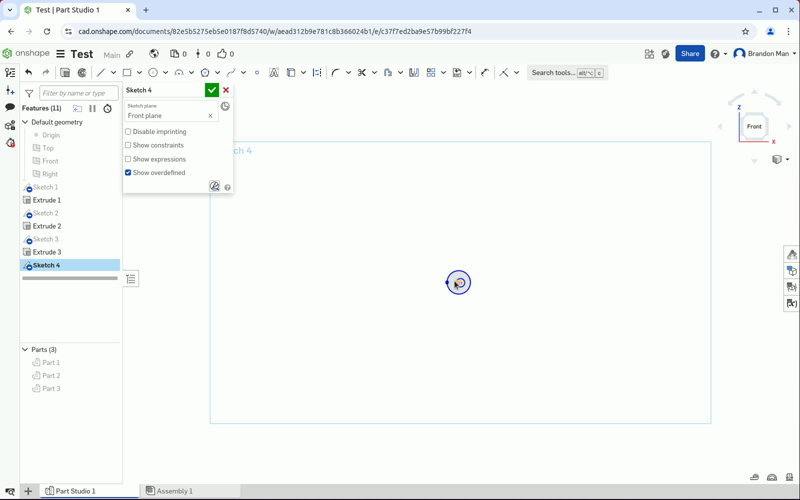
scroll(6)
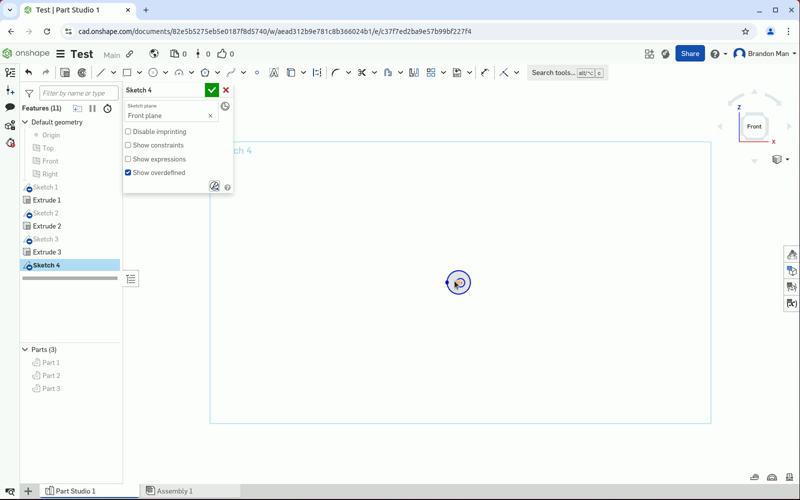
scroll(6)
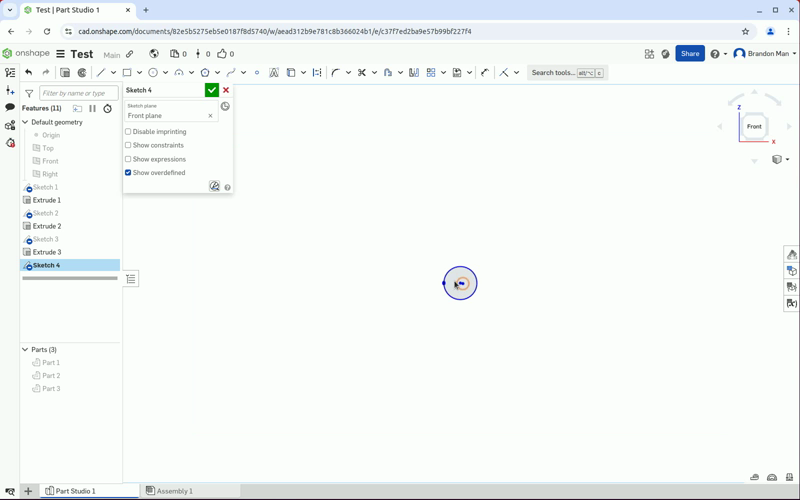
scroll(6)
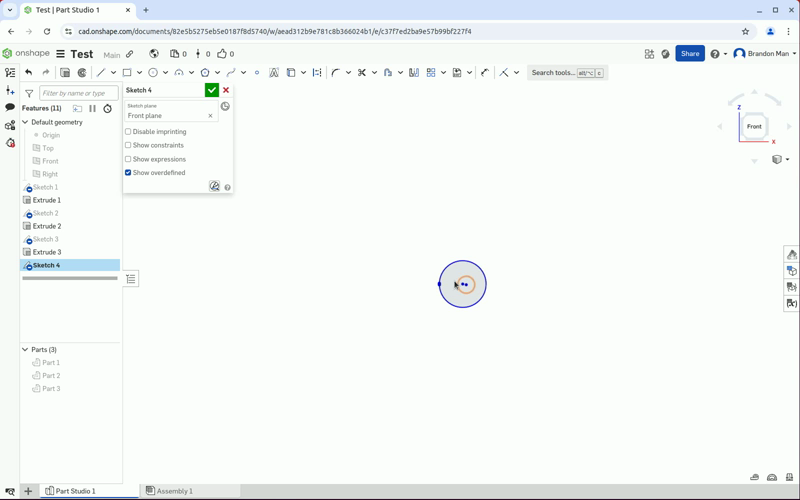
scroll(6)
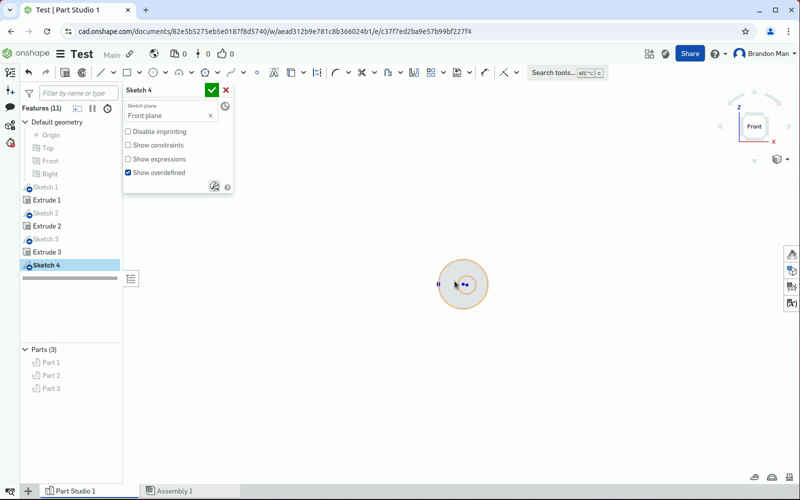
scroll(6)
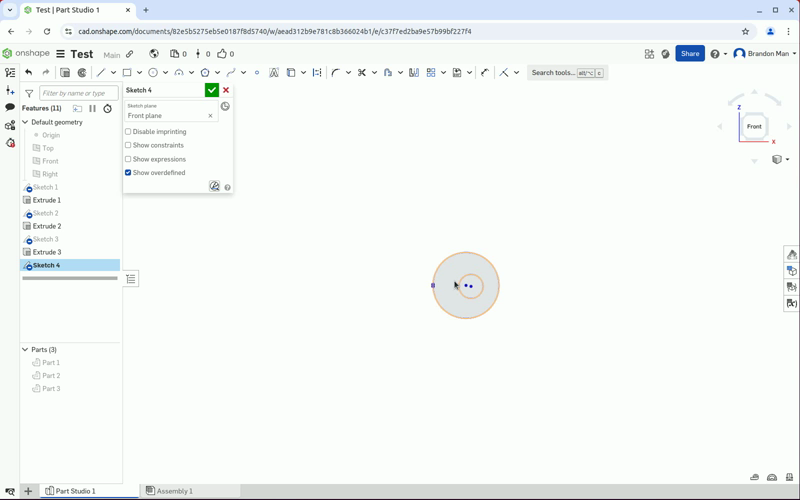
scroll(6)
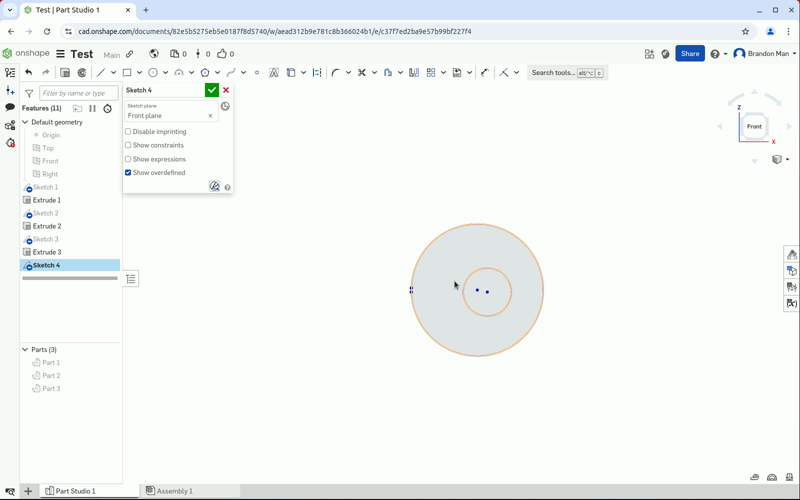
scroll(6)
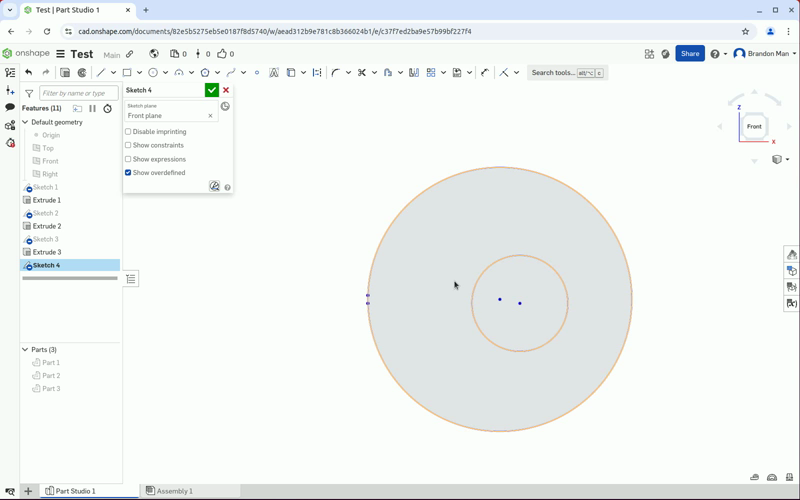
click(454, 280)
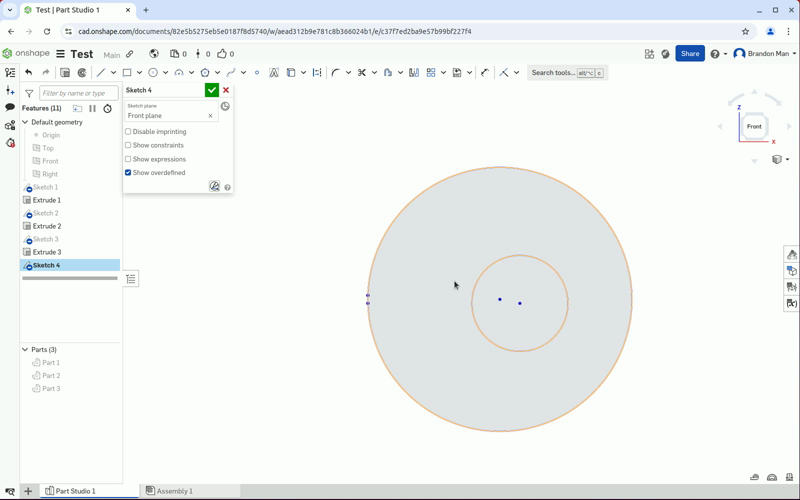
scroll(-6)
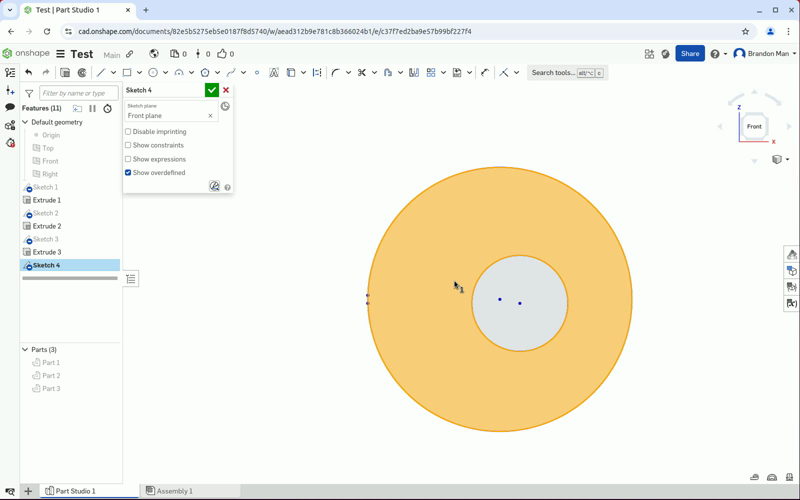
scroll(-6)
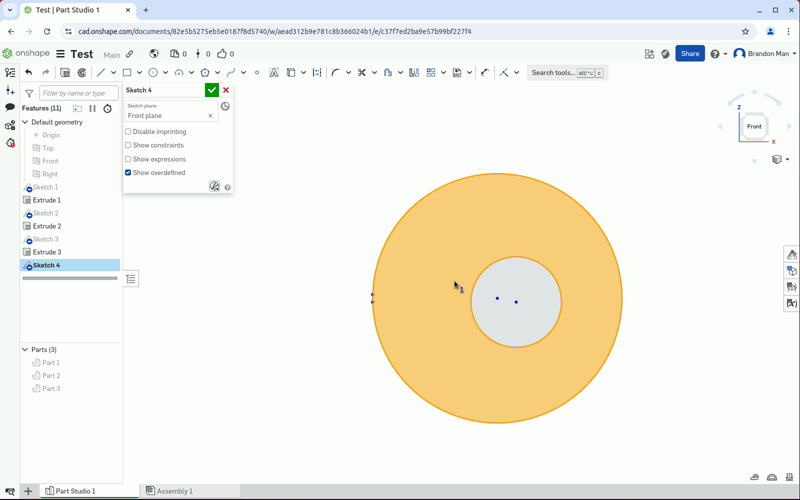
scroll(-6)
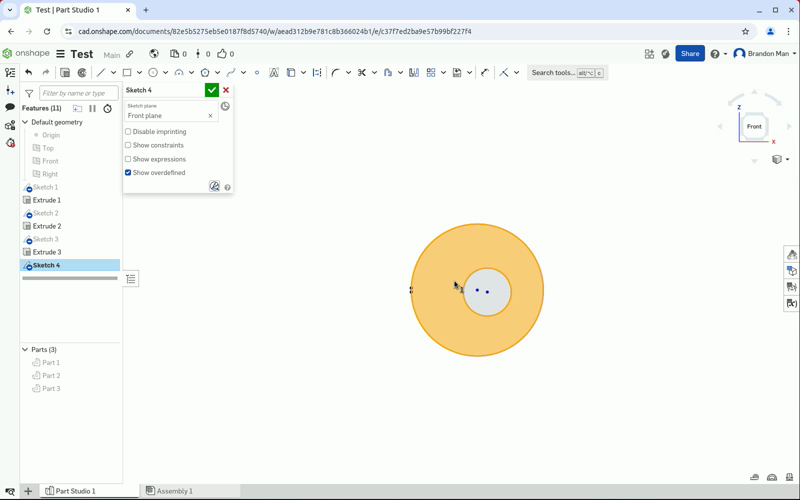
scroll(-6)
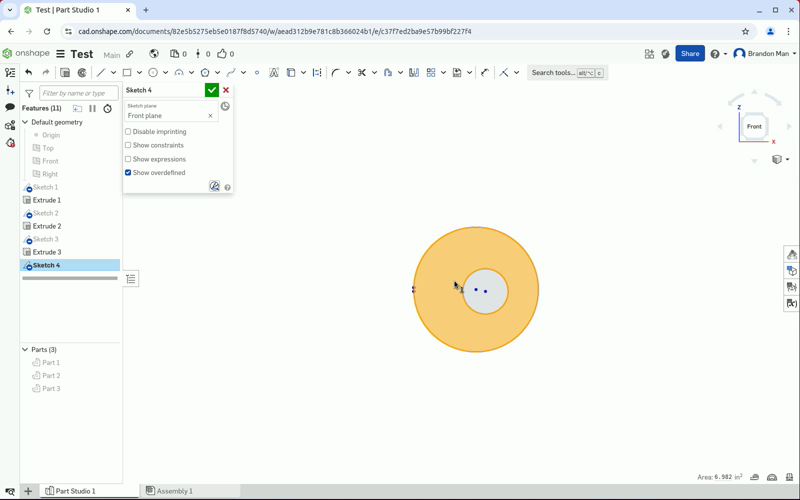
scroll(-6)
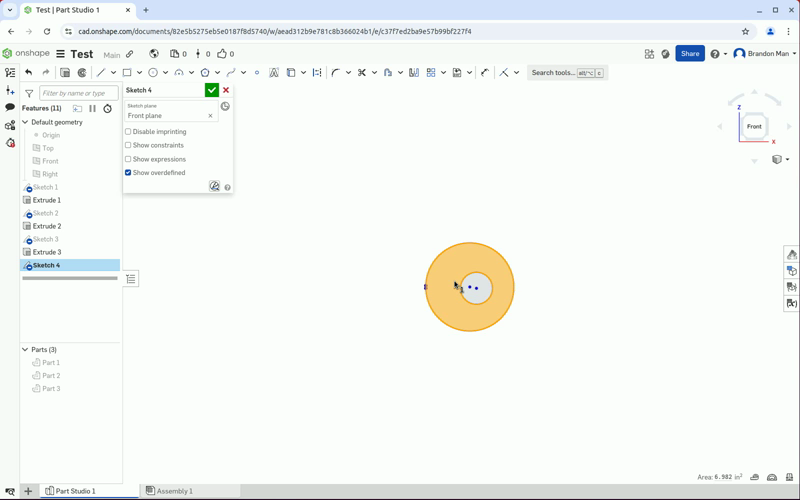
scroll(-6)
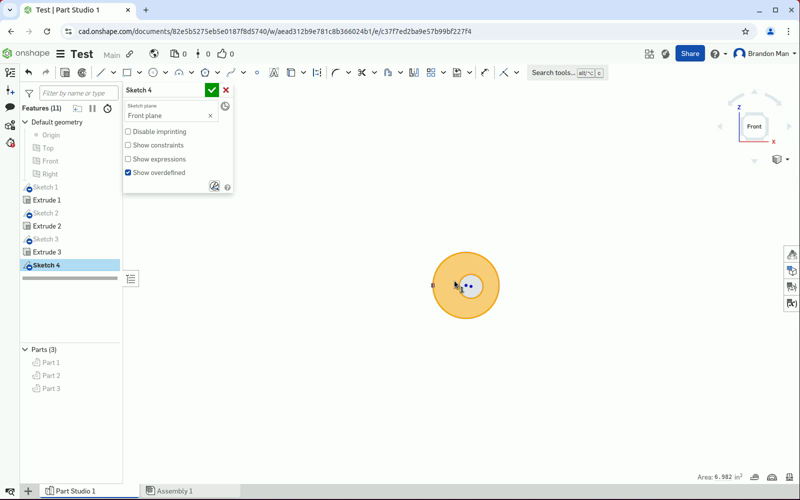
scroll(-6)
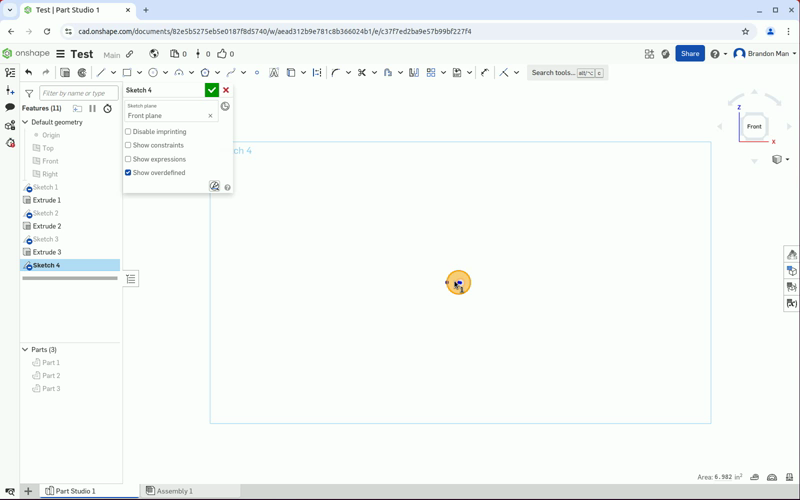
mouse_move(73, 352)
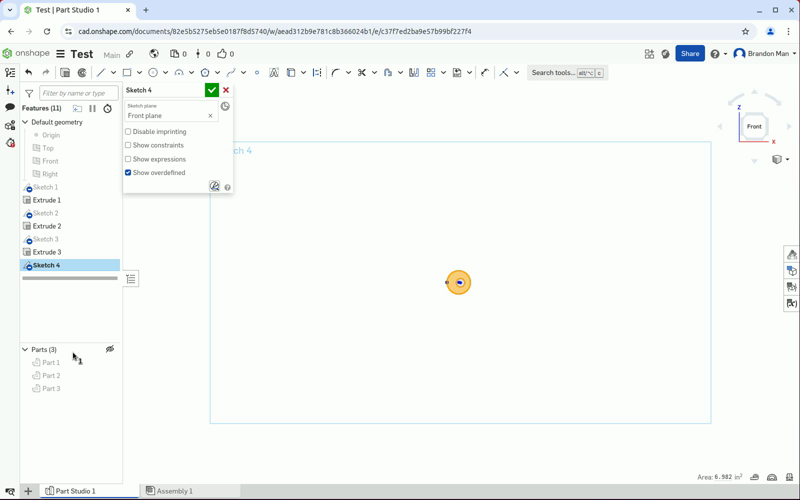
key(shift+y)
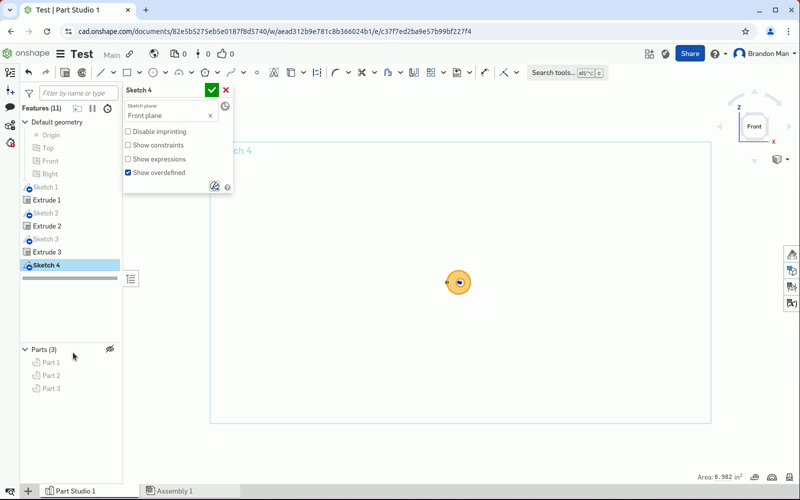
key(shift+e)
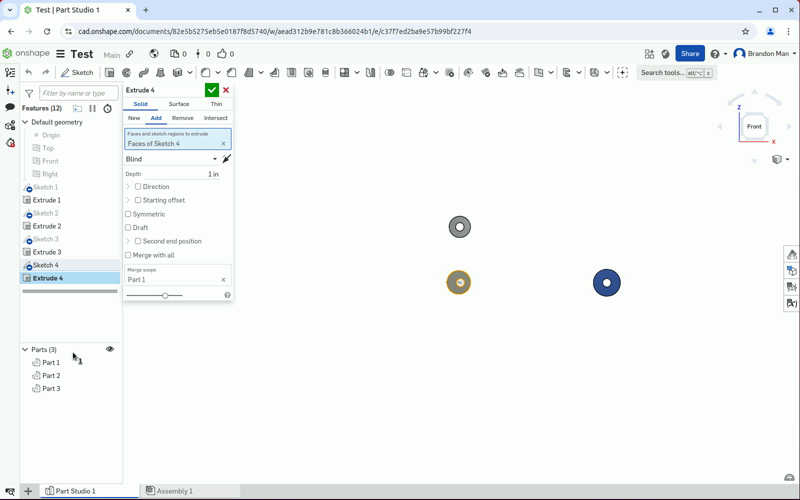
mouse_move(143, 106)
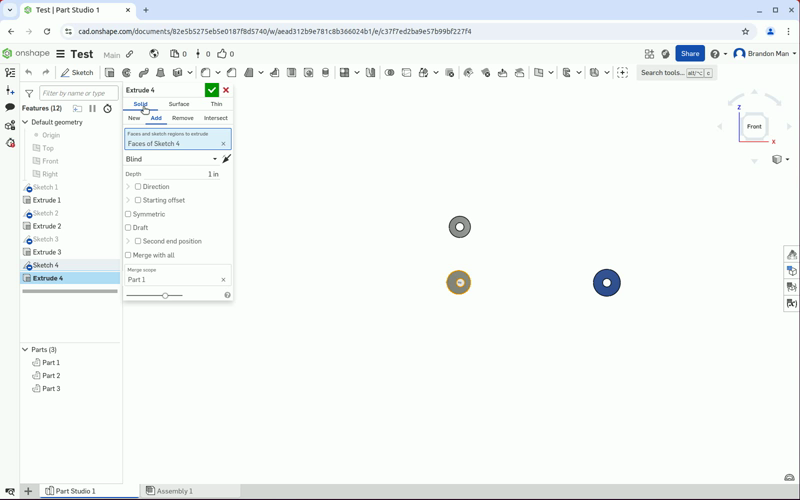
click(143, 106)
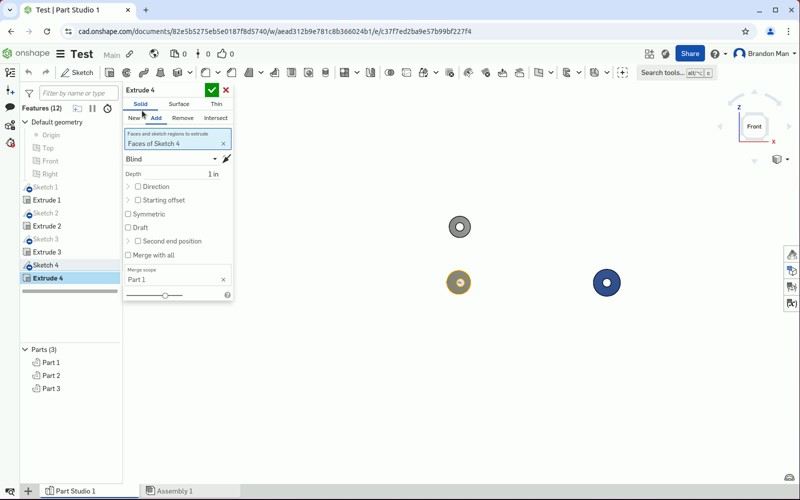
mouse_move(137, 120)
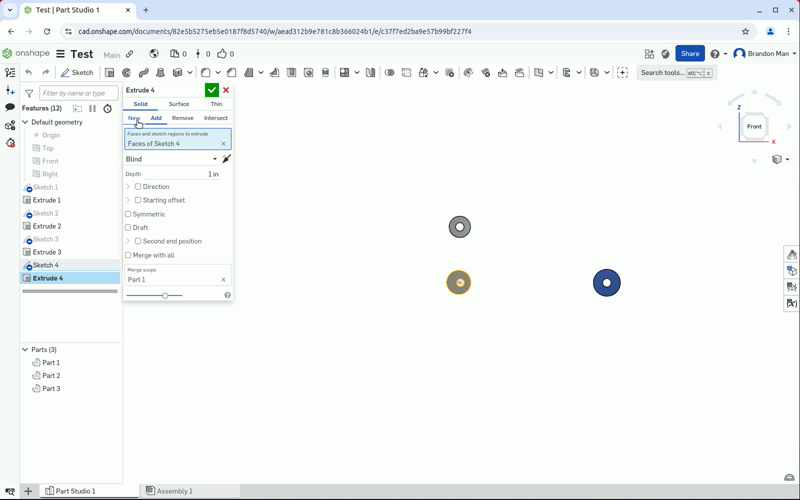
click(137, 120)
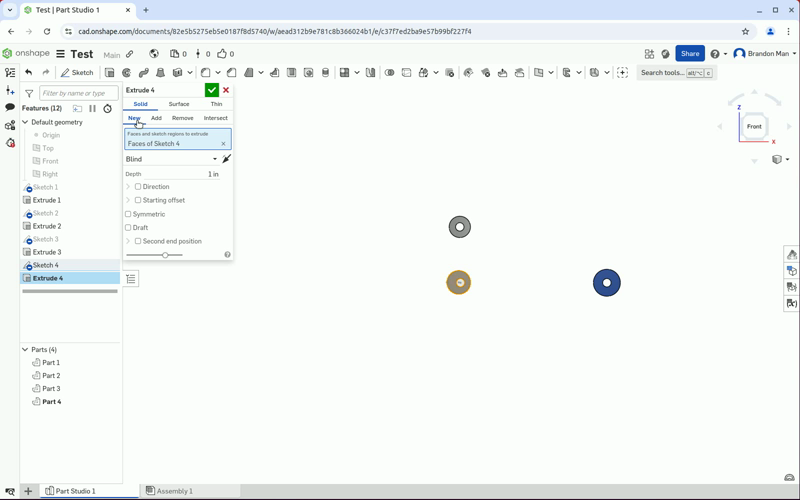
key(tab, 4)
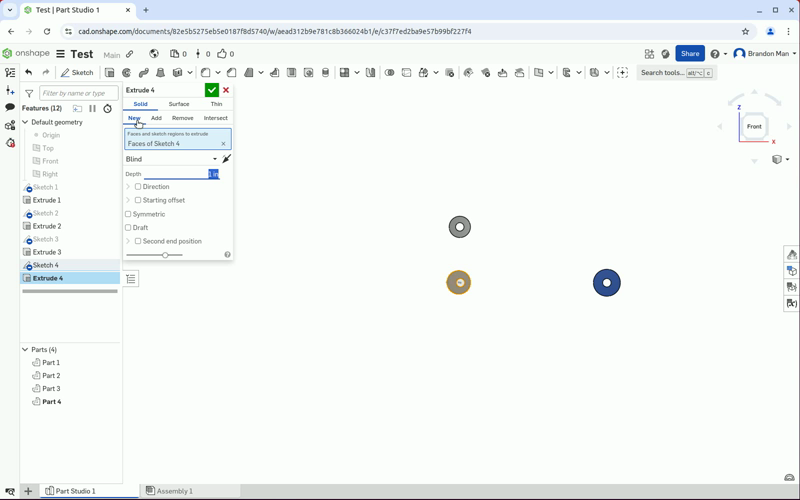
text(0.481)
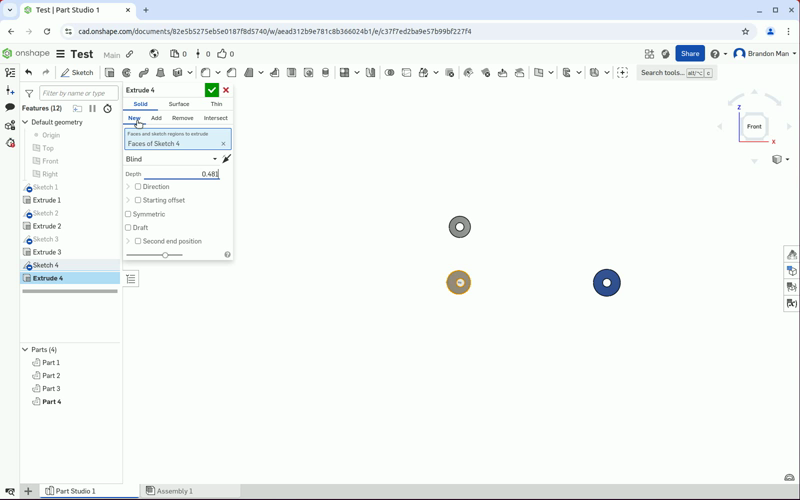
key(enter)
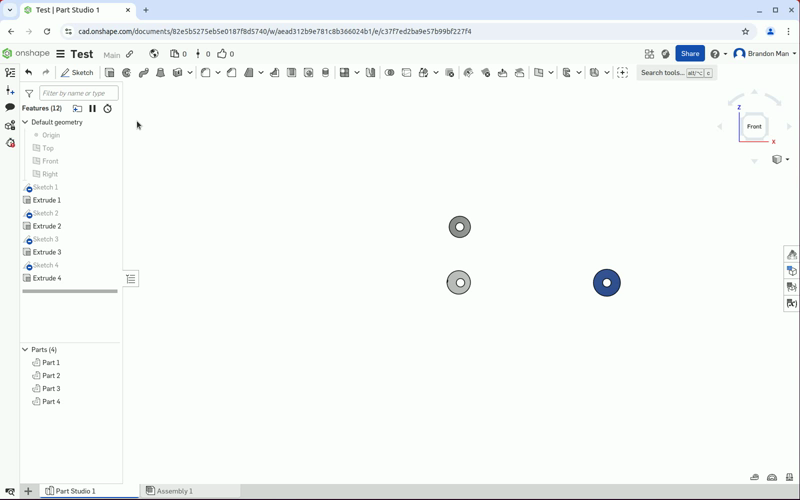
key(shift+h)
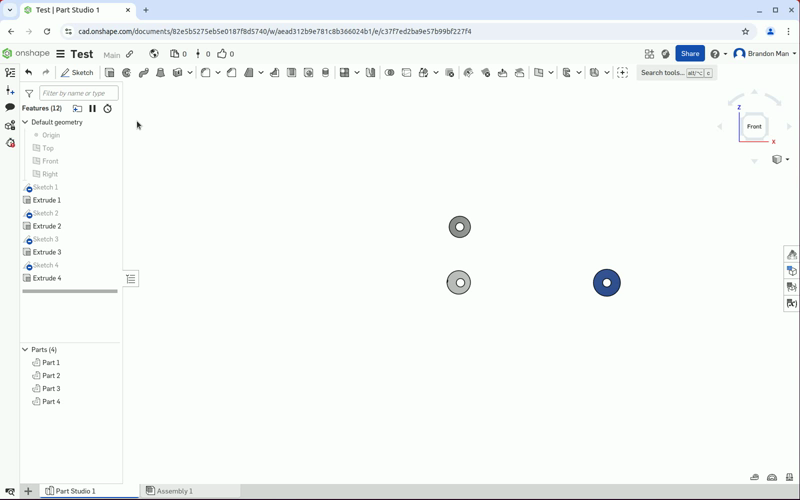
key(shift+h)
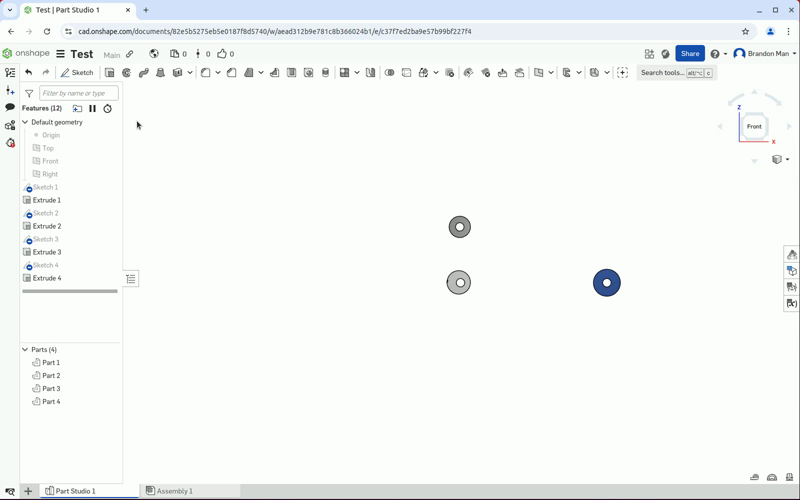
mouse_move(73, 189)
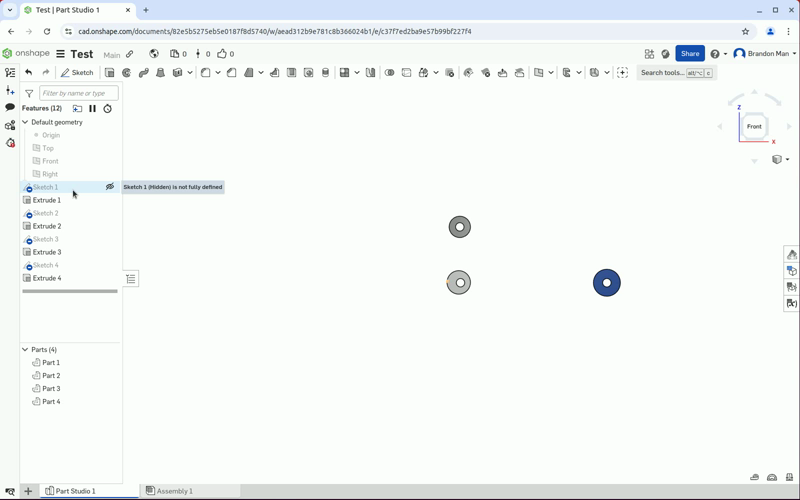
click(73, 189)
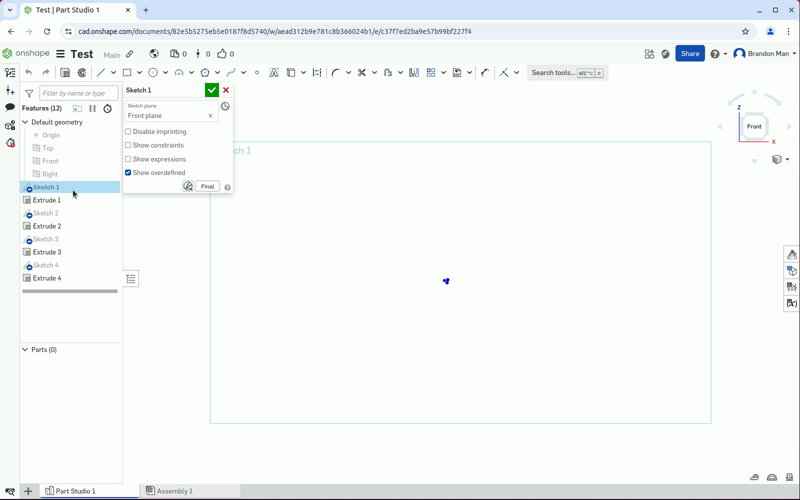
mouse_move(229, 92)
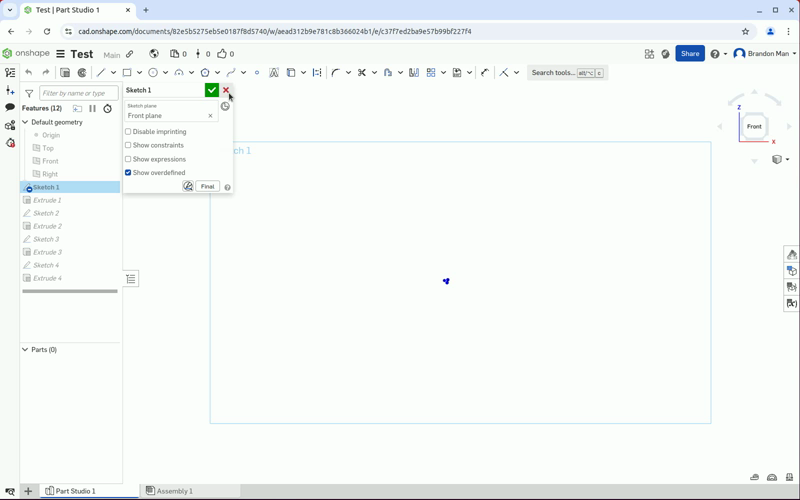
click(229, 92)
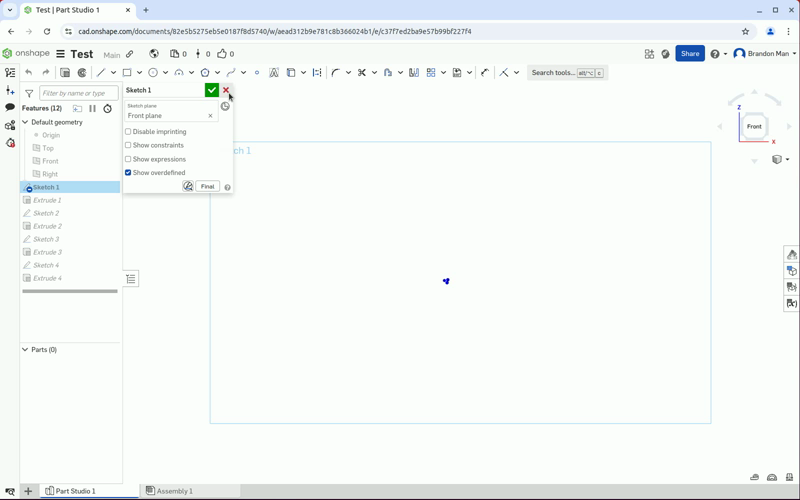
key(shift+s)
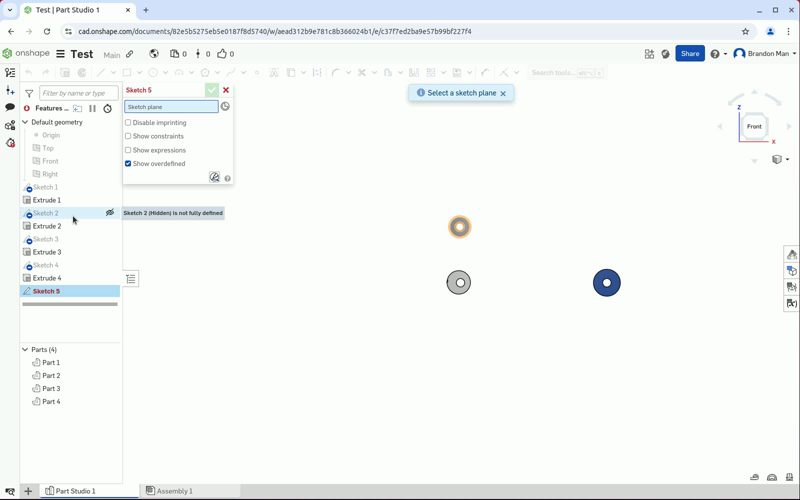
scroll(3)
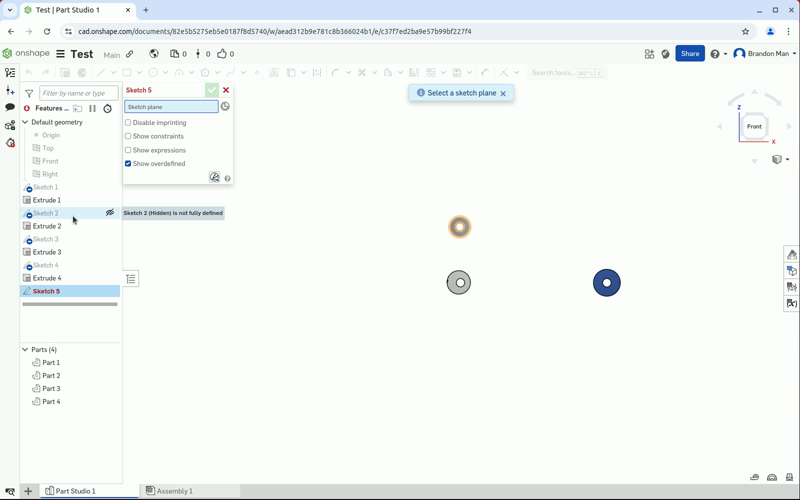
mouse_move(73, 163)
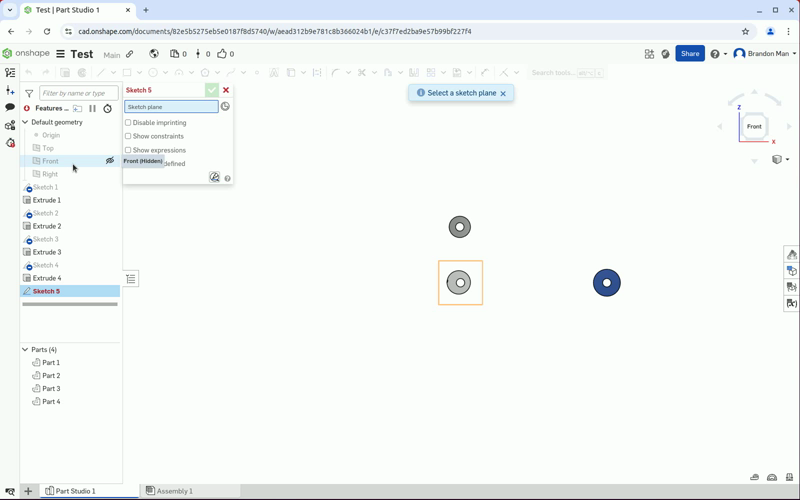
click(73, 163)
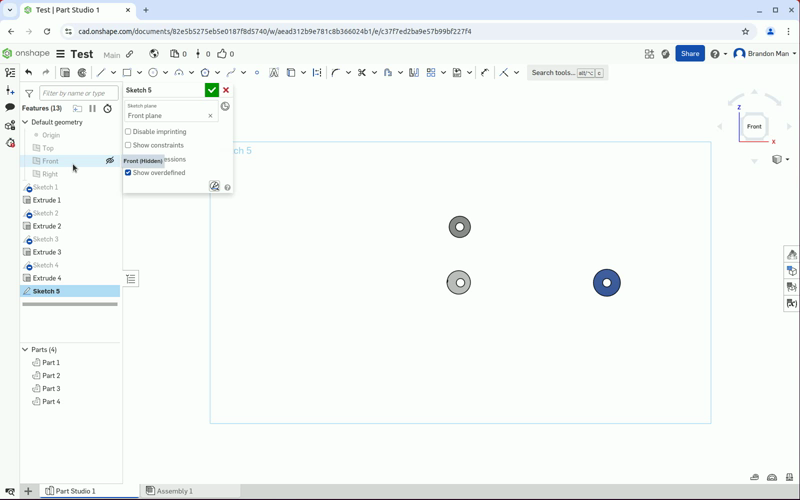
mouse_move(73, 352)
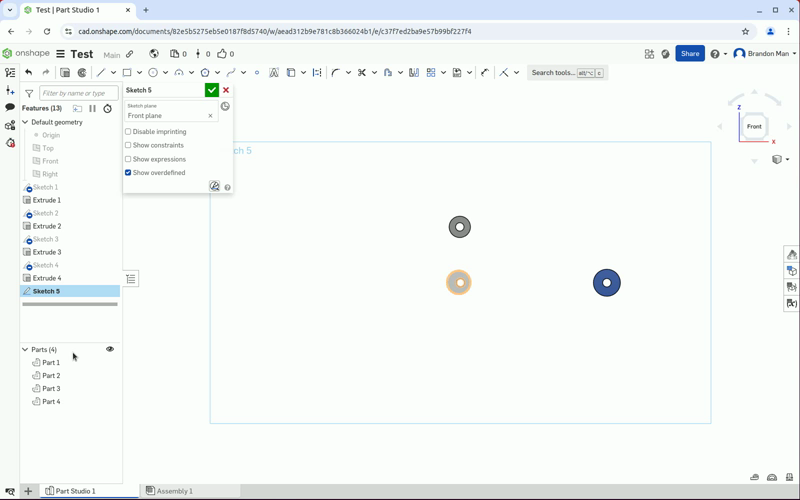
key(y)
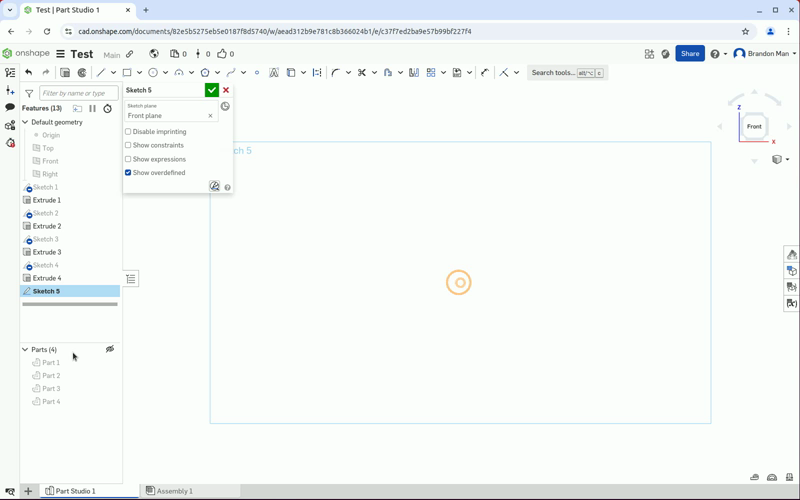
key(a)
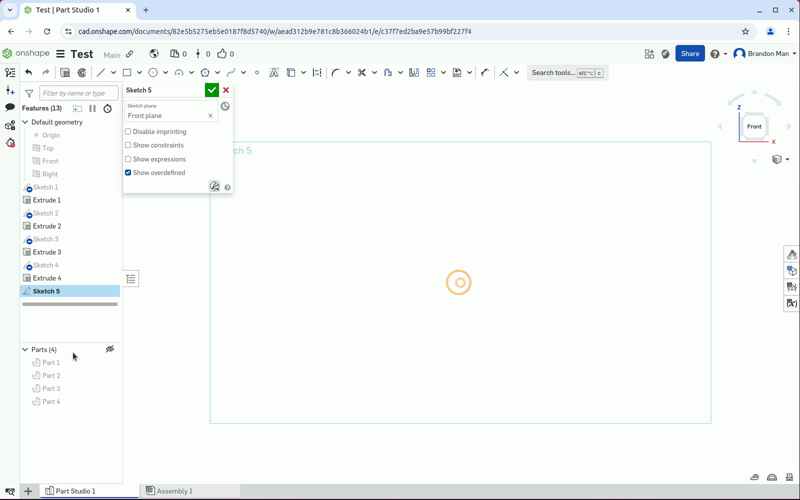
key_down(shift)
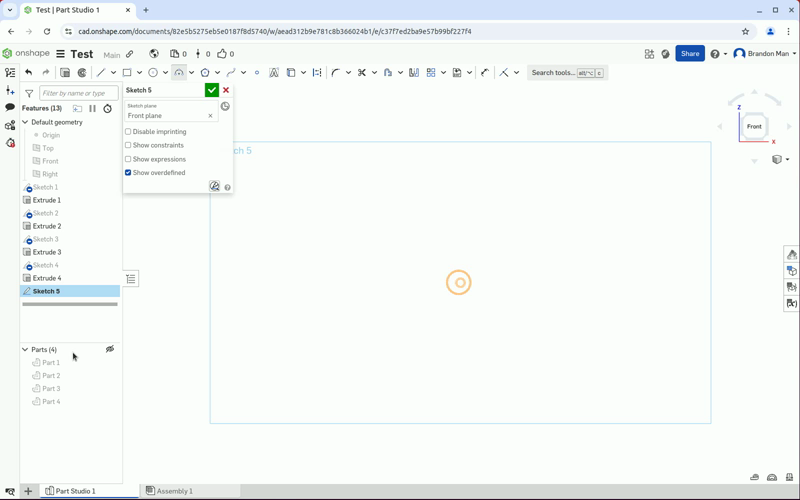
mouse_move(452, 281)
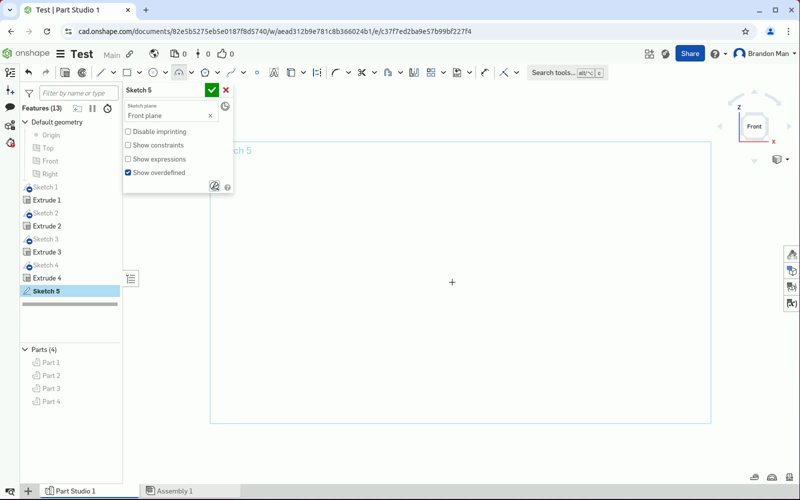
click(452, 281)
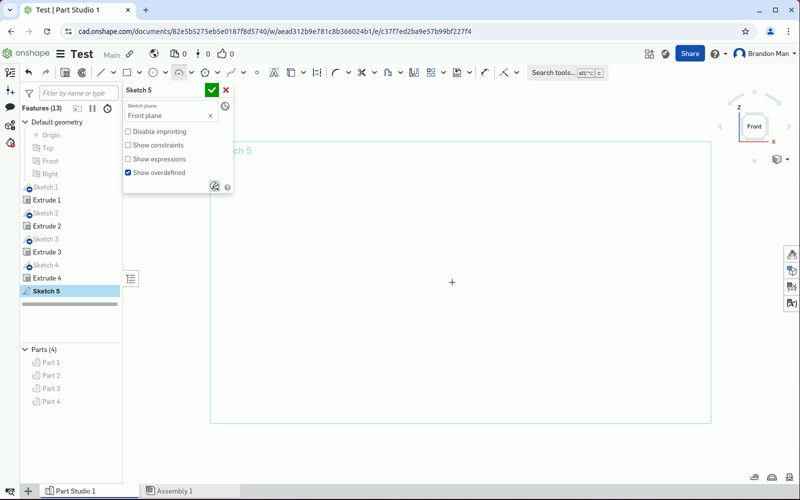
key_up(shift)
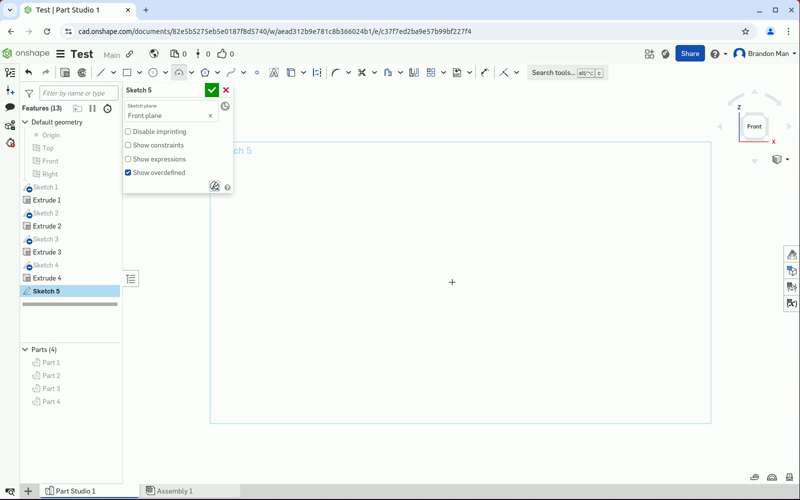
key_down(shift)
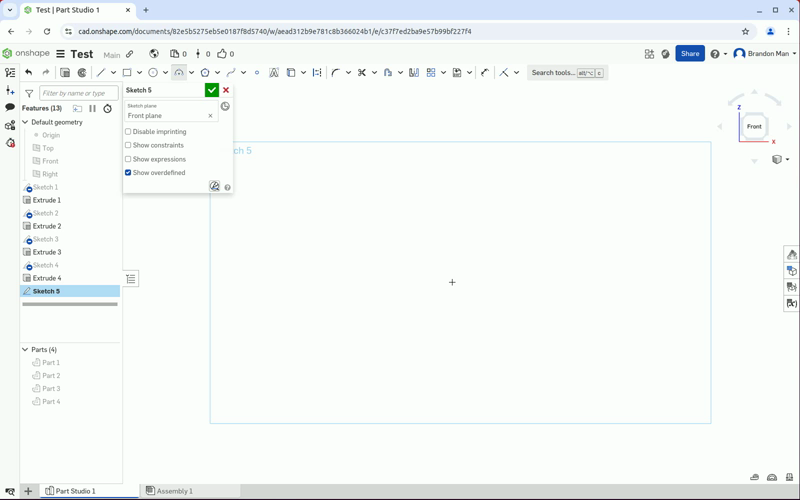
mouse_move(461, 291)
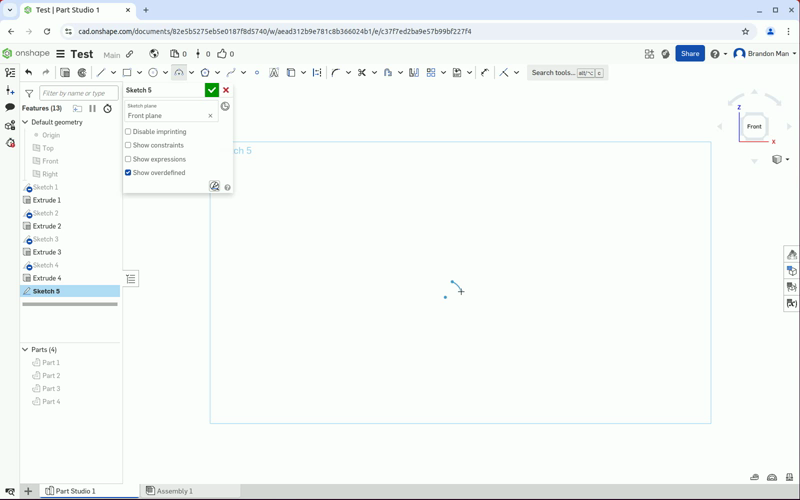
click(461, 291)
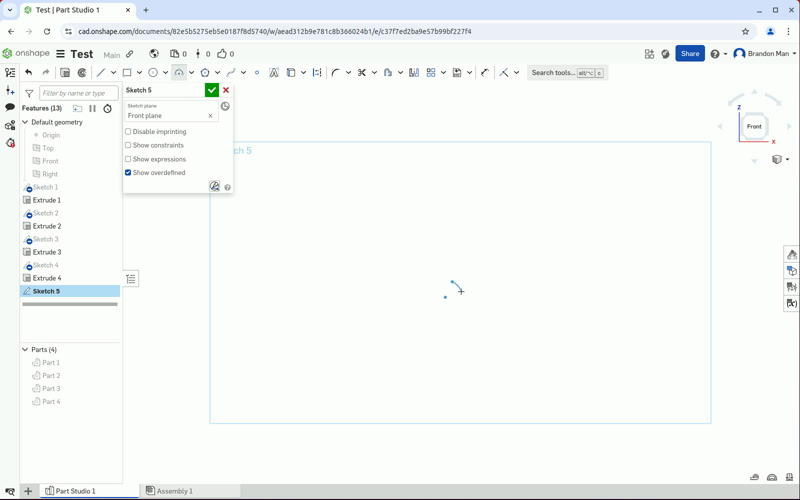
mouse_move(467, 276)
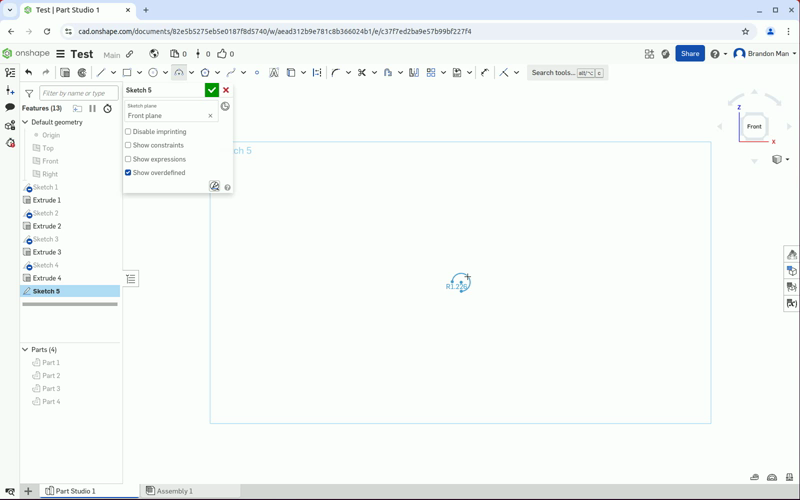
click(467, 276)
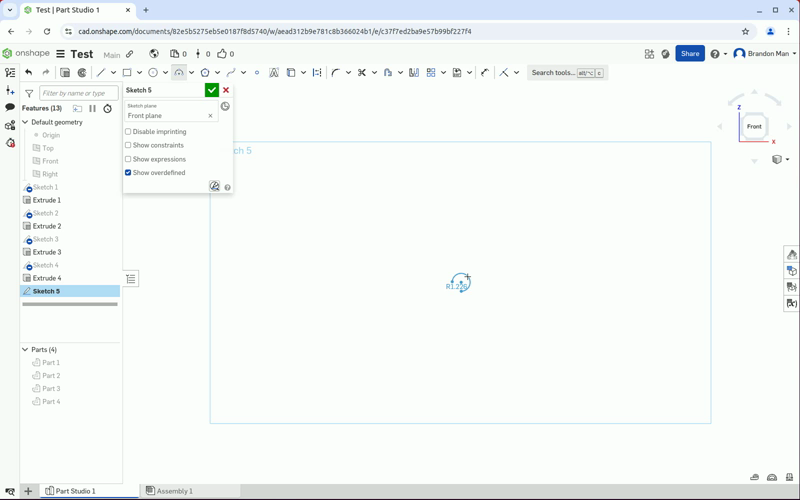
key_up(shift)
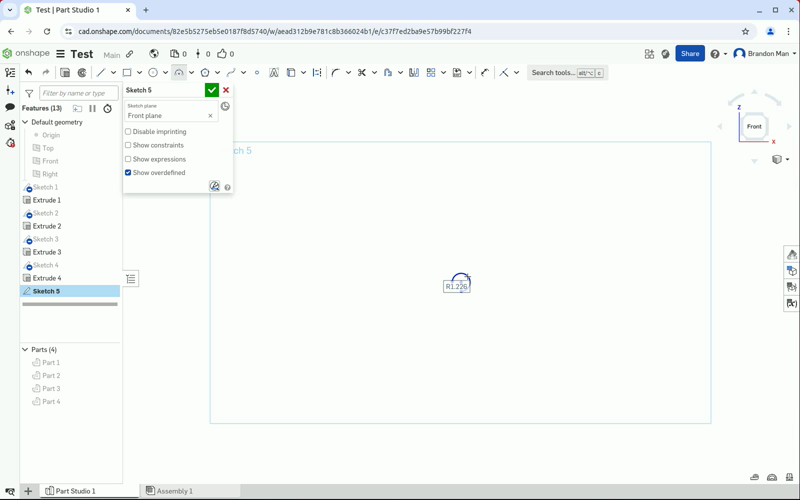
key(esc)
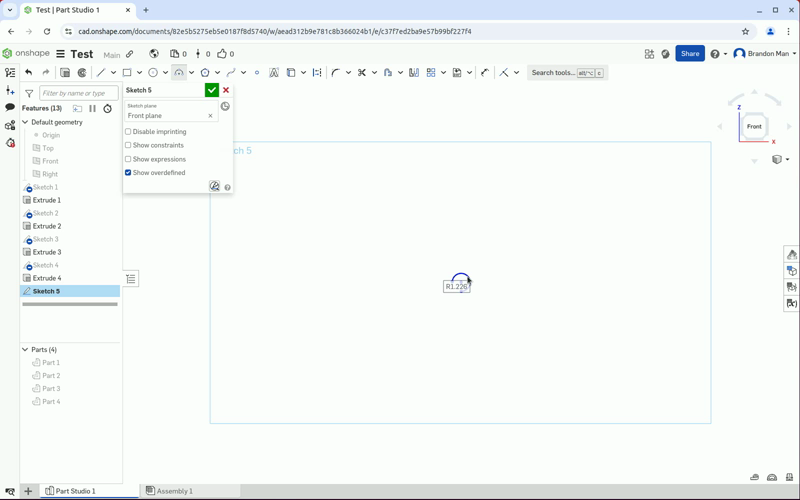
key(l)
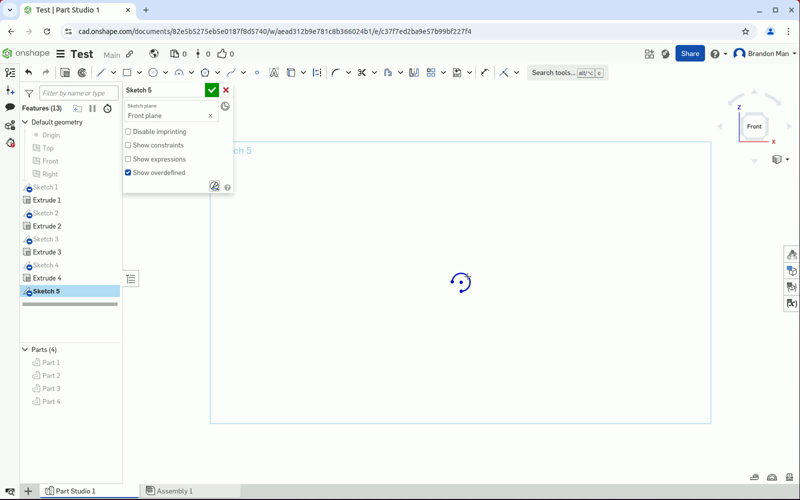
mouse_move(461, 291)
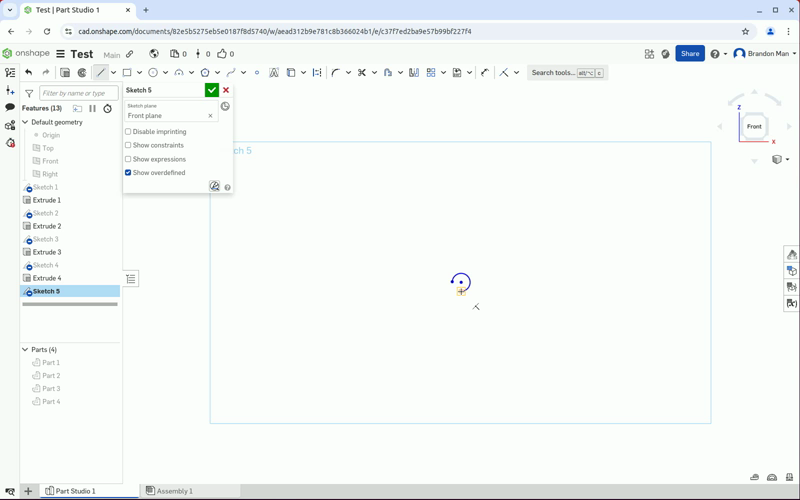
click(461, 291)
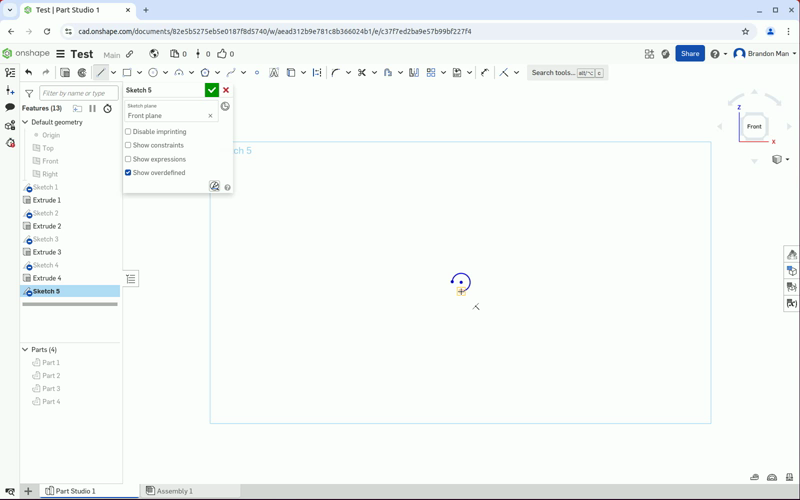
key_down(shift)
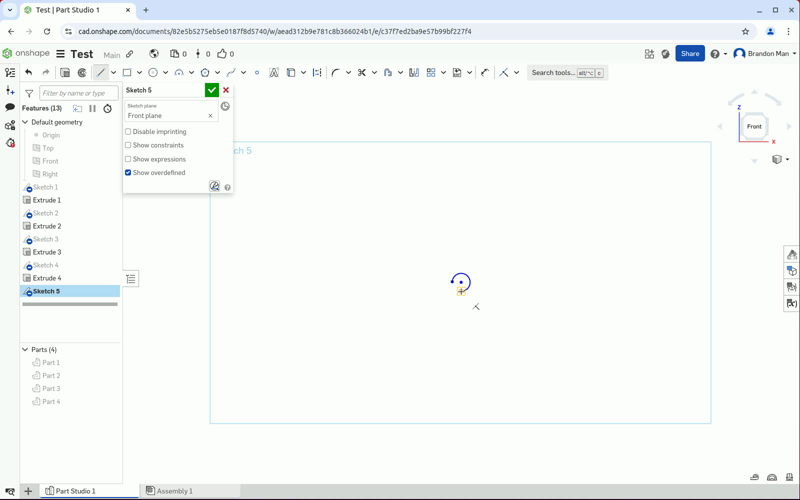
mouse_move(491, 291)
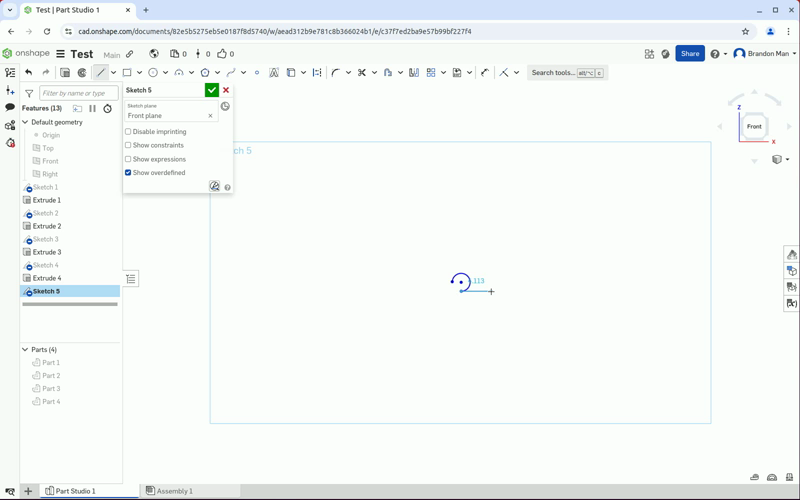
mouse_move(517, 296)
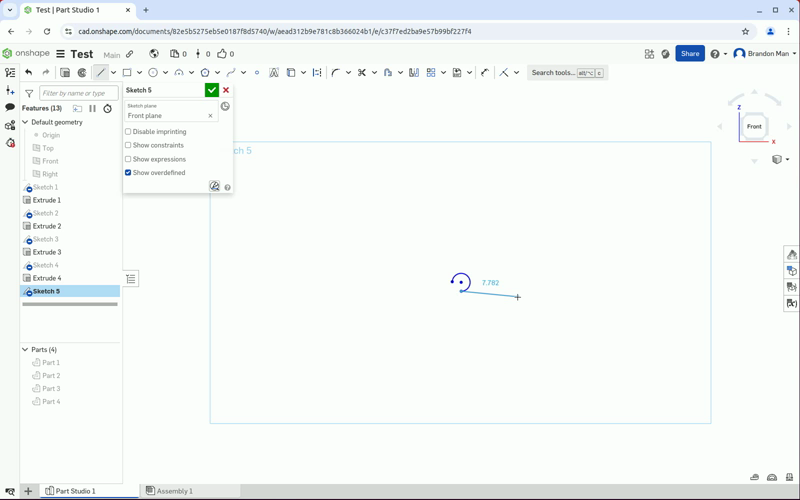
click(517, 296)
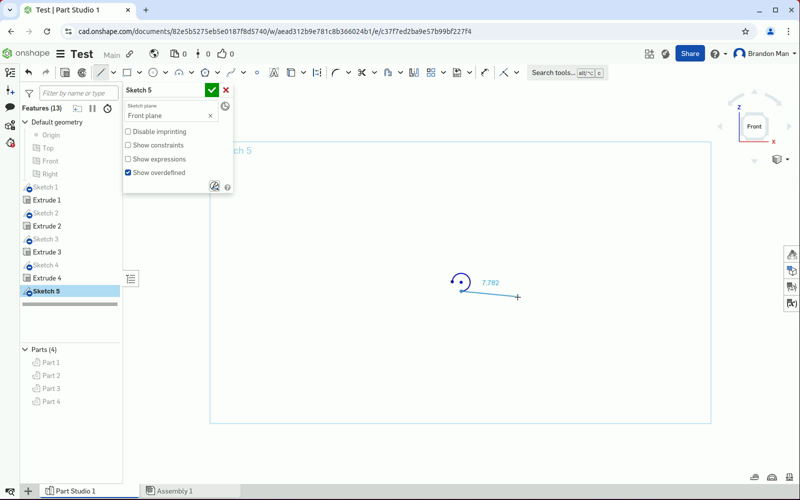
key_up(shift)
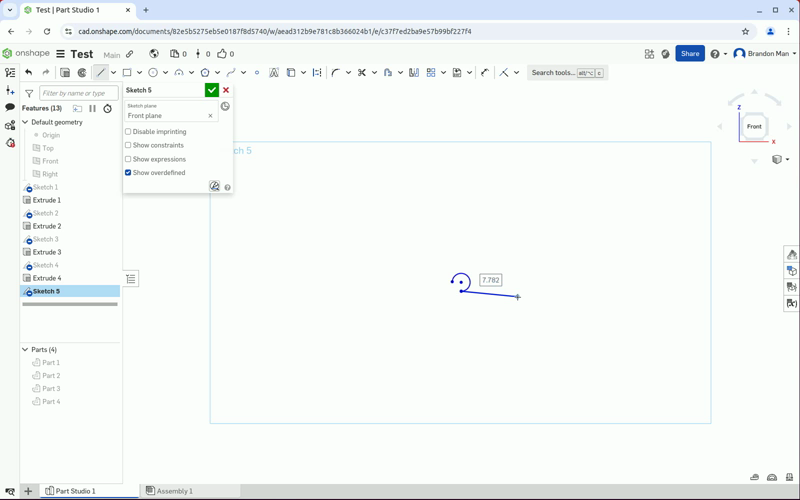
key(esc)
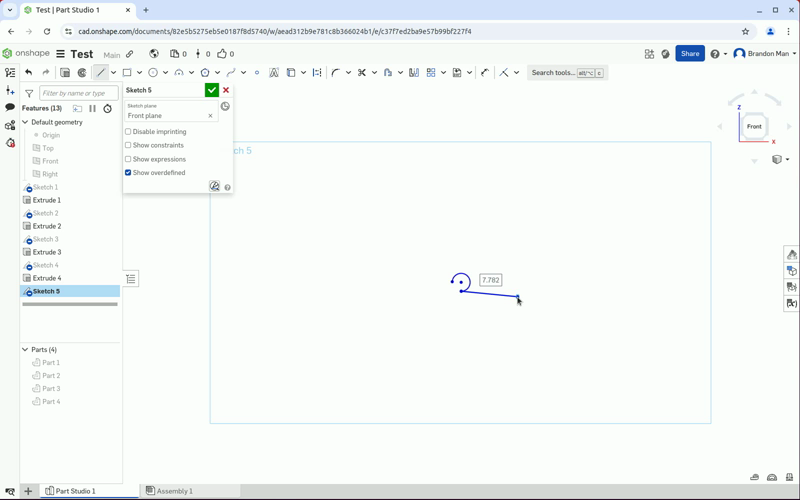
key(a)
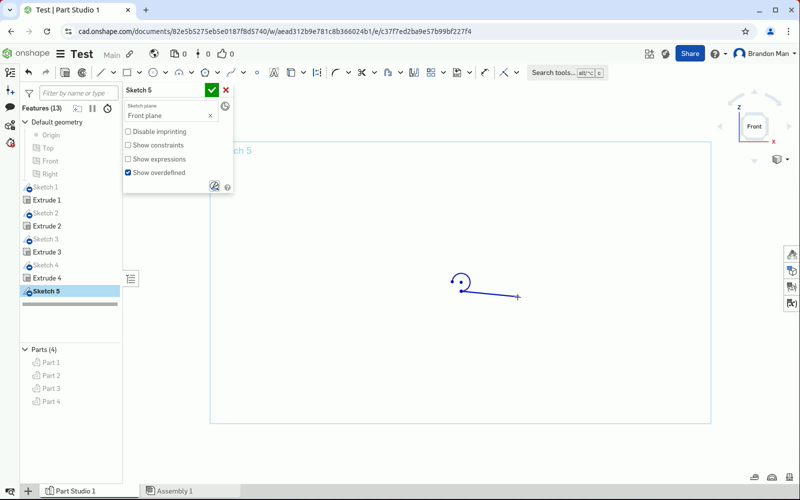
mouse_move(517, 296)
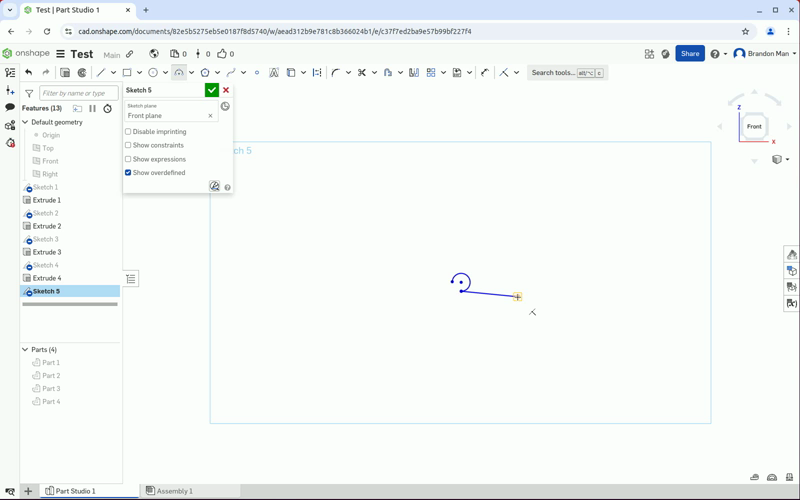
click(517, 296)
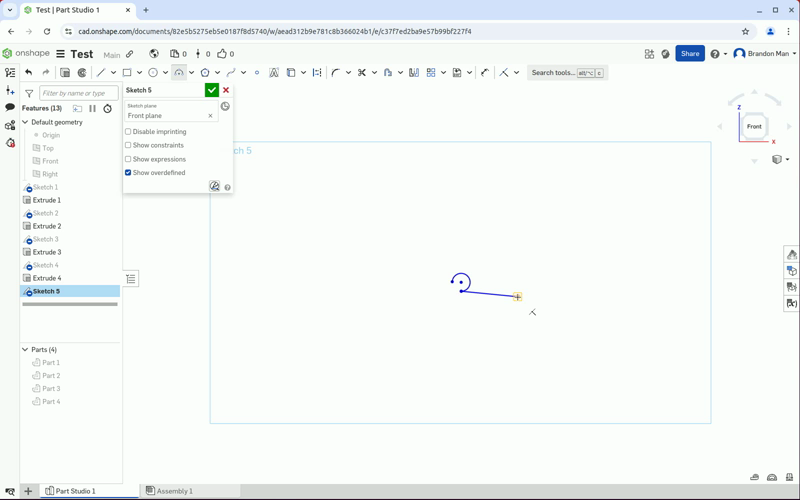
key_down(shift)
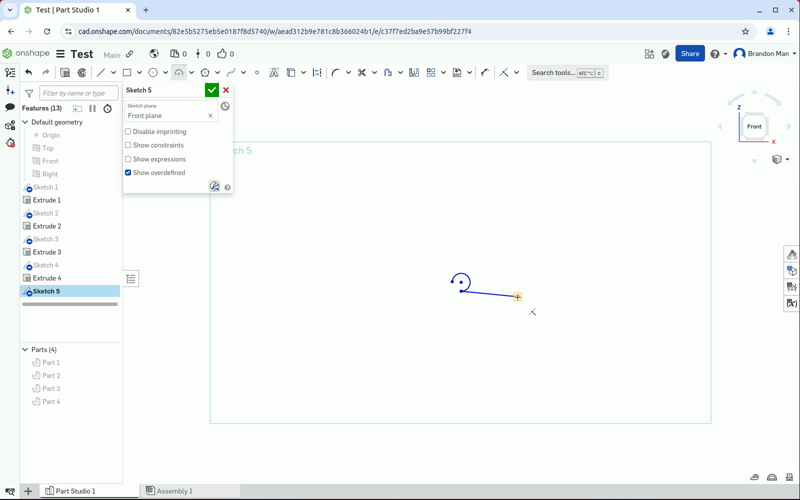
mouse_move(517, 267)
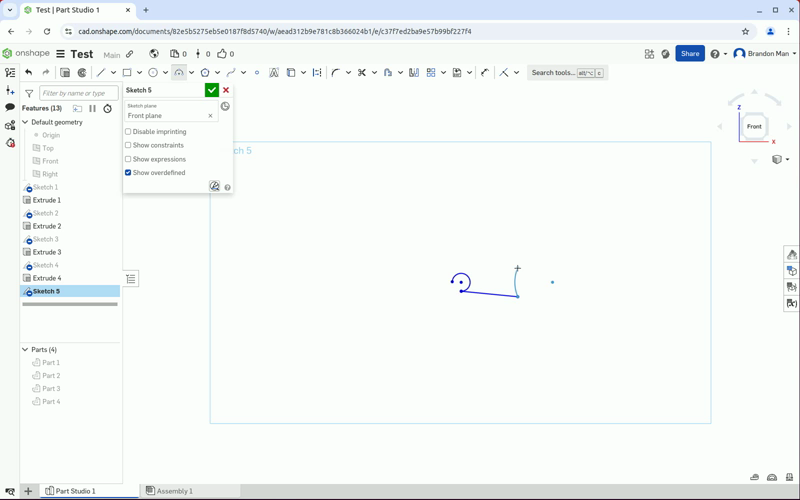
click(517, 267)
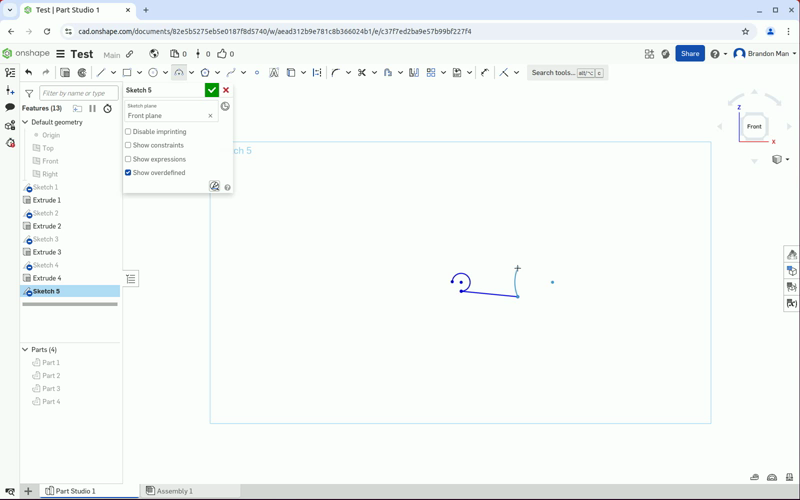
mouse_move(504, 282)
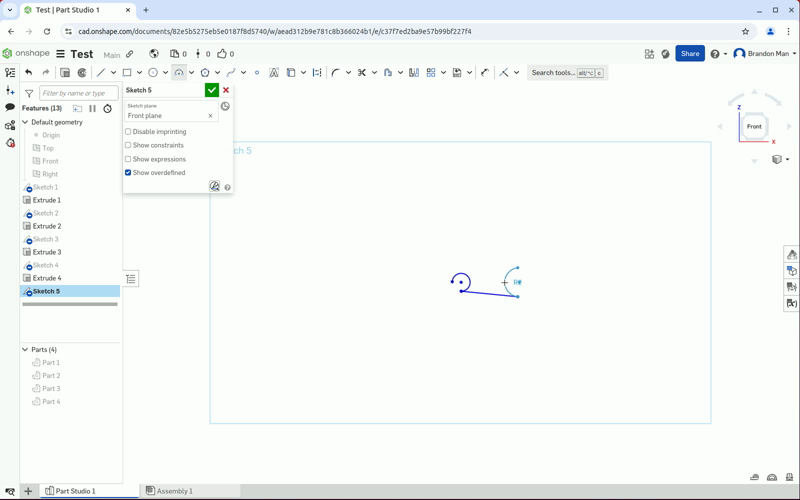
click(504, 282)
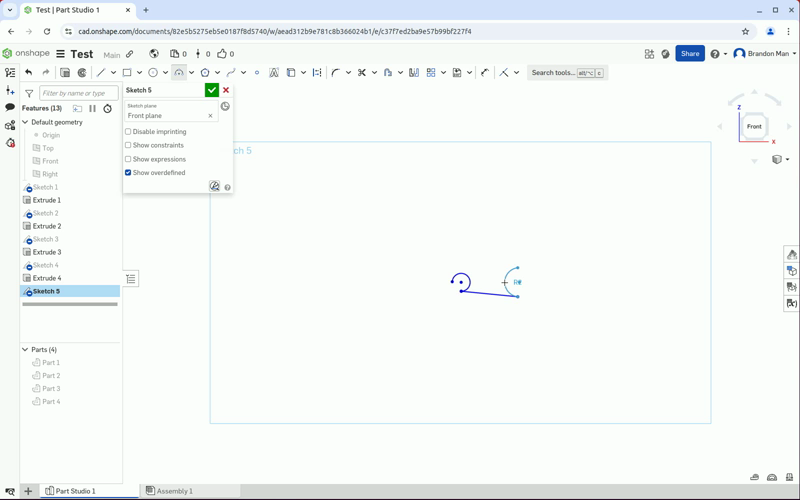
key_up(shift)
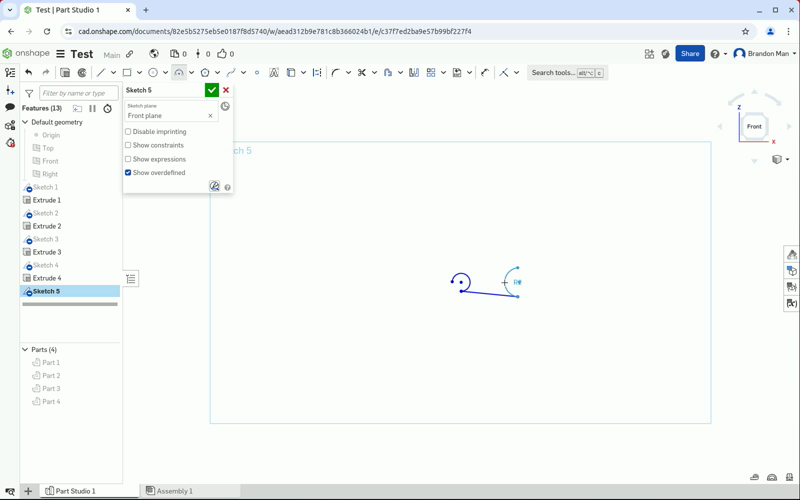
key(esc)
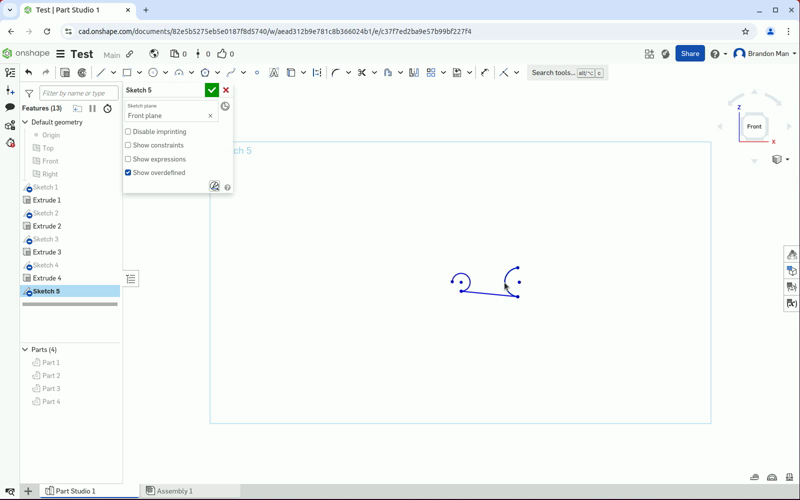
key(l)
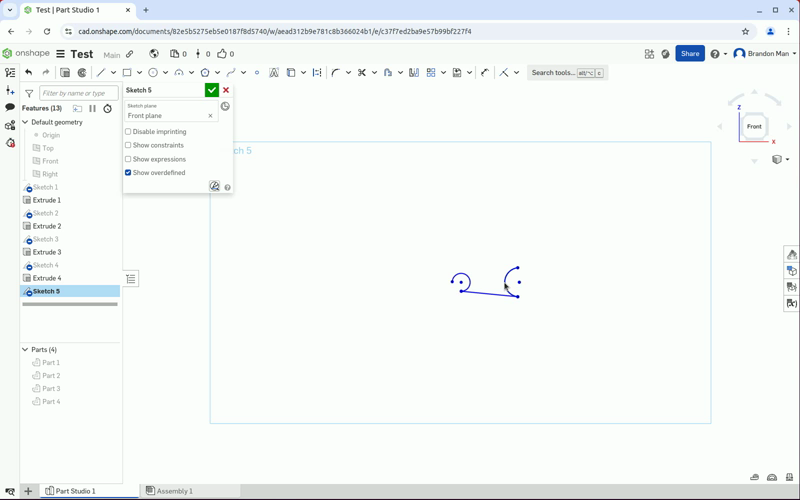
mouse_move(517, 267)
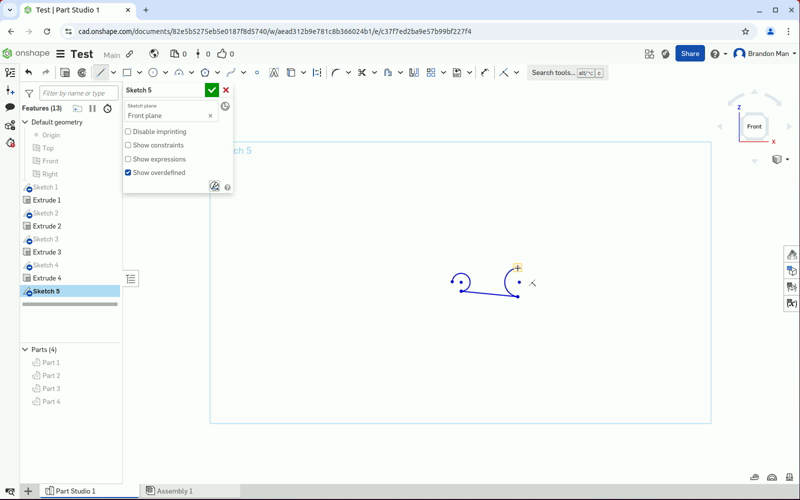
click(517, 267)
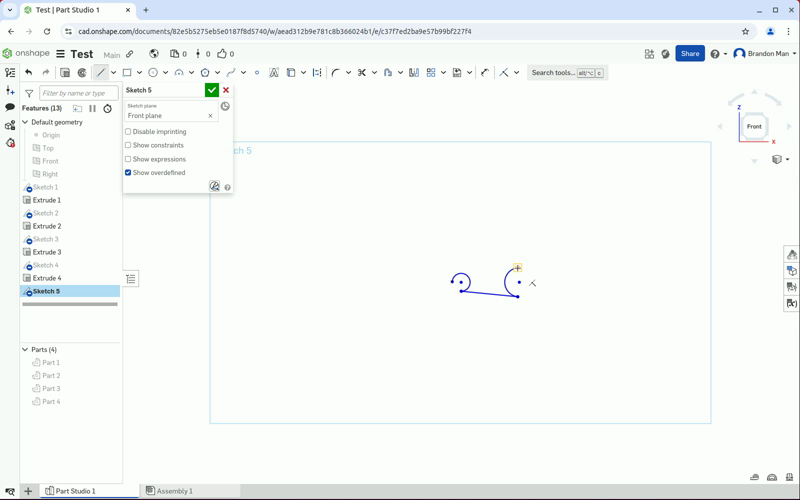
key_down(shift)
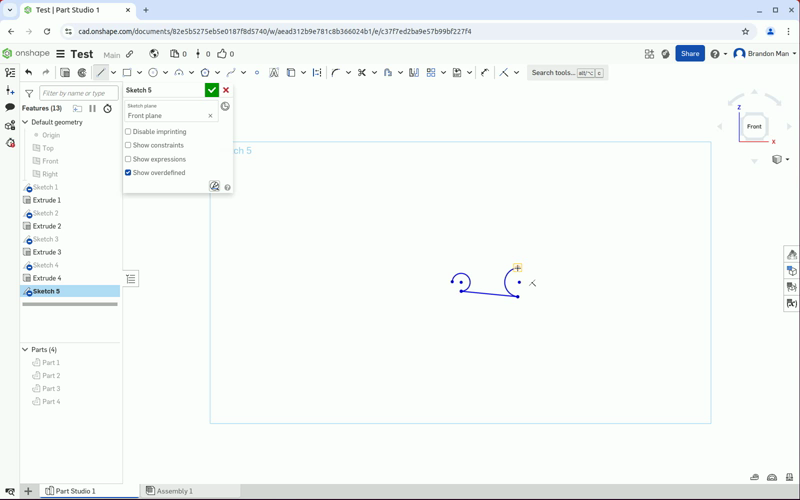
mouse_move(547, 267)
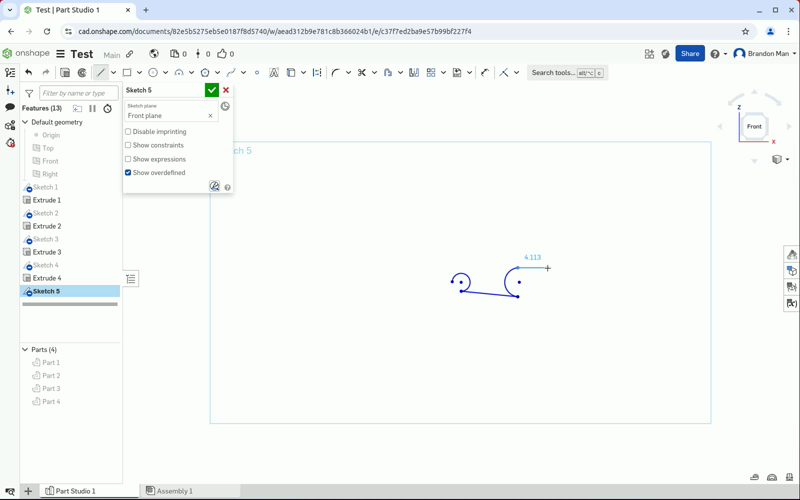
mouse_move(477, 272)
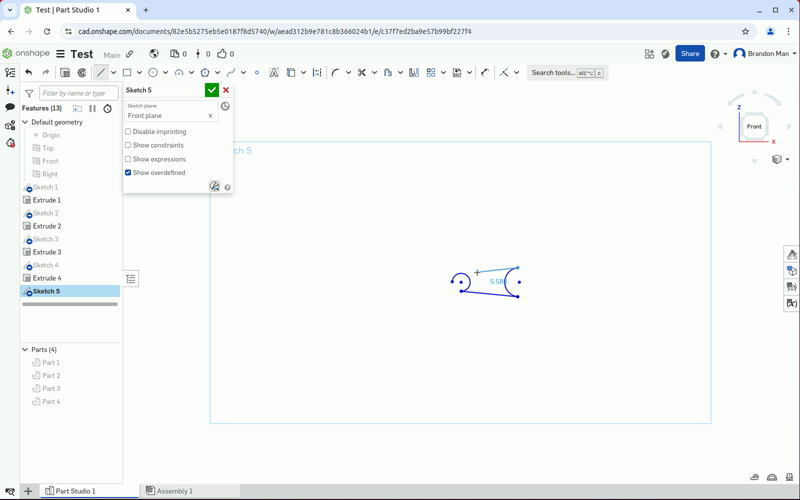
click(477, 272)
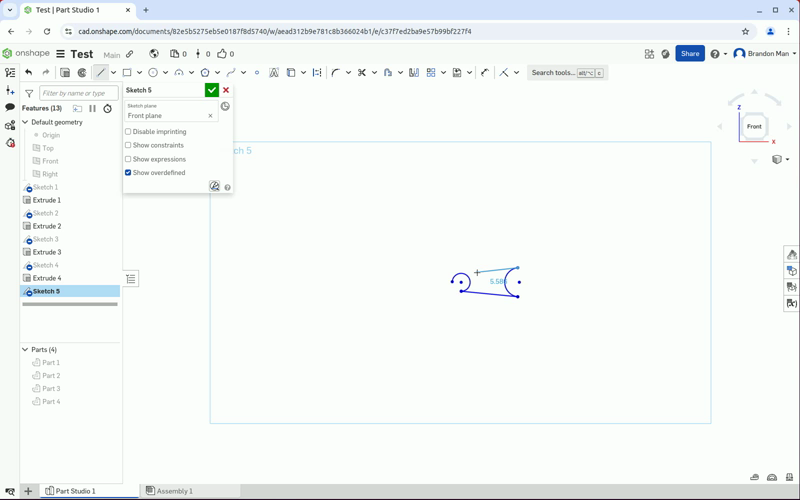
key_up(shift)
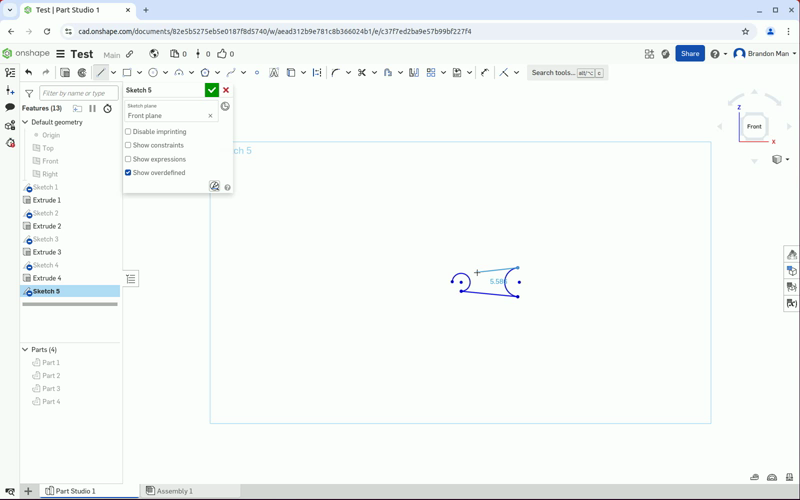
key(esc)
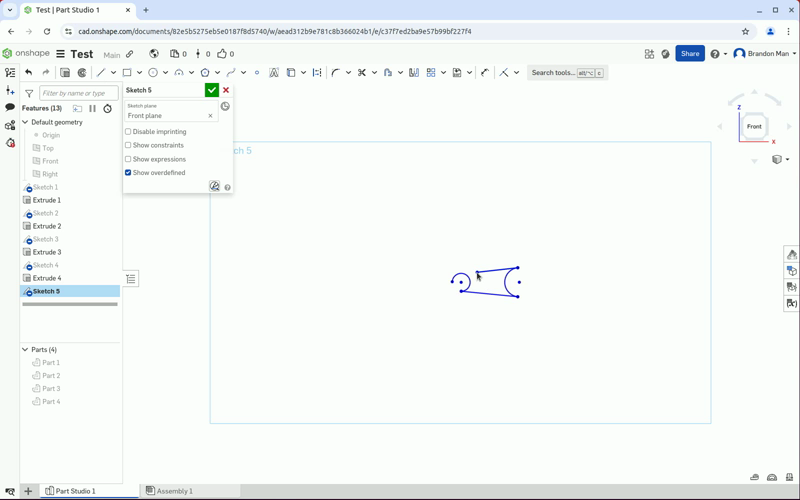
key(a)
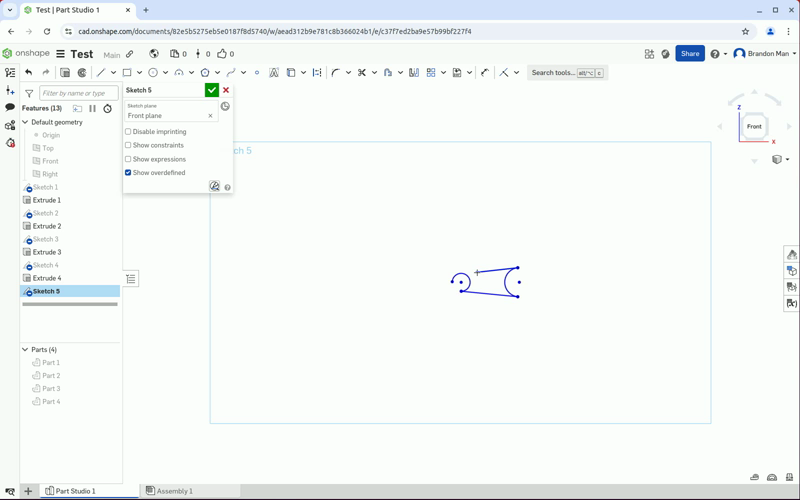
mouse_move(477, 272)
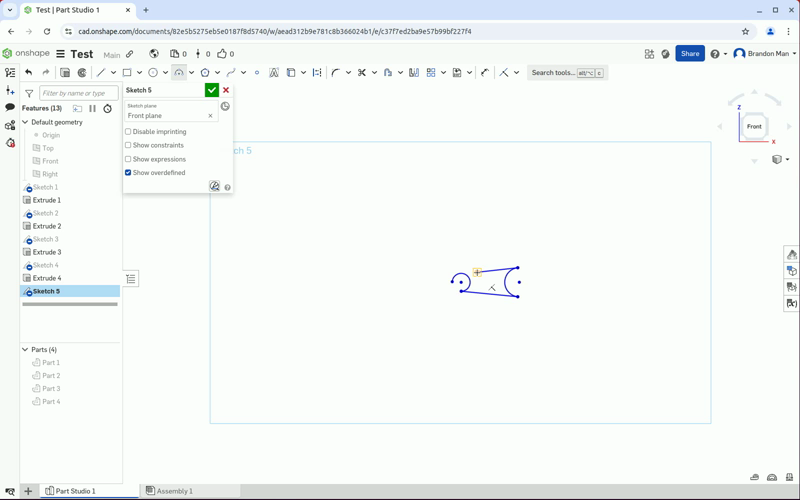
click(477, 272)
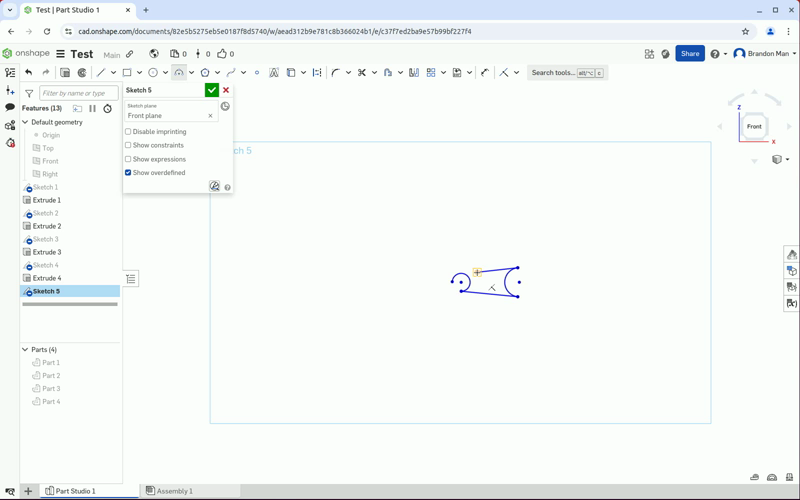
key_down(shift)
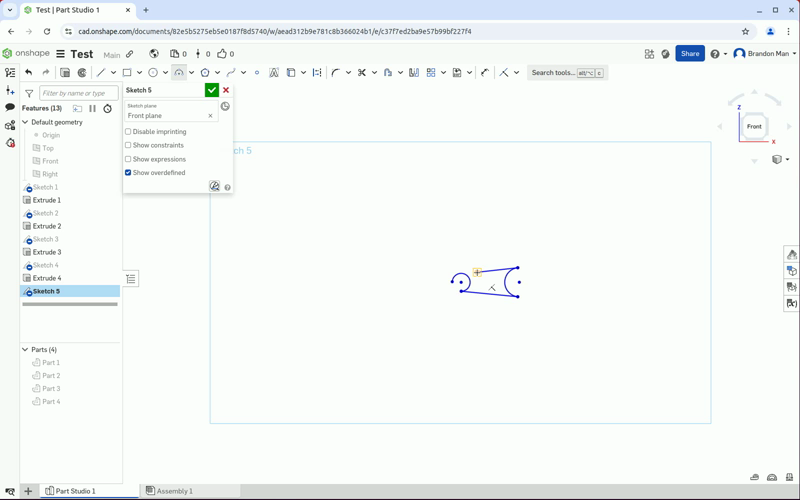
mouse_move(468, 265)
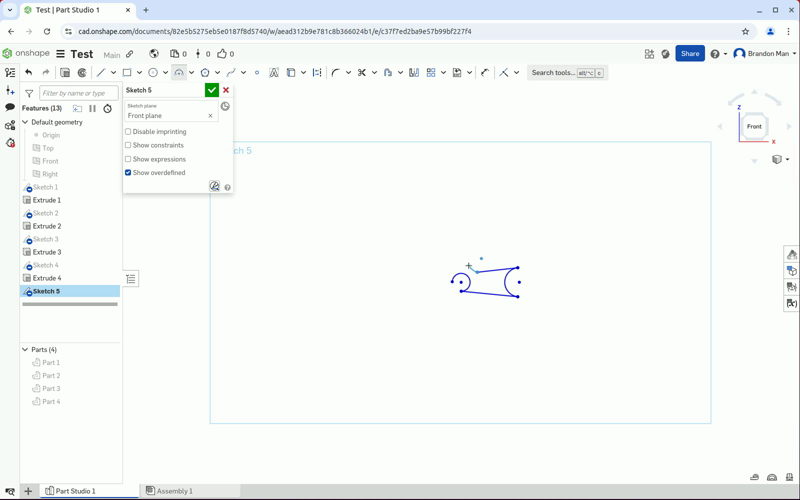
click(468, 265)
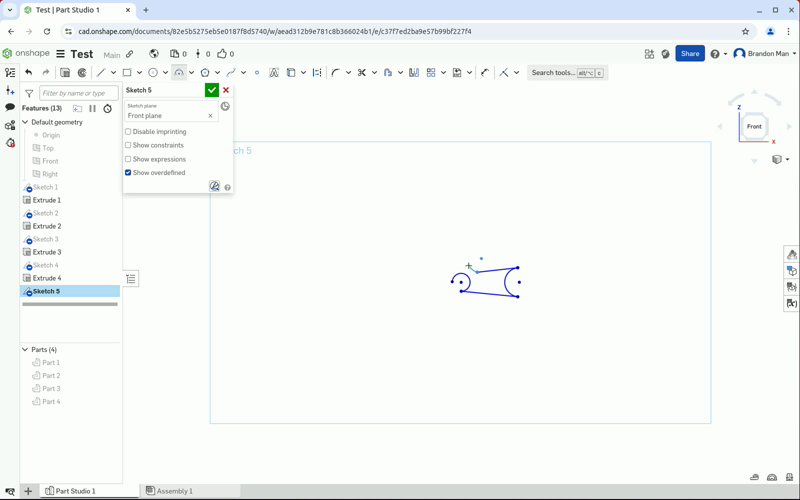
mouse_move(471, 270)
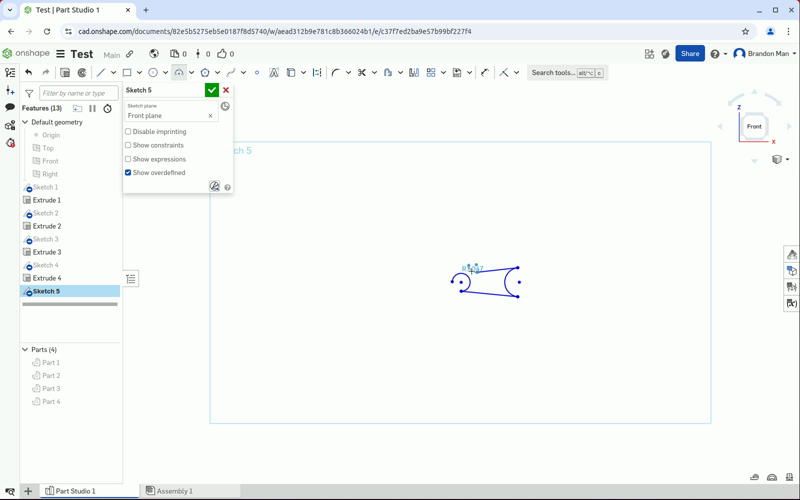
click(471, 270)
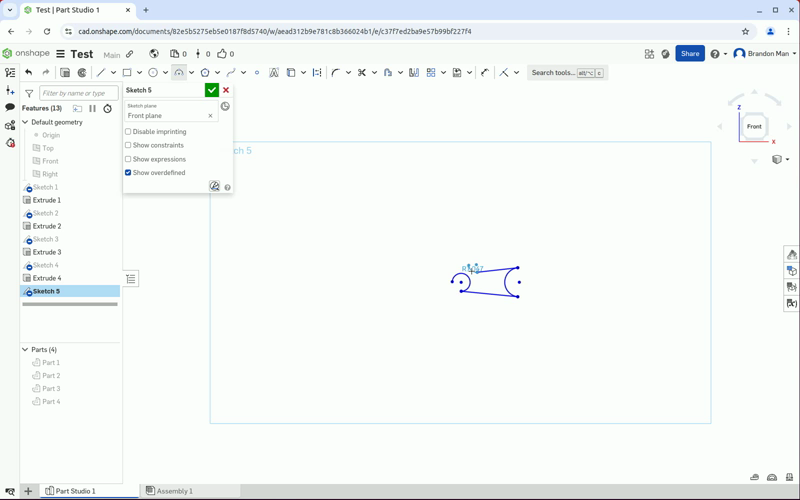
key_up(shift)
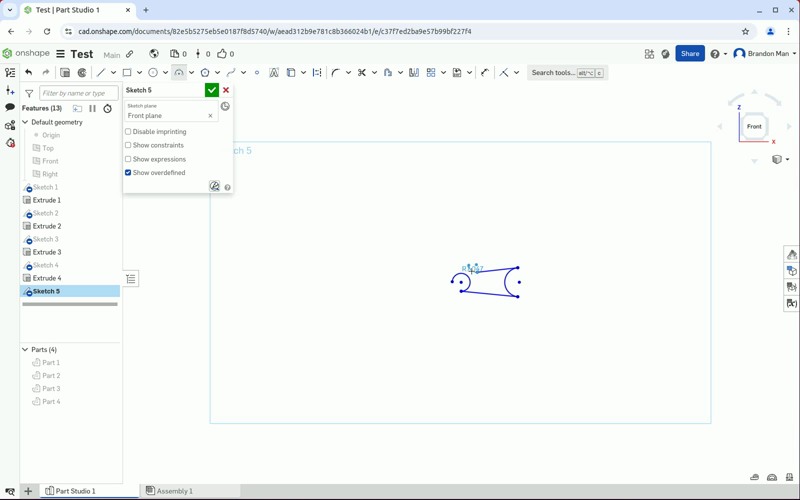
key(esc)
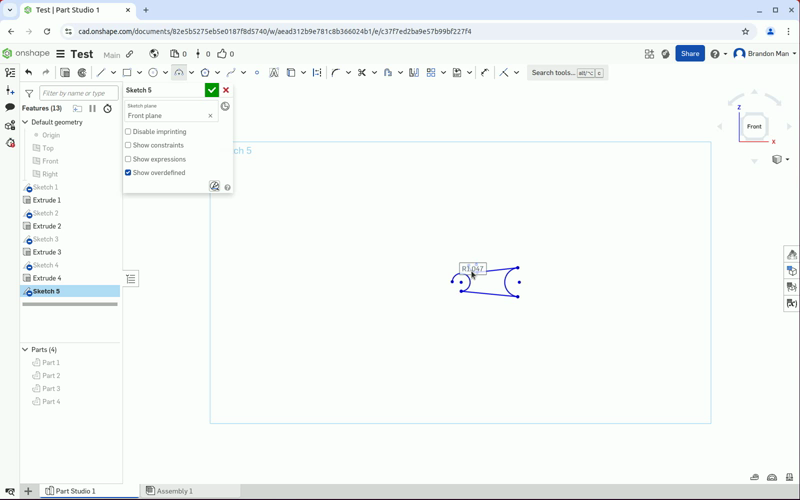
key(l)
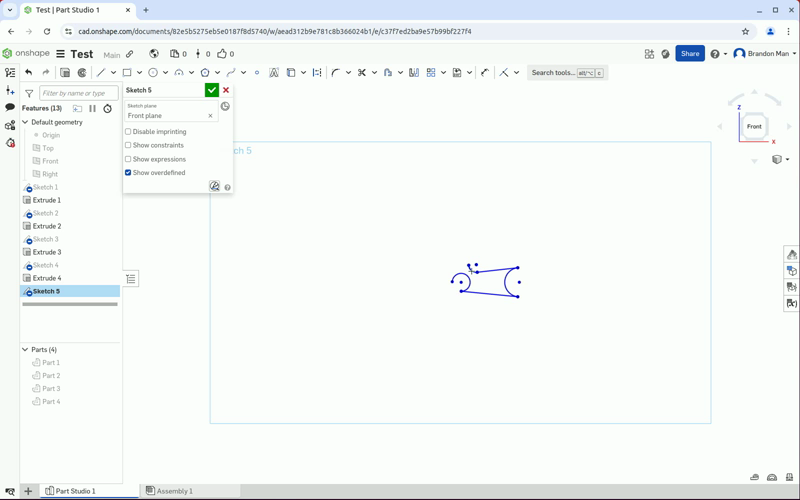
mouse_move(468, 265)
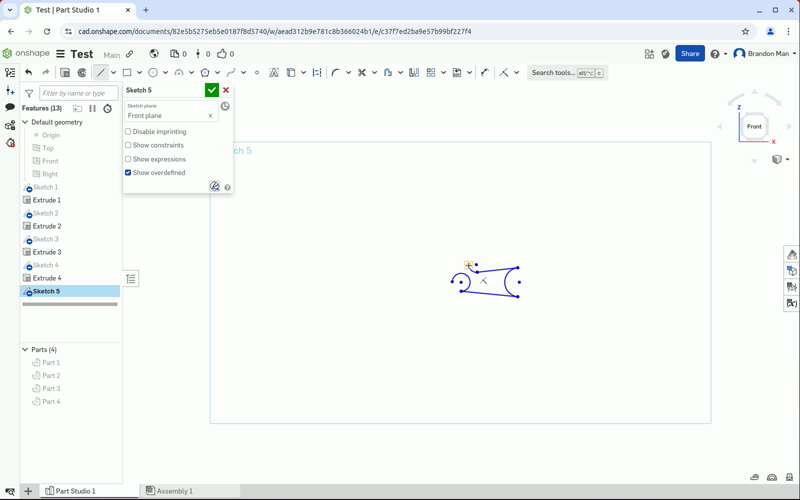
click(468, 265)
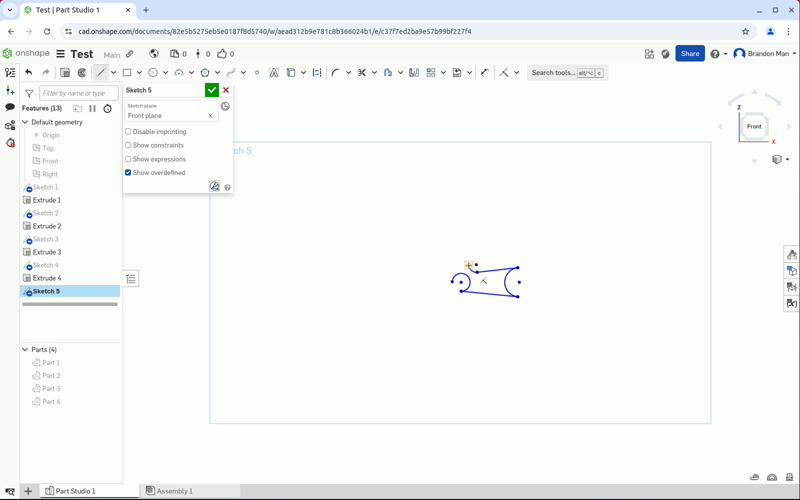
key_down(shift)
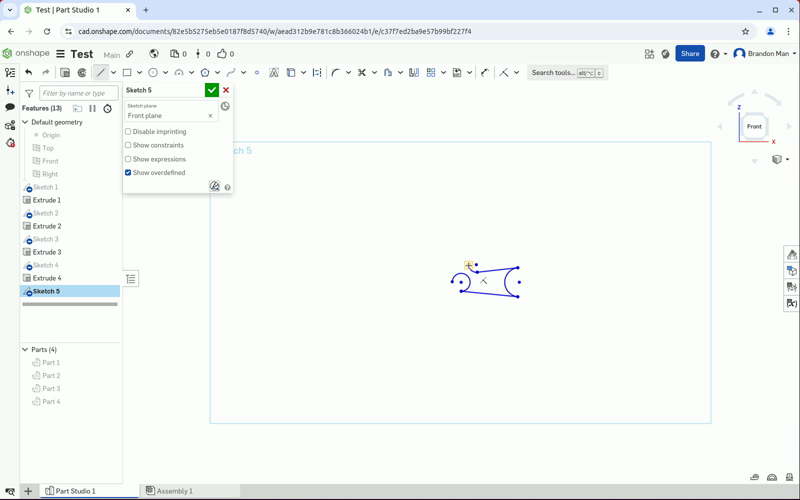
mouse_move(498, 265)
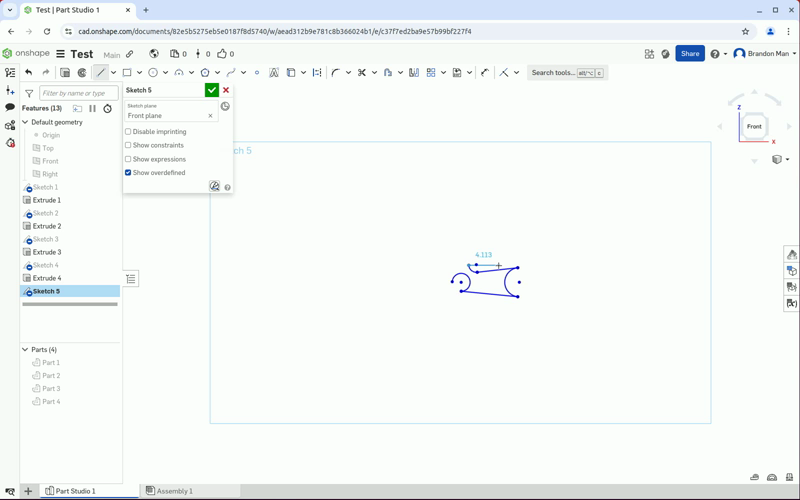
mouse_move(468, 242)
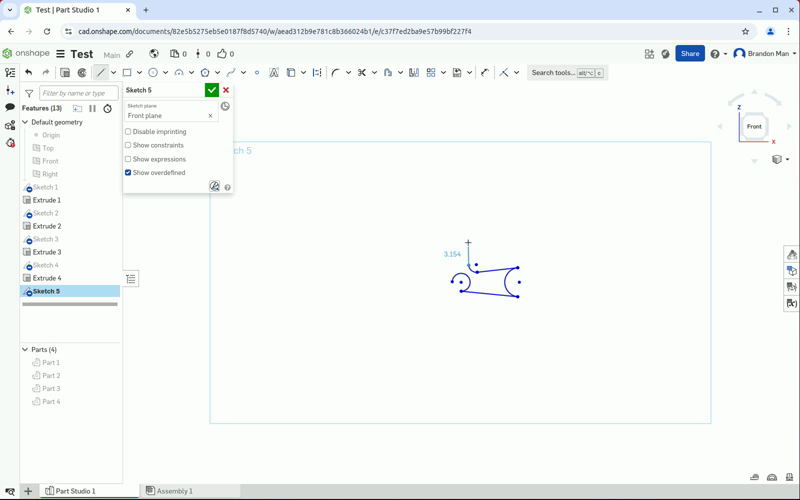
click(468, 242)
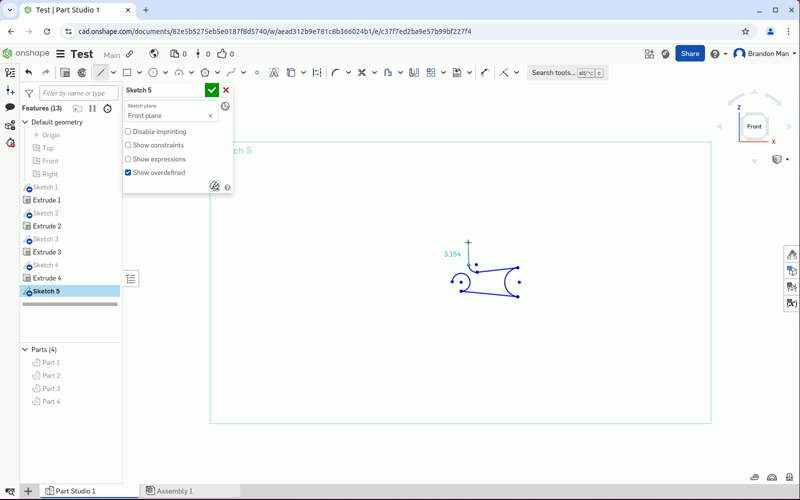
key_up(shift)
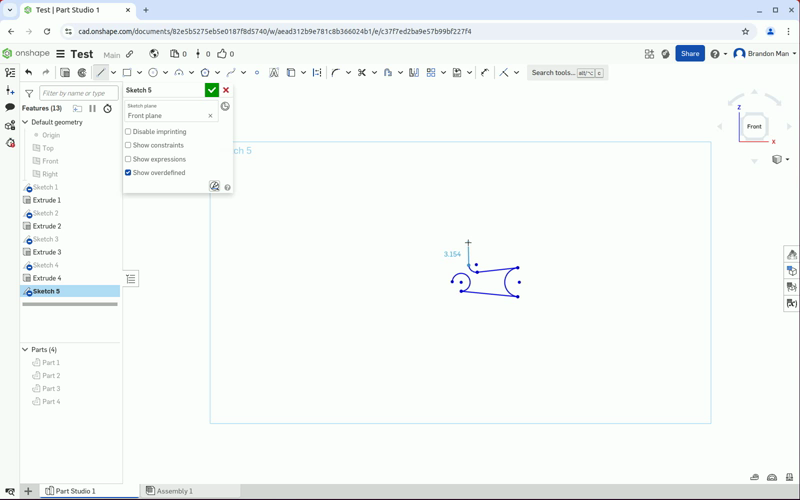
key(esc)
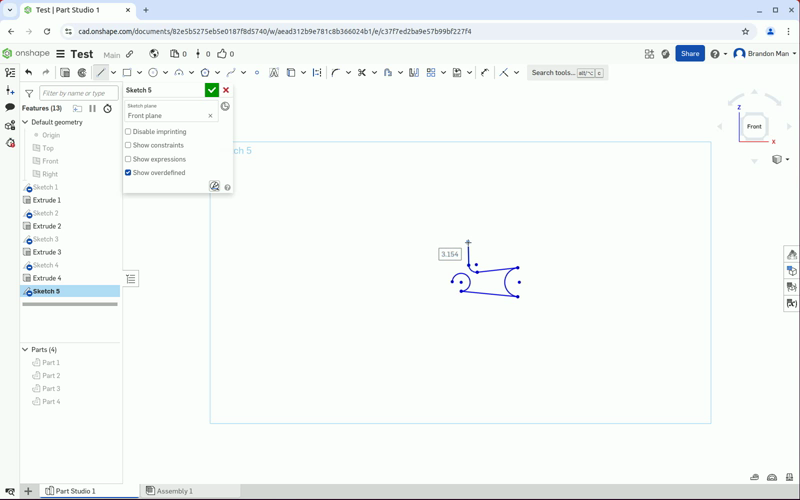
key(a)
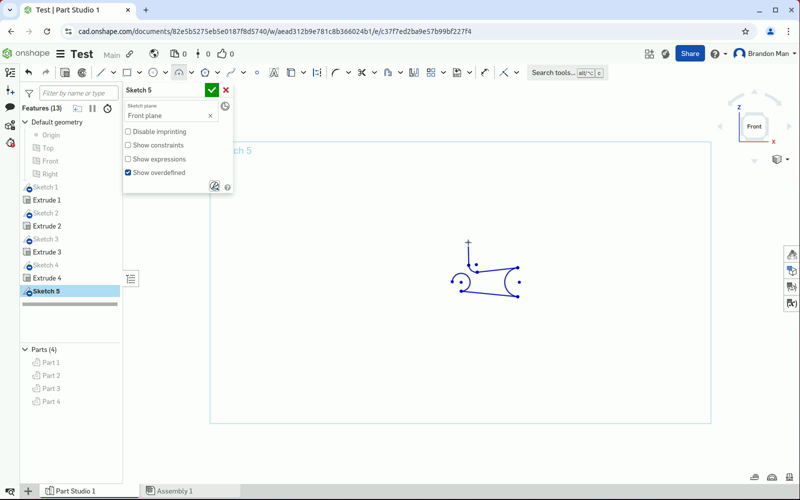
mouse_move(468, 242)
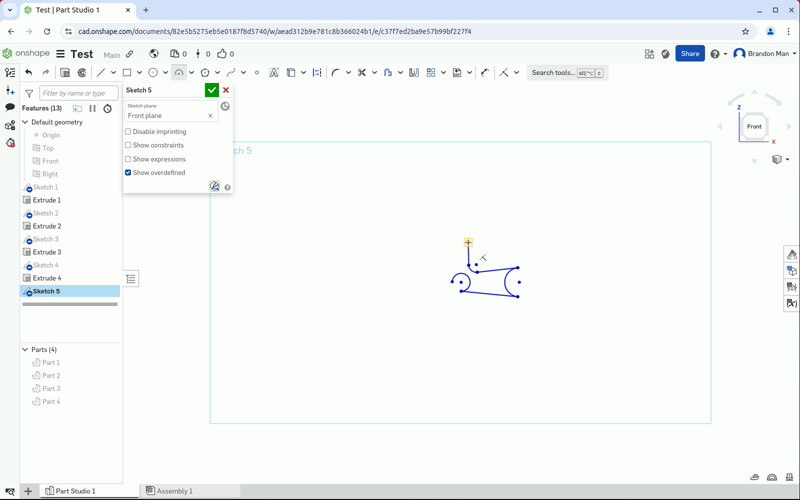
click(468, 242)
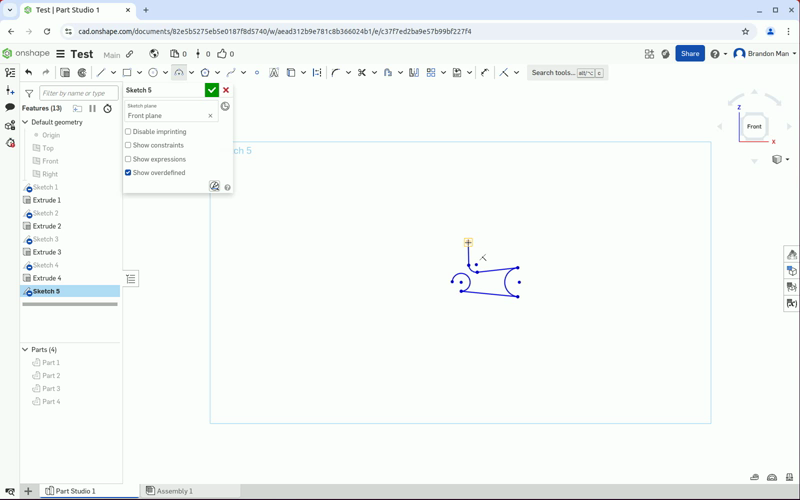
key_down(shift)
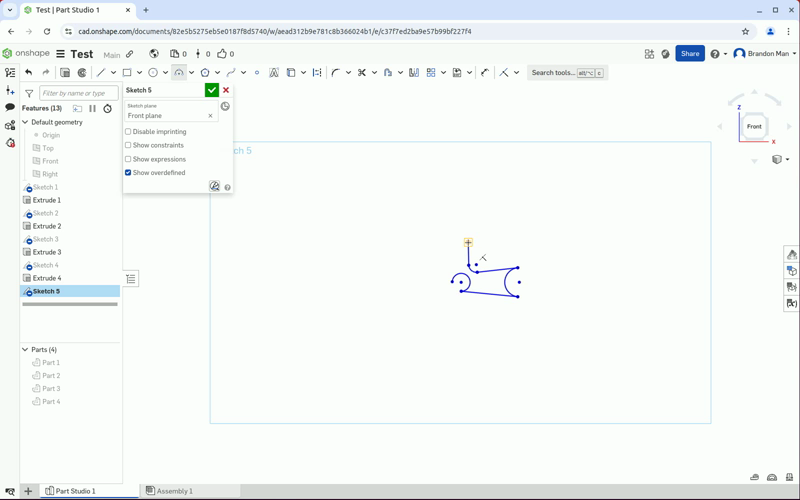
mouse_move(453, 242)
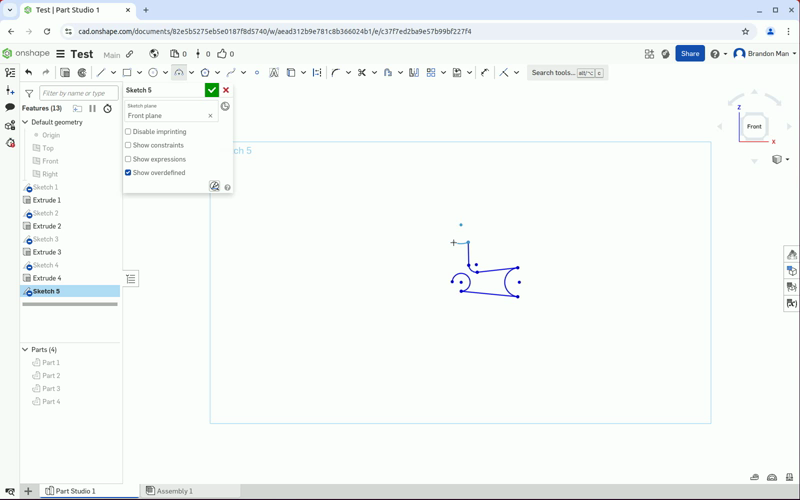
click(453, 242)
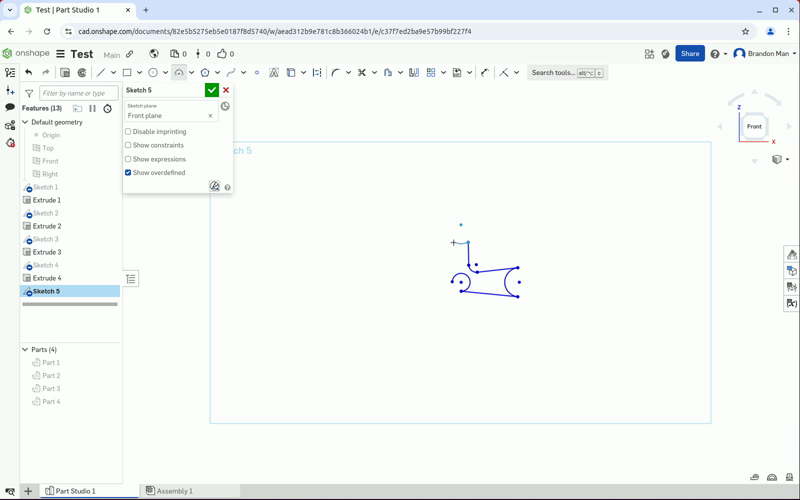
mouse_move(461, 249)
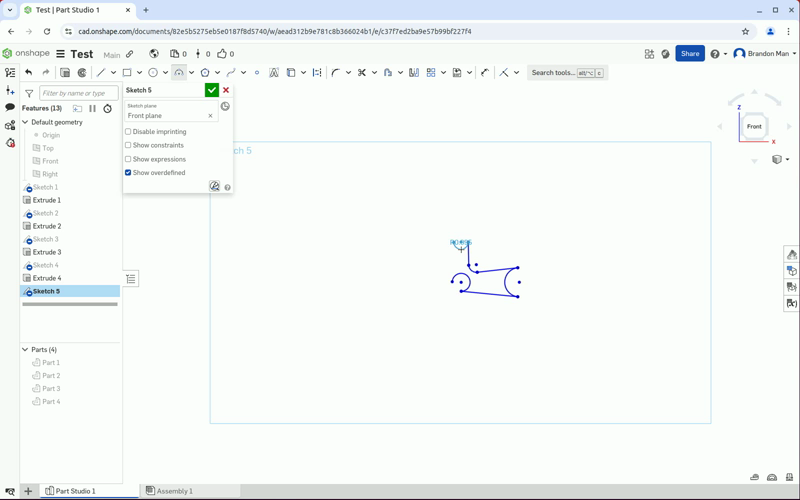
click(461, 249)
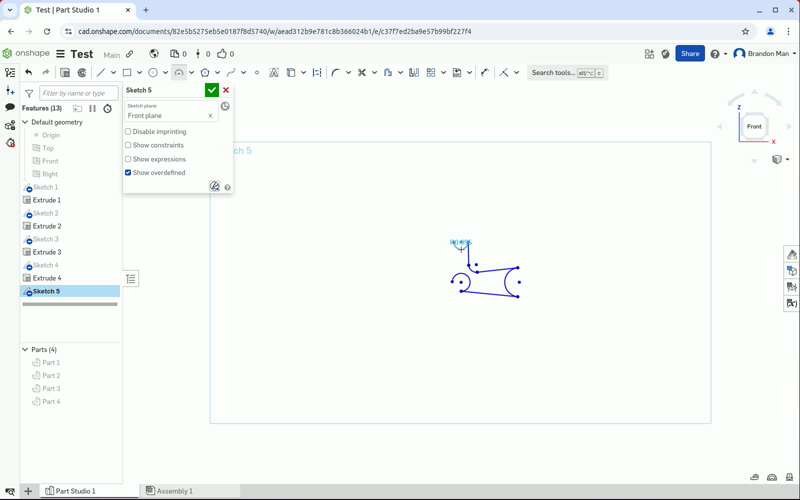
key_up(shift)
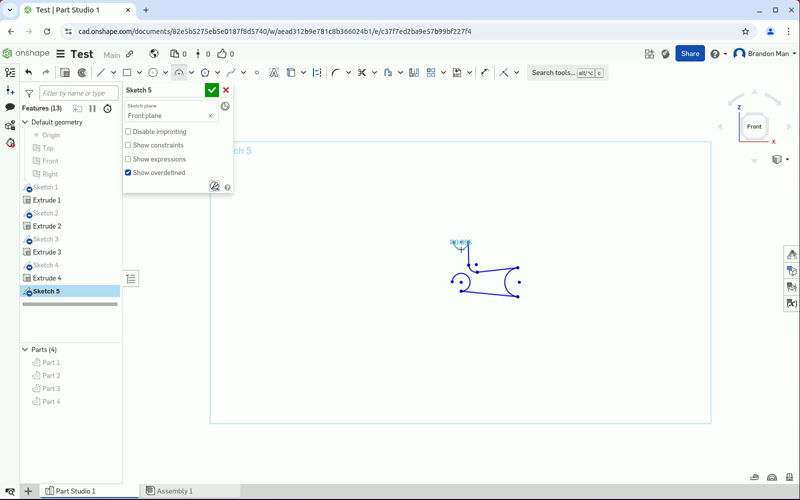
key(esc)
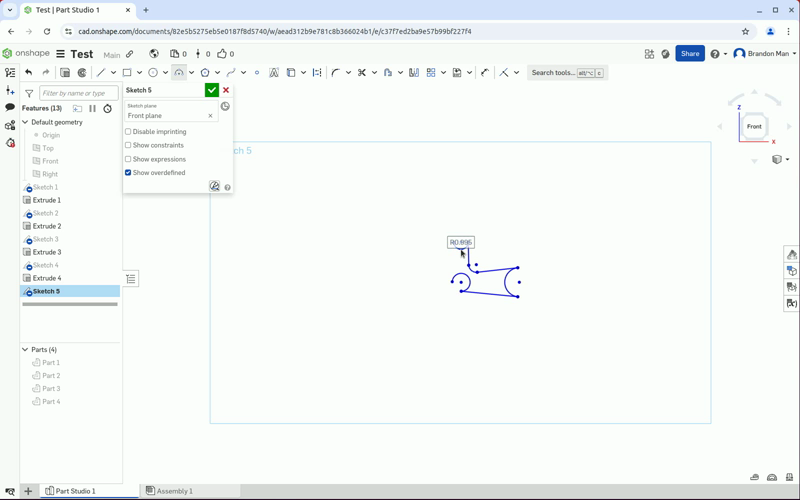
key(l)
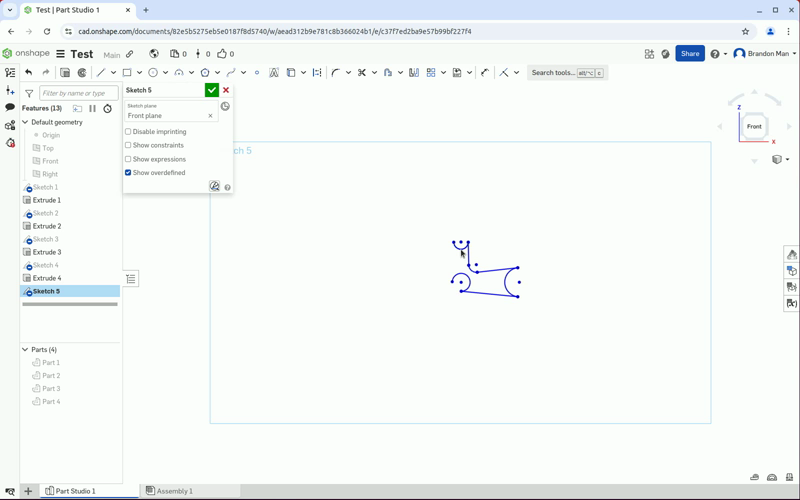
mouse_move(453, 242)
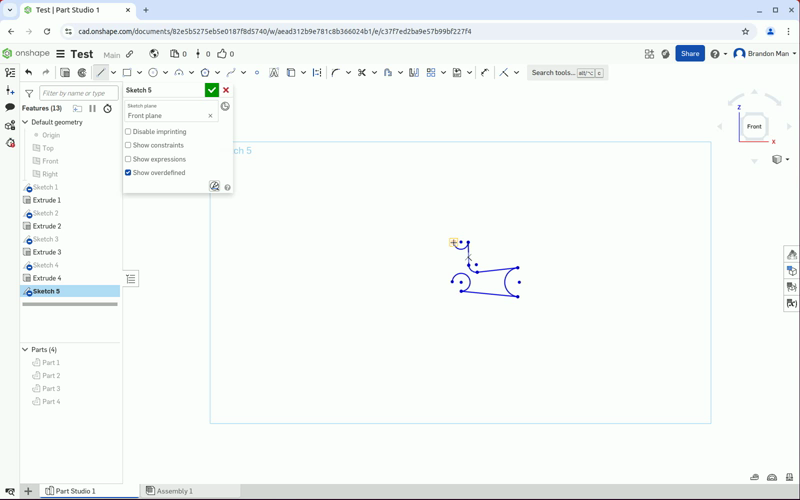
click(453, 242)
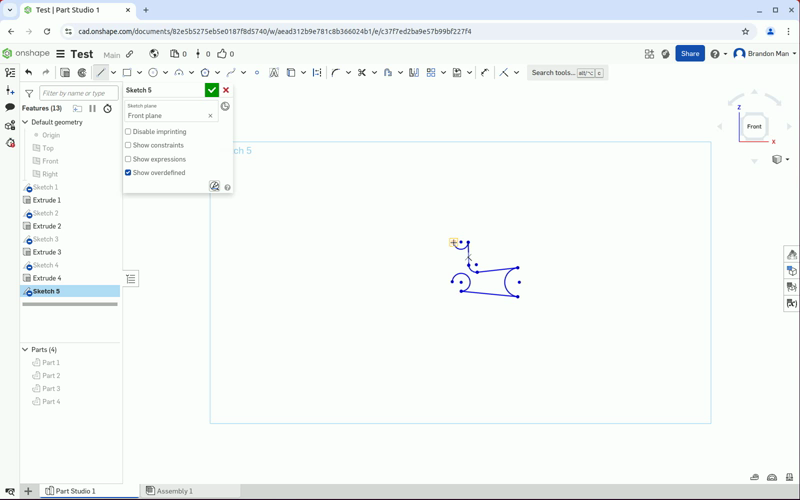
mouse_move(483, 242)
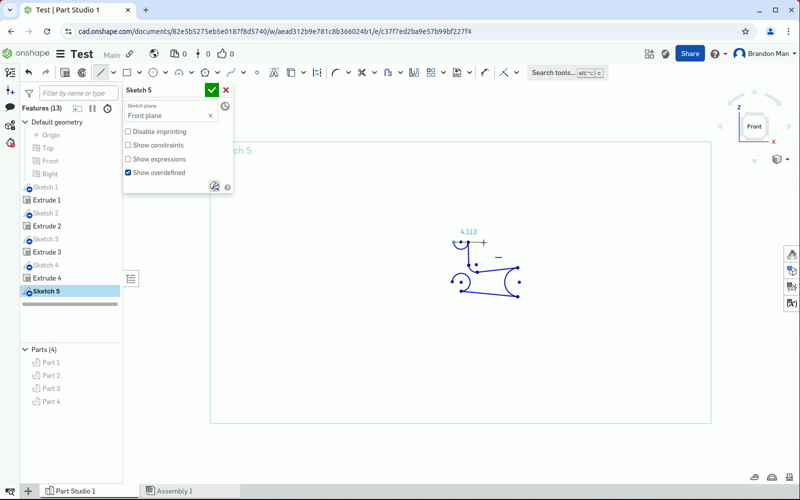
key_down(shift)
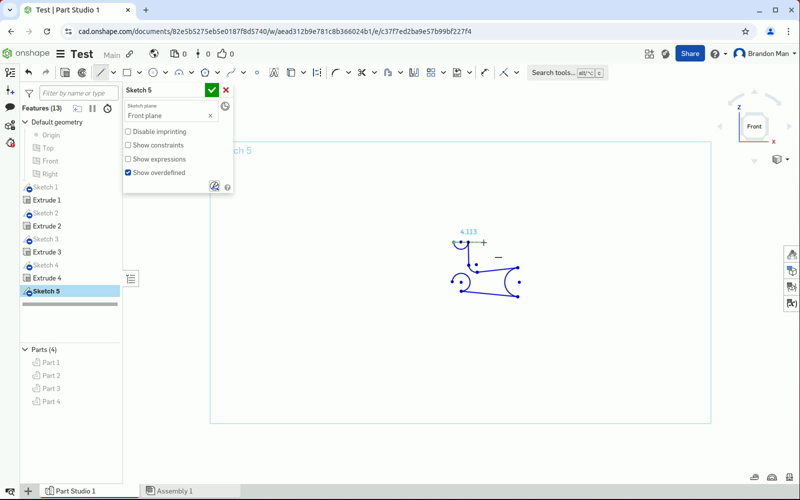
mouse_move(452, 281)
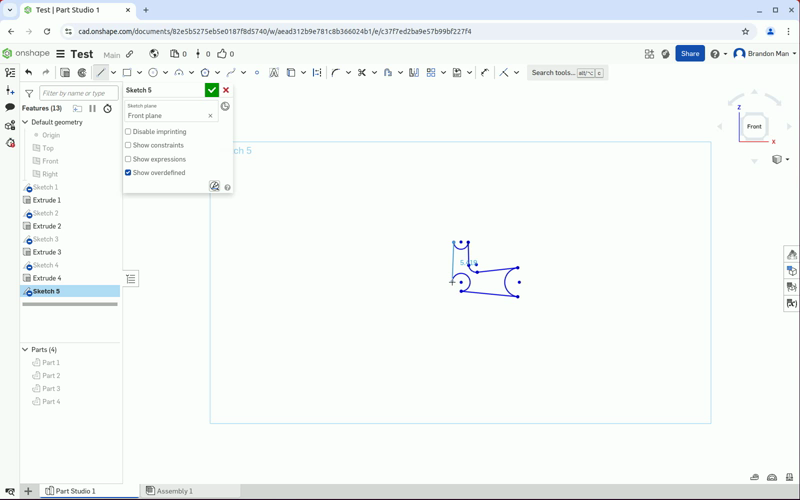
key_up(shift)
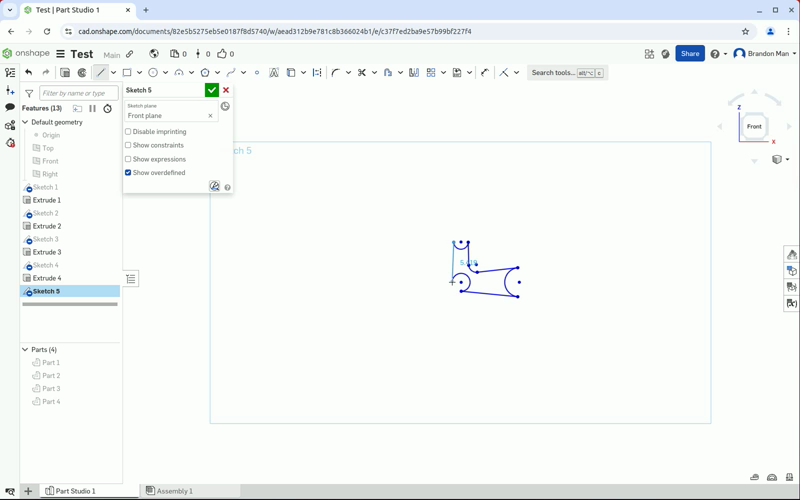
click(452, 281)
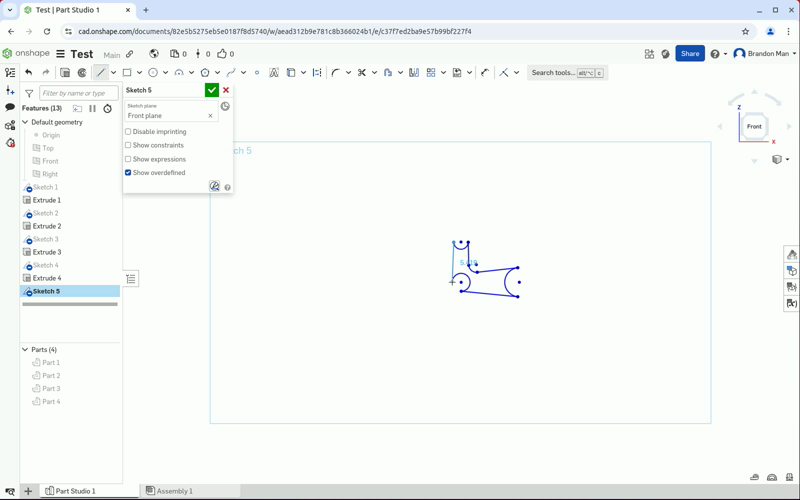
key(esc)
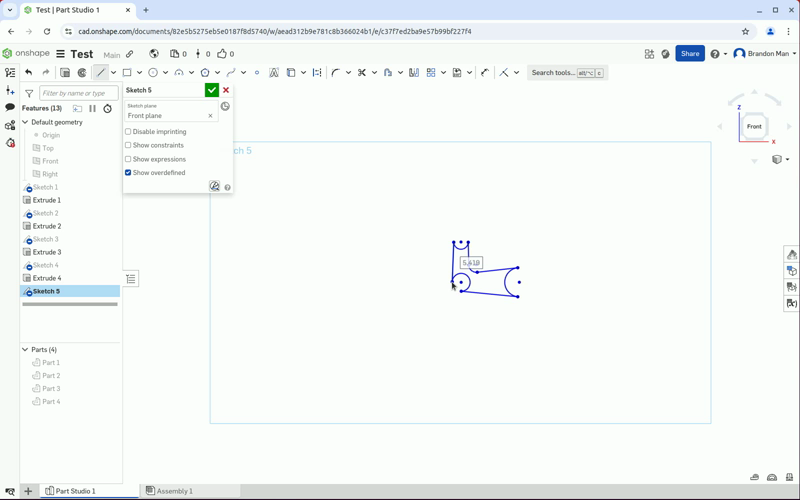
mouse_move(500, 281)
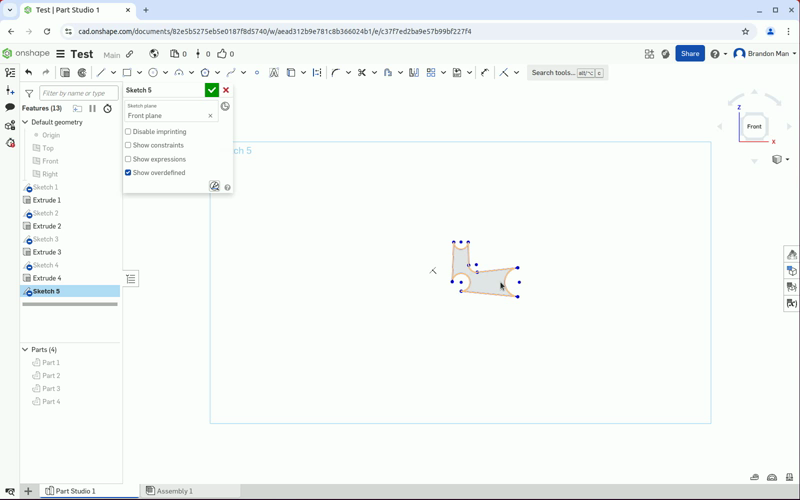
scroll(6)
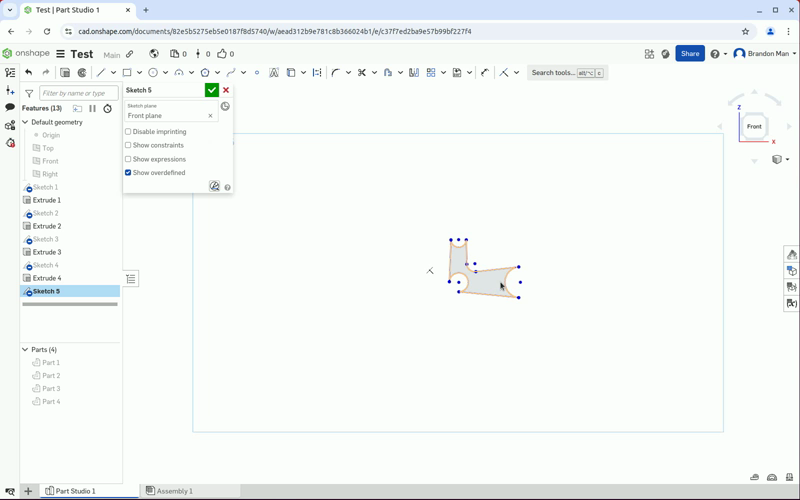
scroll(6)
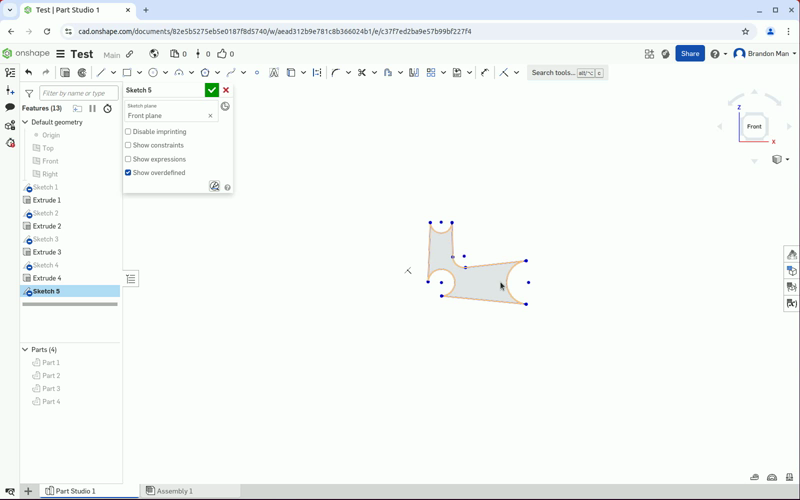
scroll(6)
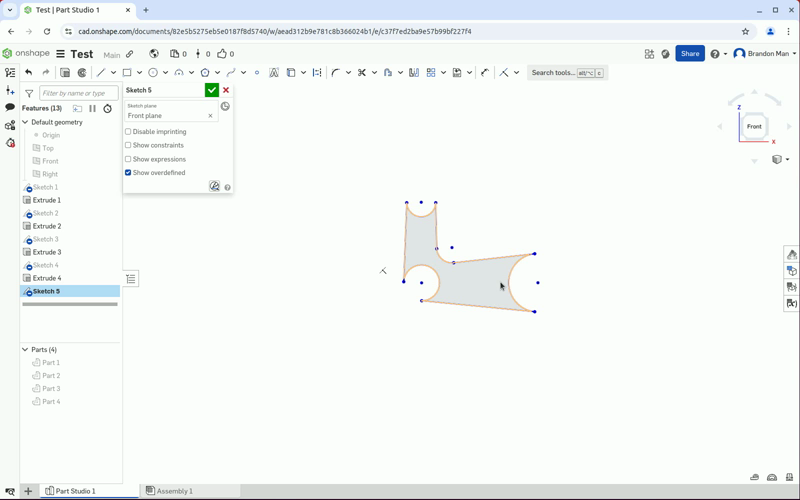
scroll(6)
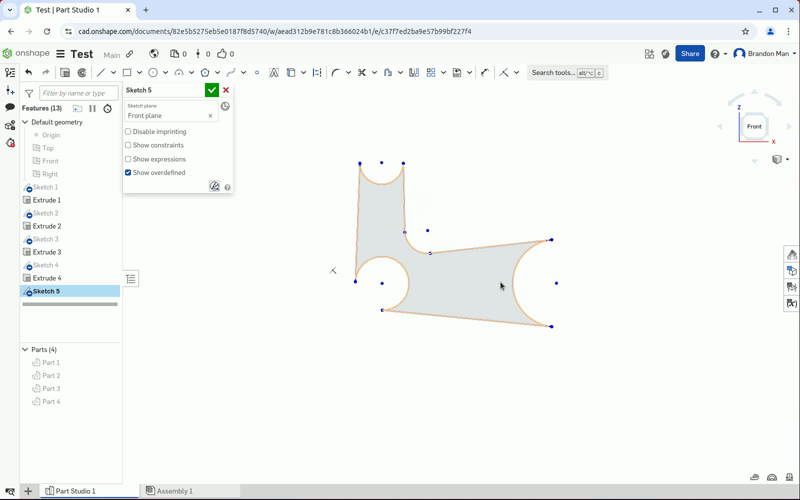
scroll(6)
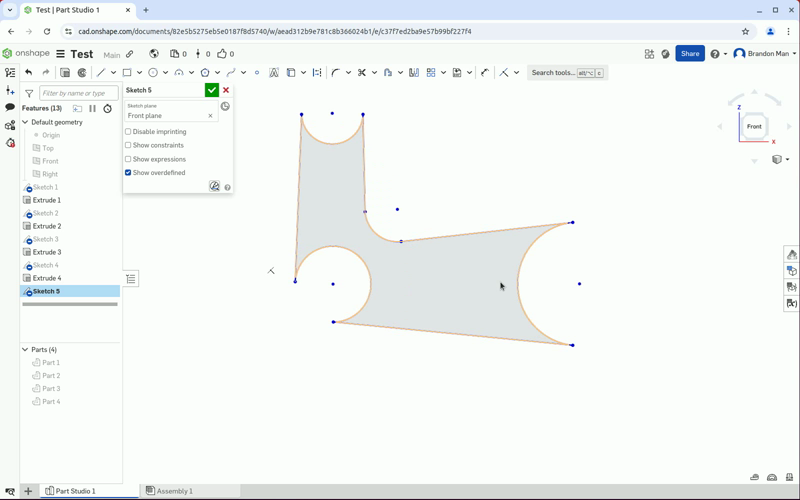
scroll(6)
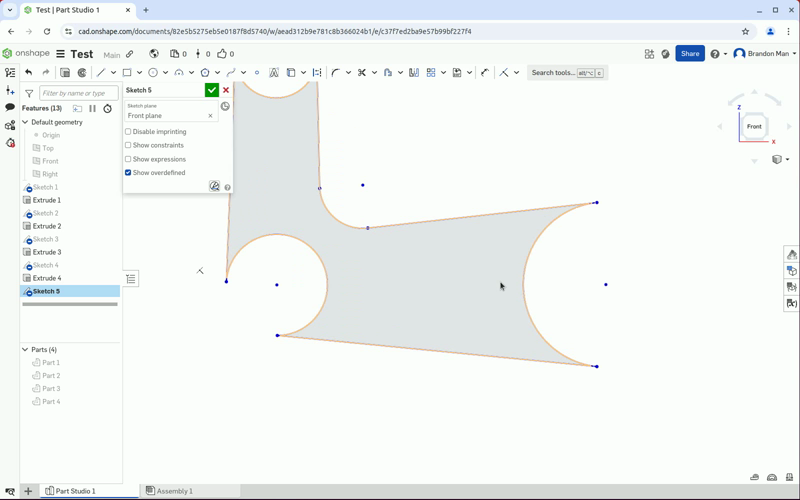
scroll(6)
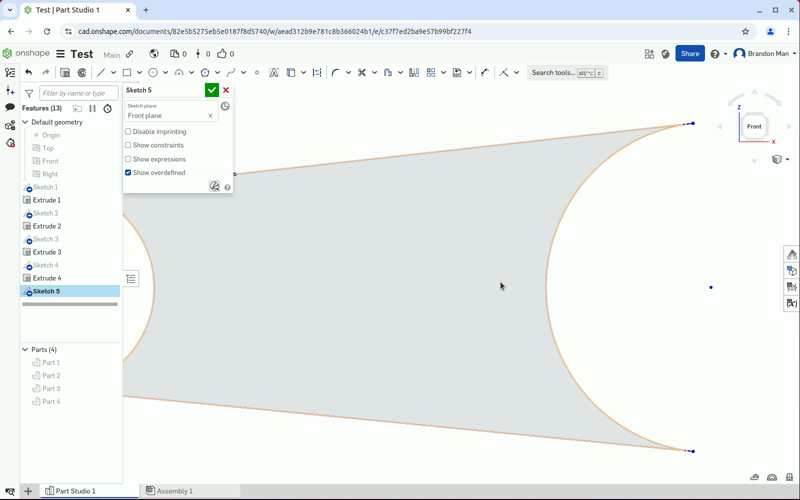
click(500, 281)
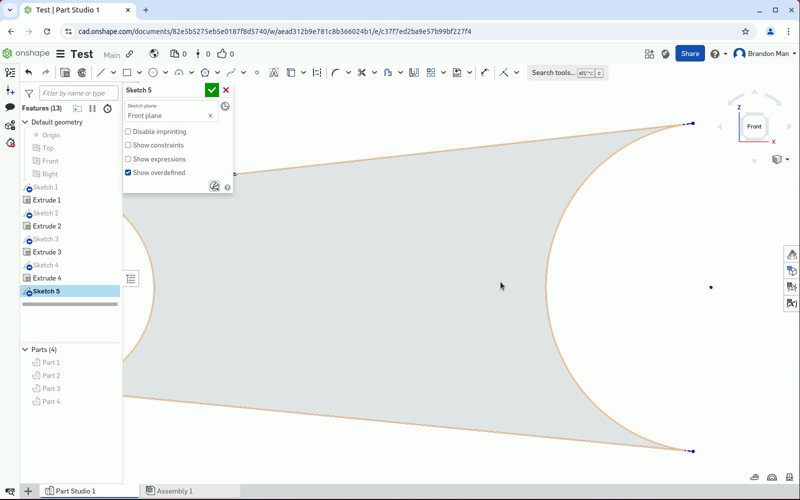
scroll(-6)
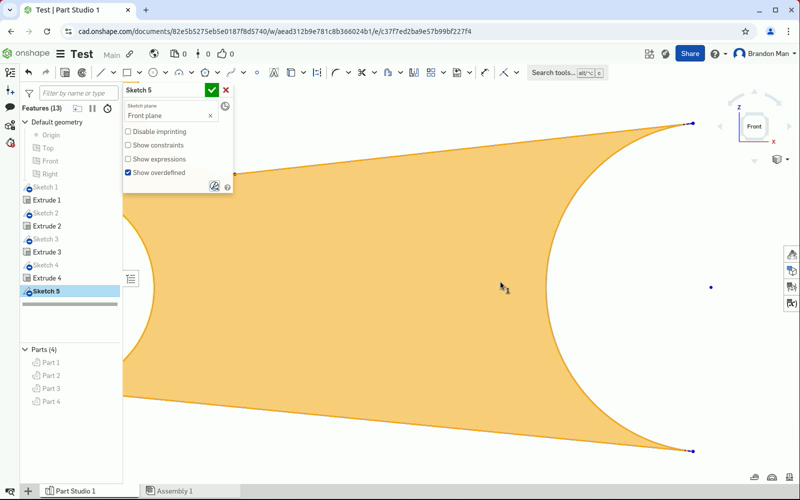
scroll(-6)
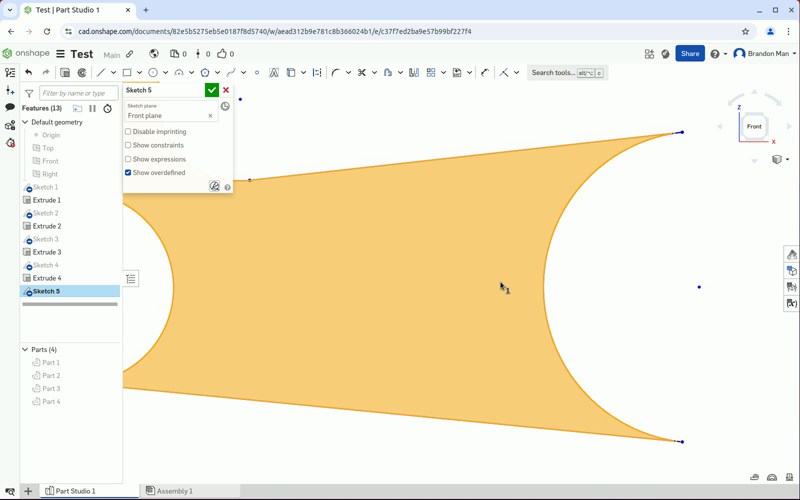
scroll(-6)
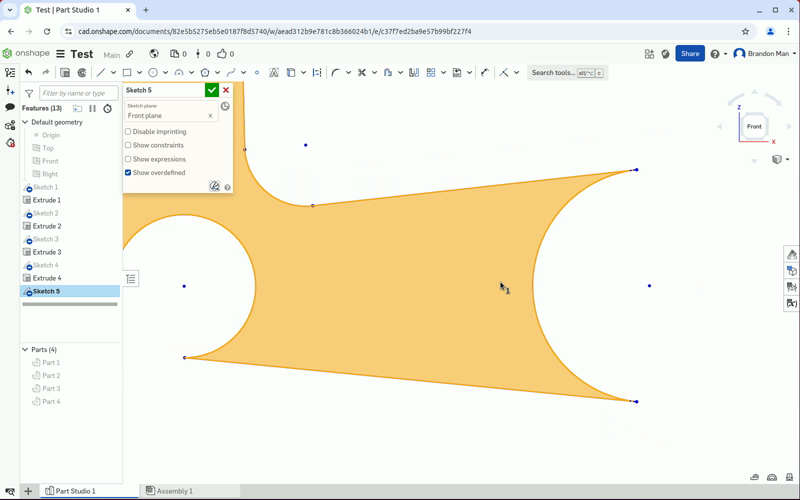
scroll(-6)
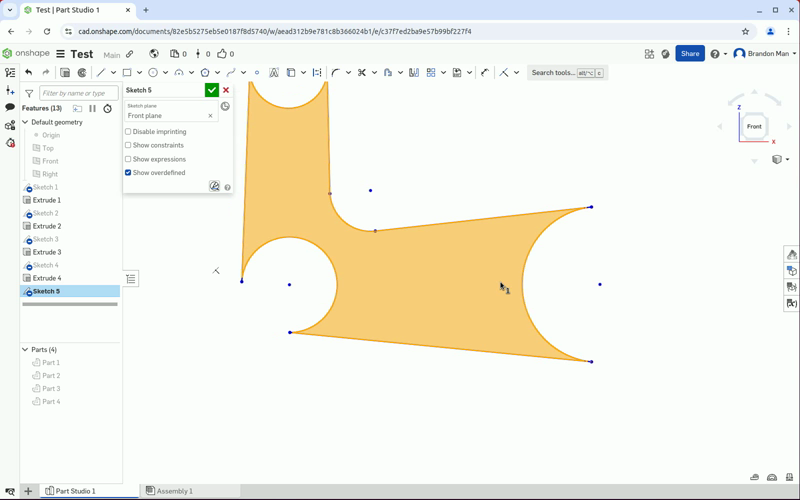
scroll(-6)
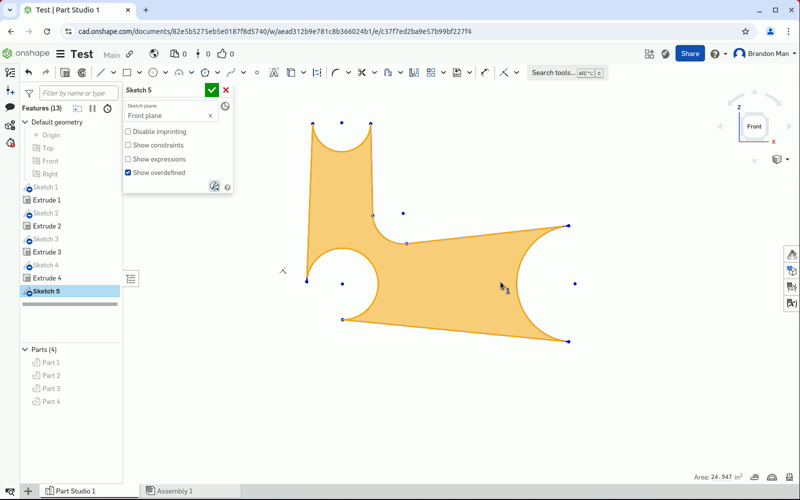
scroll(-6)
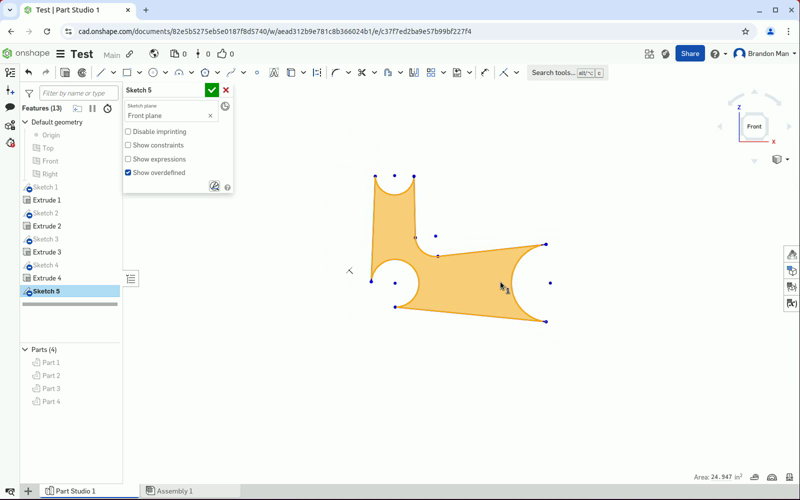
scroll(-6)
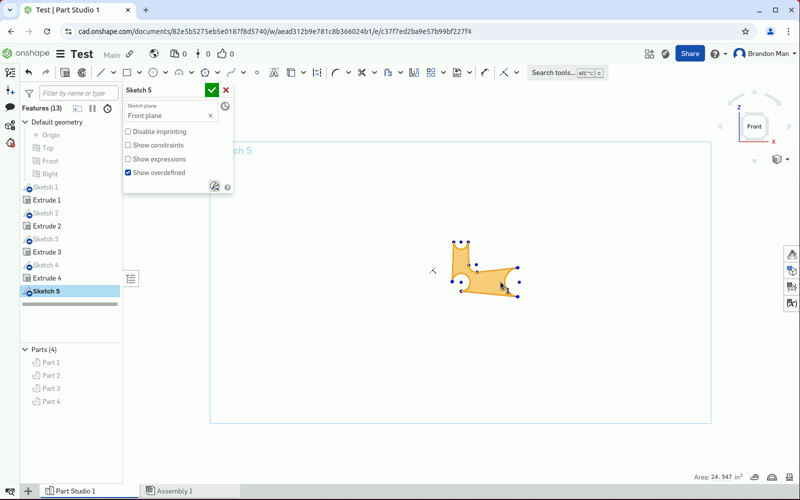
mouse_move(73, 352)
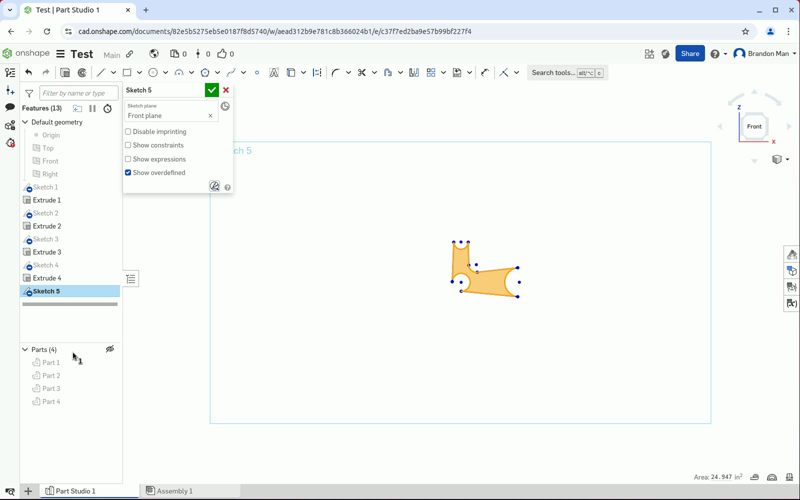
key(shift+y)
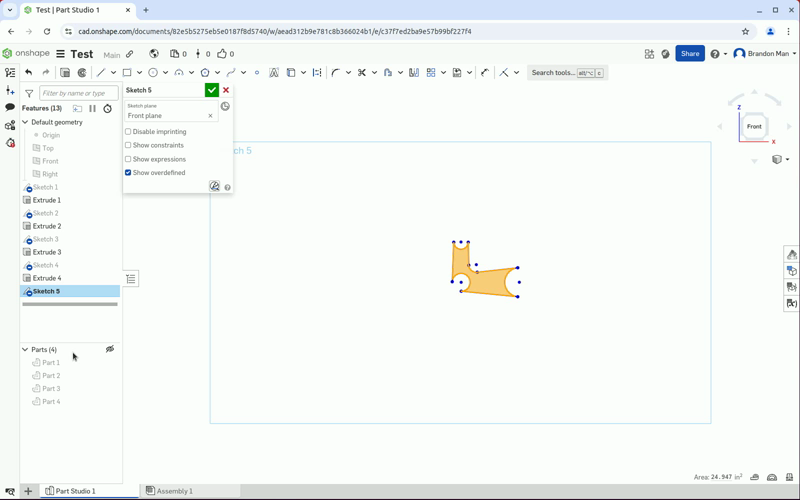
key(shift+e)
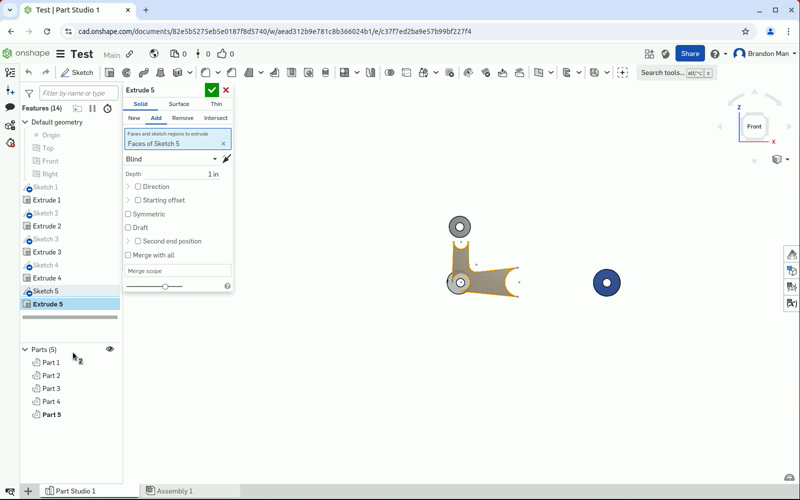
mouse_move(143, 106)
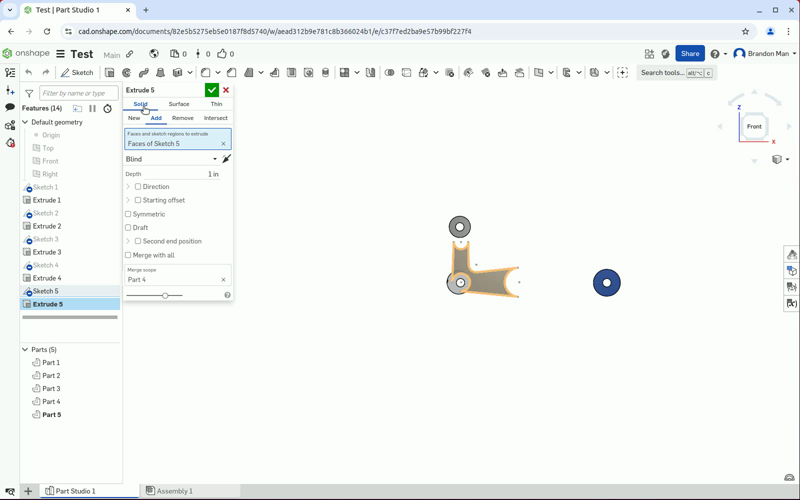
click(143, 106)
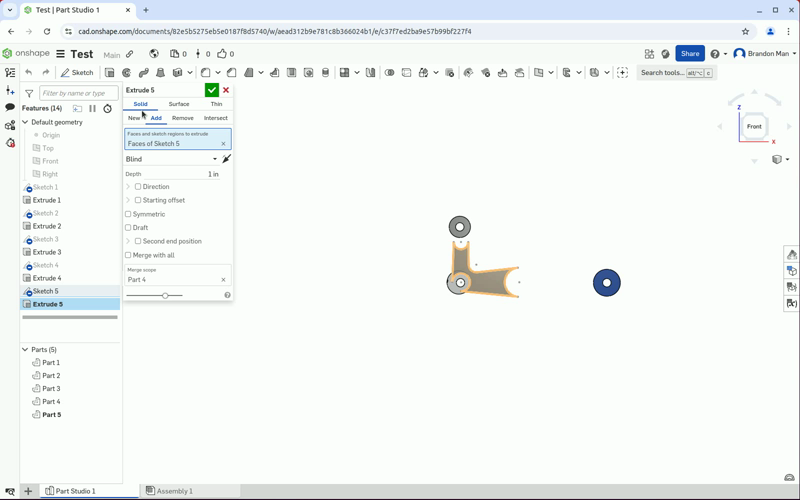
mouse_move(137, 120)
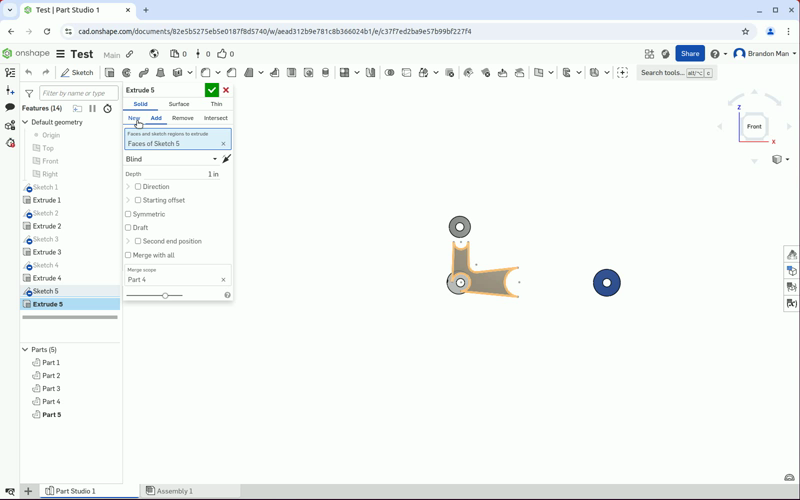
click(137, 120)
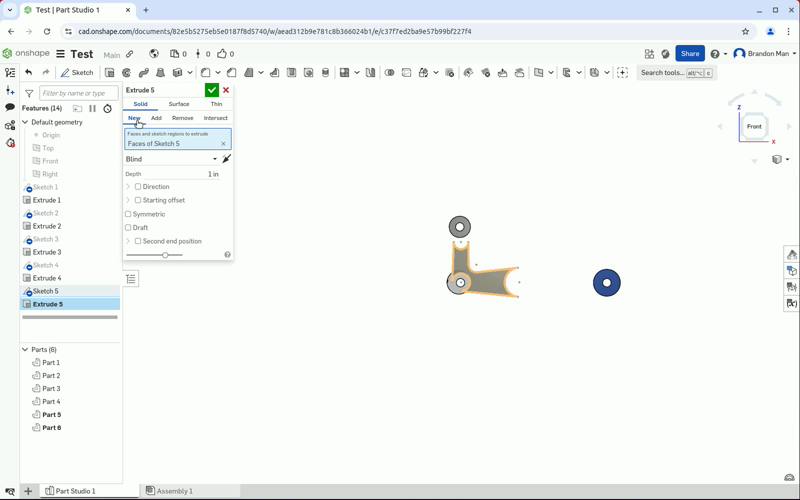
key(tab, 4)
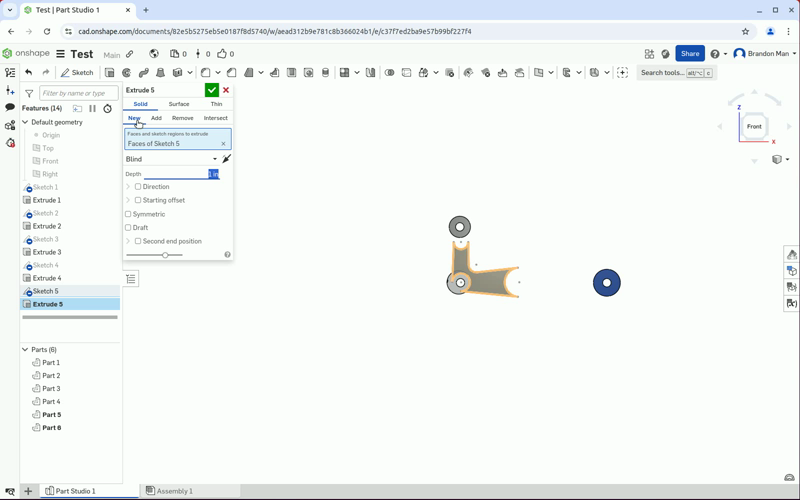
text(0.481)
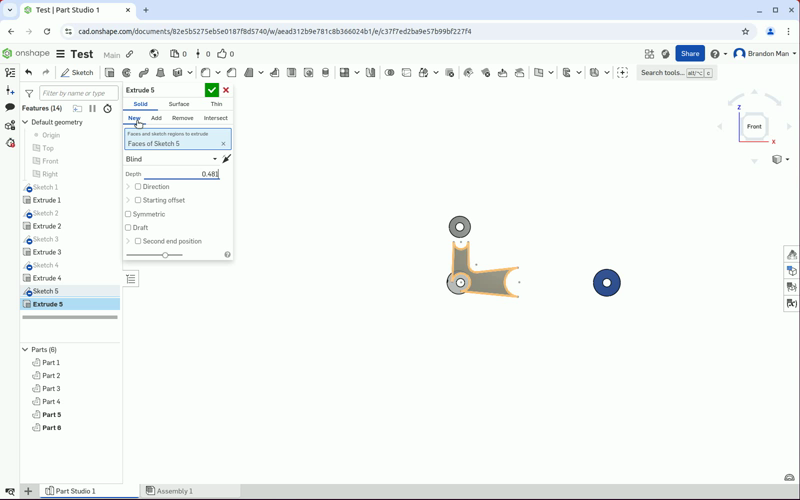
key(enter)
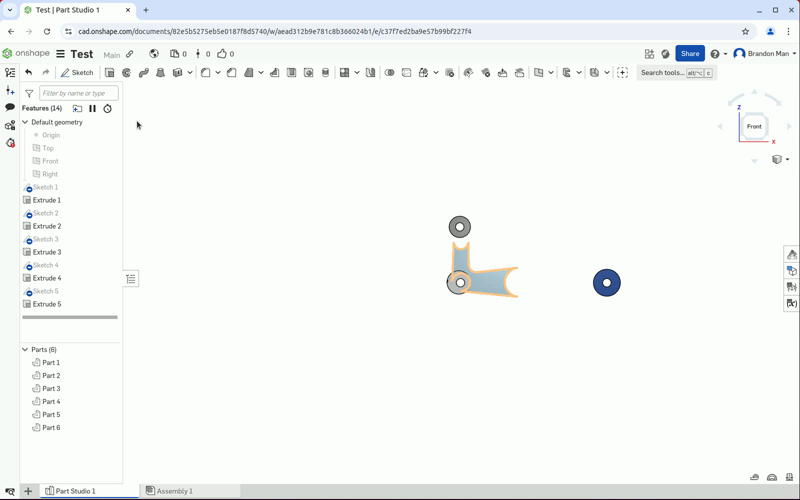
key(shift+h)
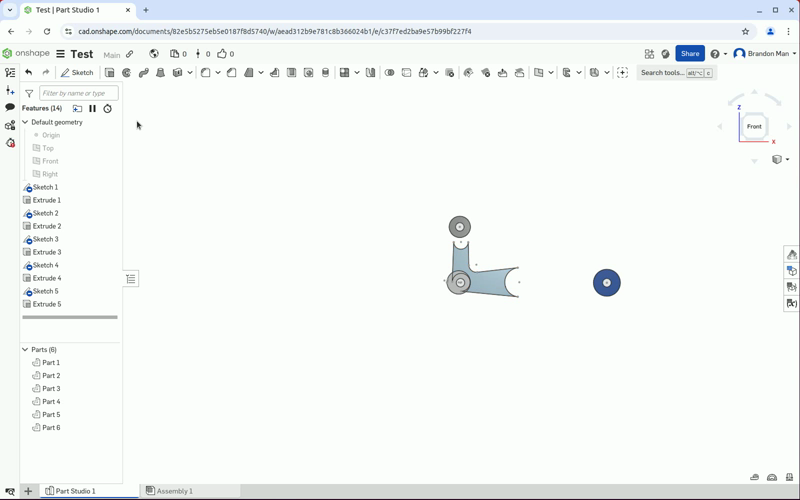
key(shift+h)
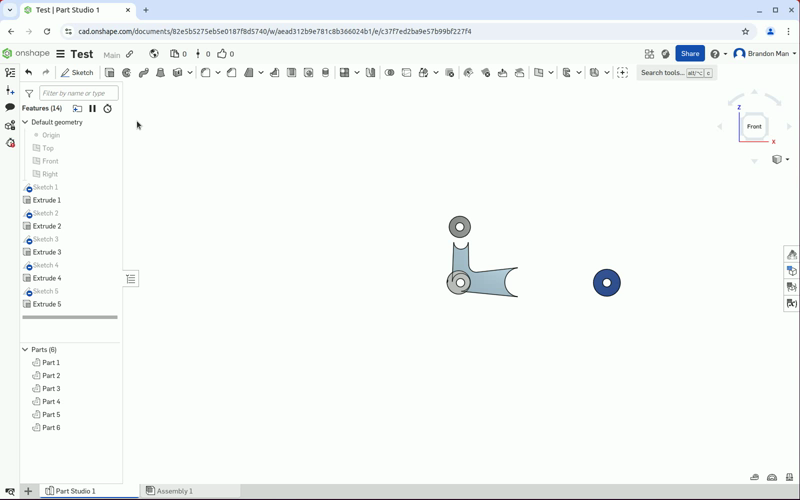
mouse_move(73, 189)
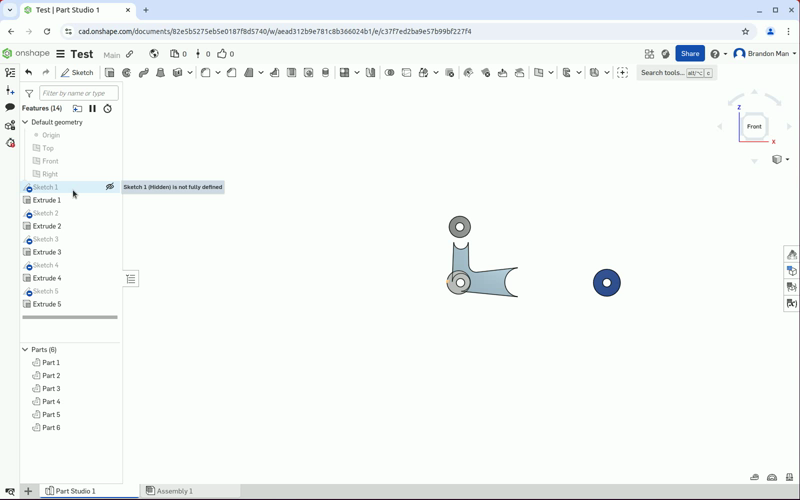
click(73, 189)
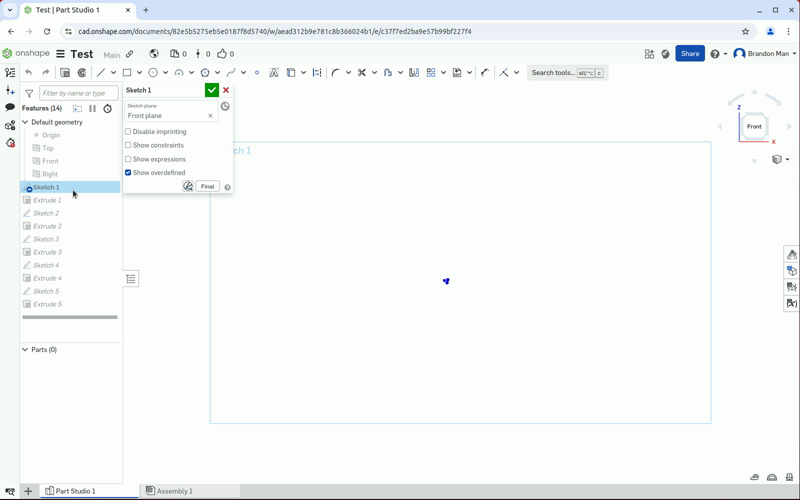
mouse_move(229, 92)
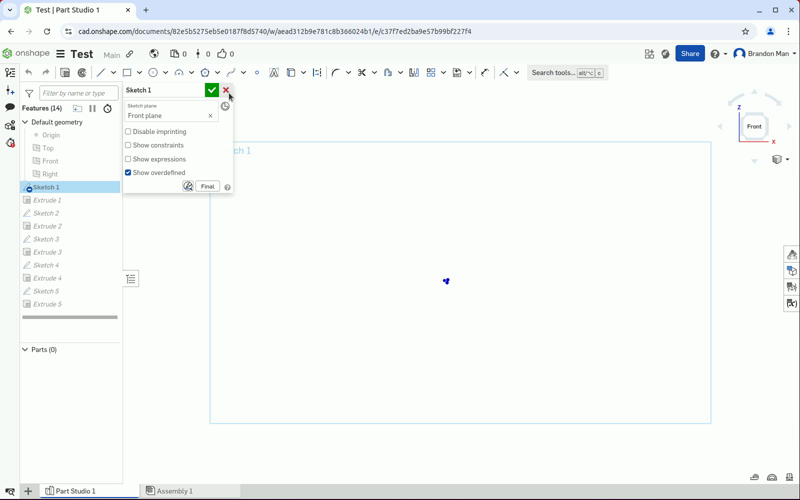
click(229, 92)
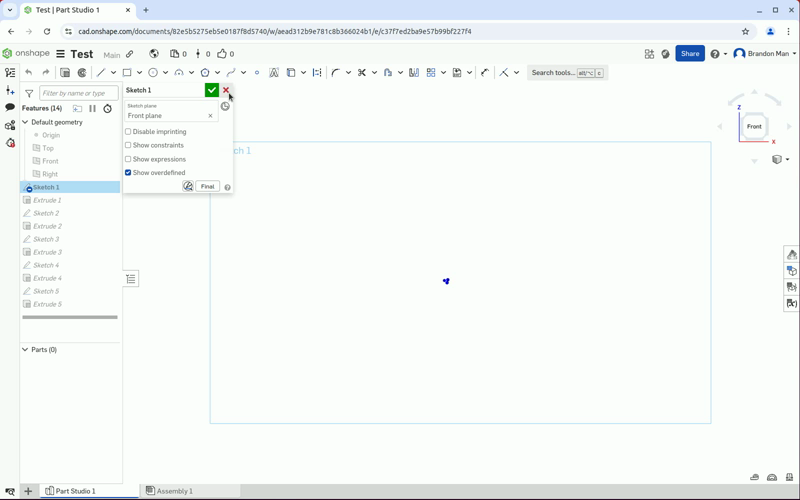
key(shift+s)
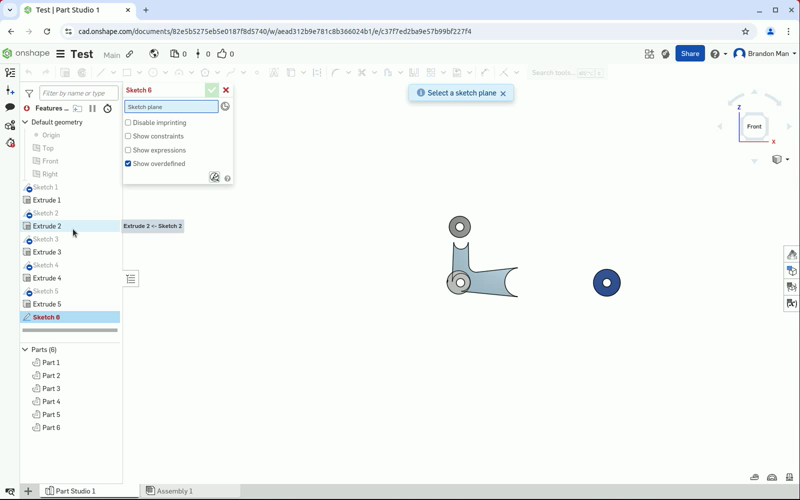
scroll(3)
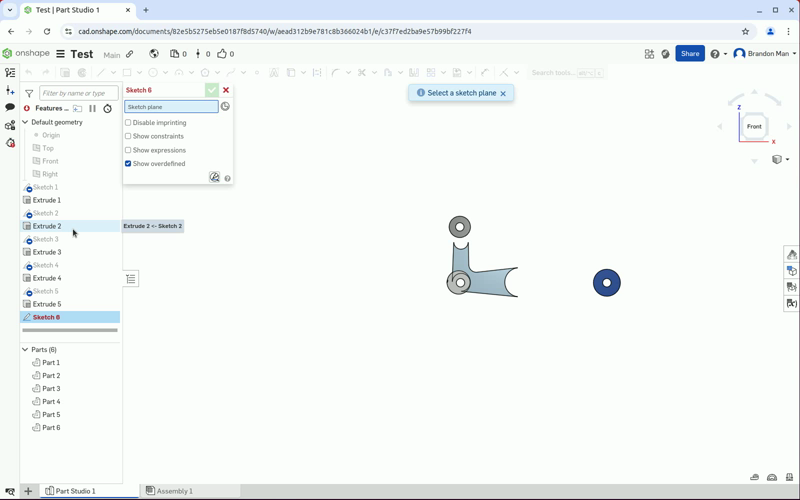
mouse_move(73, 163)
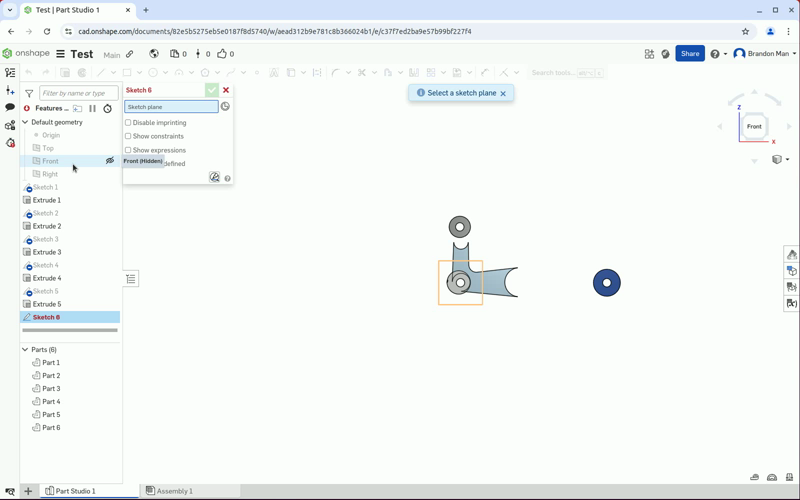
click(73, 163)
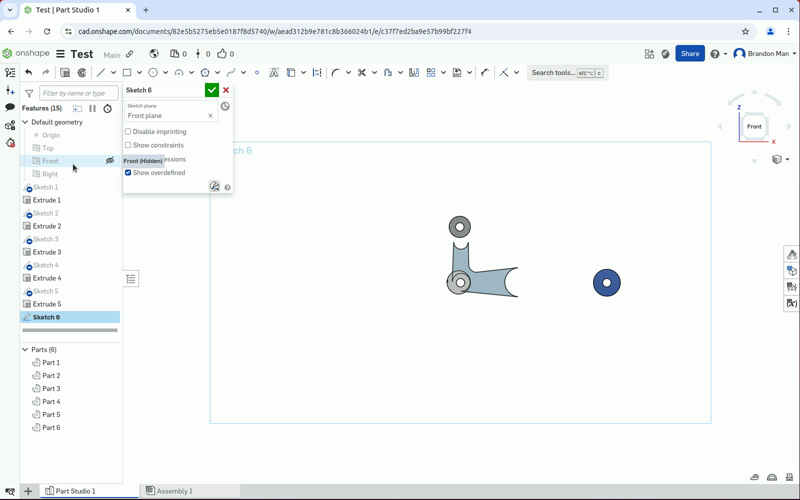
mouse_move(73, 352)
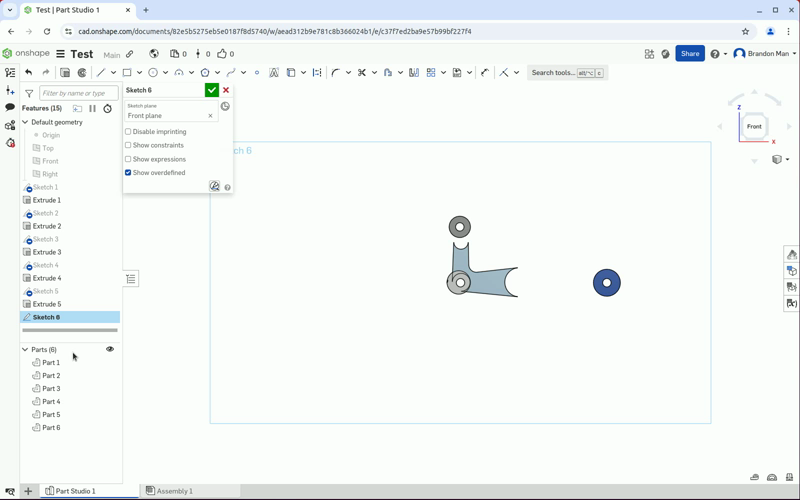
key(y)
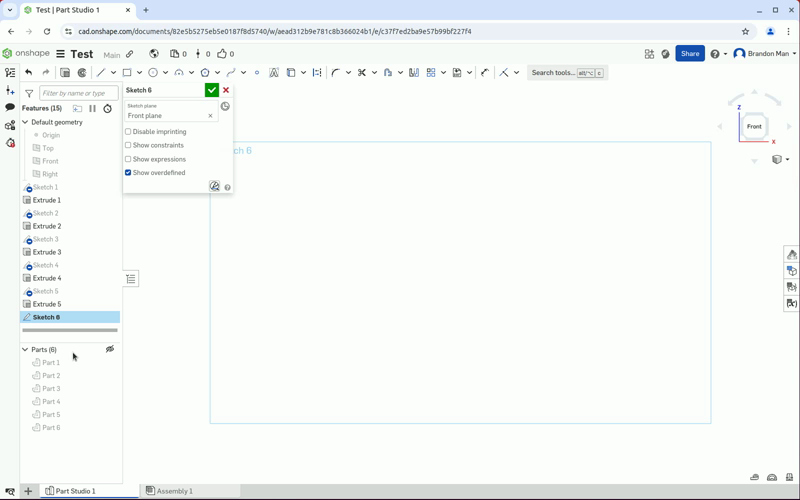
key(l)
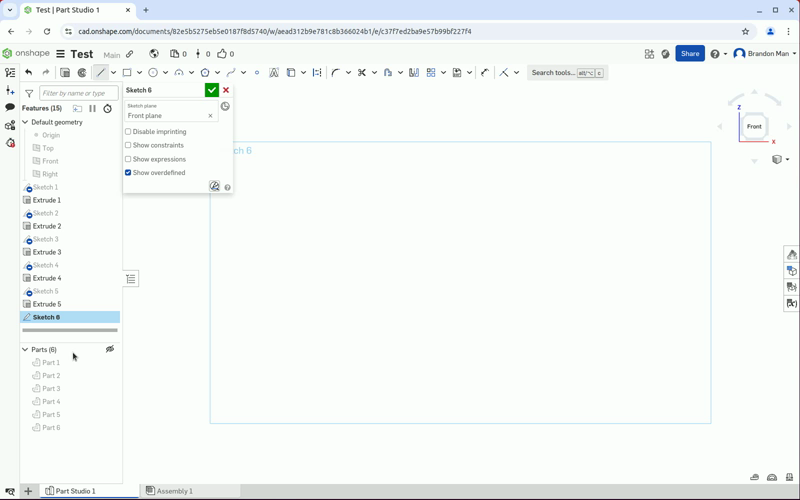
key_down(shift)
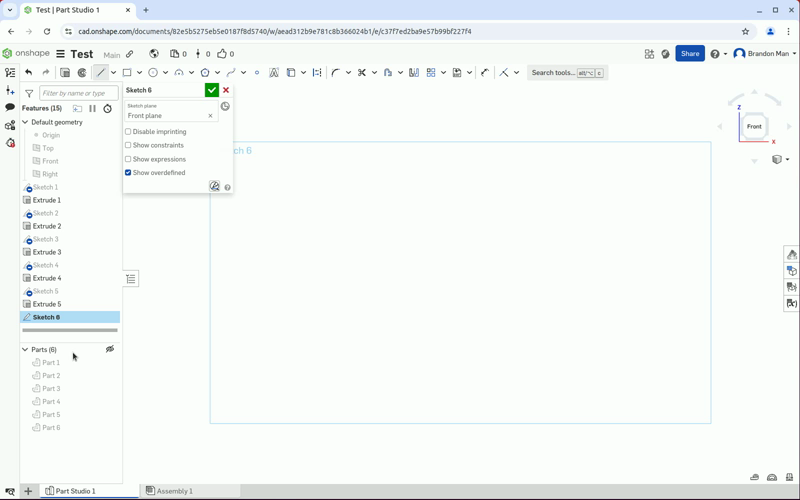
mouse_move(520, 297)
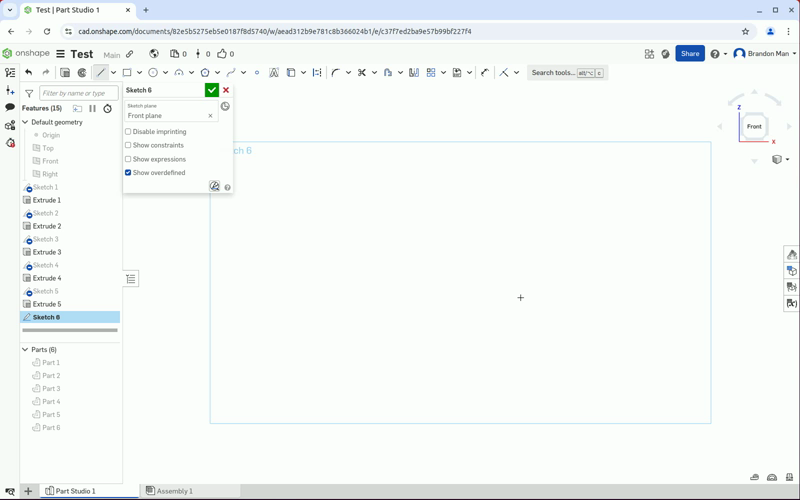
click(520, 297)
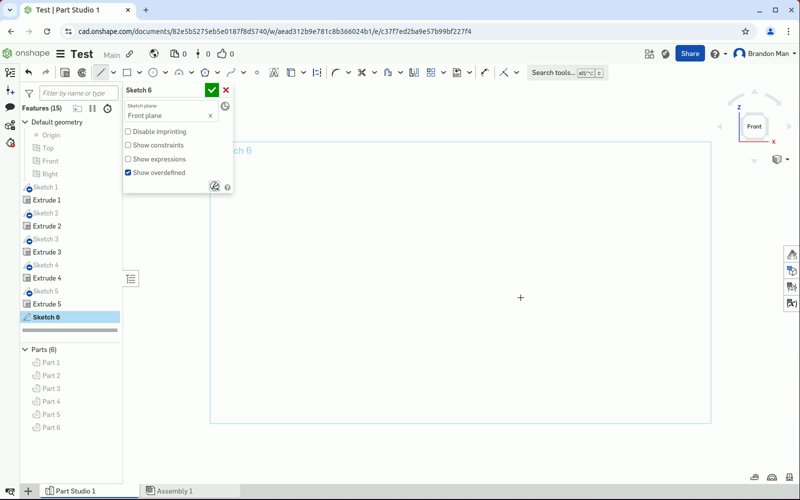
key_up(shift)
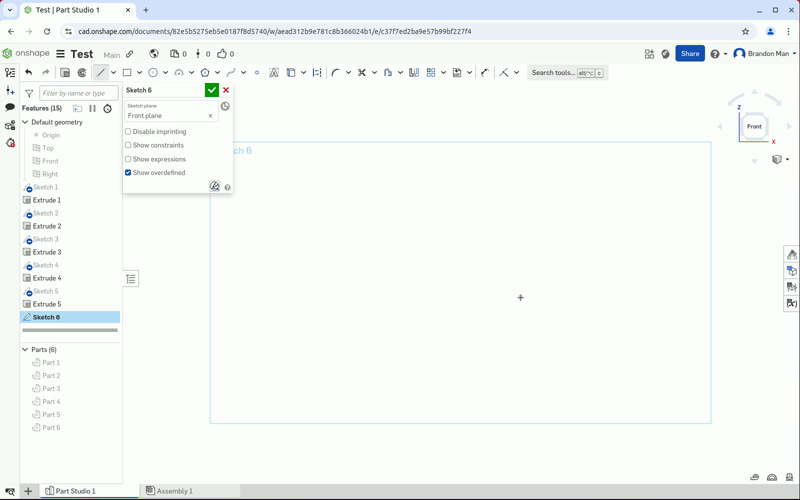
key_down(shift)
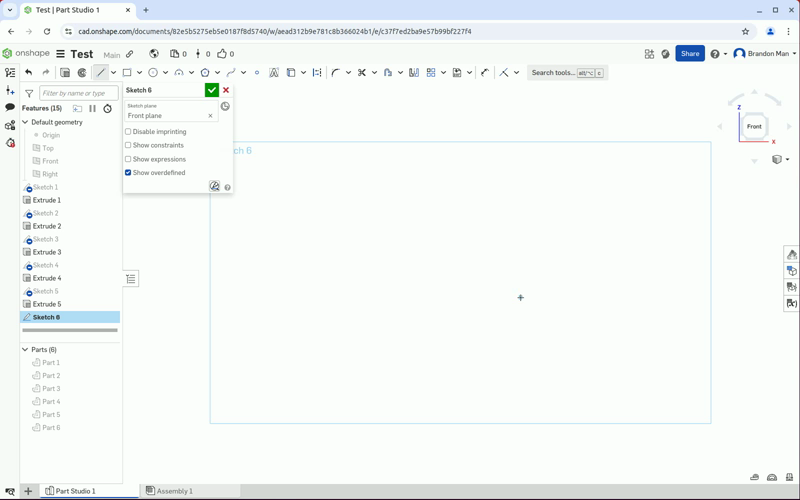
mouse_move(550, 297)
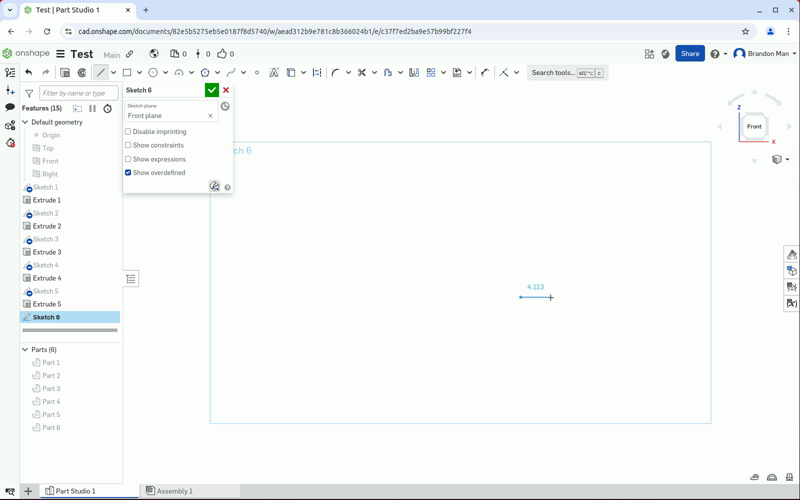
mouse_move(565, 291)
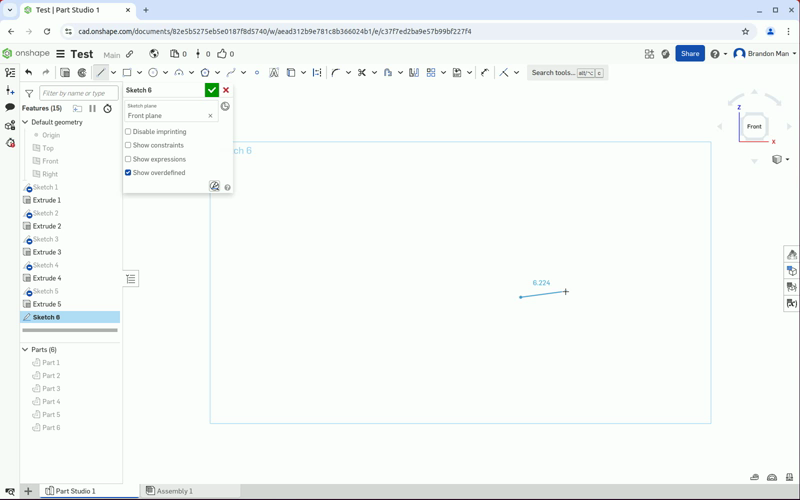
click(565, 291)
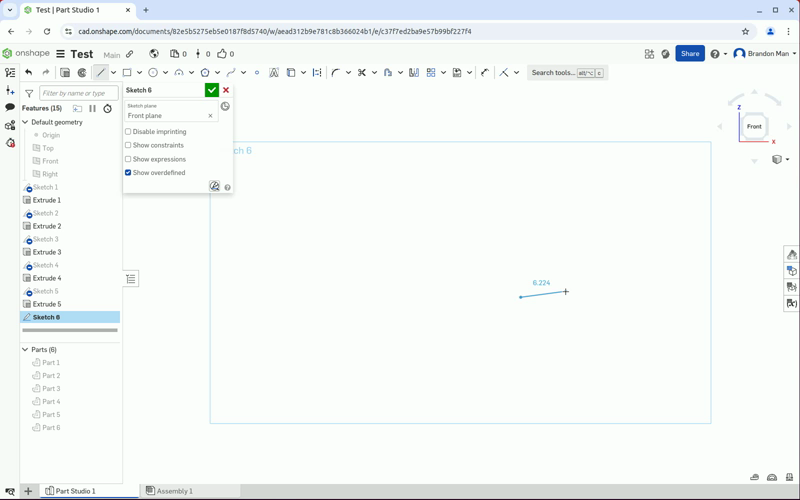
key_up(shift)
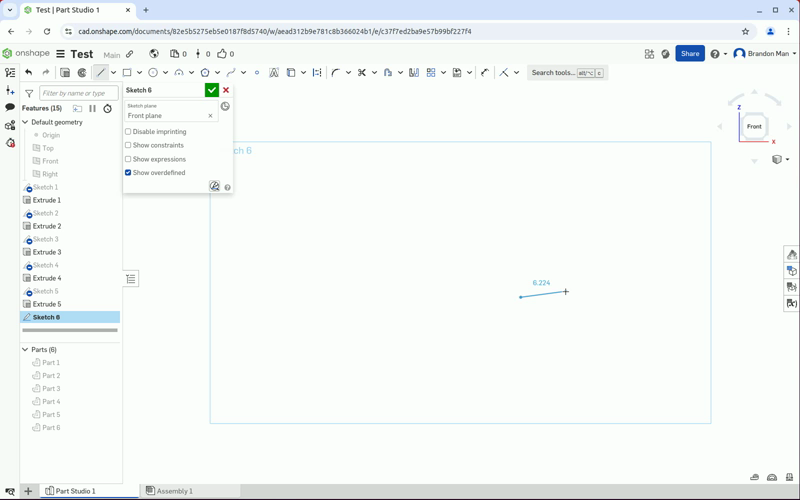
key(esc)
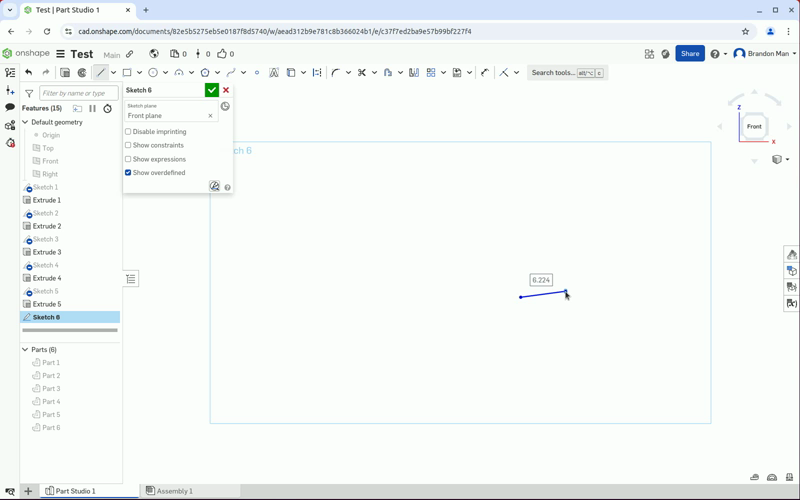
key(a)
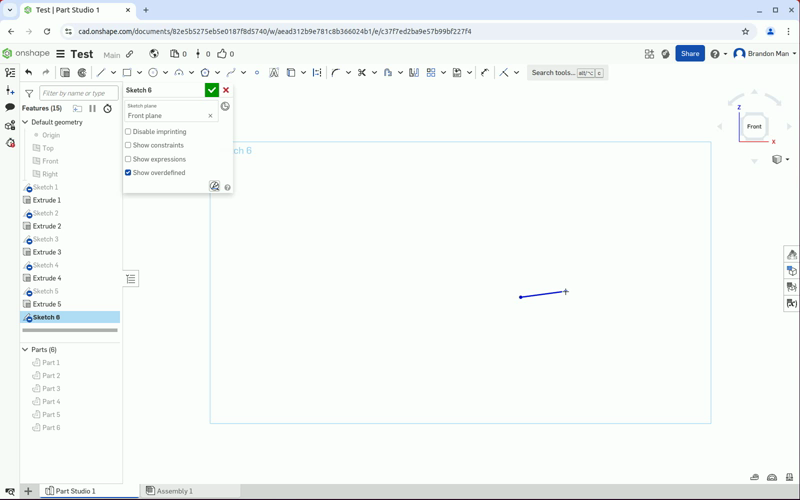
mouse_move(565, 291)
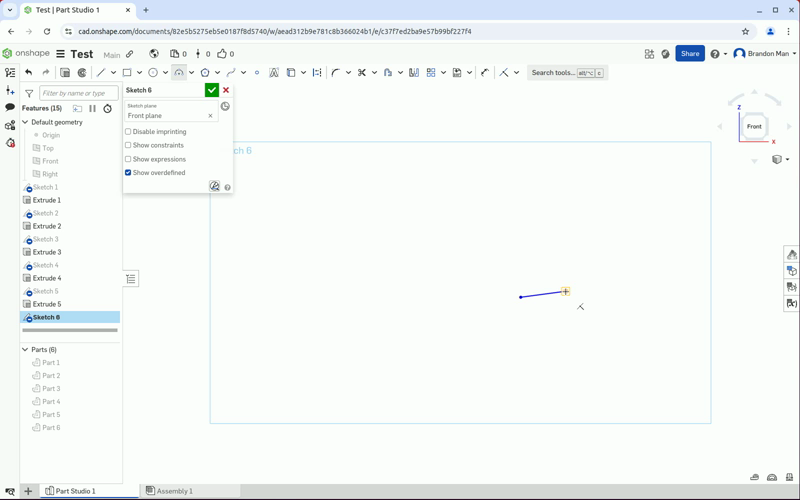
click(565, 291)
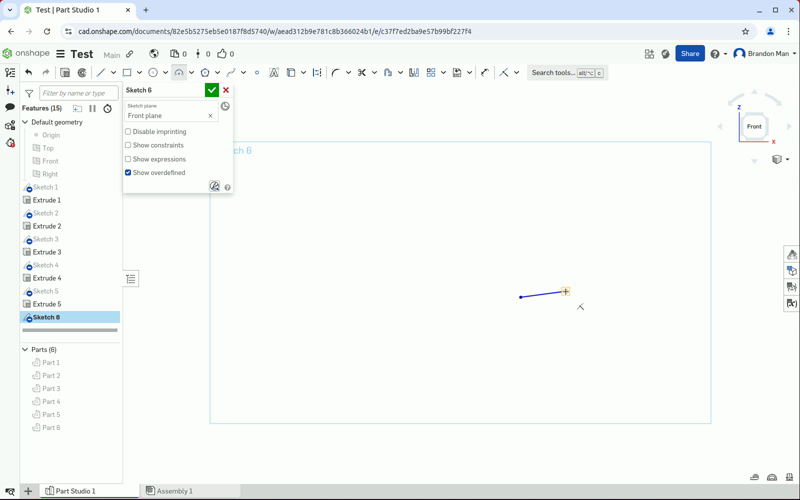
key_down(shift)
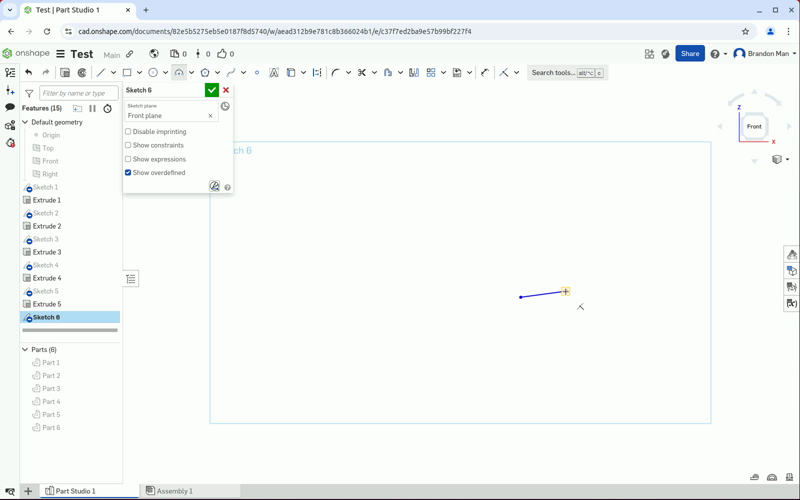
mouse_move(565, 273)
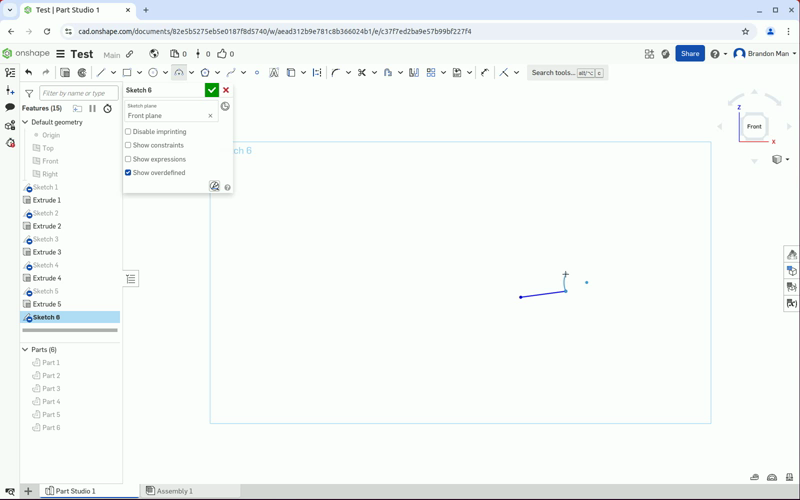
click(565, 273)
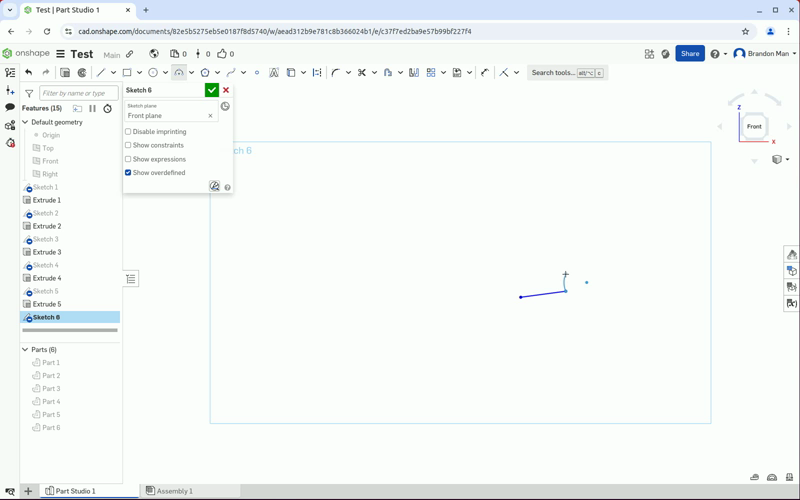
mouse_move(556, 282)
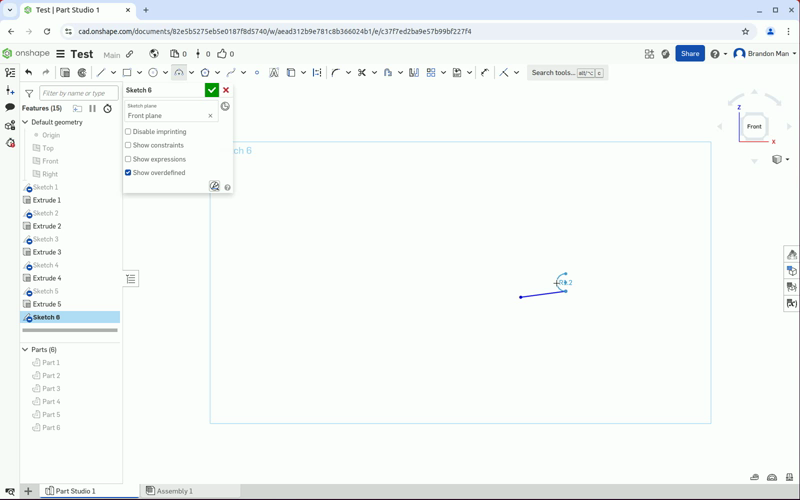
click(556, 282)
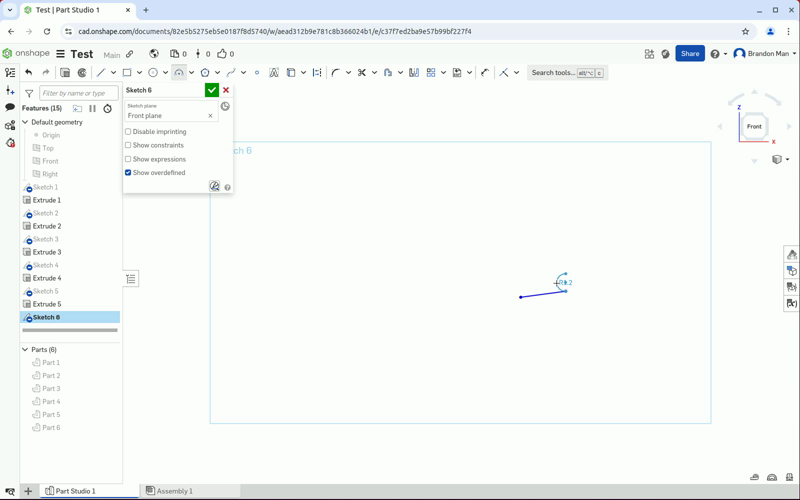
key_up(shift)
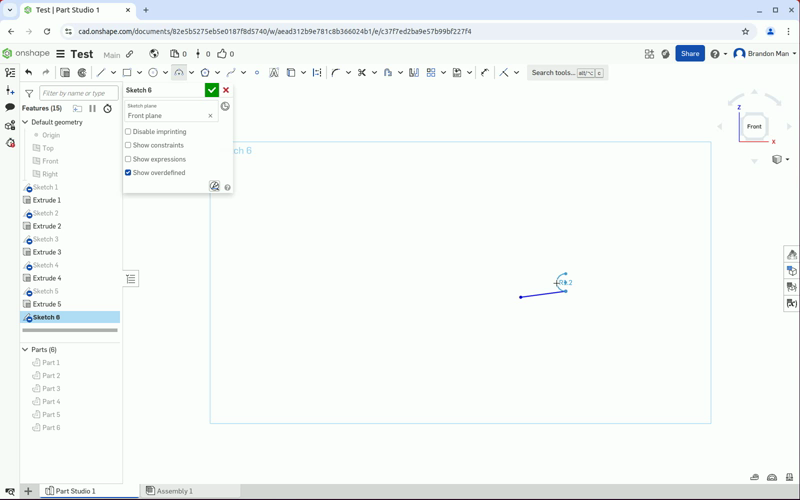
key(esc)
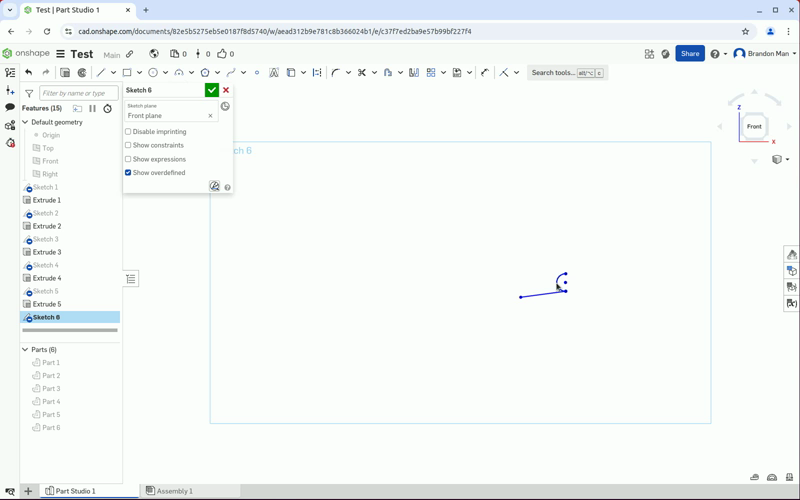
key(l)
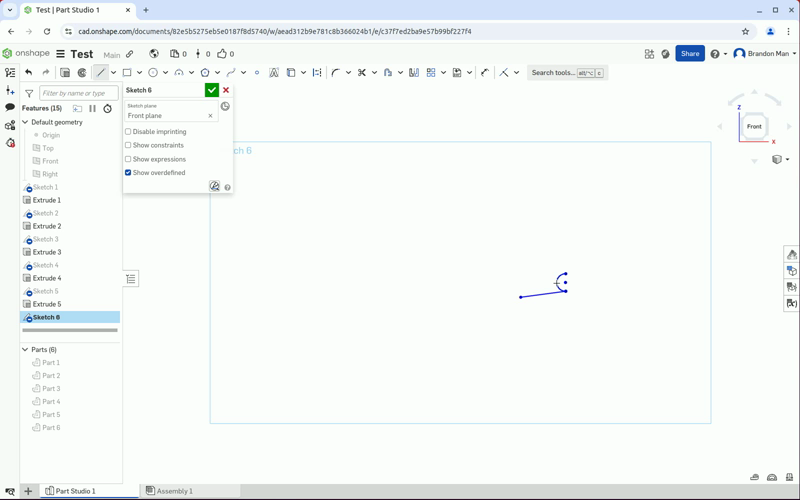
mouse_move(565, 273)
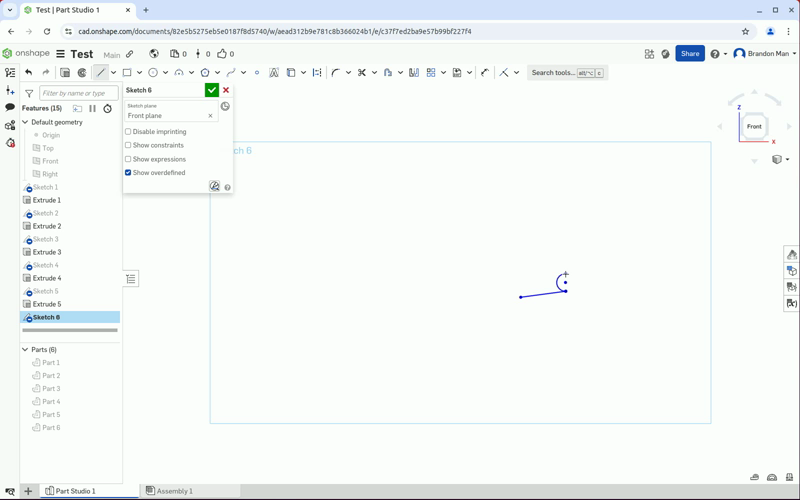
click(565, 273)
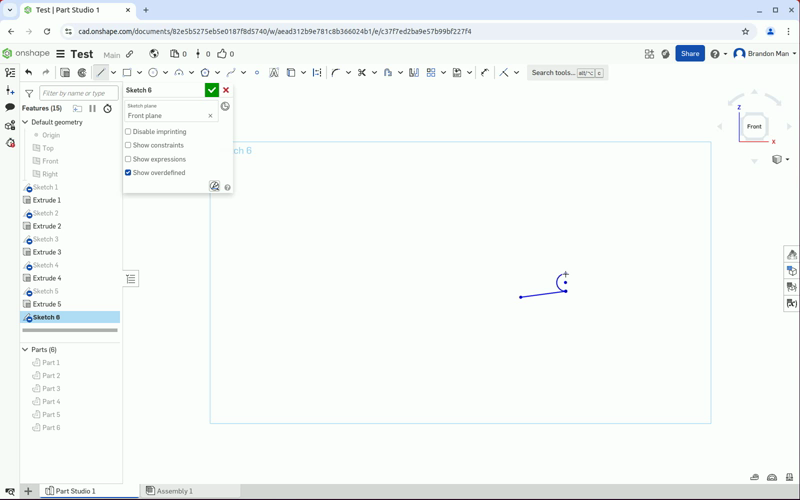
key_down(shift)
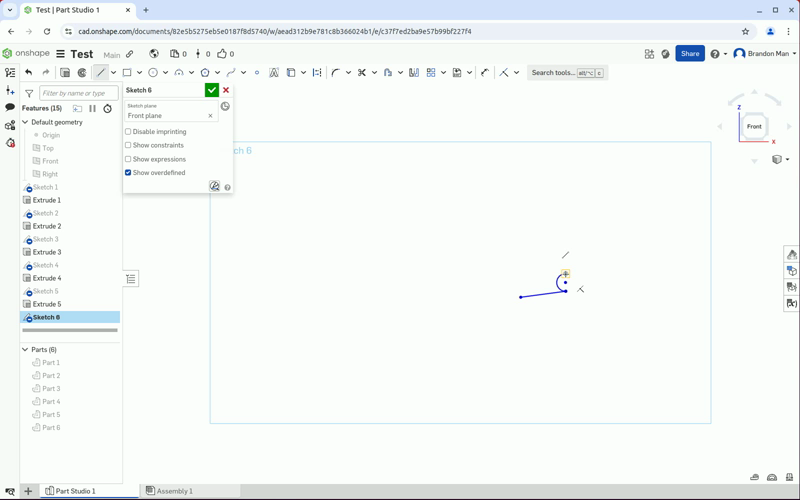
mouse_move(589, 273)
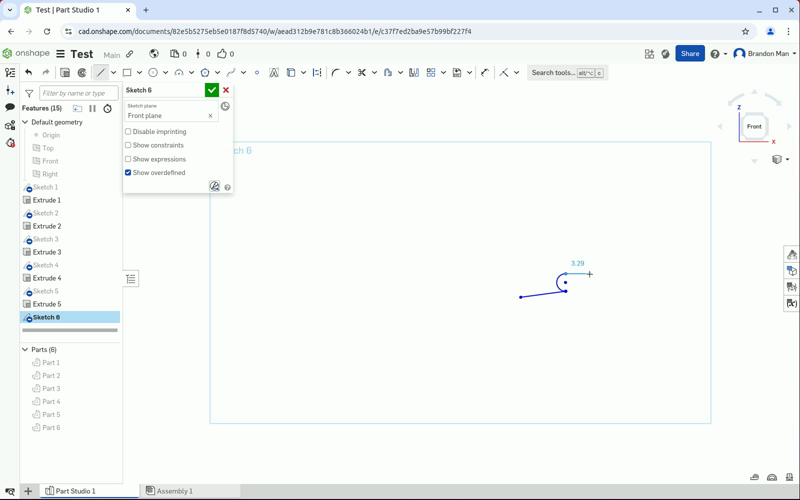
mouse_move(520, 267)
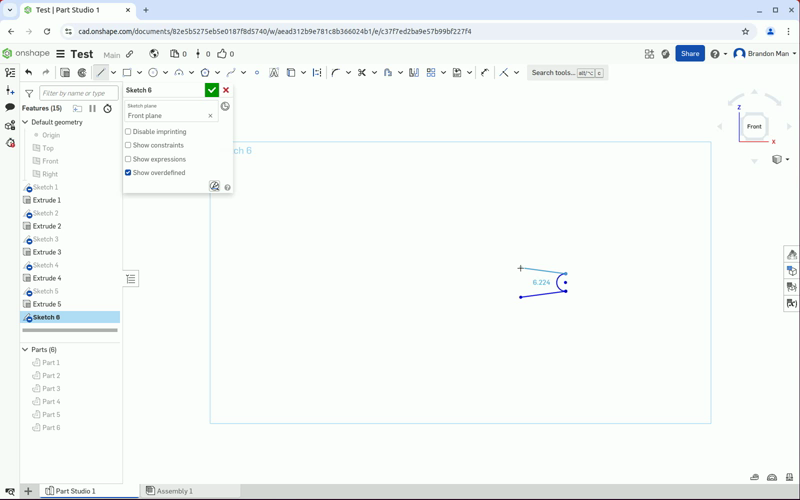
click(520, 267)
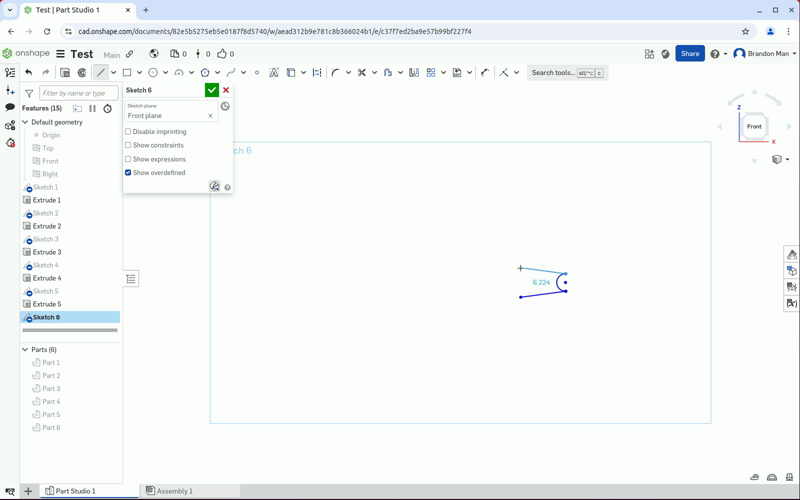
key_up(shift)
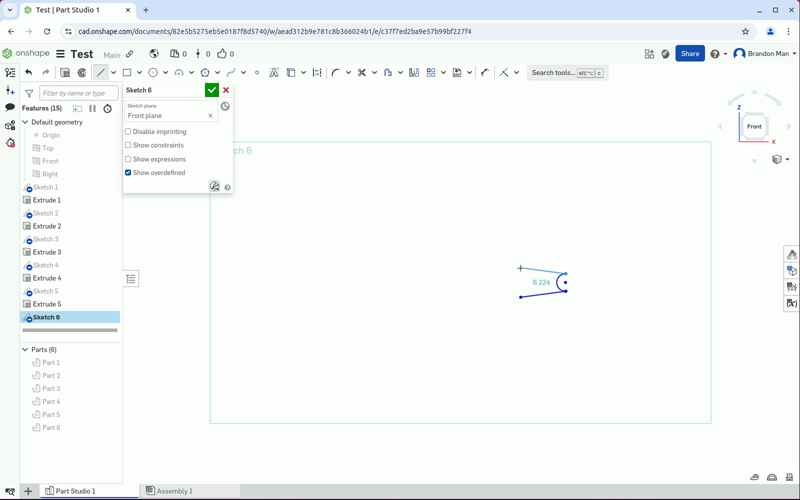
key(esc)
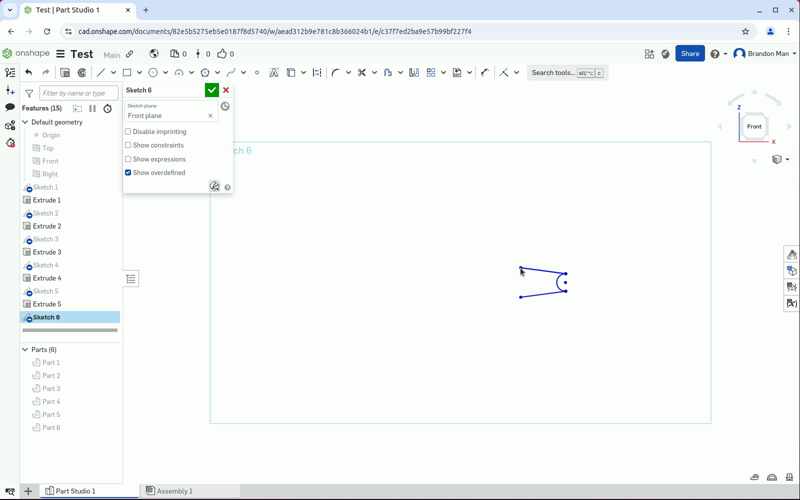
key(a)
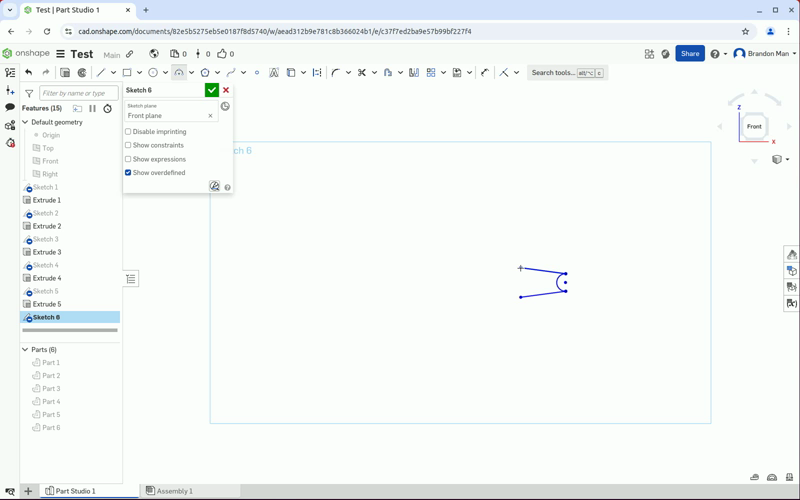
mouse_move(520, 267)
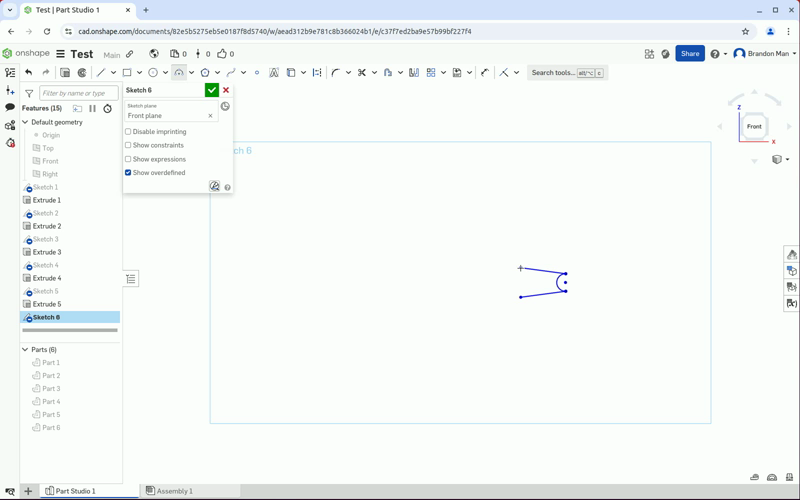
click(520, 267)
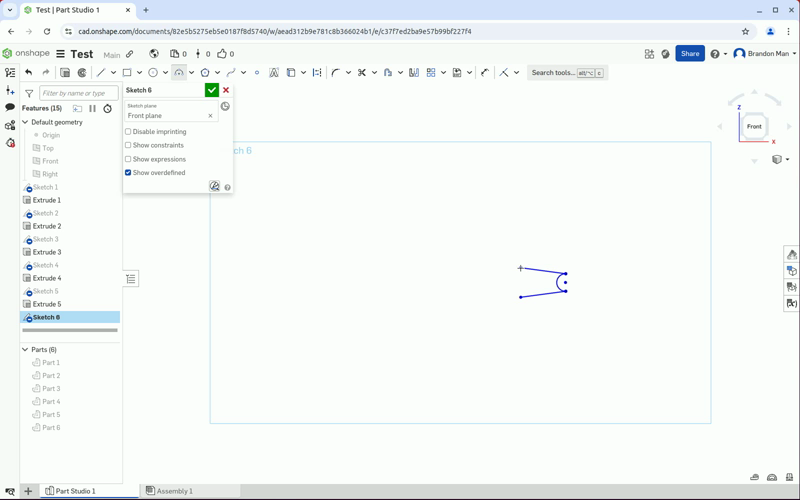
mouse_move(520, 297)
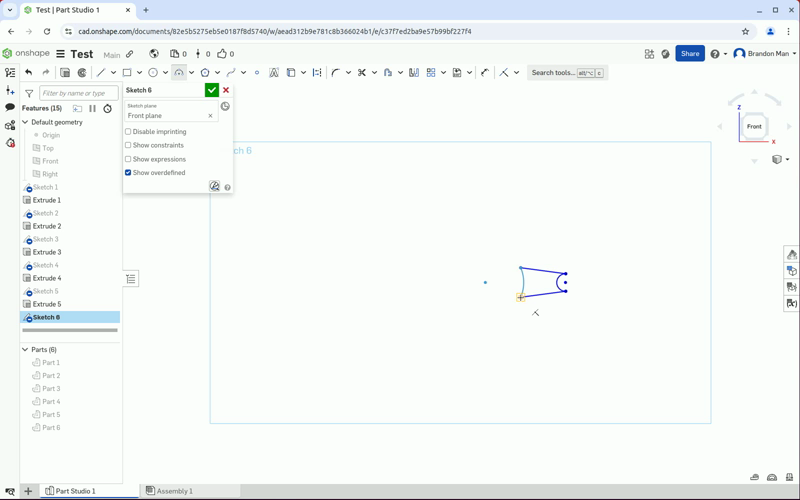
click(520, 297)
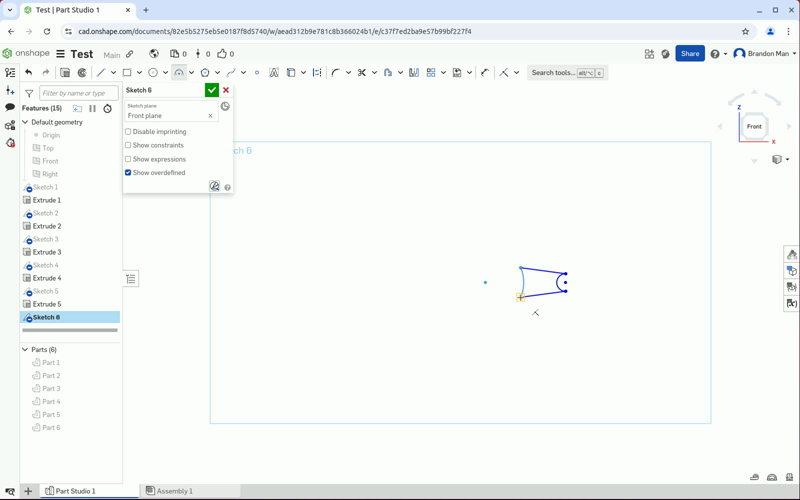
key_down(shift)
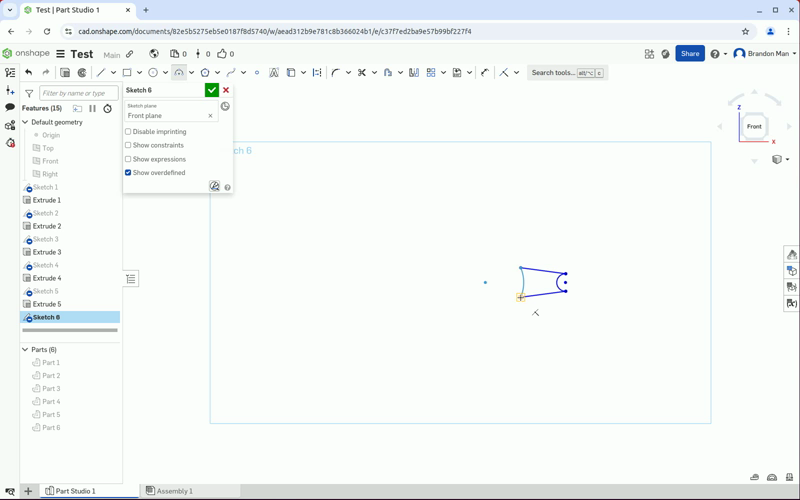
mouse_move(533, 282)
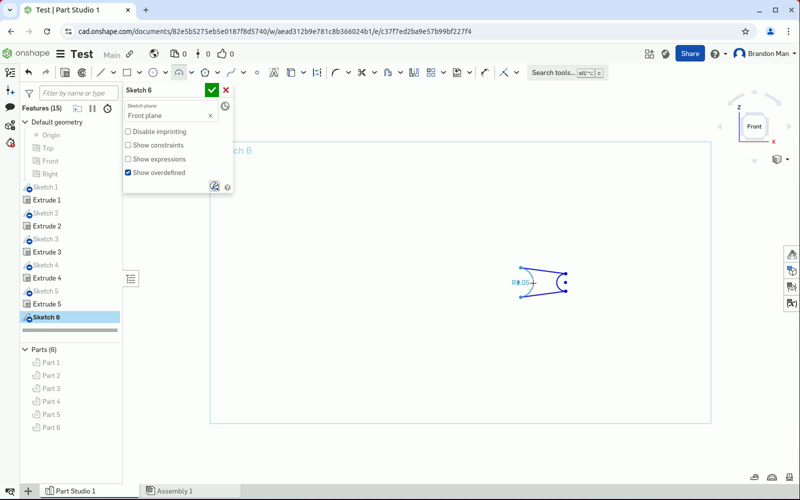
click(533, 282)
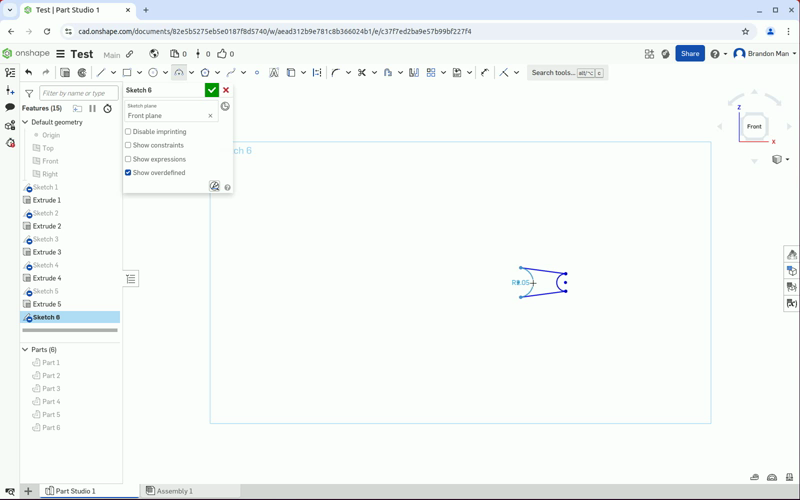
key_up(shift)
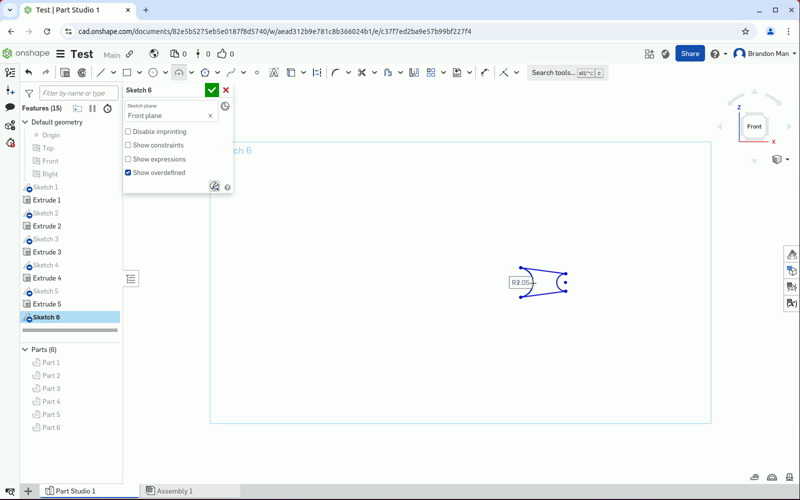
key(esc)
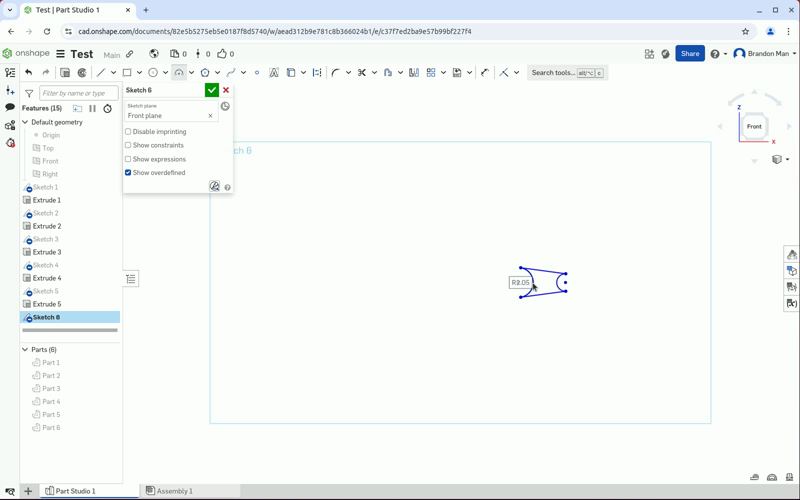
key(c)
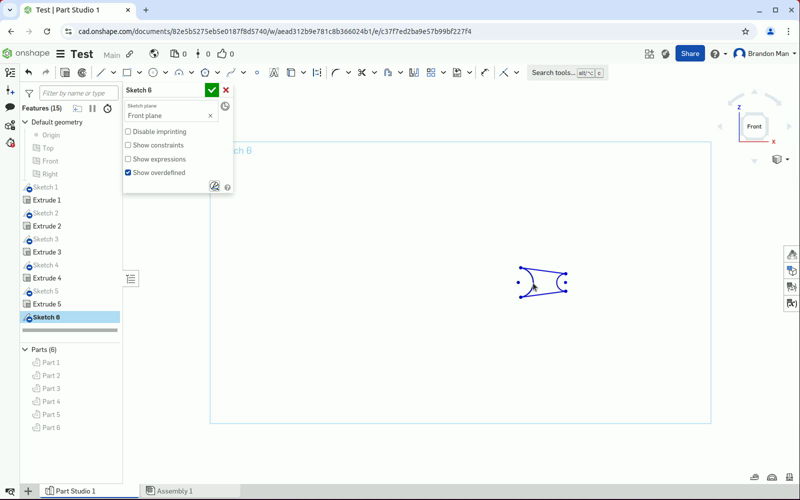
key_down(shift)
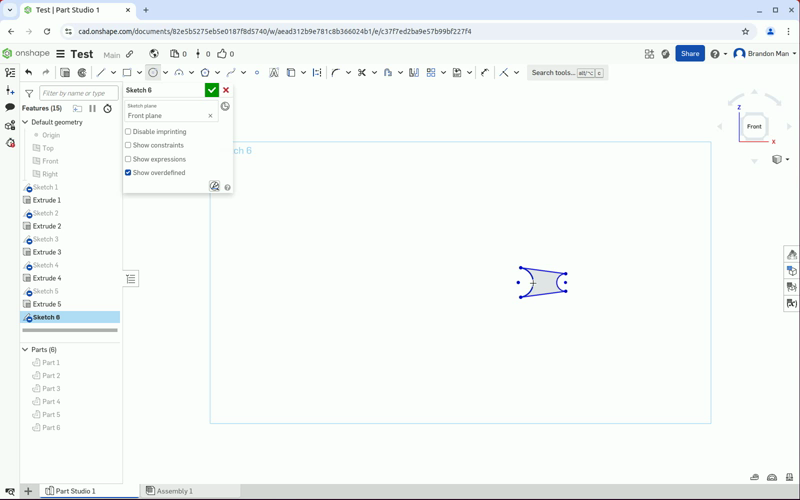
mouse_move(552, 285)
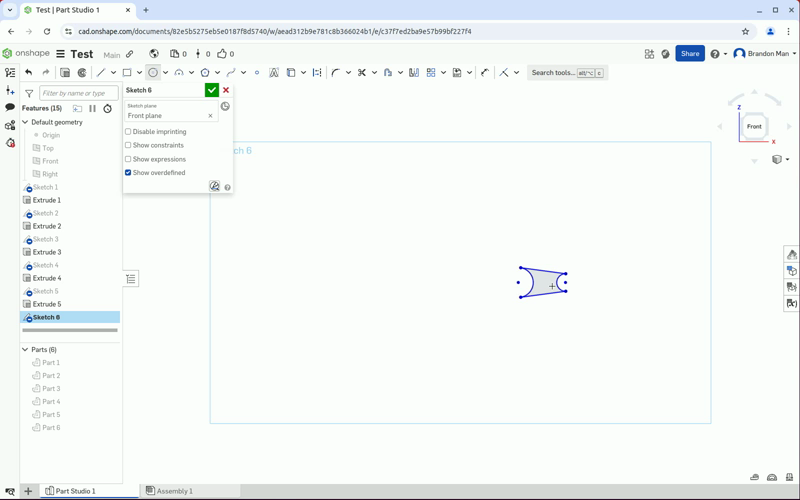
click(552, 285)
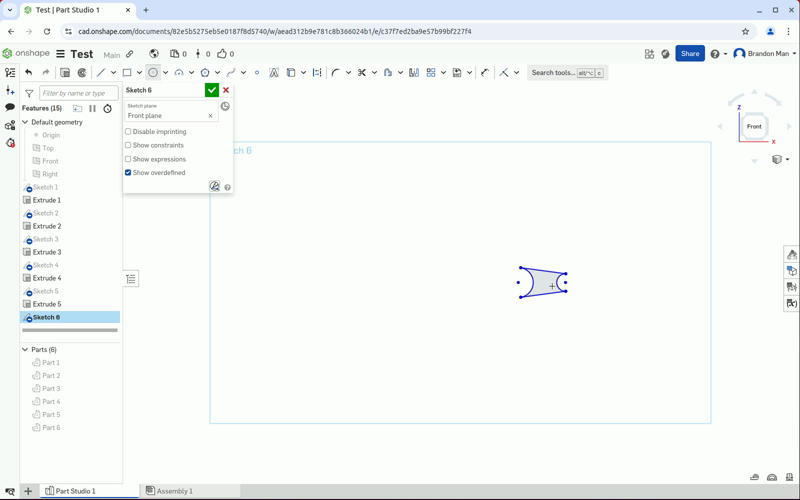
key_up(shift)
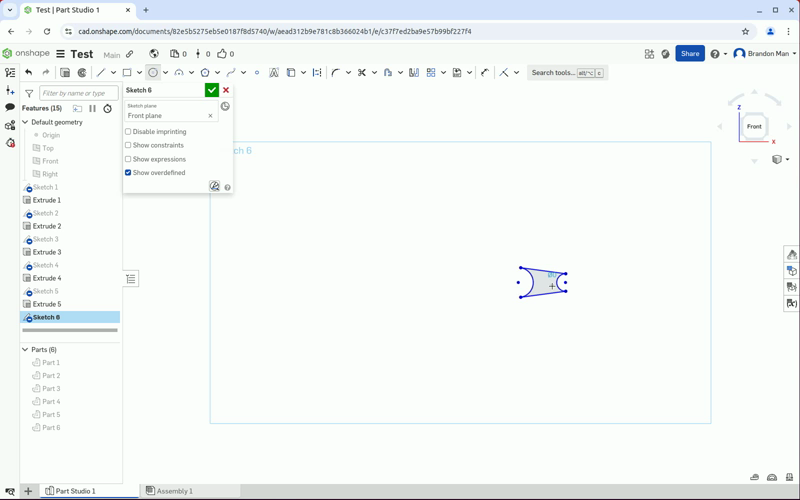
mouse_move(555, 285)
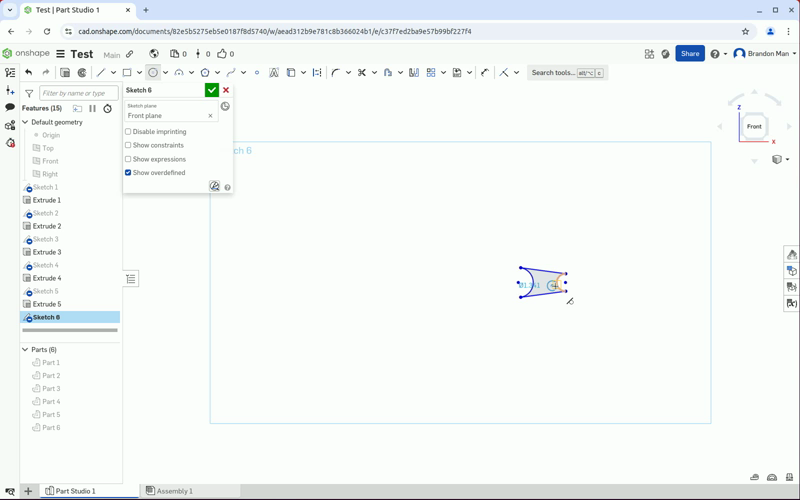
scroll(6)
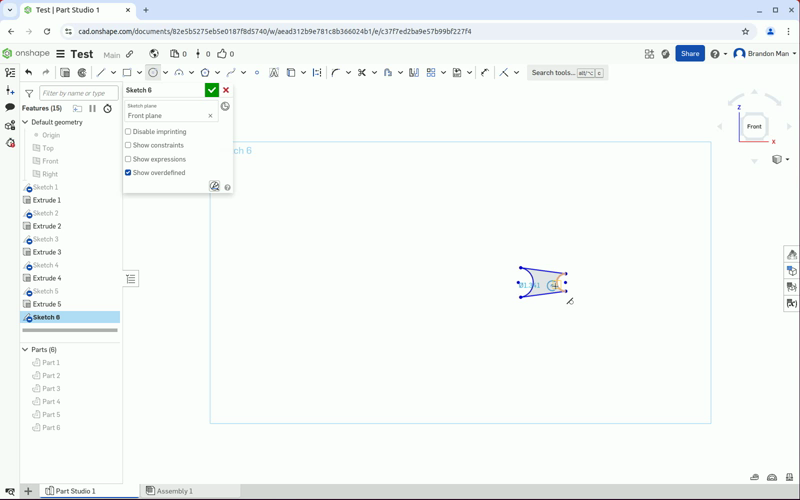
scroll(6)
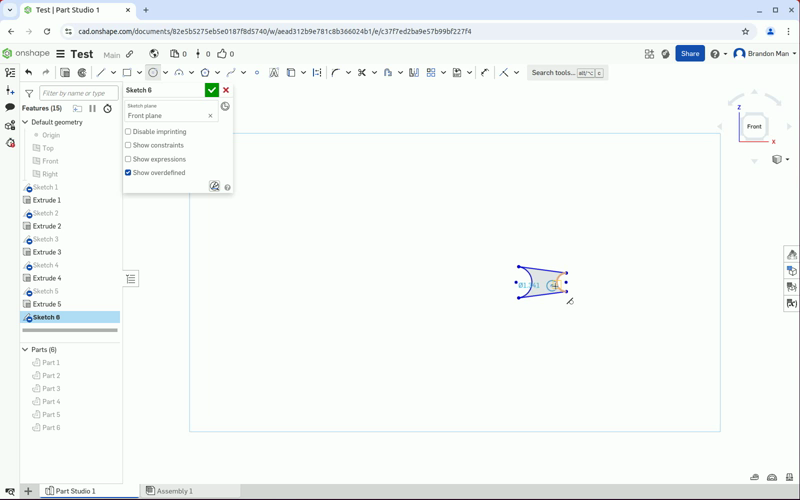
scroll(6)
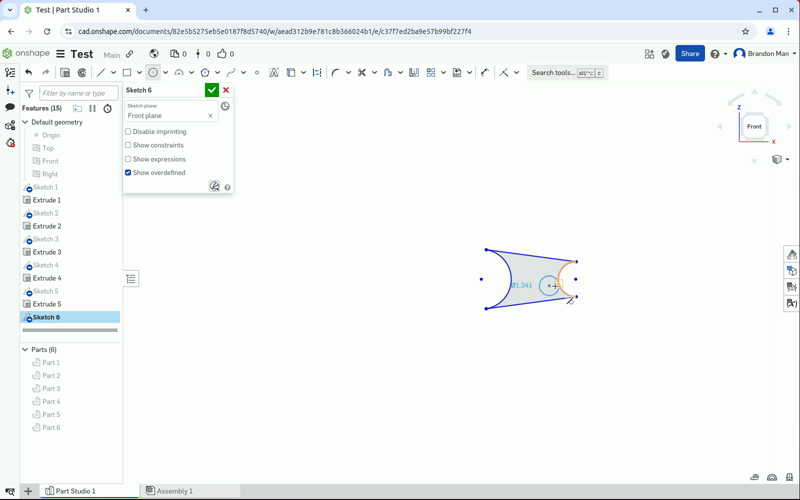
scroll(6)
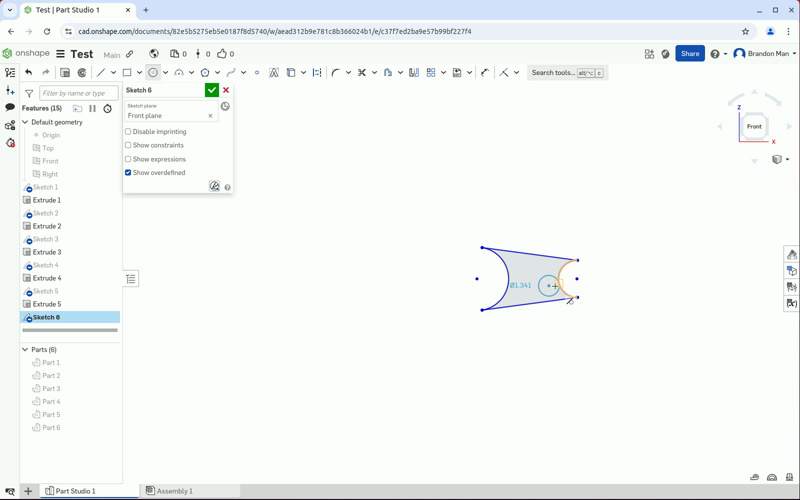
scroll(6)
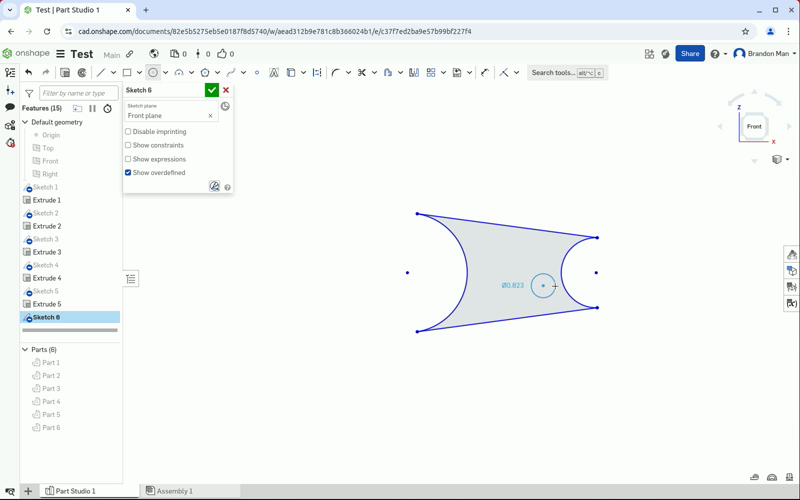
scroll(6)
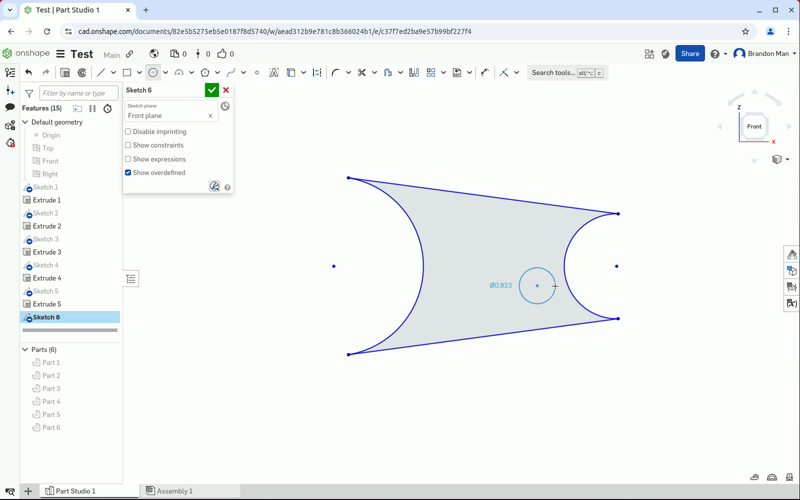
scroll(6)
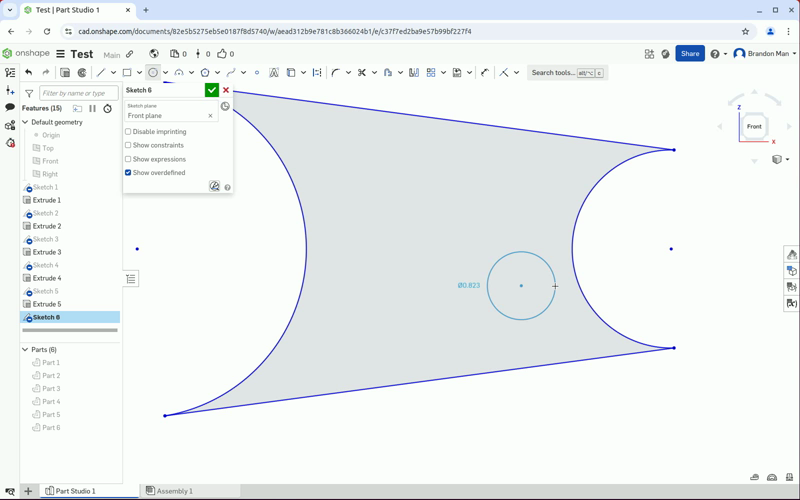
click(555, 285)
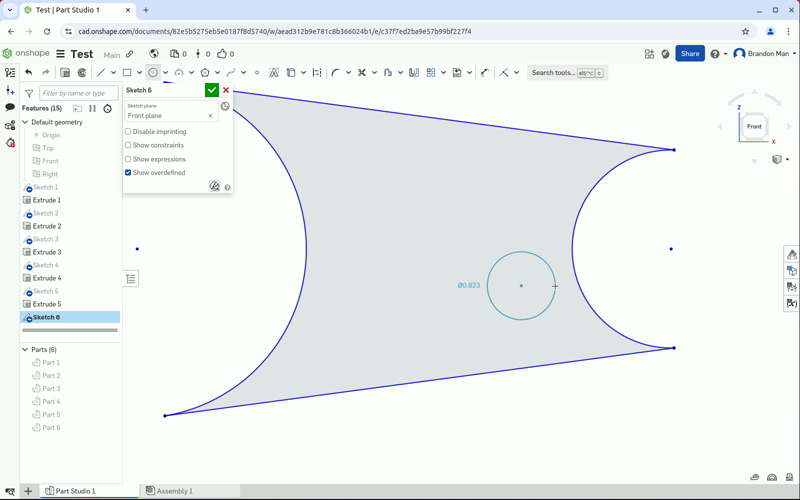
scroll(-6)
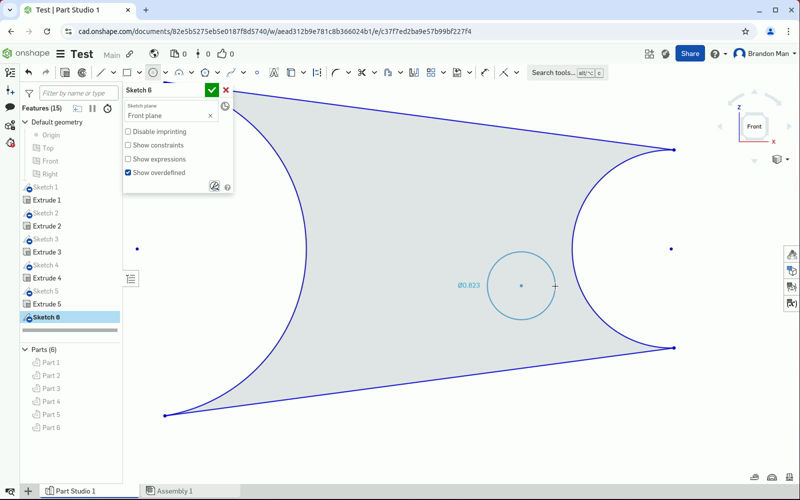
scroll(-6)
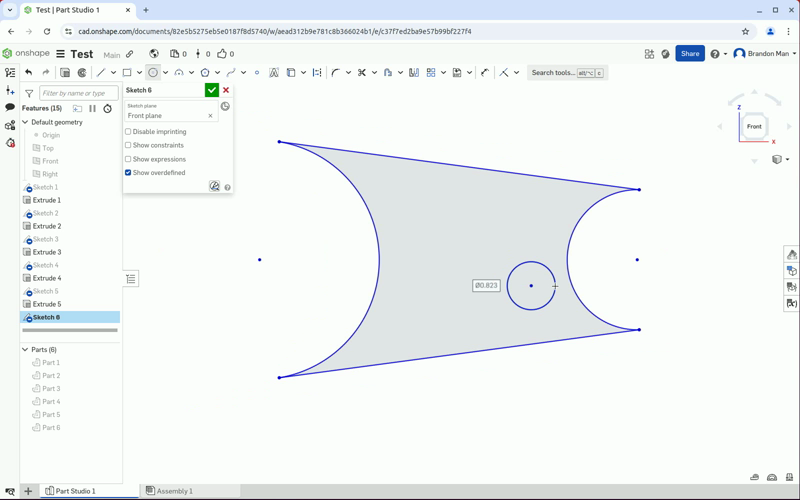
scroll(-6)
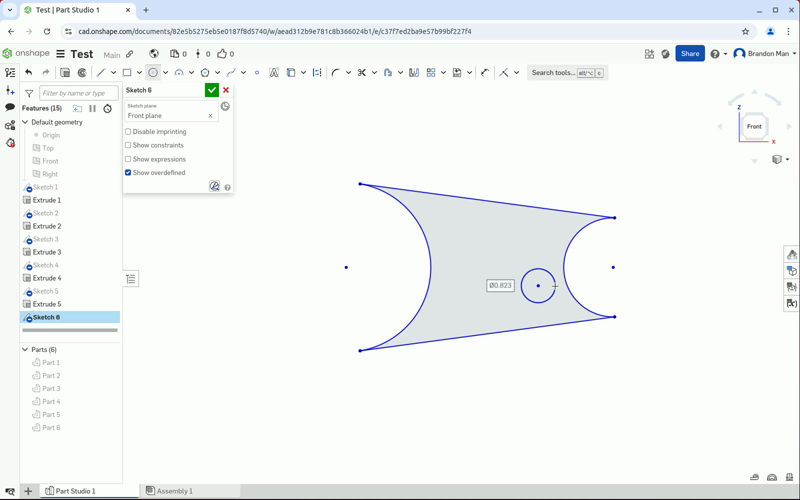
scroll(-6)
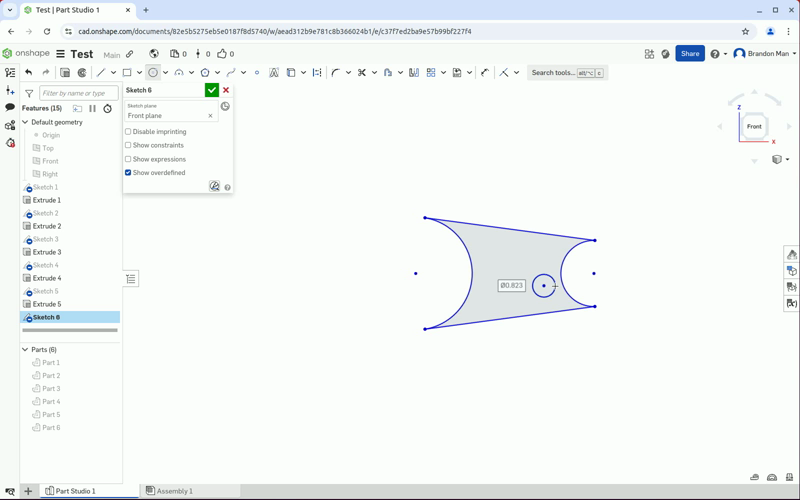
scroll(-6)
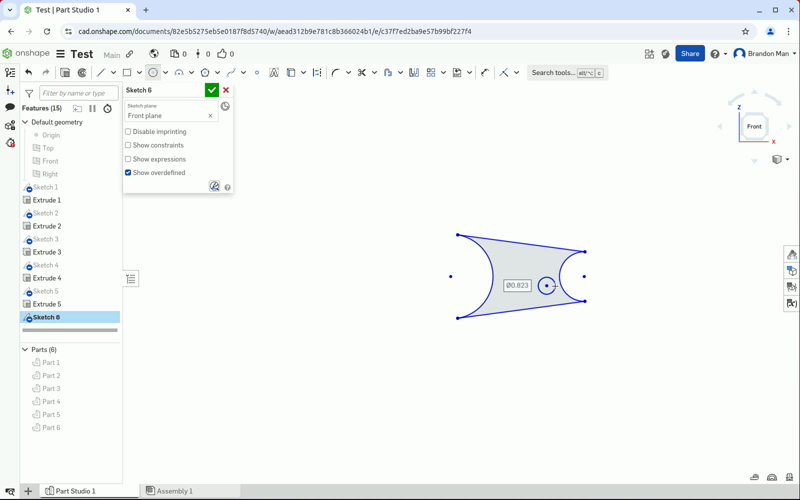
scroll(-6)
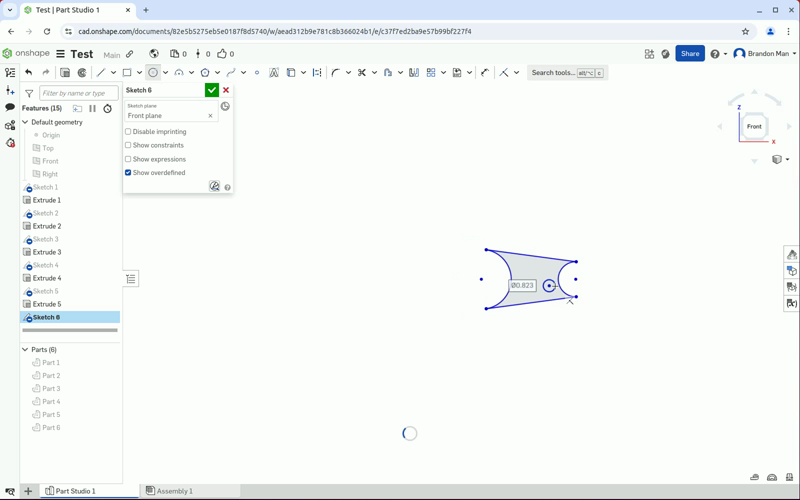
scroll(-6)
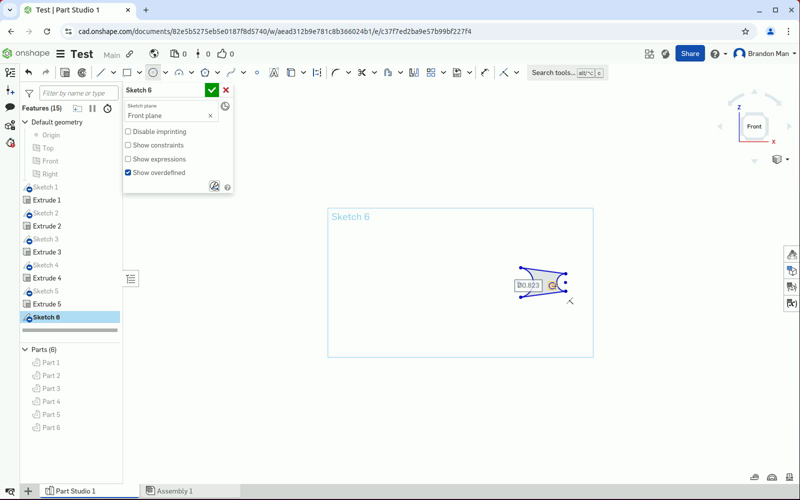
key(esc)
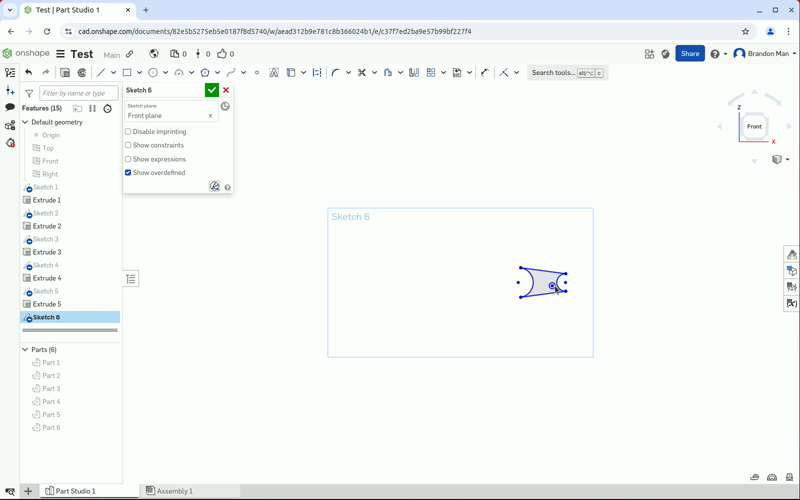
mouse_move(538, 275)
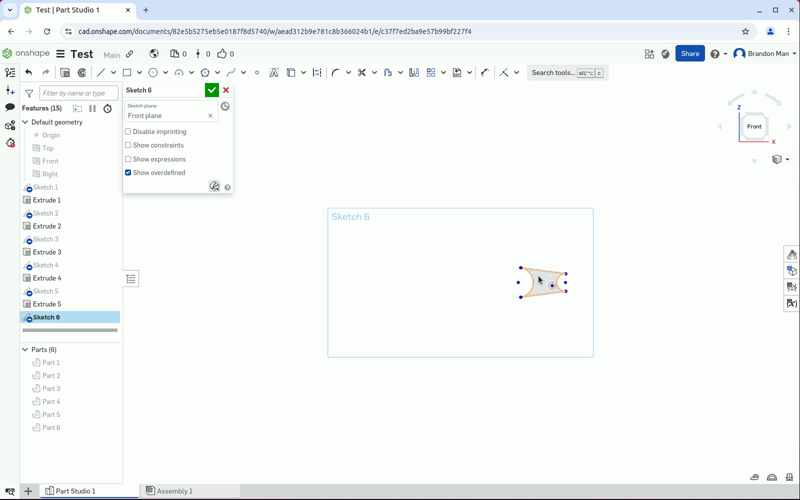
scroll(6)
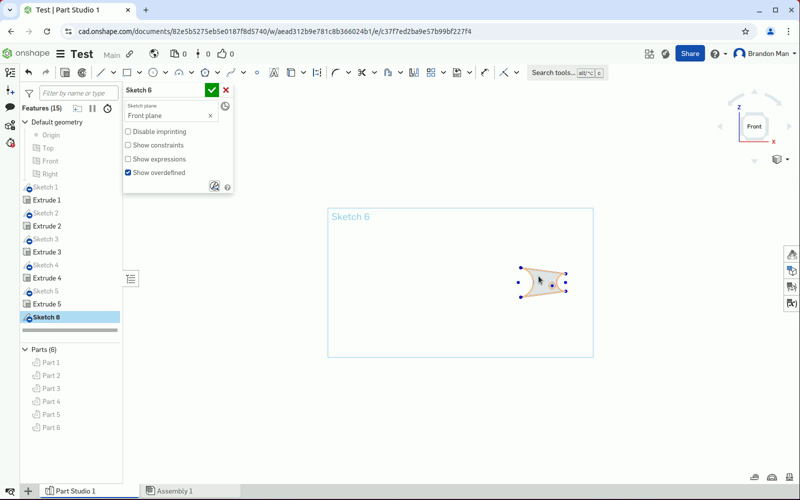
scroll(6)
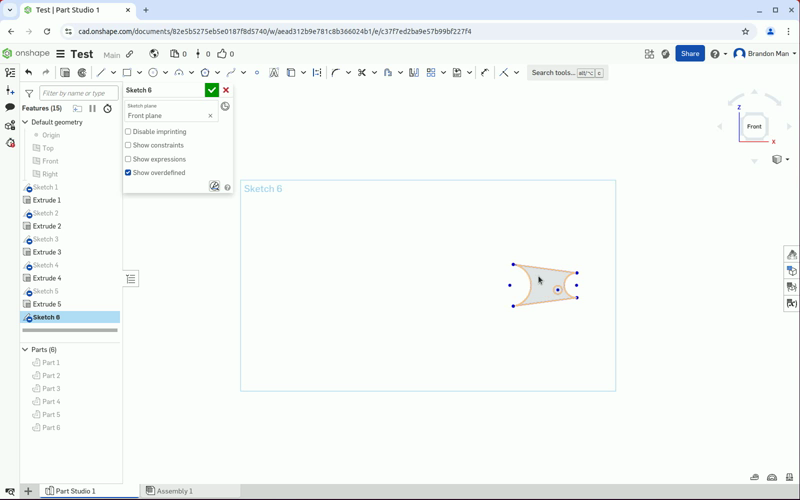
scroll(6)
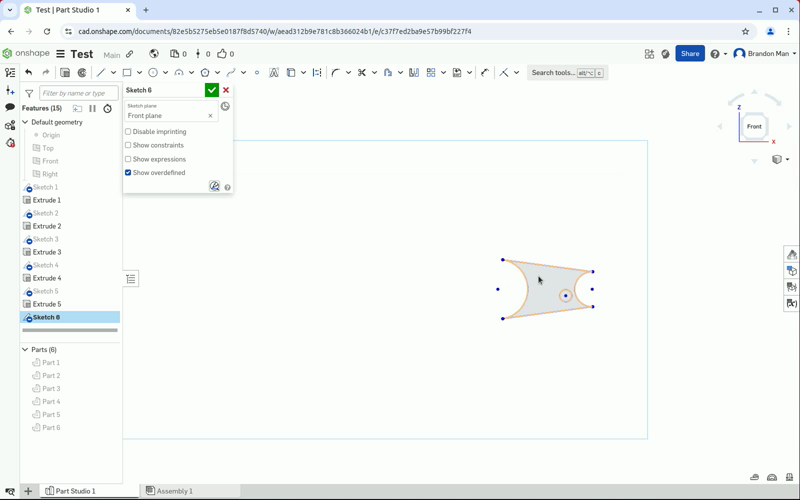
scroll(6)
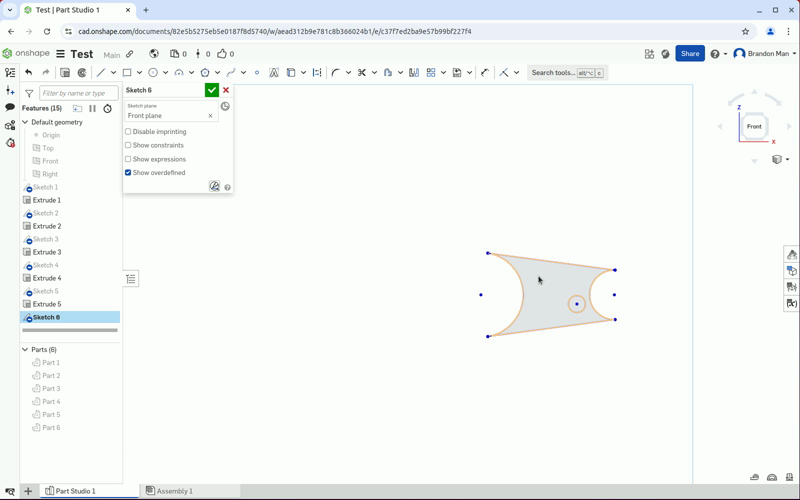
scroll(6)
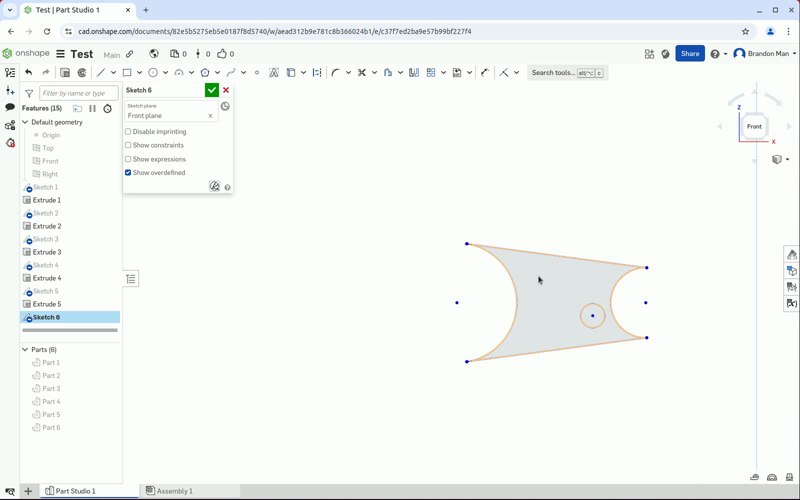
scroll(6)
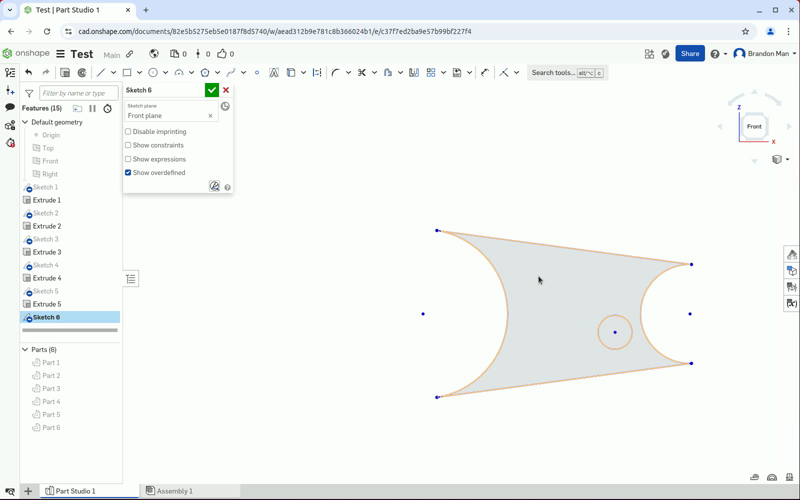
scroll(6)
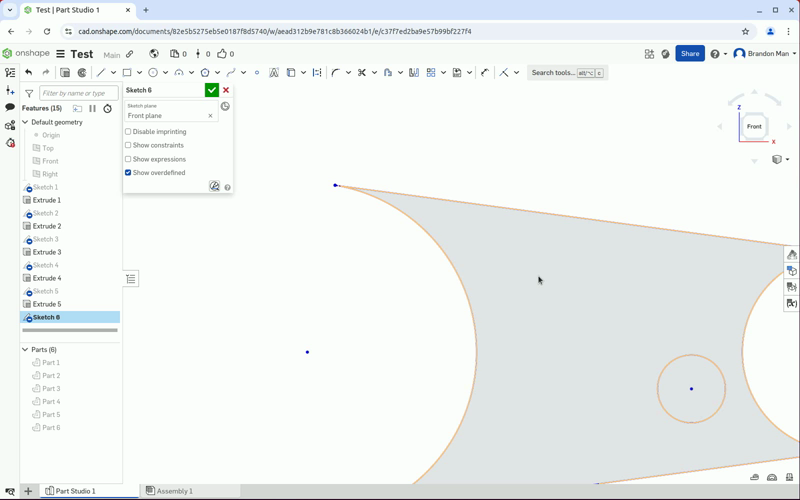
click(538, 275)
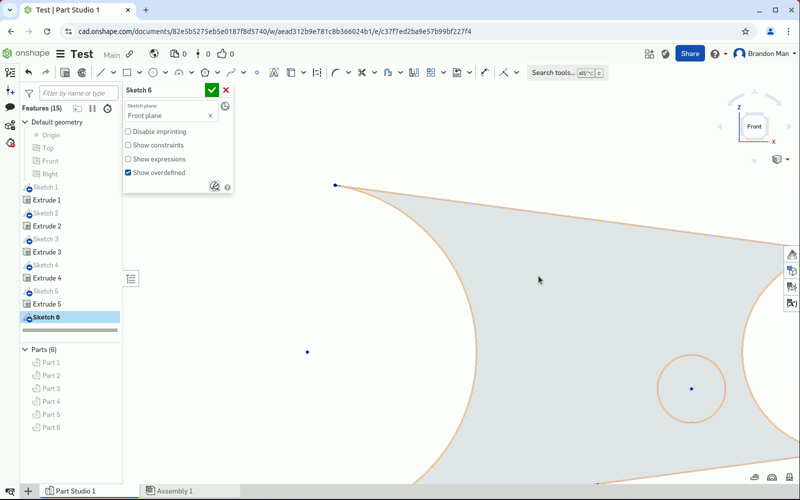
scroll(-6)
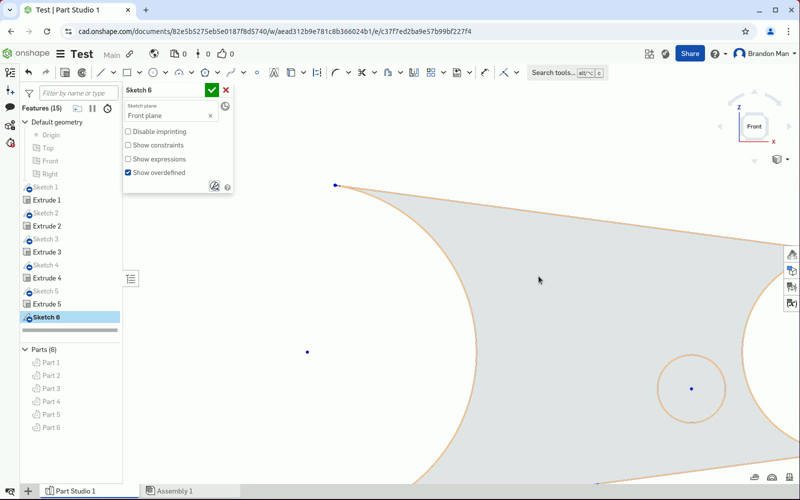
scroll(-6)
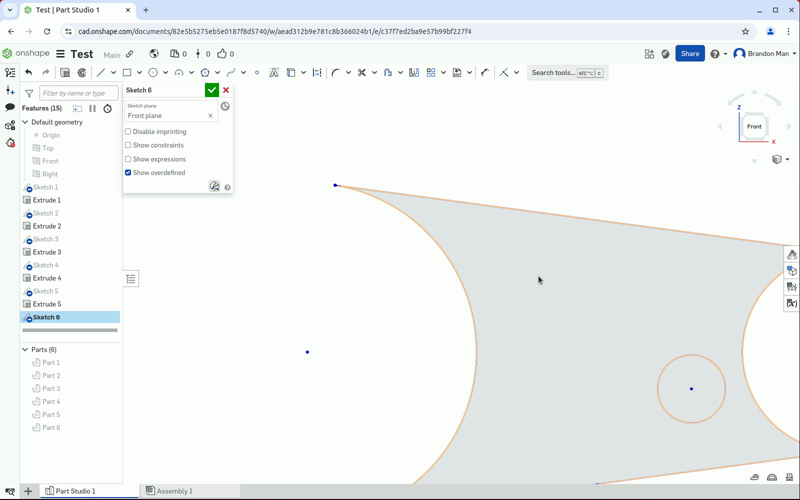
scroll(-6)
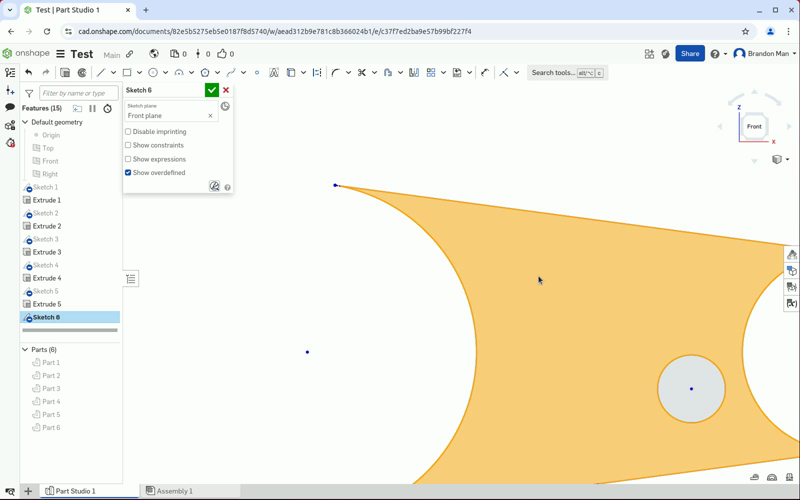
scroll(-6)
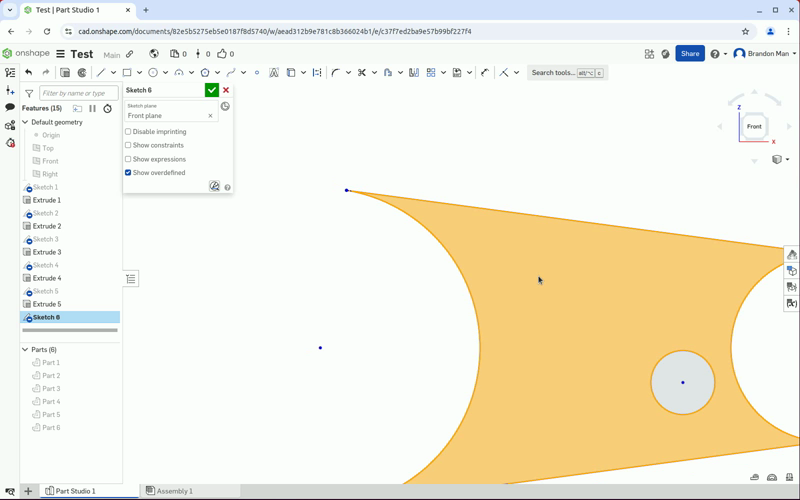
scroll(-6)
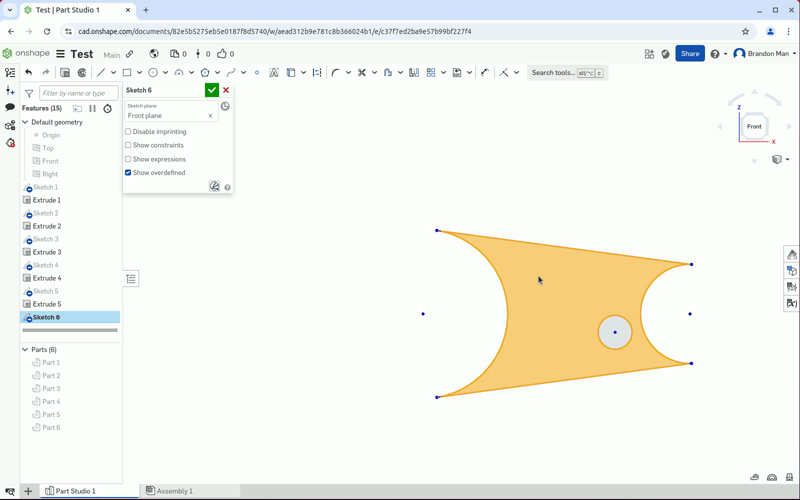
scroll(-6)
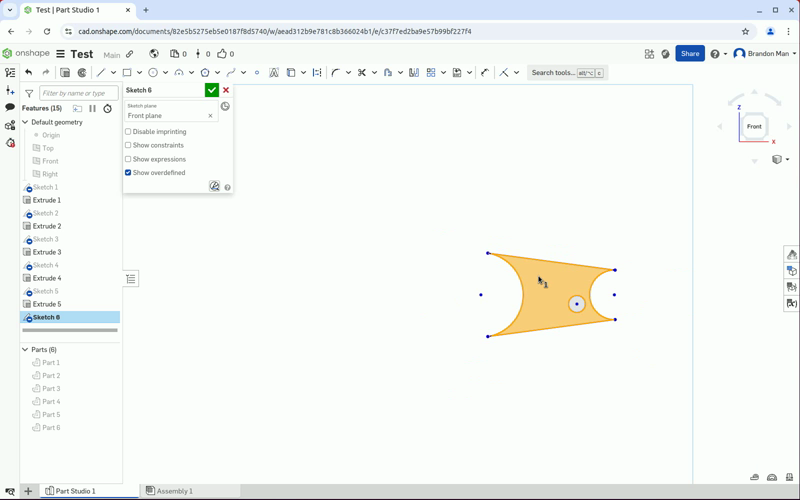
scroll(-6)
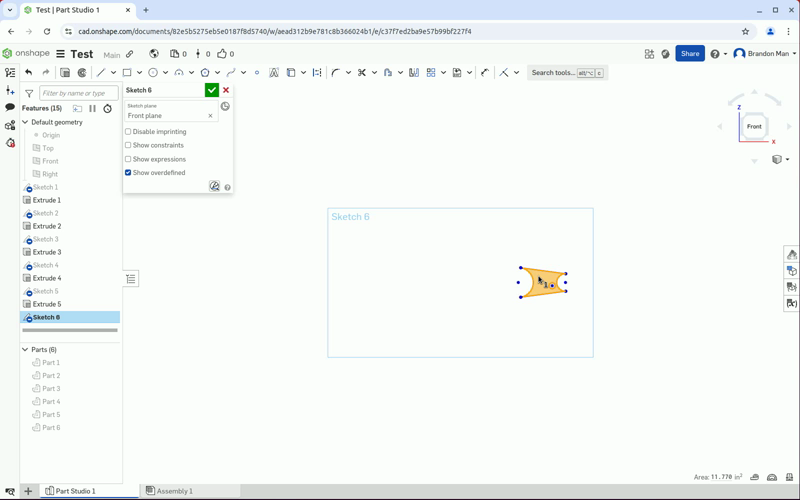
mouse_move(73, 352)
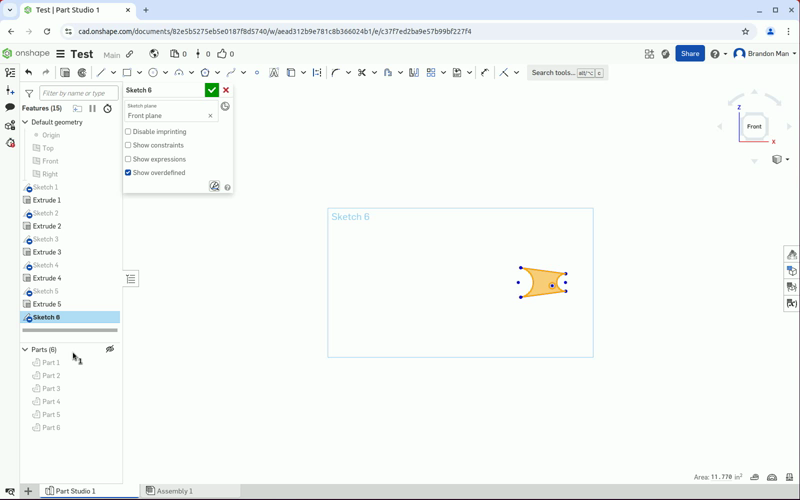
key(shift+y)
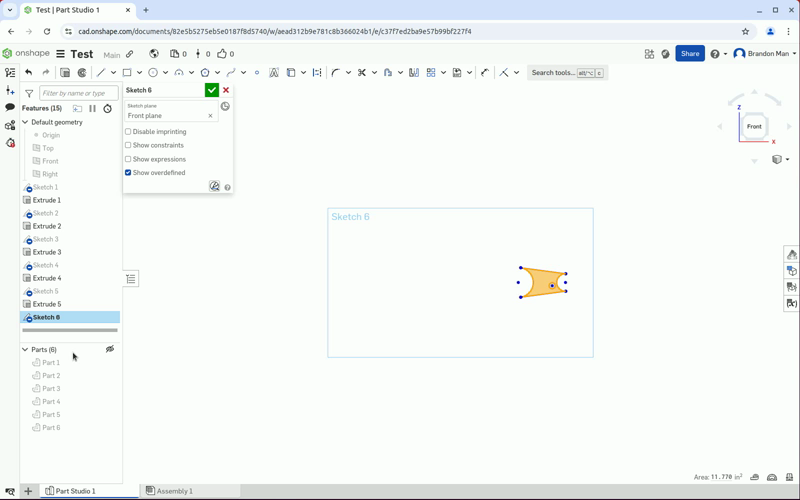
key(shift+e)
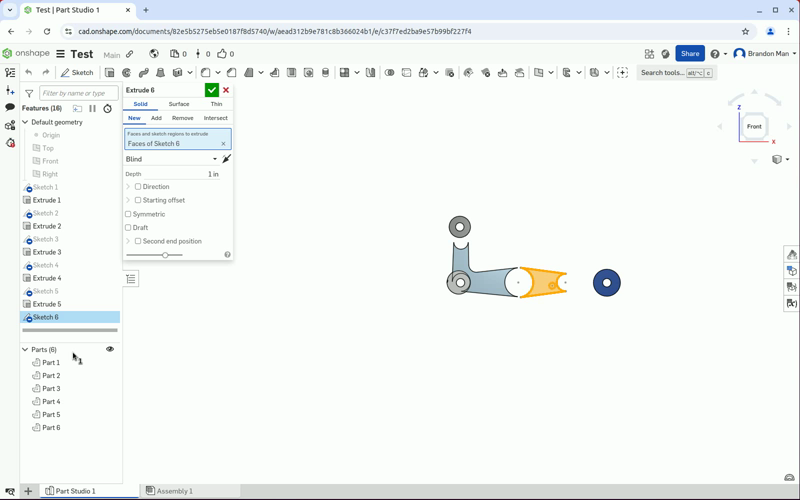
mouse_move(143, 106)
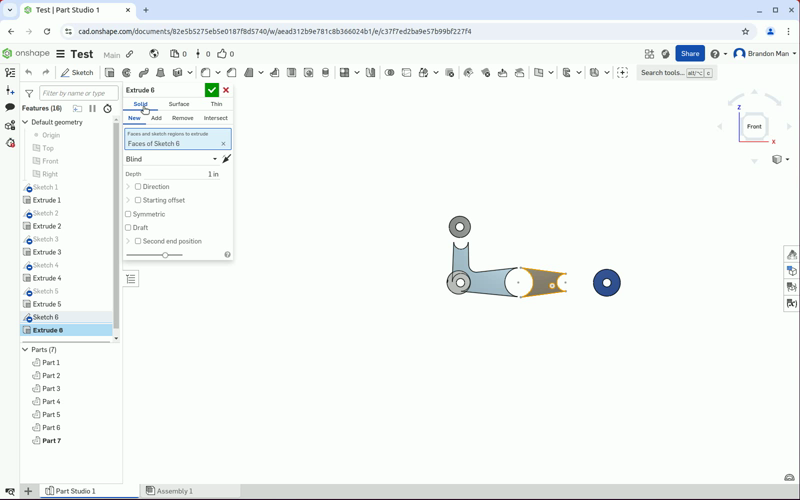
click(143, 106)
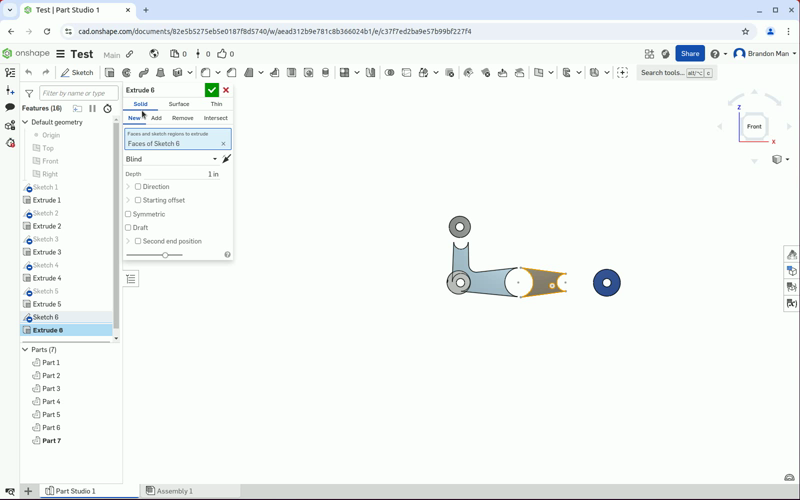
mouse_move(137, 120)
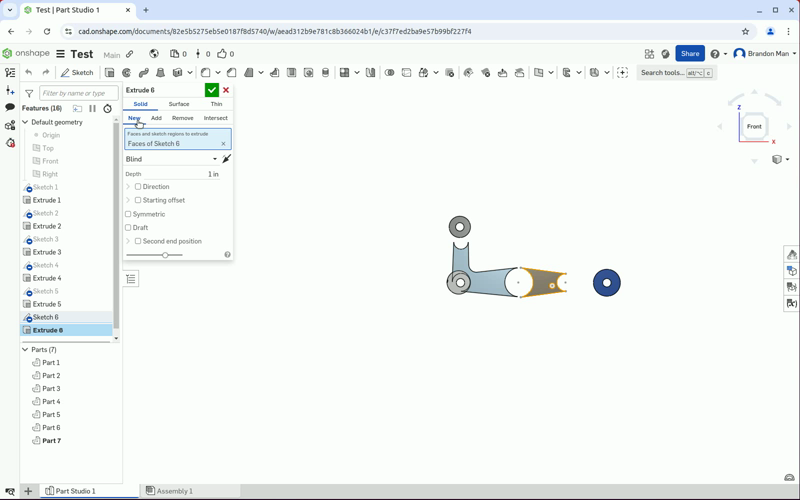
click(137, 120)
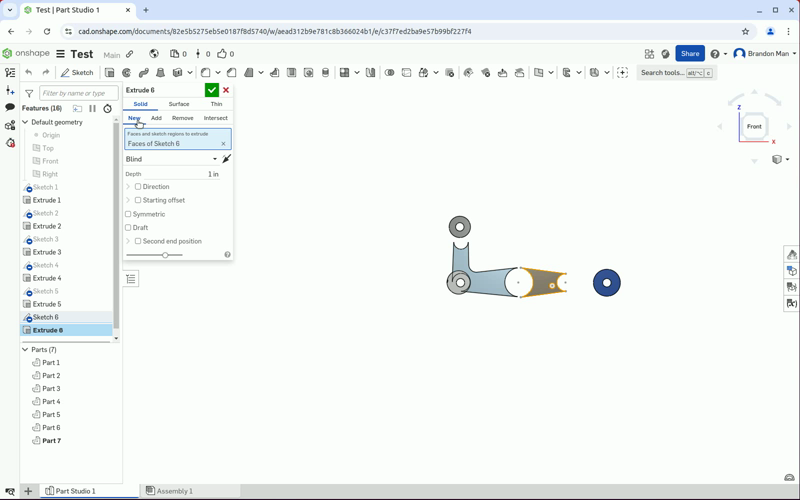
key(tab, 4)
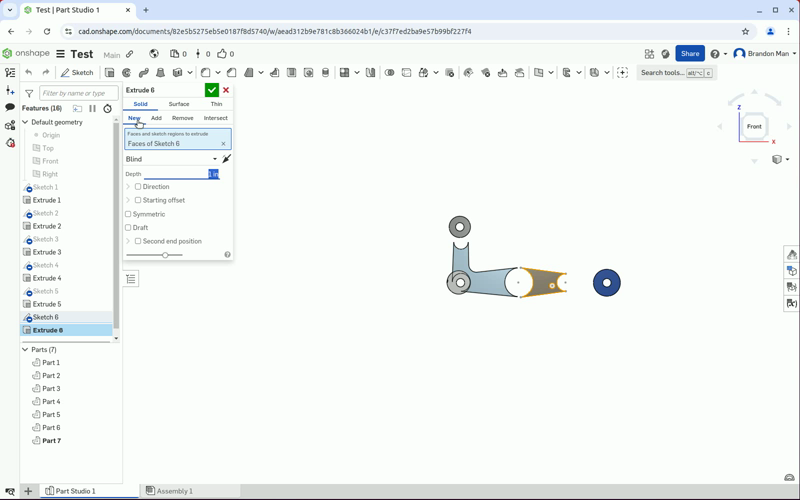
text(0.481)
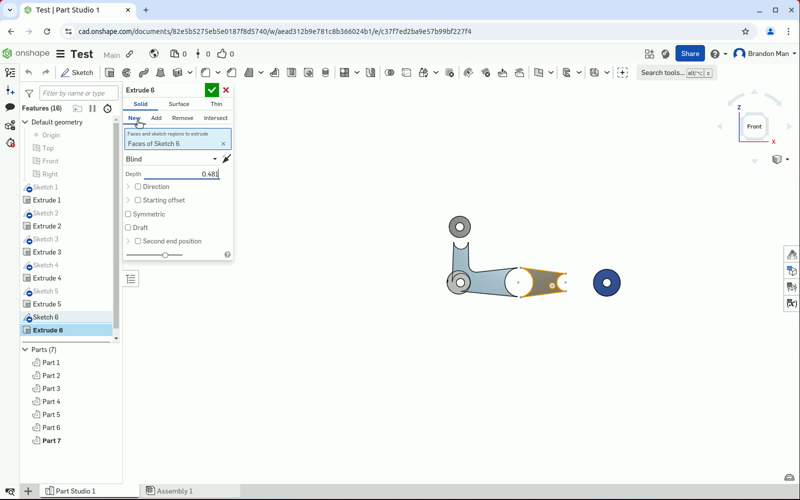
key(enter)
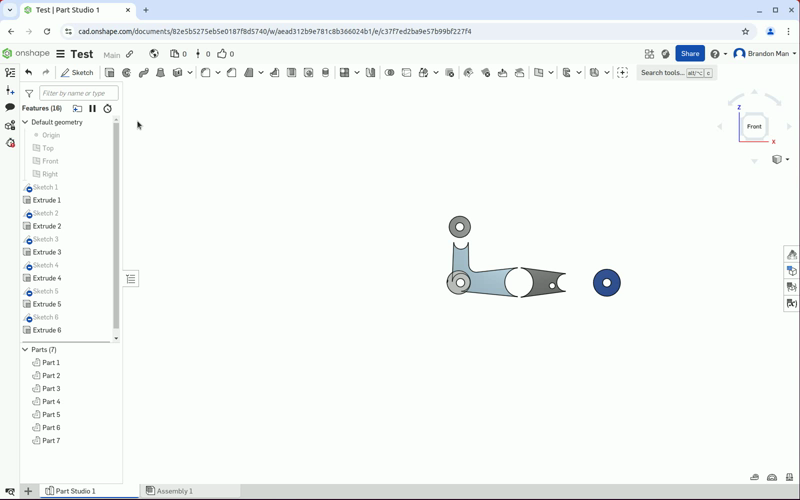
key(shift+h)
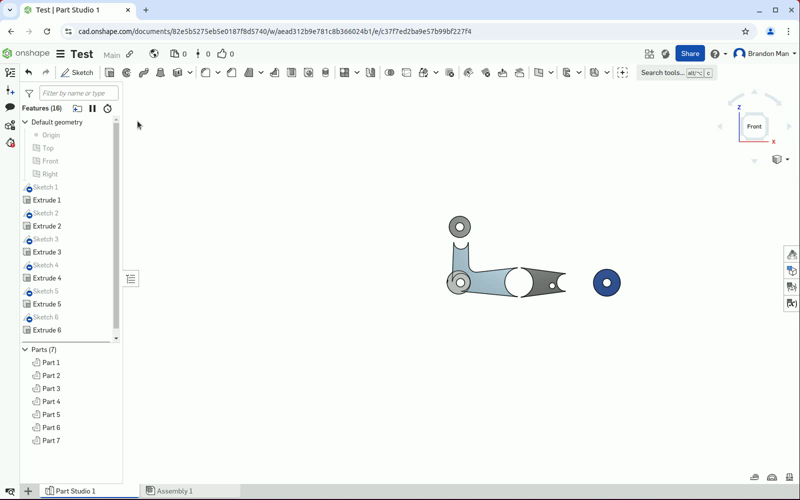
key(shift+h)
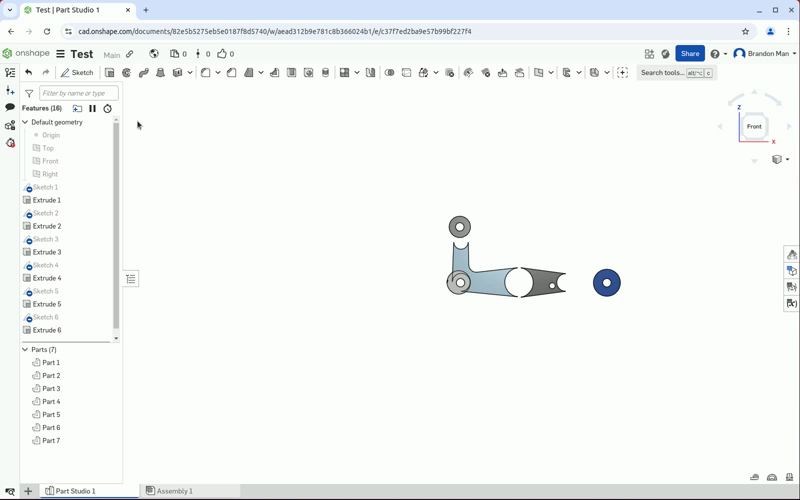
mouse_move(69, 189)
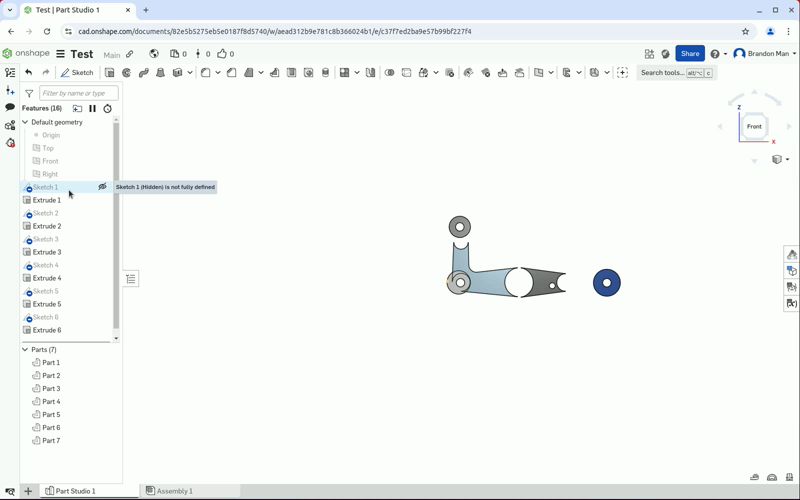
click(69, 189)
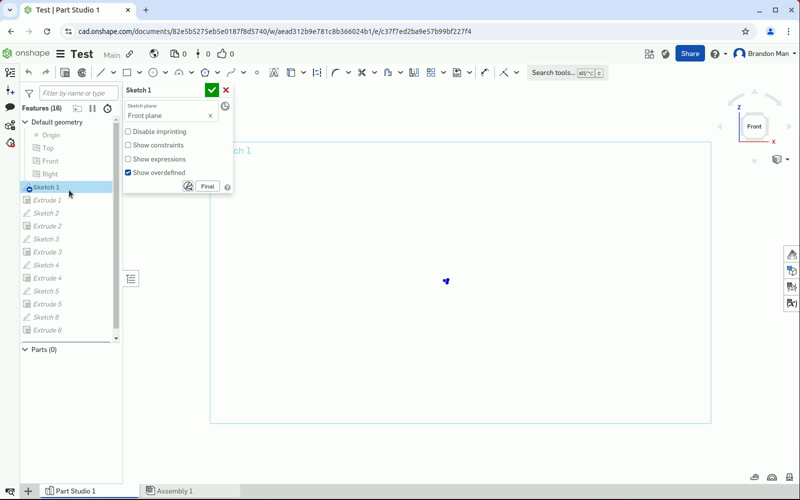
mouse_move(229, 92)
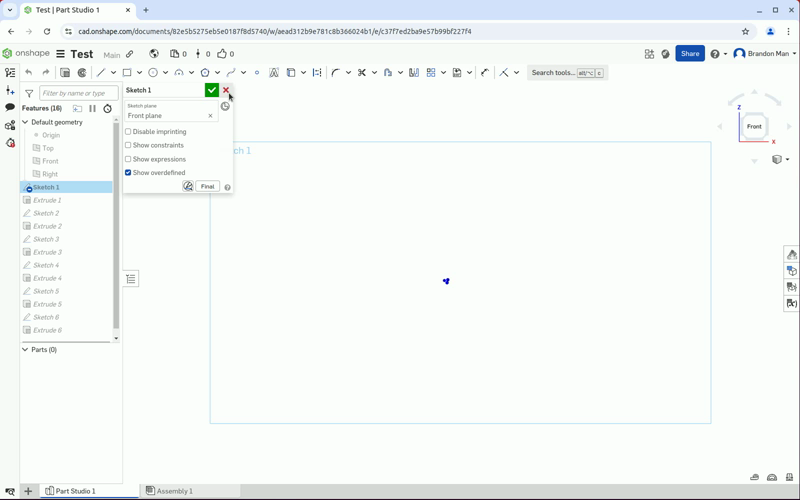
click(229, 92)
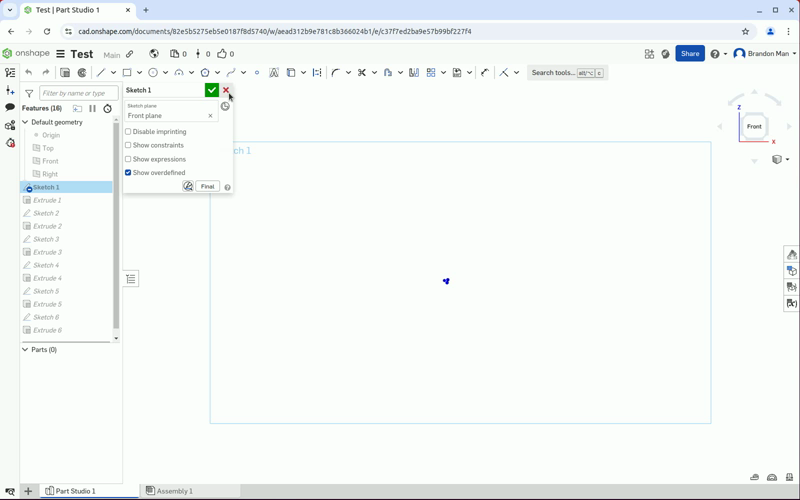
key(shift+s)
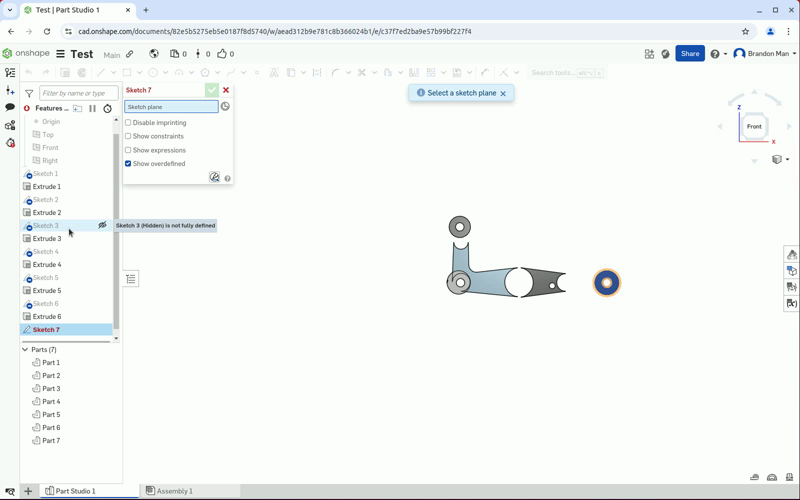
scroll(3)
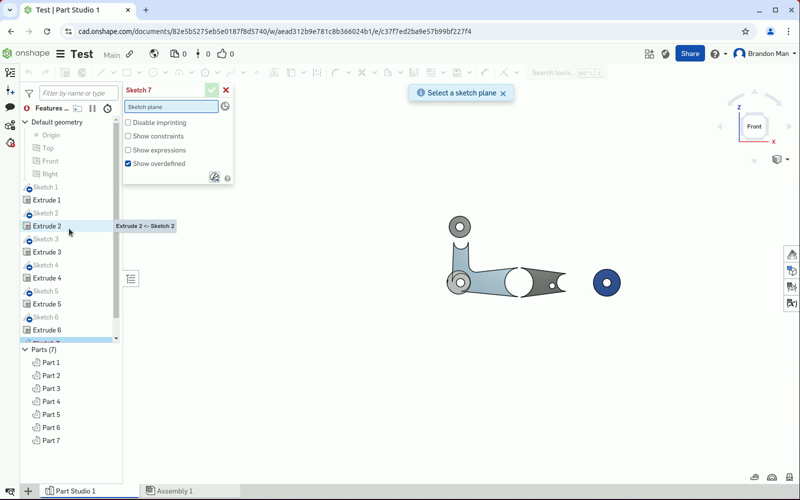
mouse_move(69, 163)
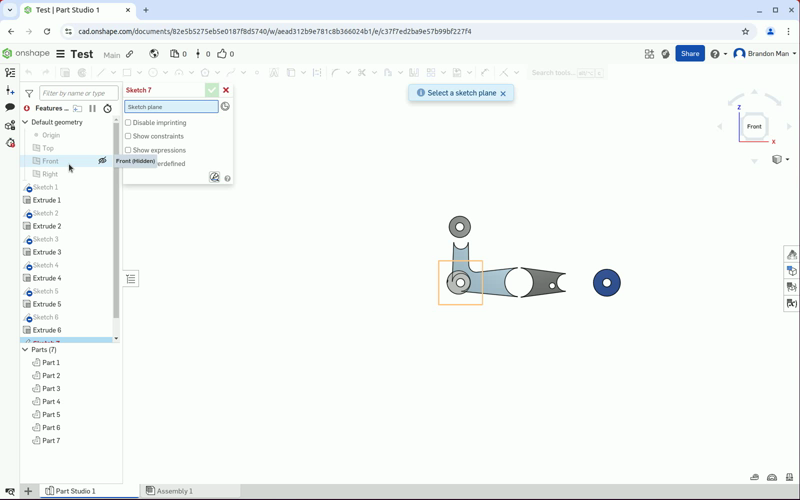
click(69, 163)
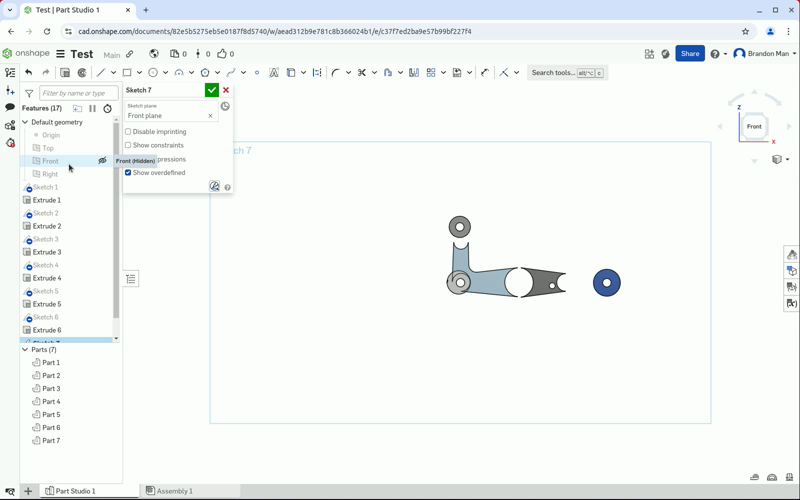
mouse_move(73, 352)
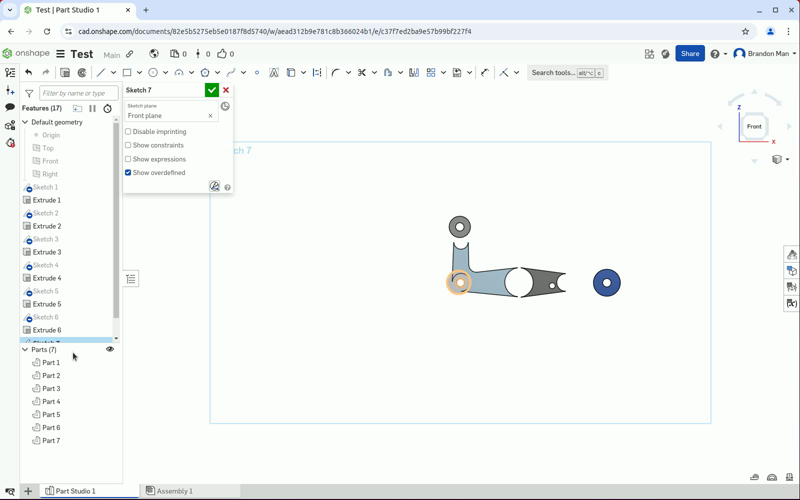
key(y)
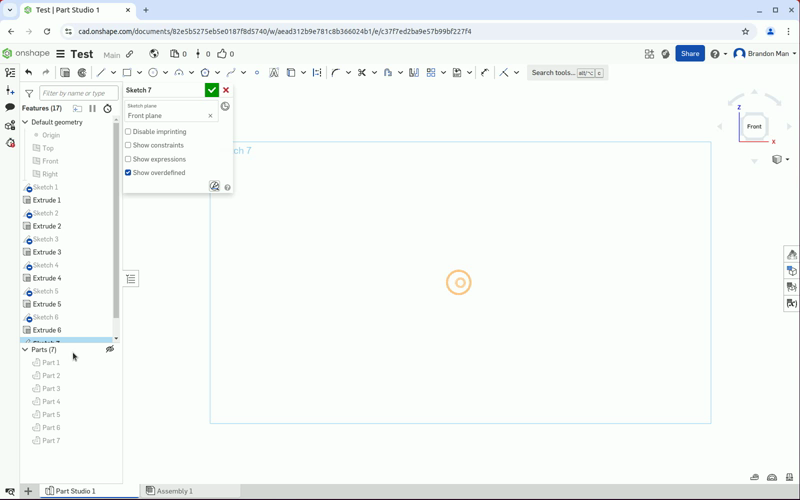
key(c)
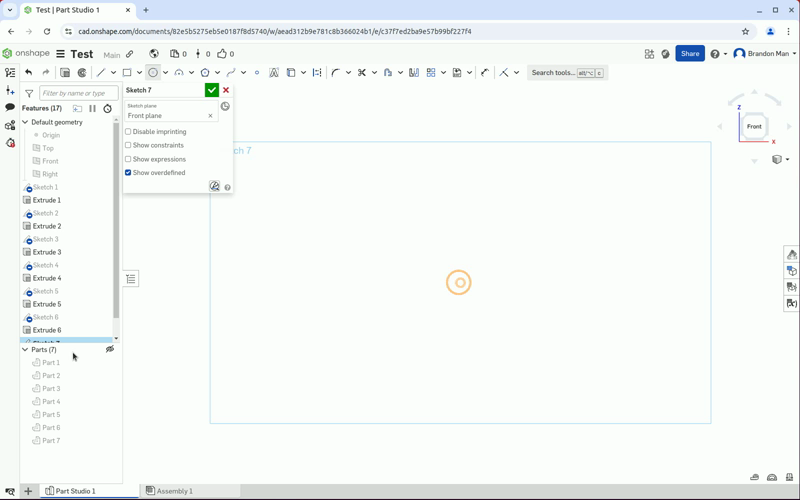
key_down(shift)
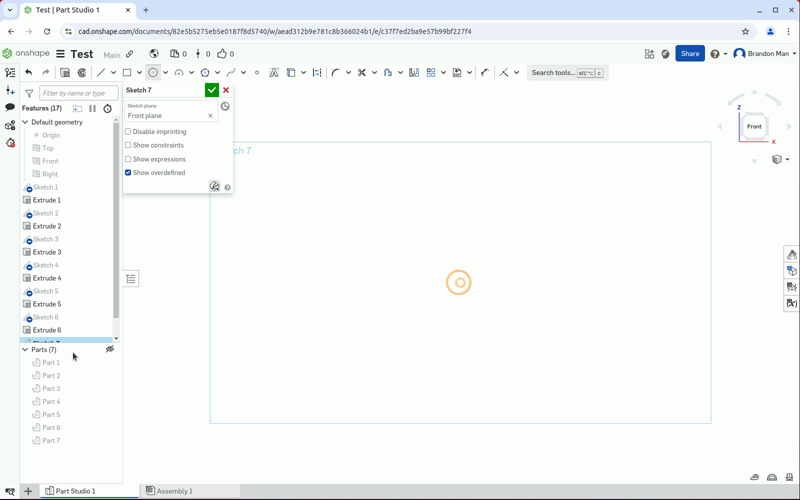
mouse_move(519, 282)
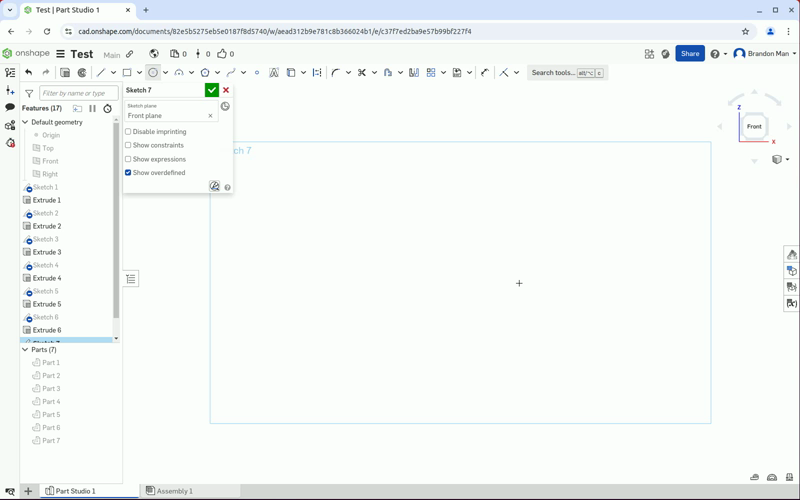
click(519, 282)
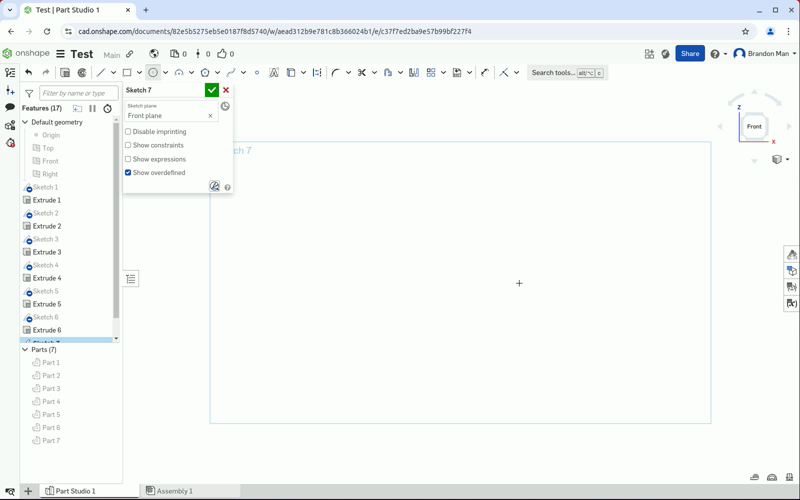
key_up(shift)
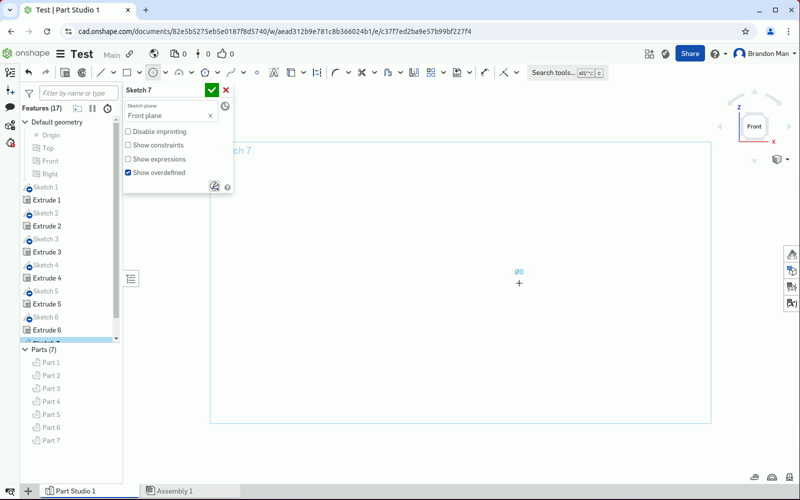
mouse_move(534, 282)
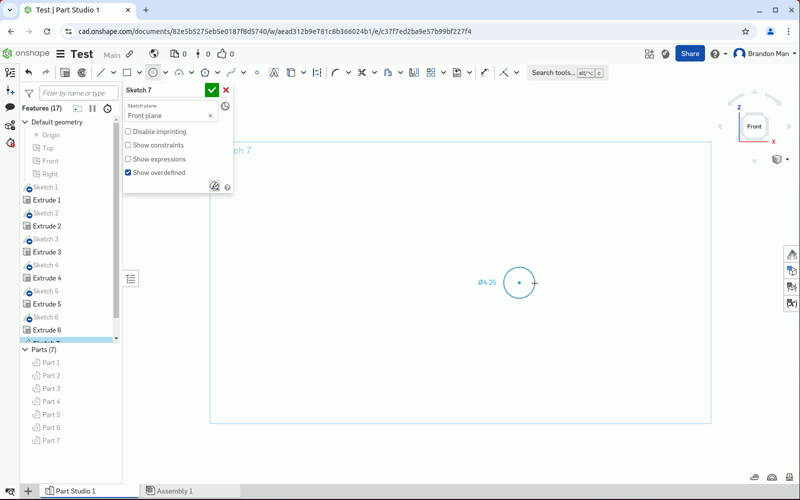
click(534, 282)
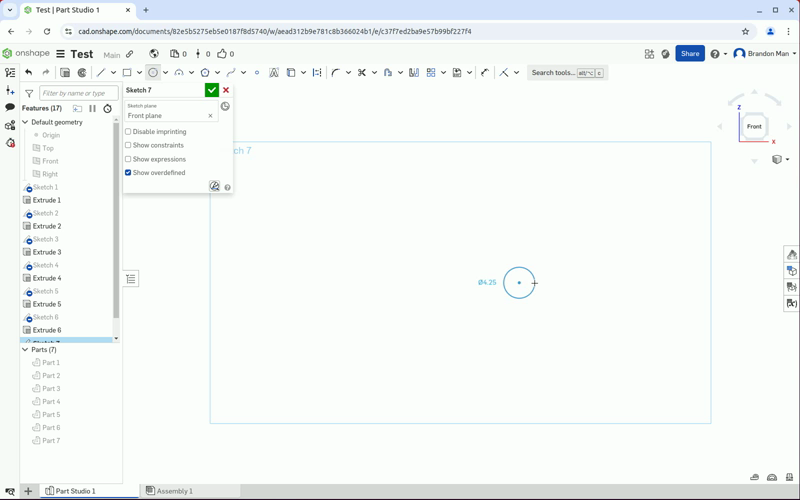
key(esc)
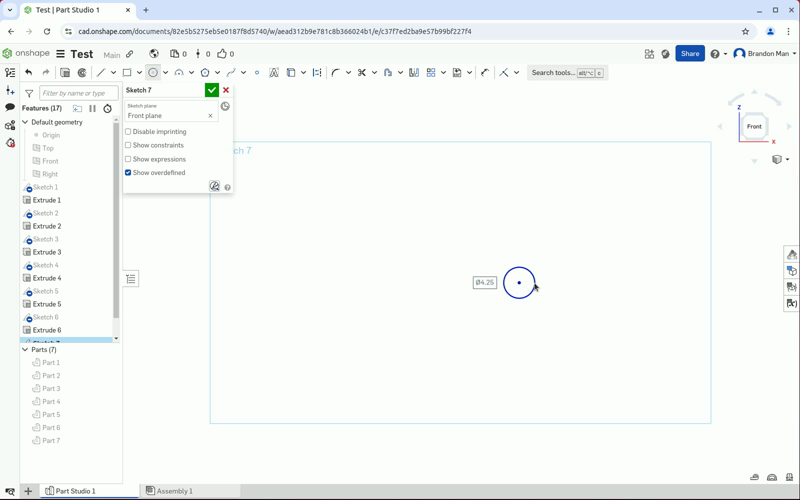
key(c)
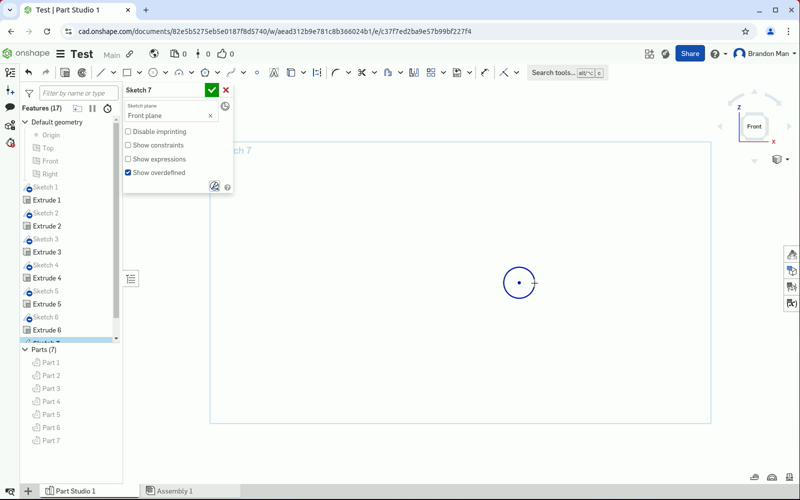
key_down(shift)
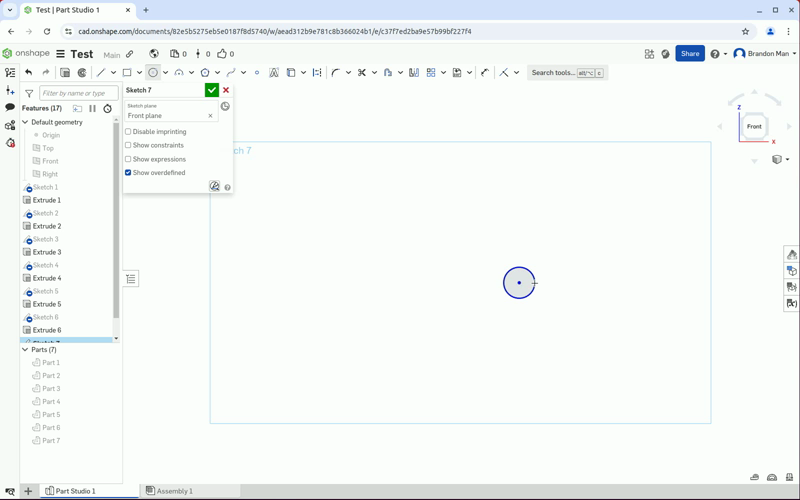
mouse_move(519, 282)
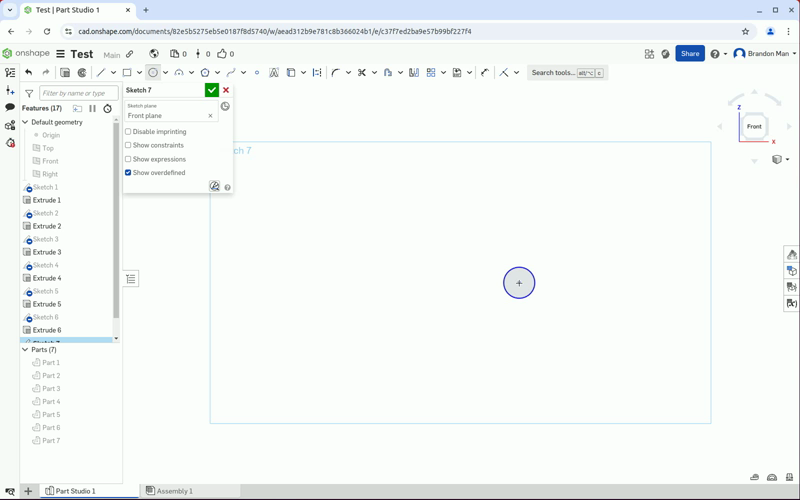
click(519, 282)
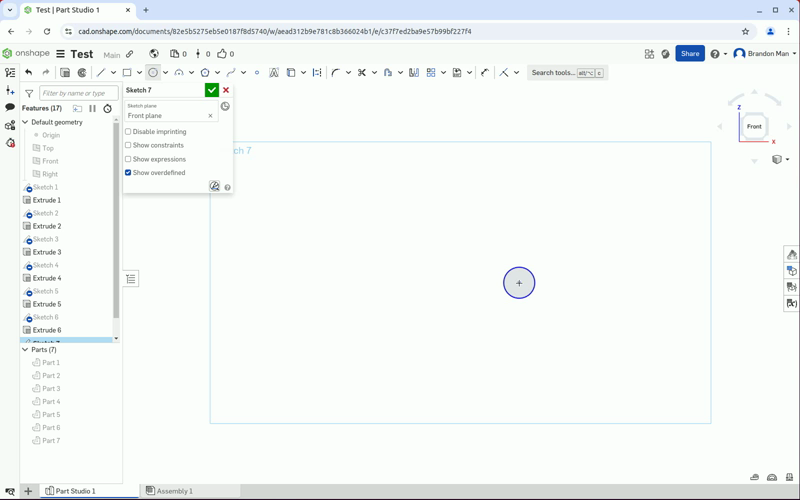
key_up(shift)
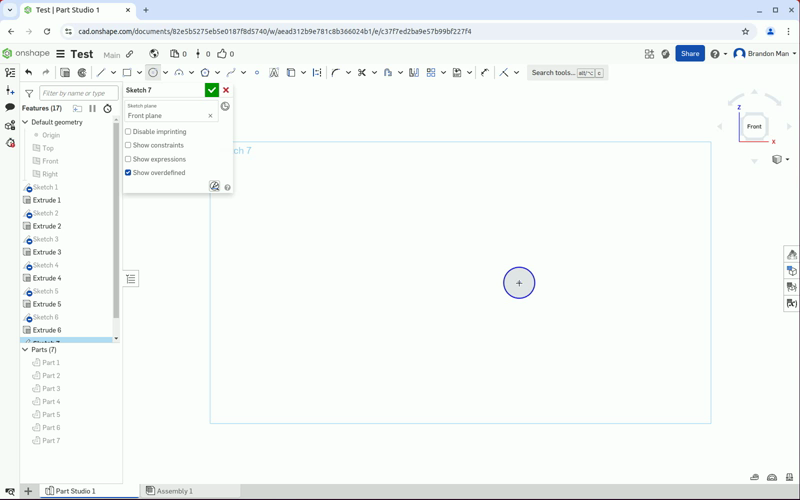
mouse_move(522, 282)
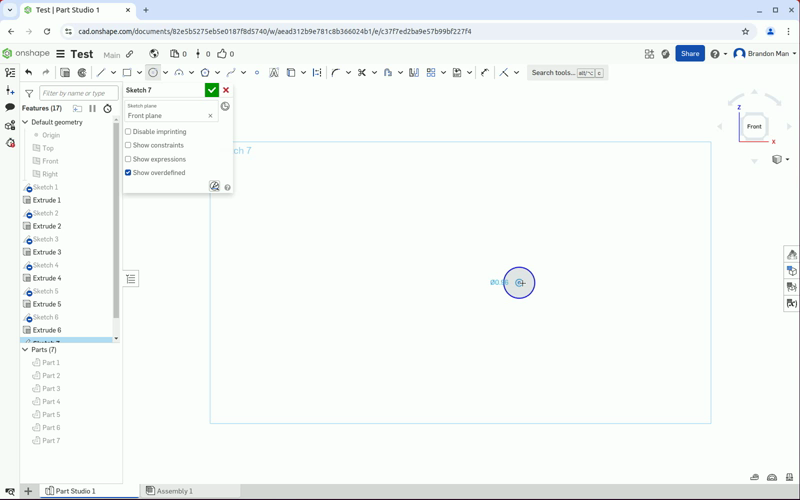
scroll(6)
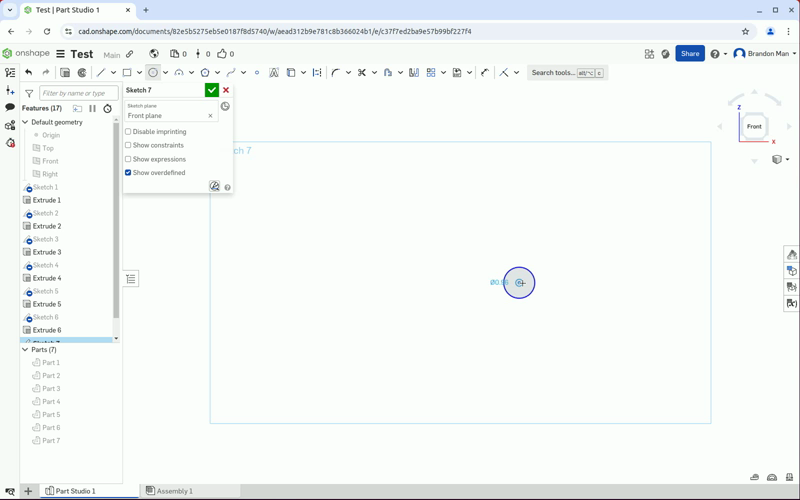
scroll(6)
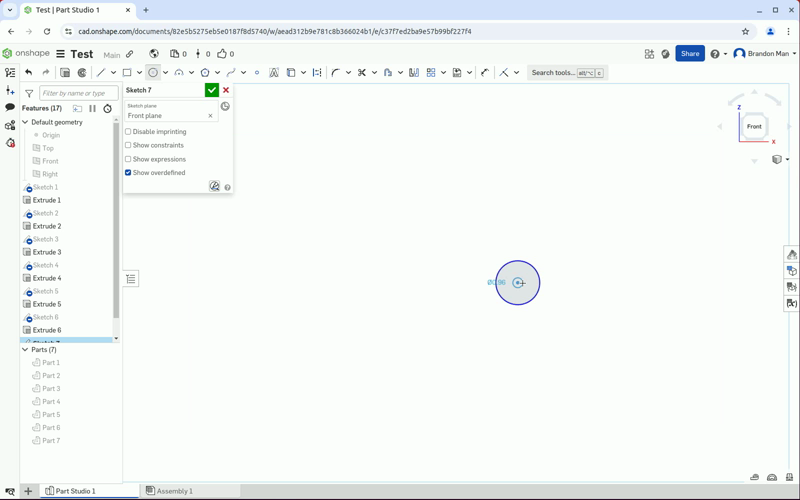
scroll(6)
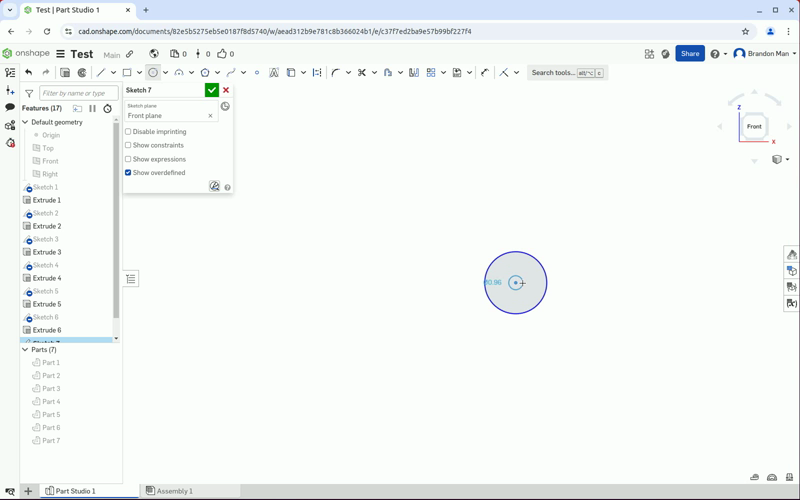
scroll(6)
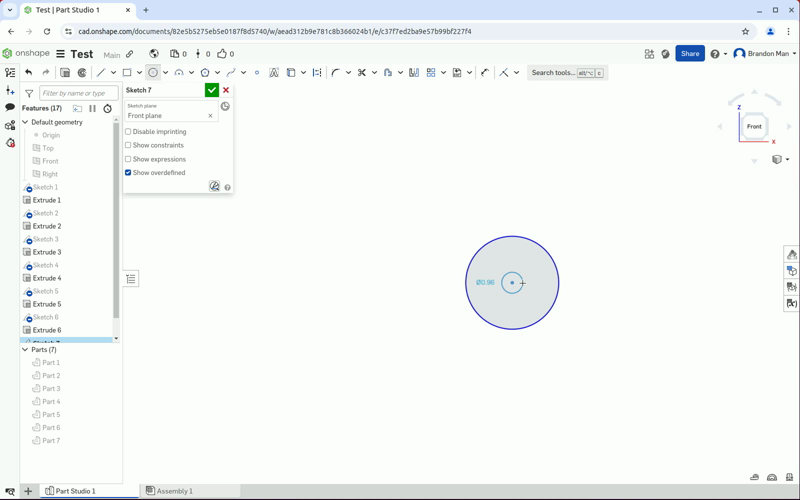
scroll(6)
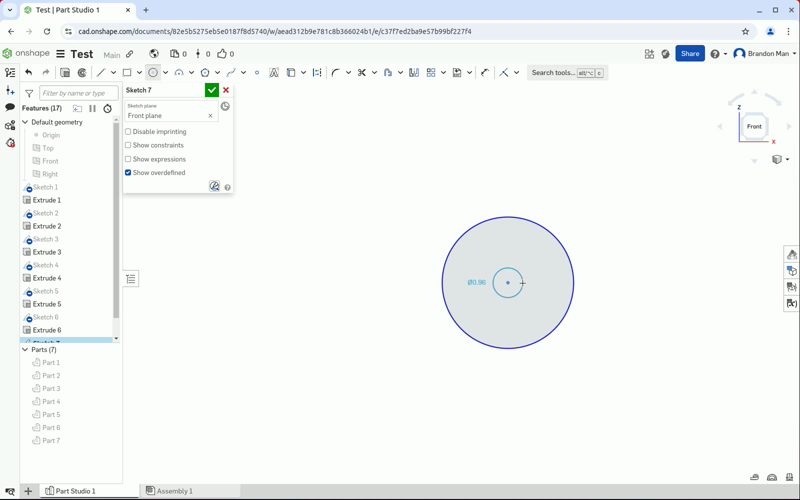
scroll(6)
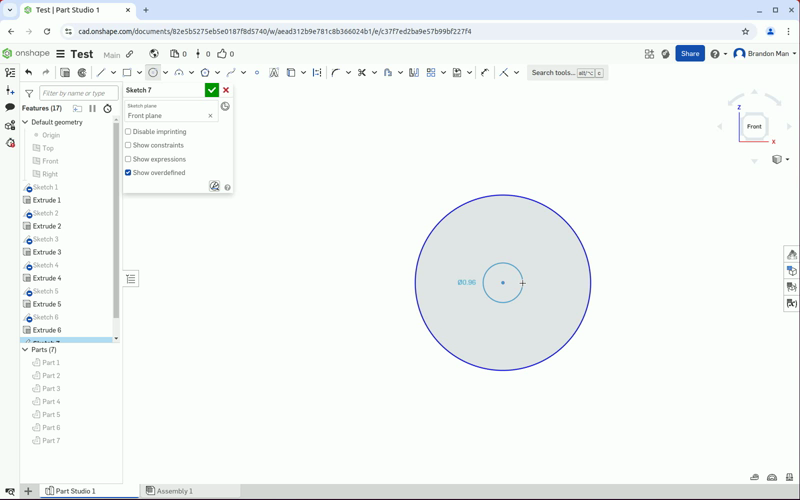
scroll(6)
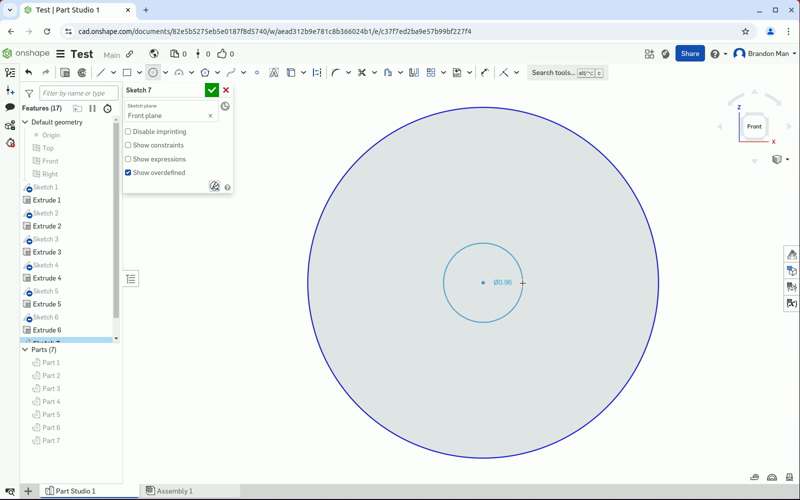
click(522, 282)
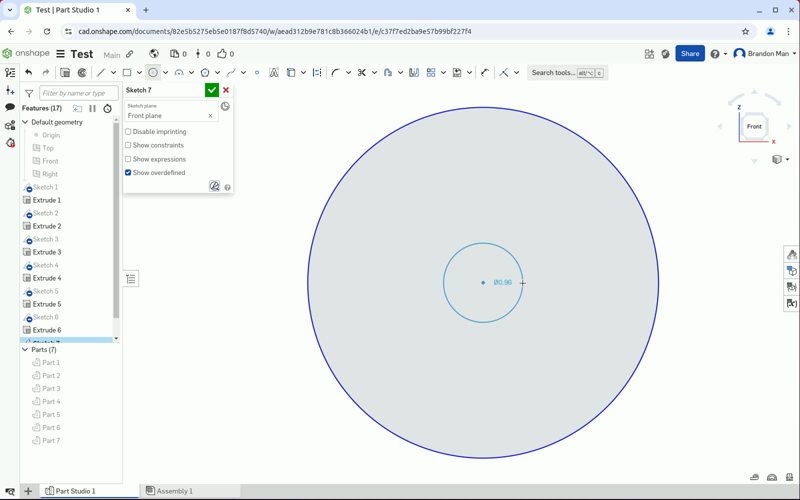
scroll(-6)
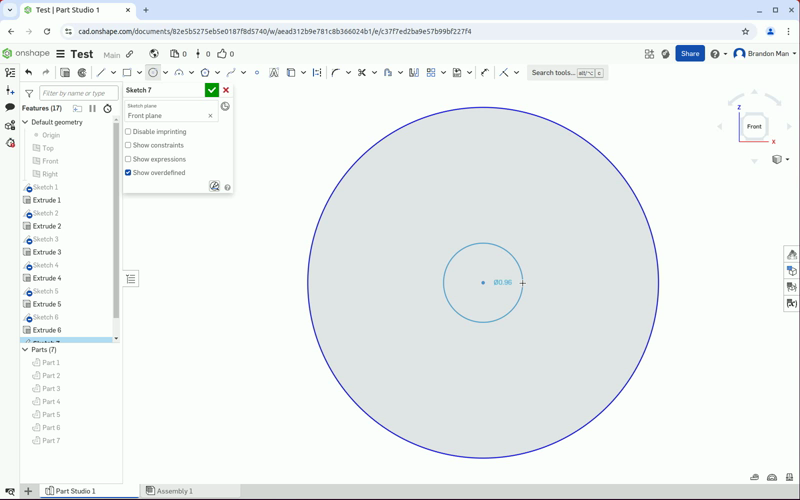
scroll(-6)
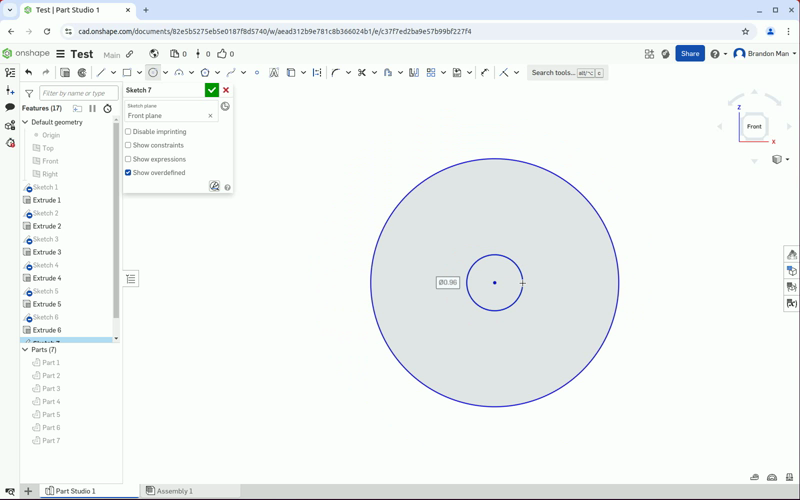
scroll(-6)
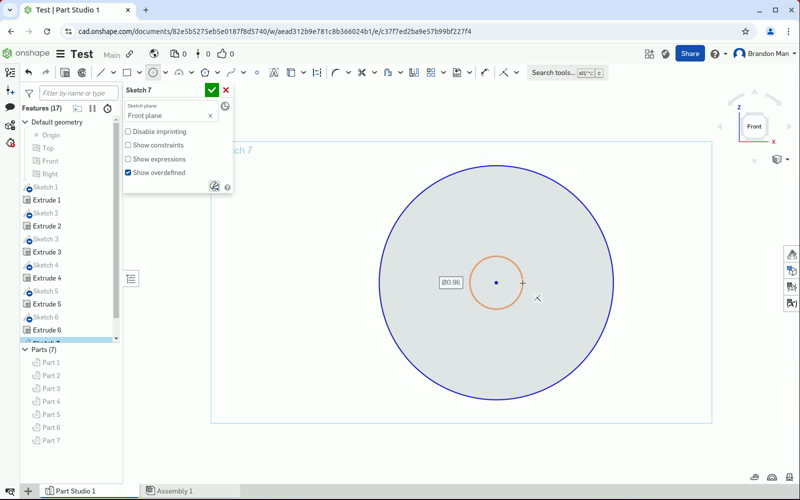
scroll(-6)
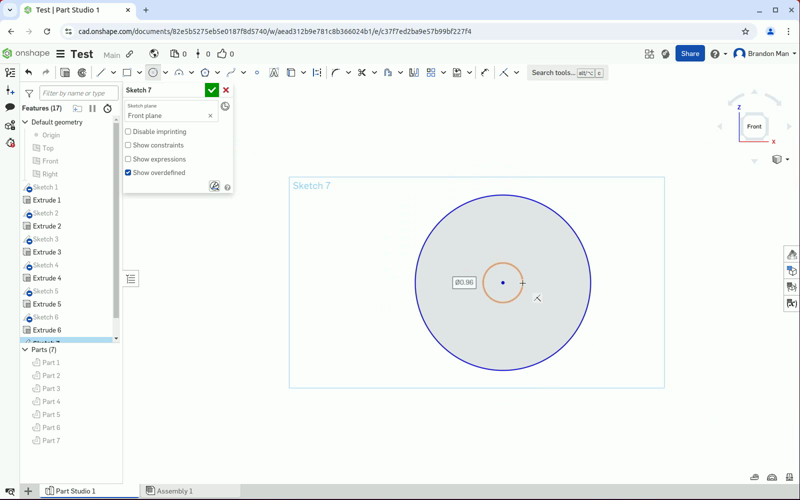
scroll(-6)
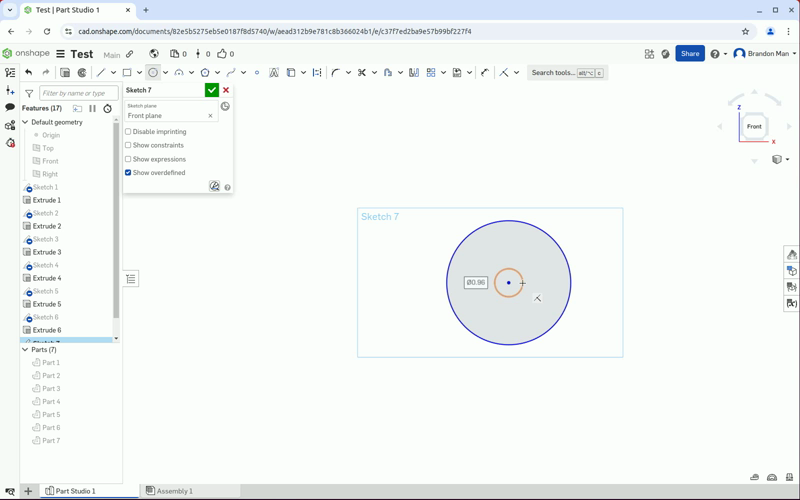
scroll(-6)
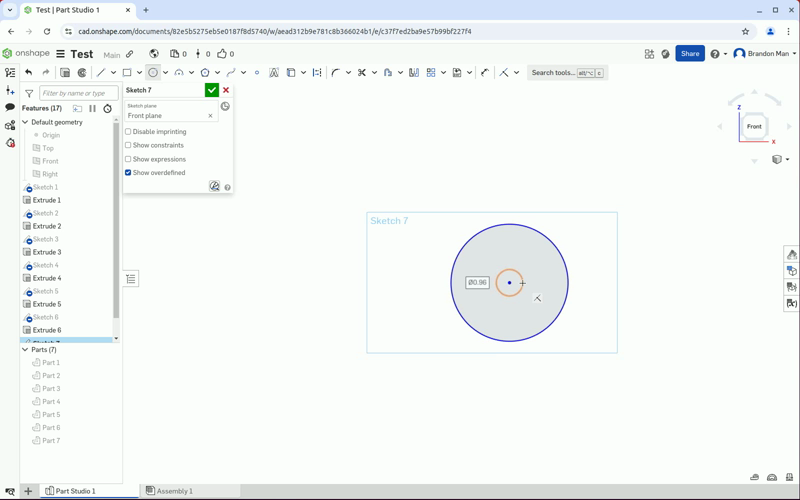
scroll(-6)
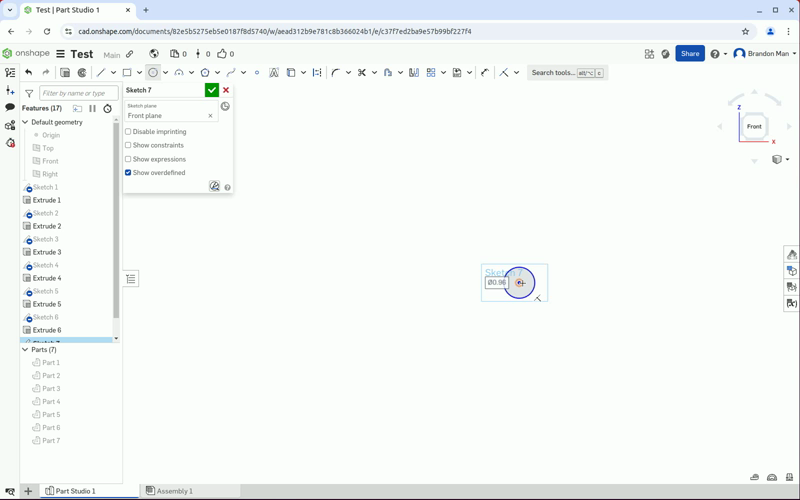
key(esc)
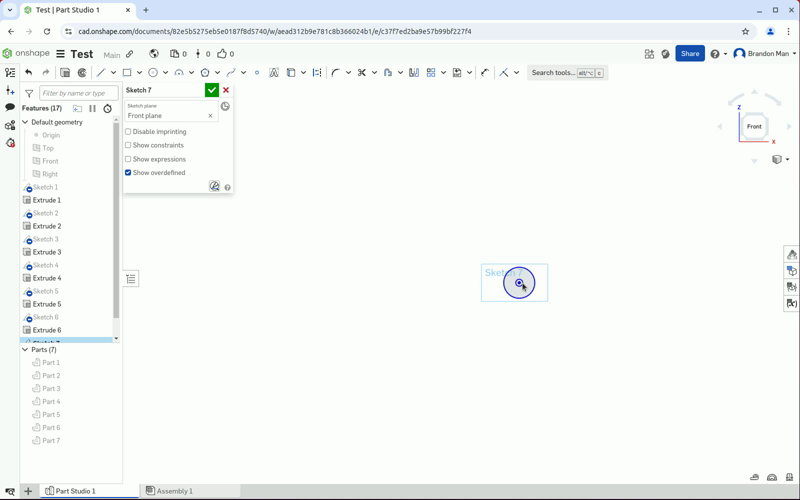
mouse_move(519, 297)
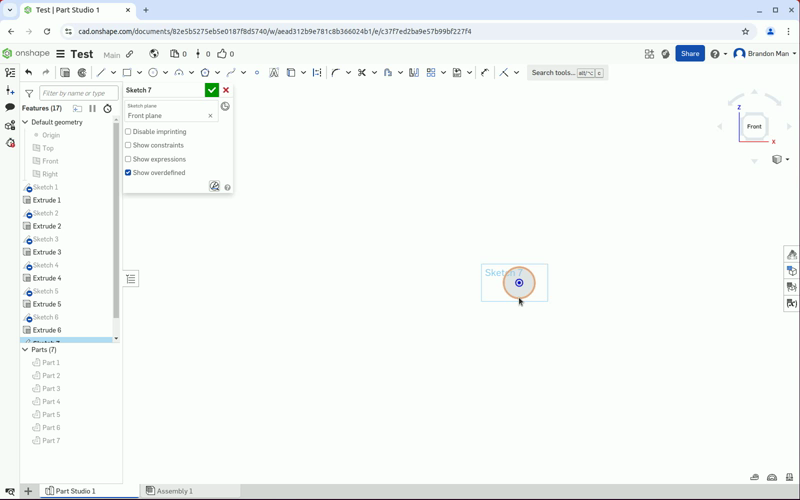
scroll(6)
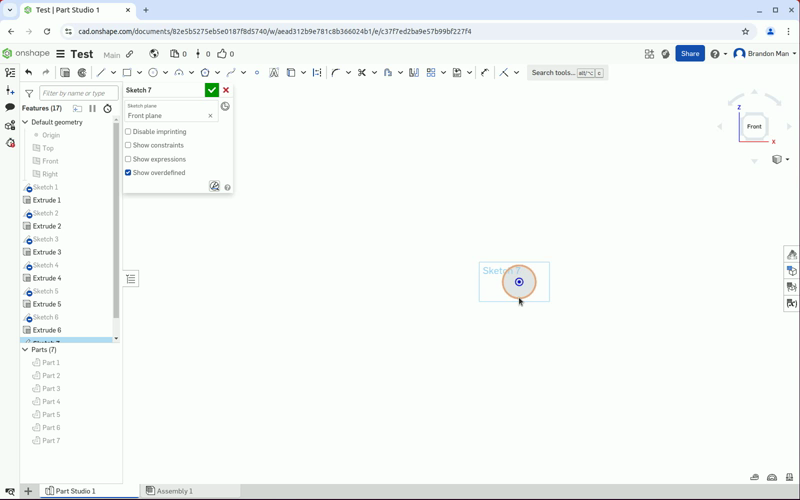
scroll(6)
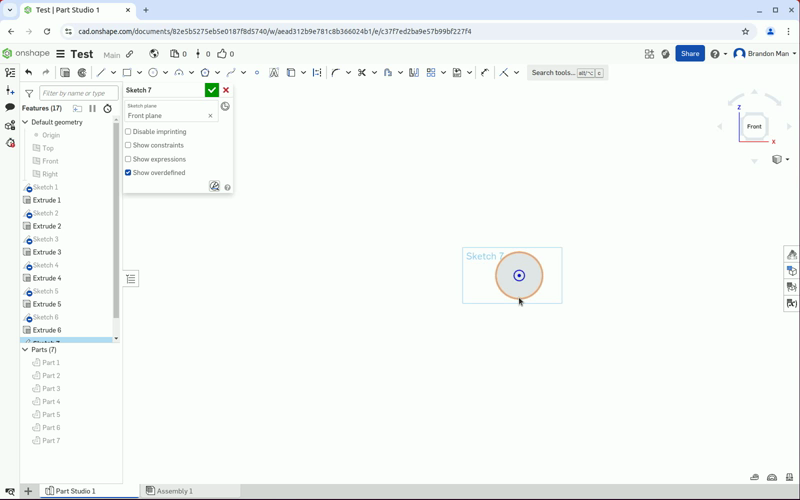
scroll(6)
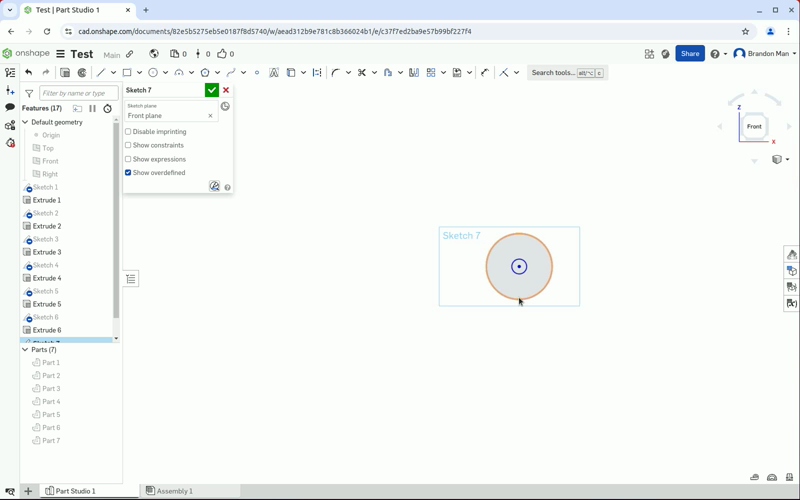
scroll(6)
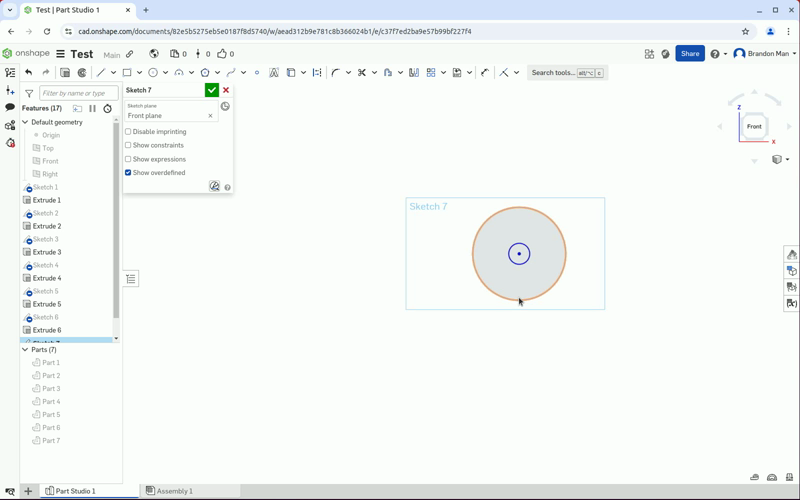
scroll(6)
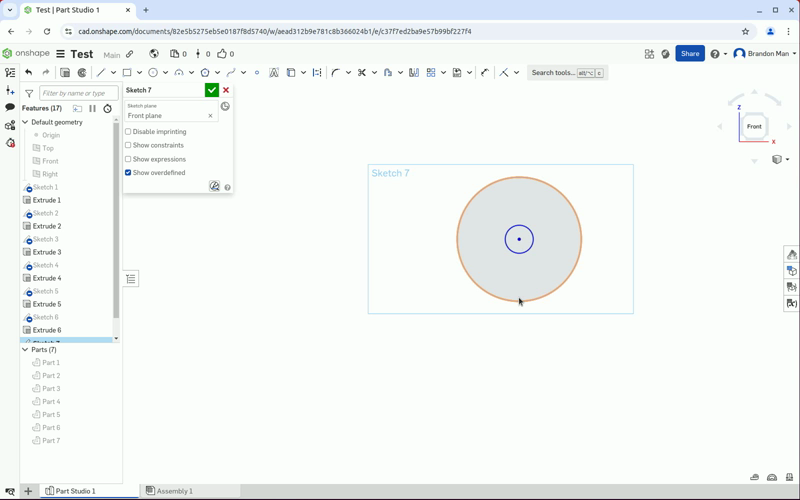
scroll(6)
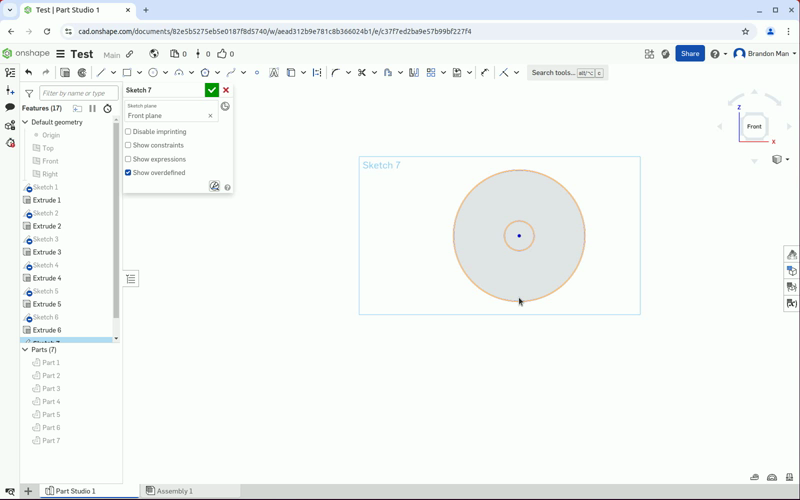
scroll(6)
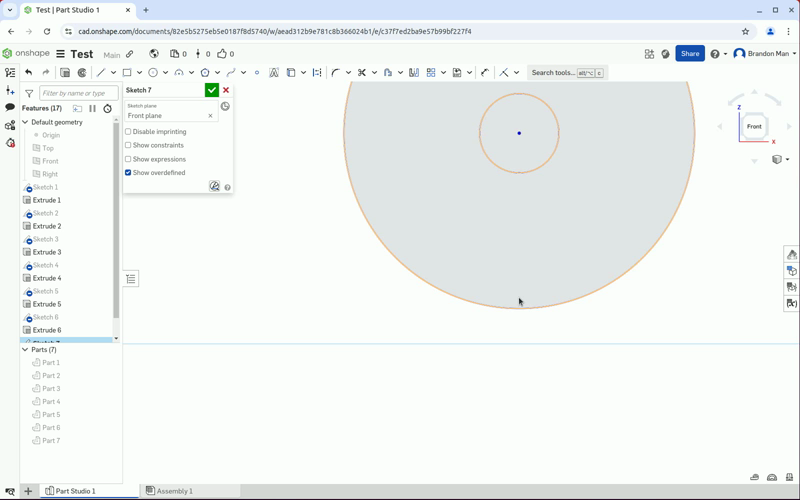
click(519, 297)
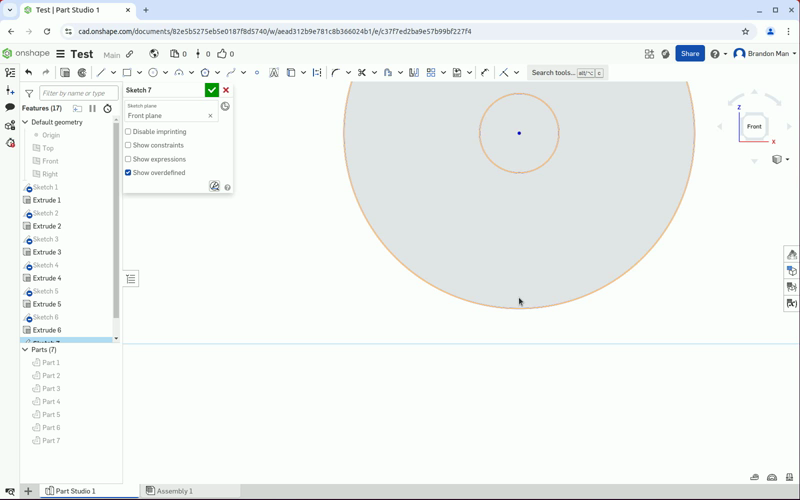
scroll(-6)
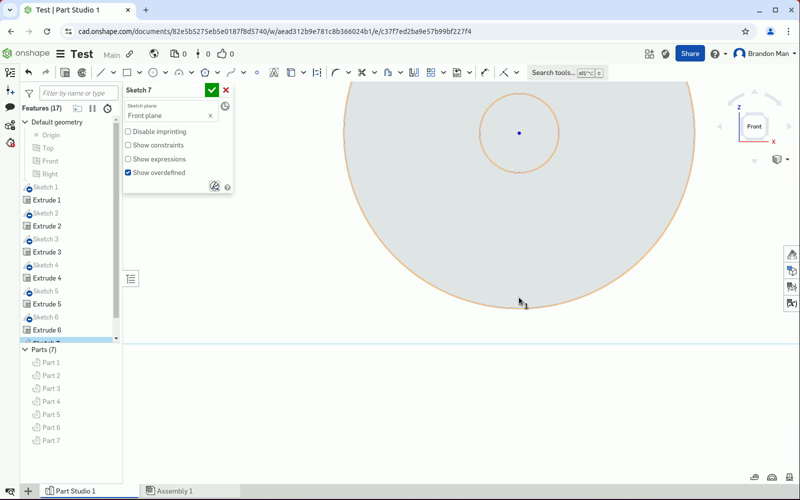
scroll(-6)
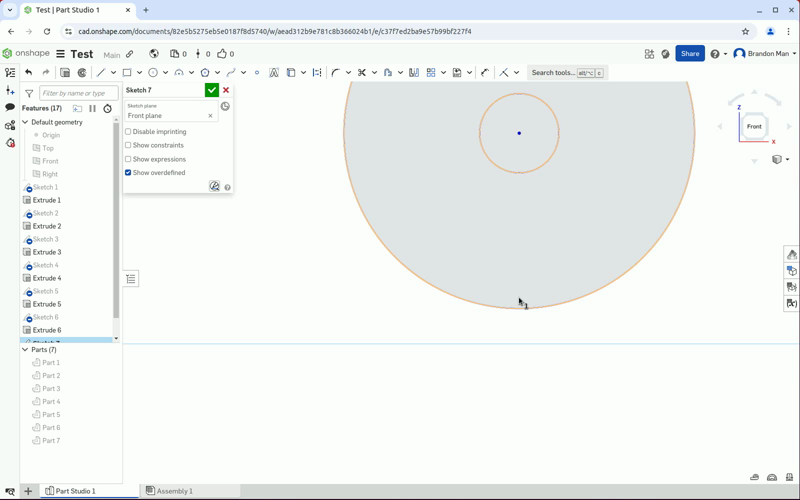
scroll(-6)
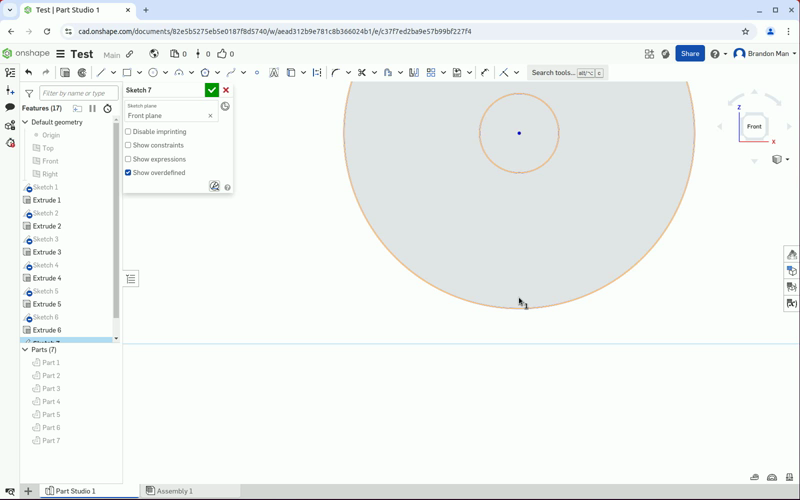
scroll(-6)
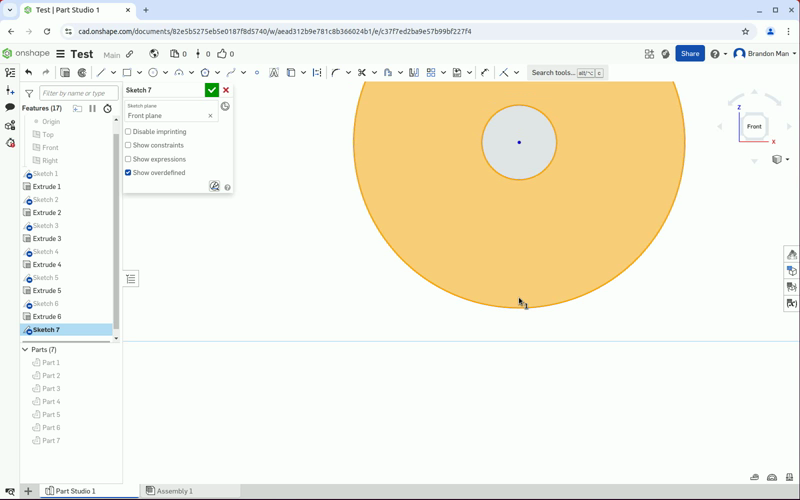
scroll(-6)
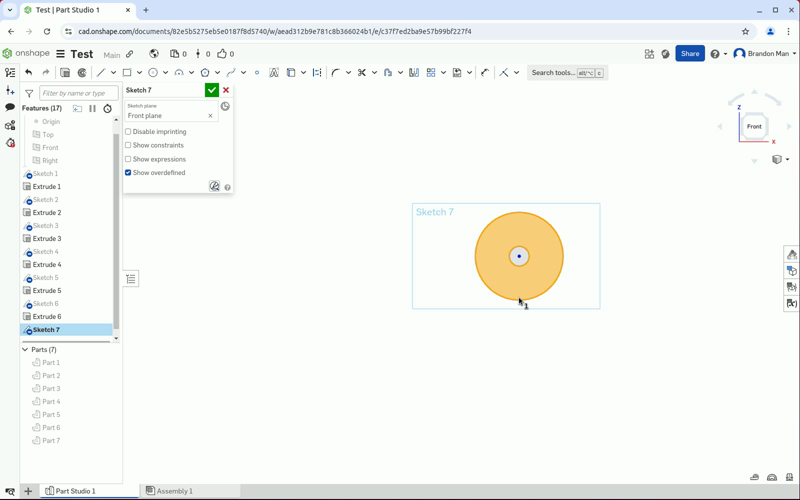
scroll(-6)
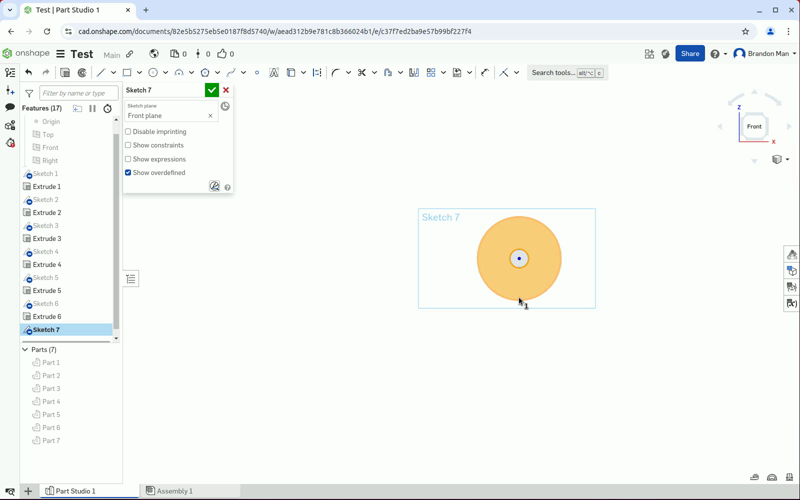
scroll(-6)
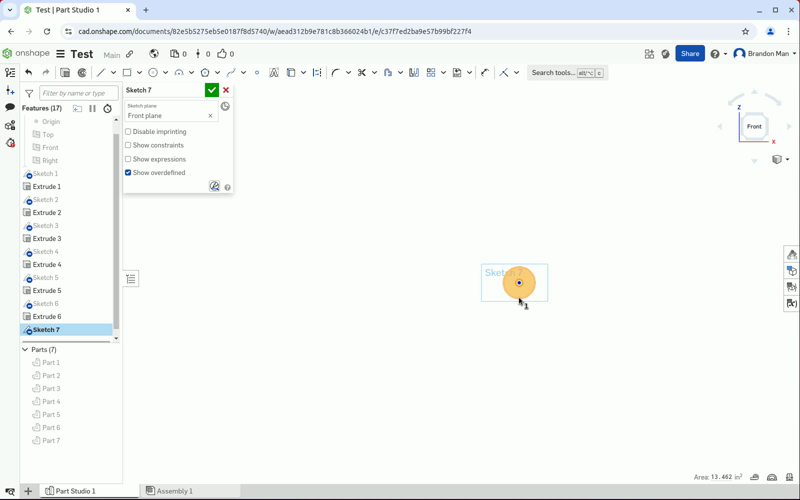
mouse_move(73, 352)
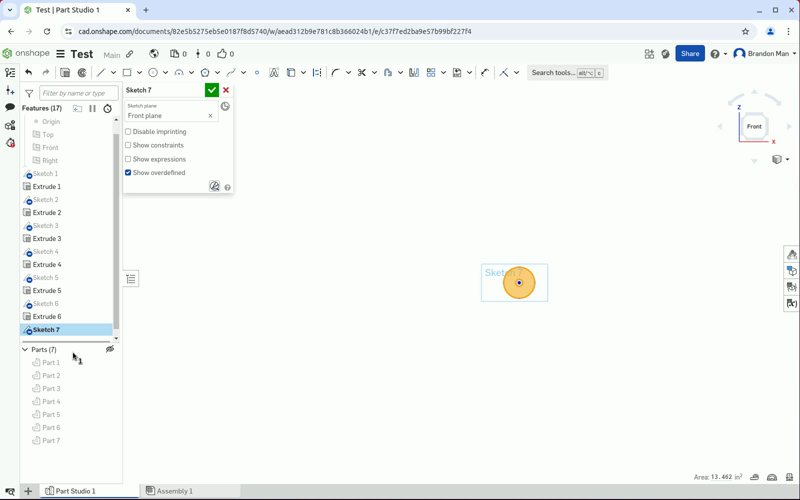
key(shift+y)
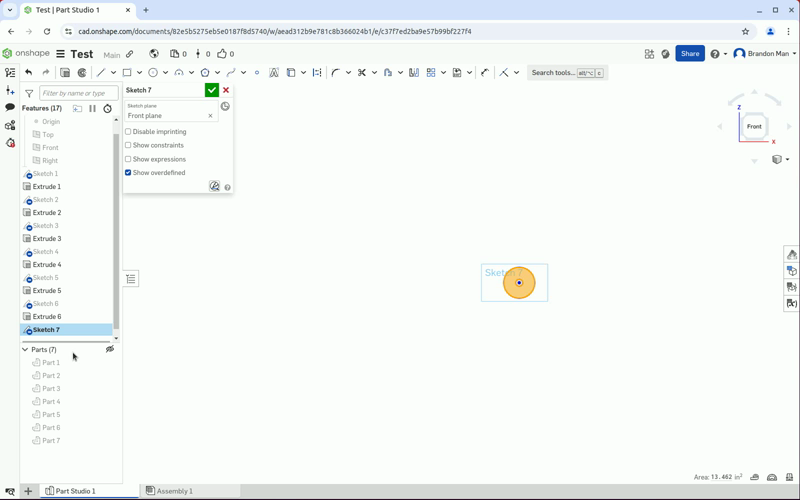
key(shift+e)
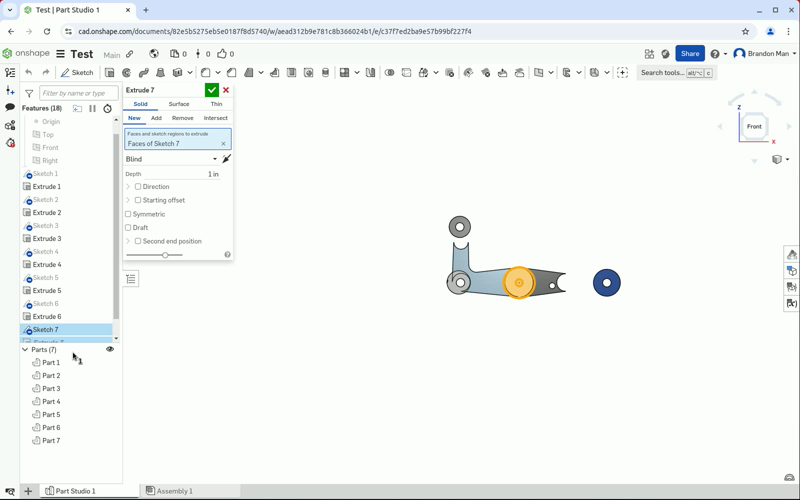
mouse_move(143, 106)
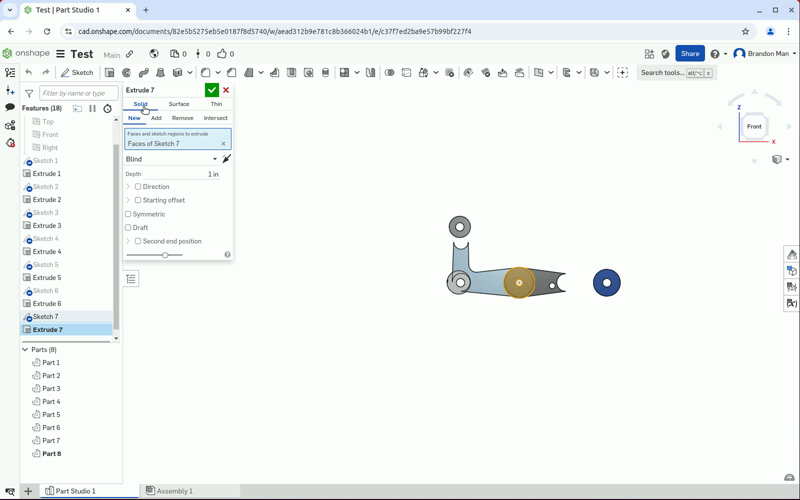
click(143, 106)
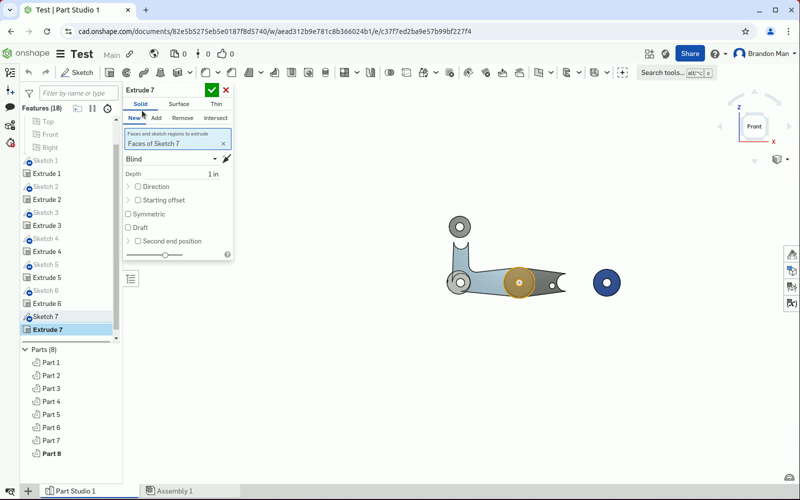
mouse_move(137, 120)
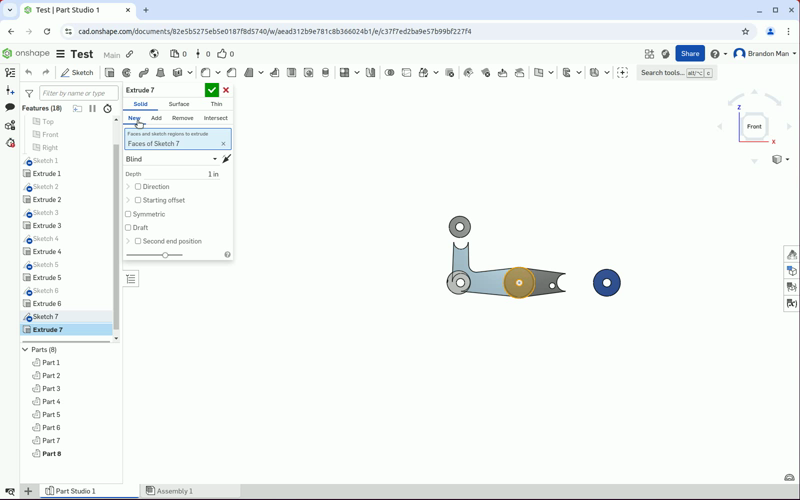
click(137, 120)
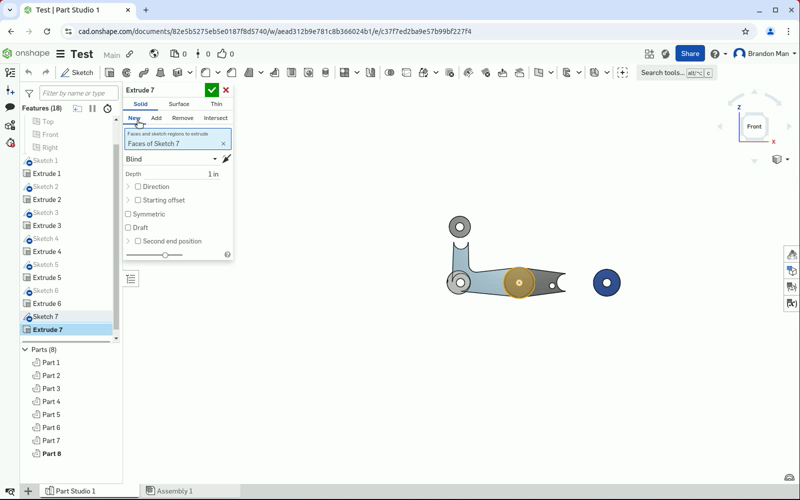
key(tab, 4)
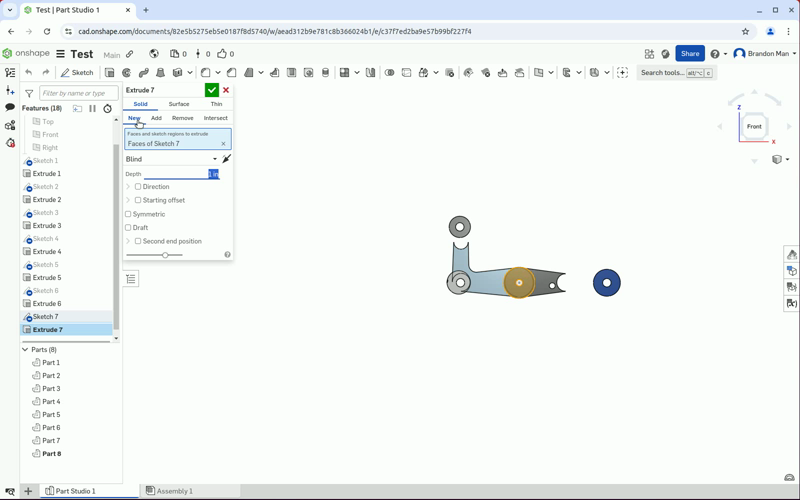
text(0.481)
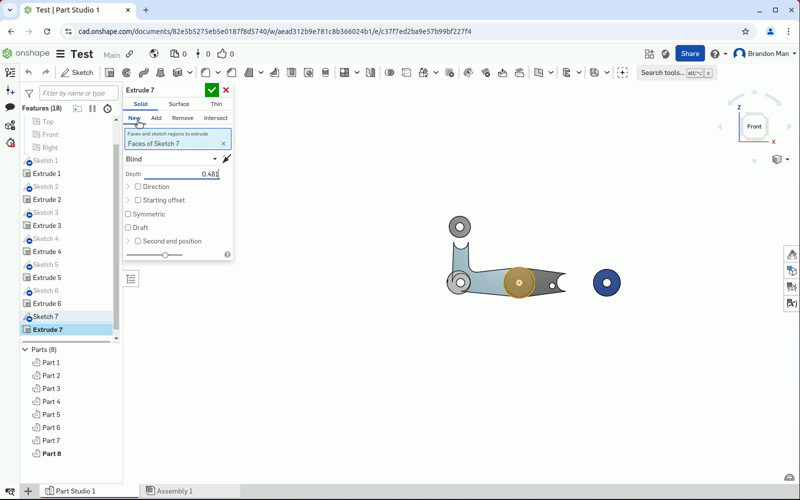
key(enter)
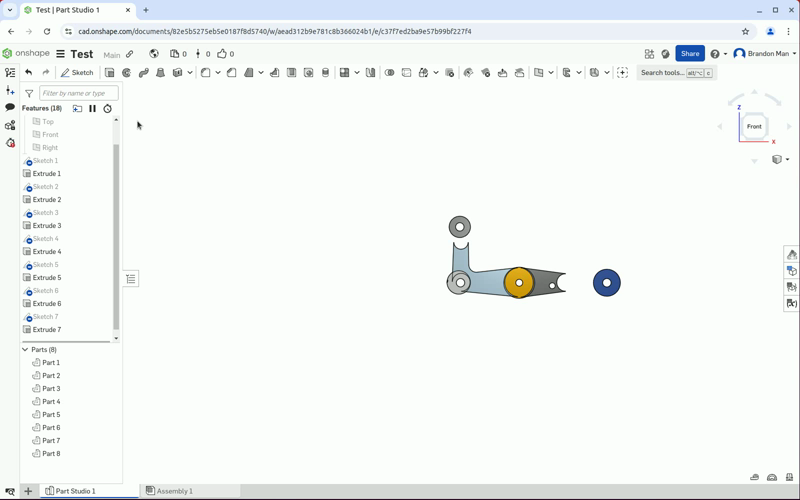
key(shift+h)
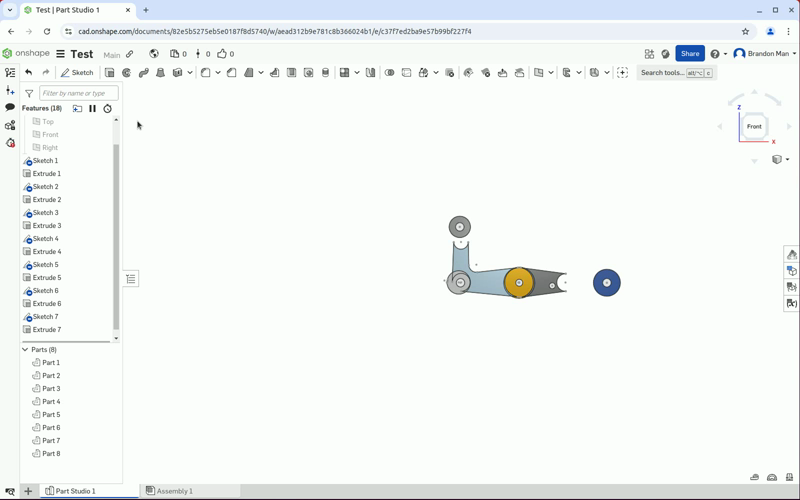
key(shift+h)
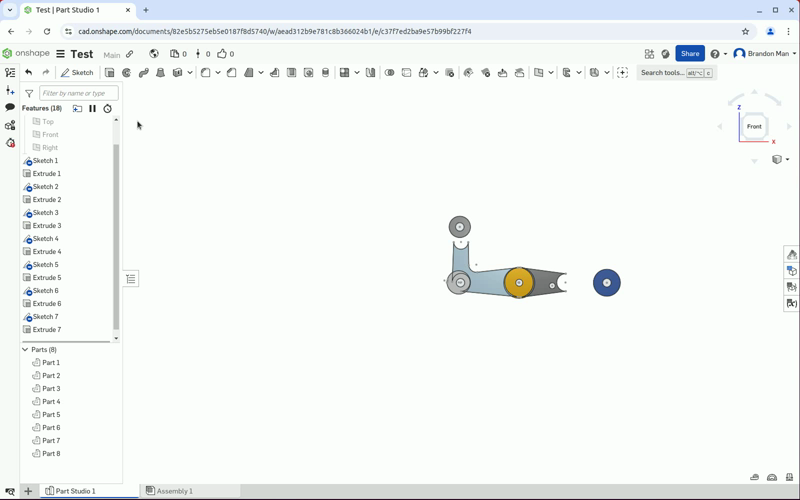
key(shift+7)
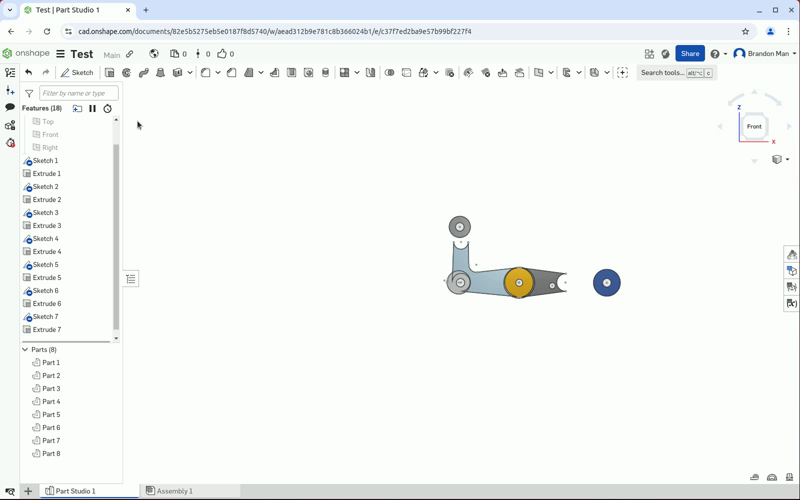
key(left, 2)
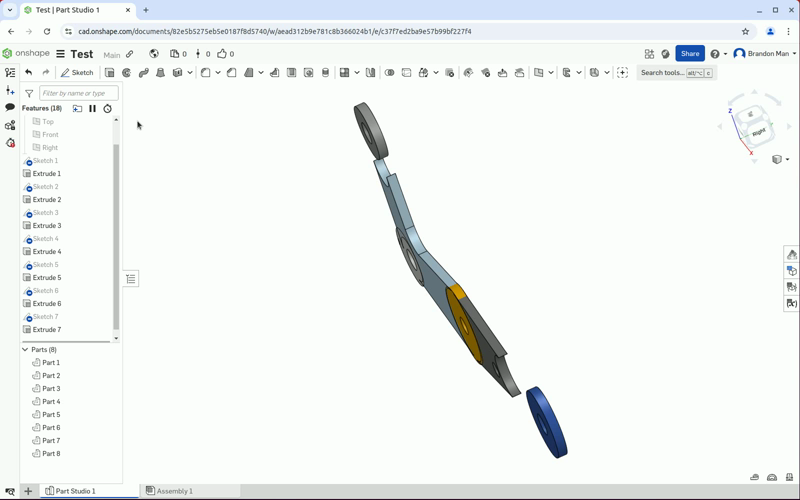
key(down, 2)
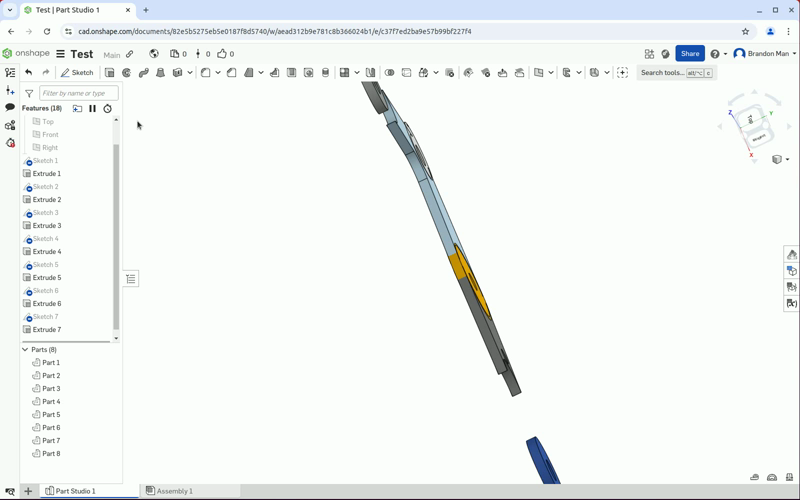
key(up, 2)
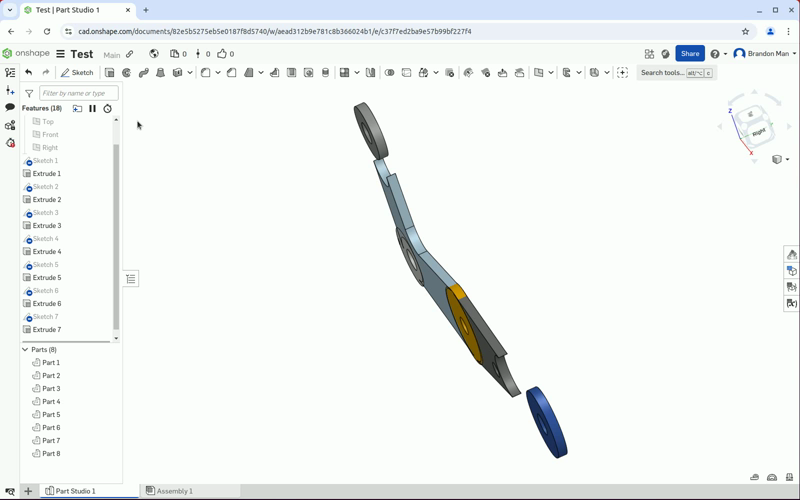
key(right, 2)
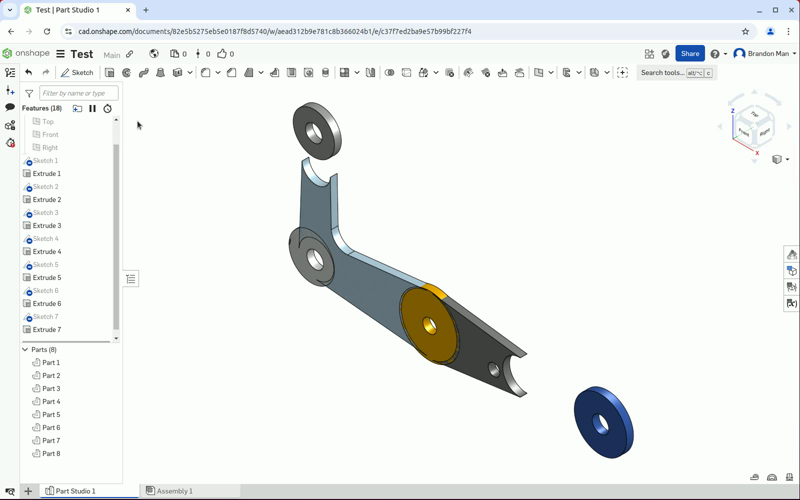
mouse_move(69, 163)
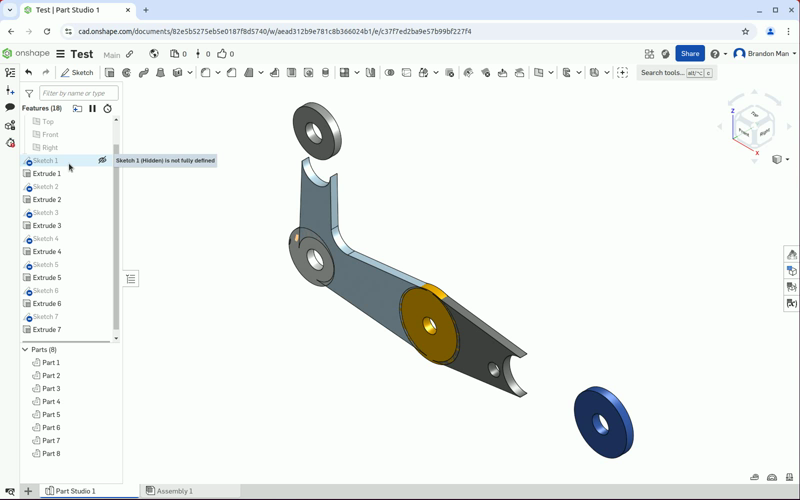
click(69, 163)